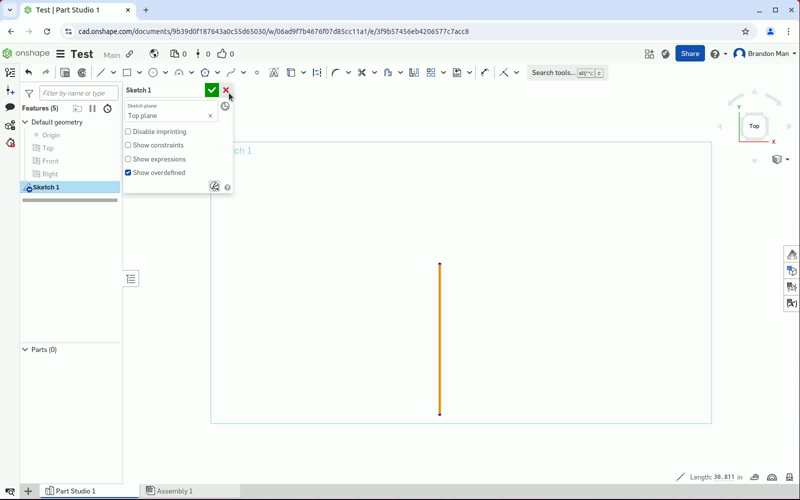
key(shift+h)
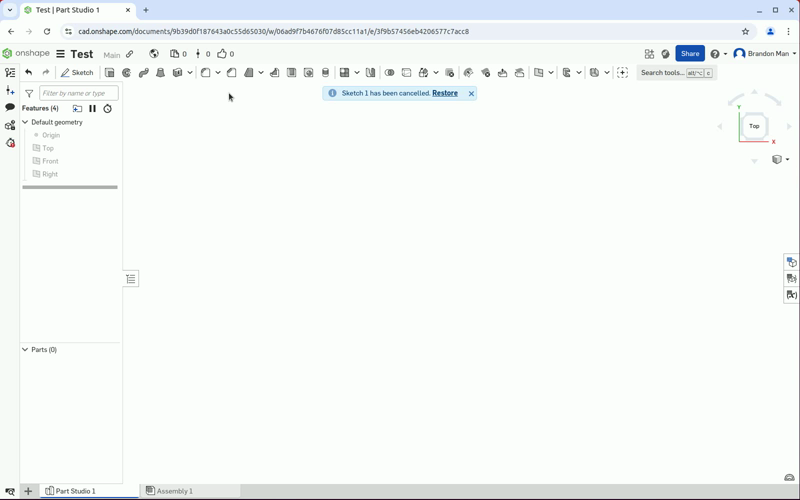
mouse_move(73, 352)
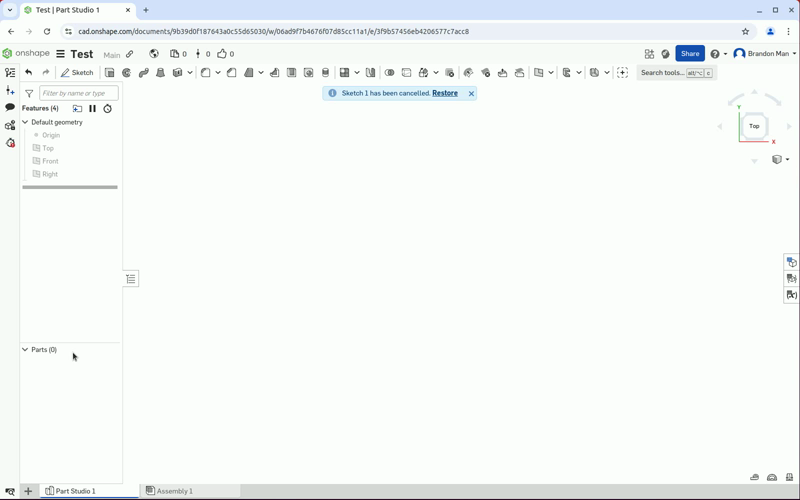
key(y)
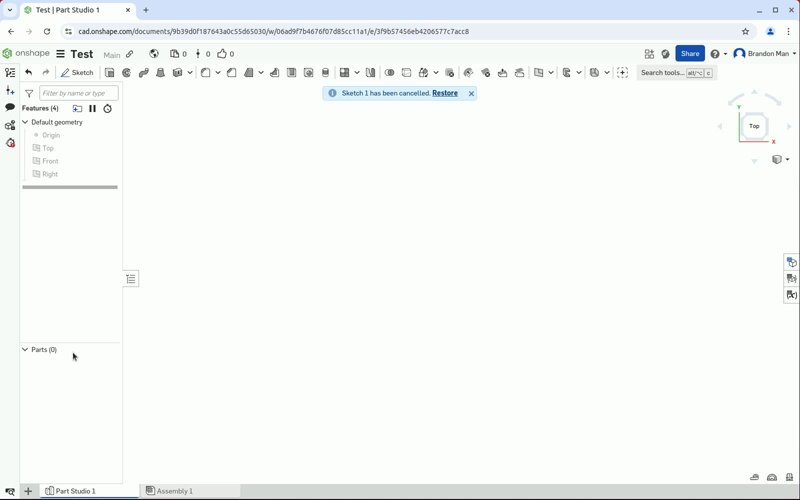
key(shift+p)
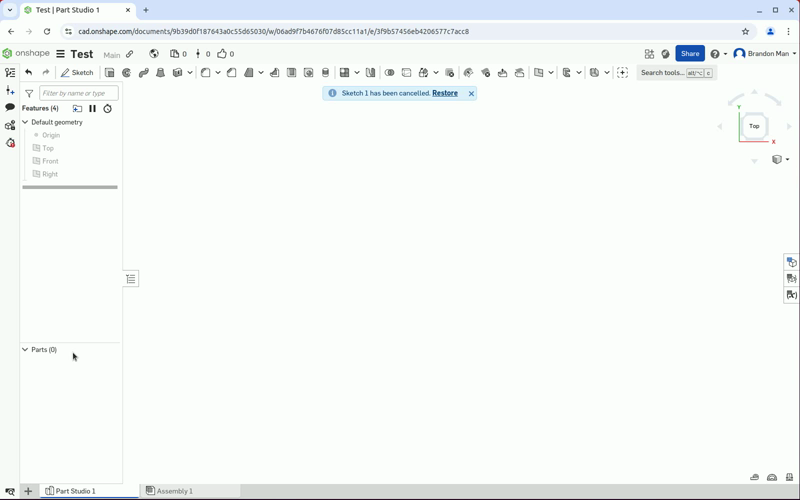
key(space)
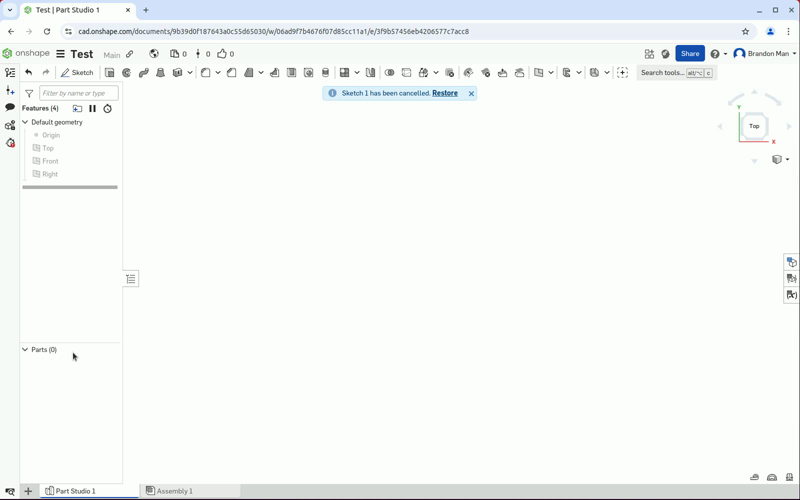
key_down(shift)
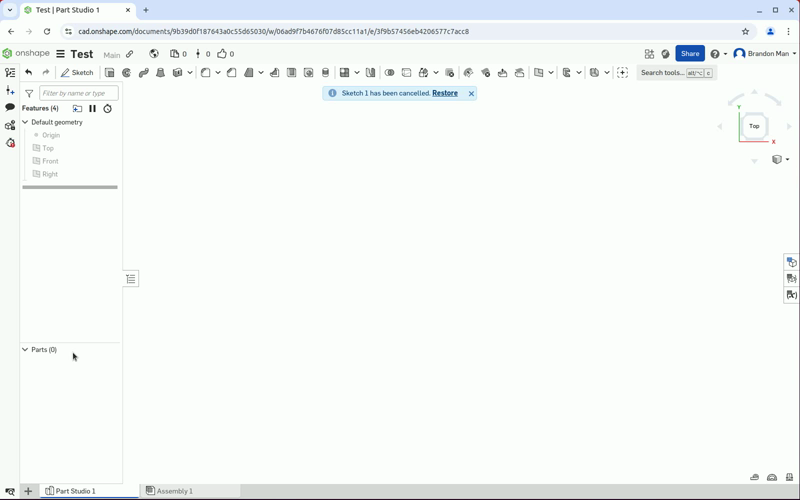
key(up)
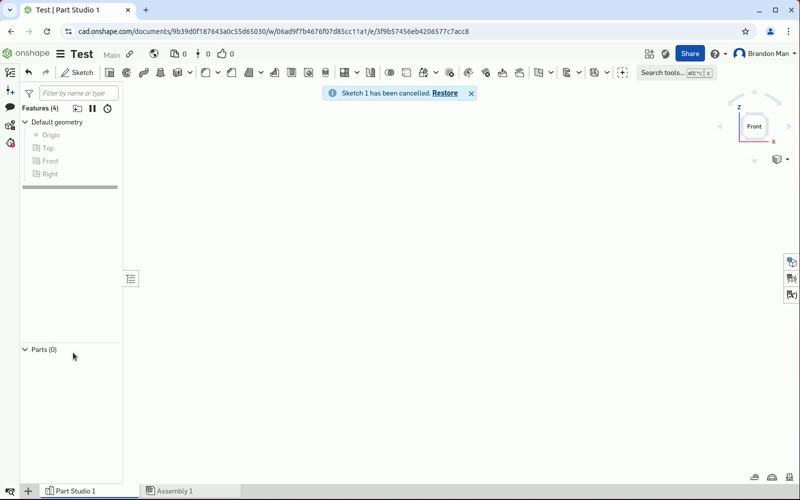
key_up(shift)
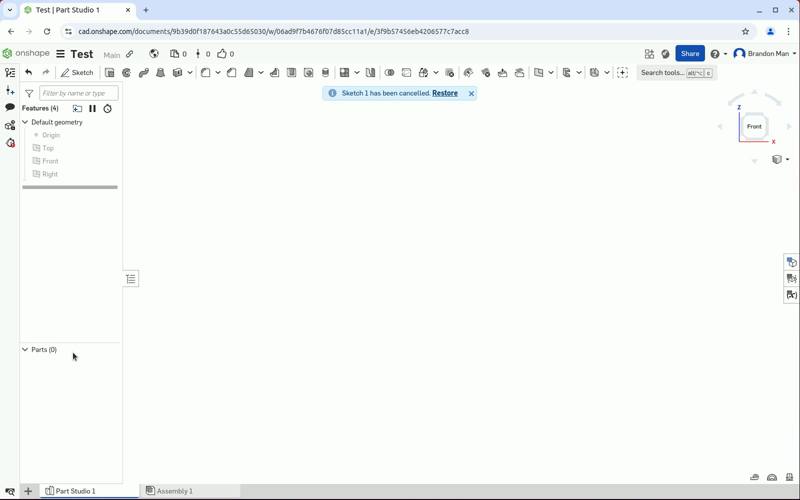
mouse_move(73, 352)
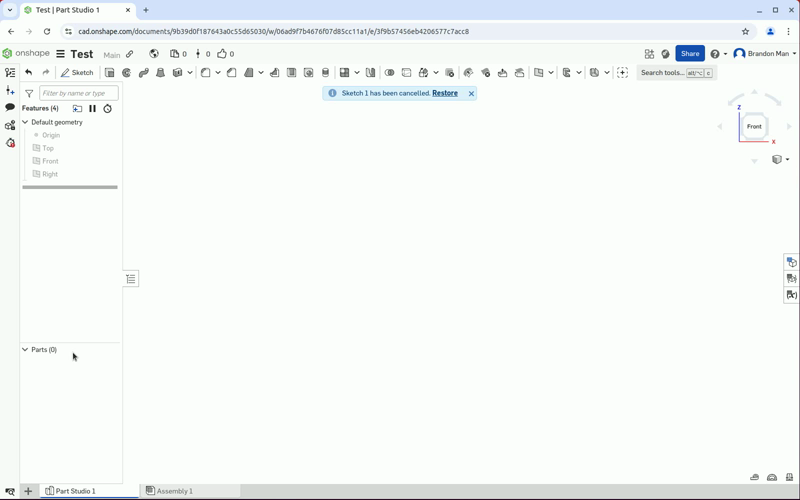
key(shift+y)
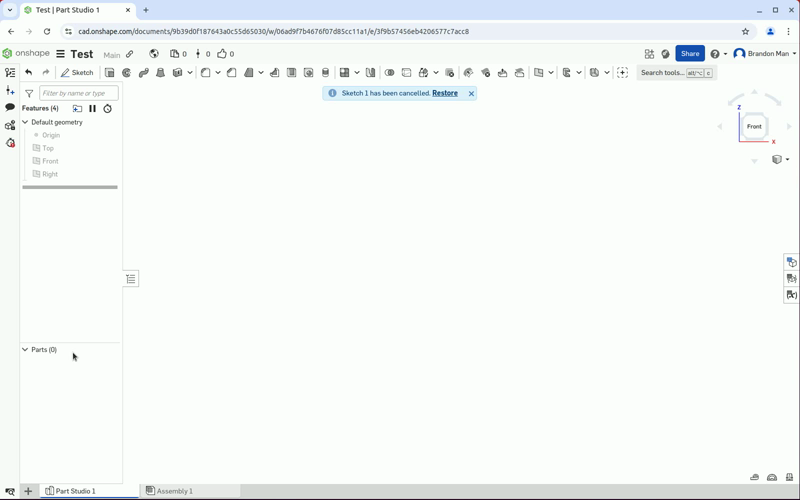
key(shift+s)
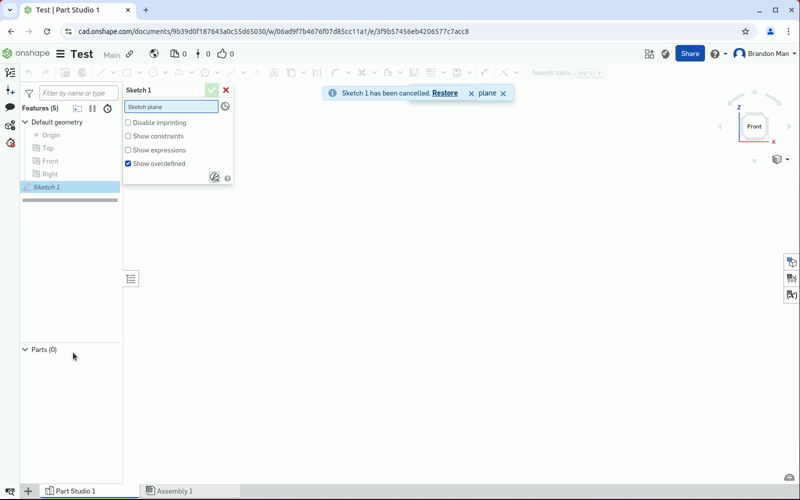
mouse_move(73, 163)
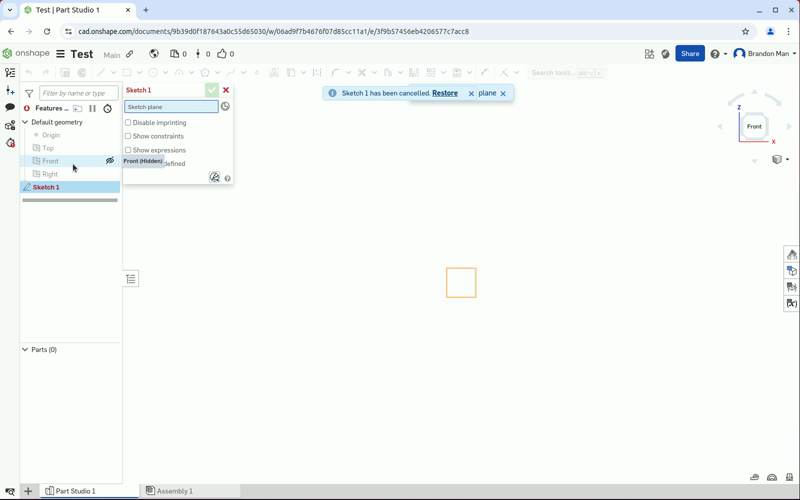
click(73, 163)
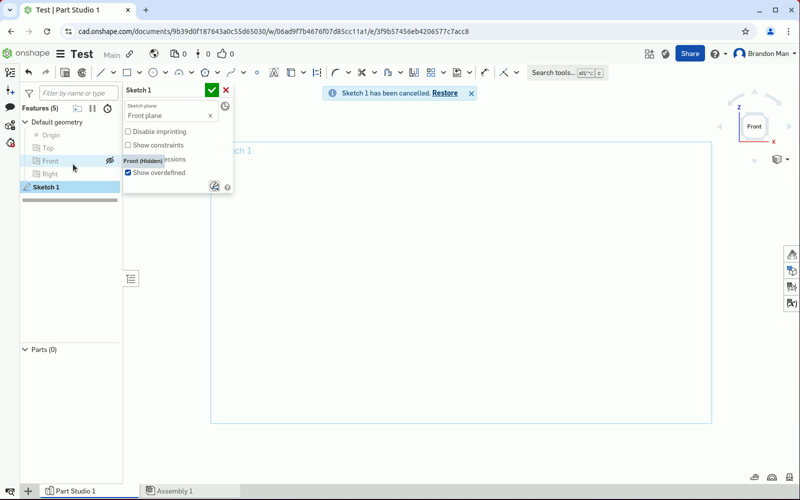
mouse_move(73, 352)
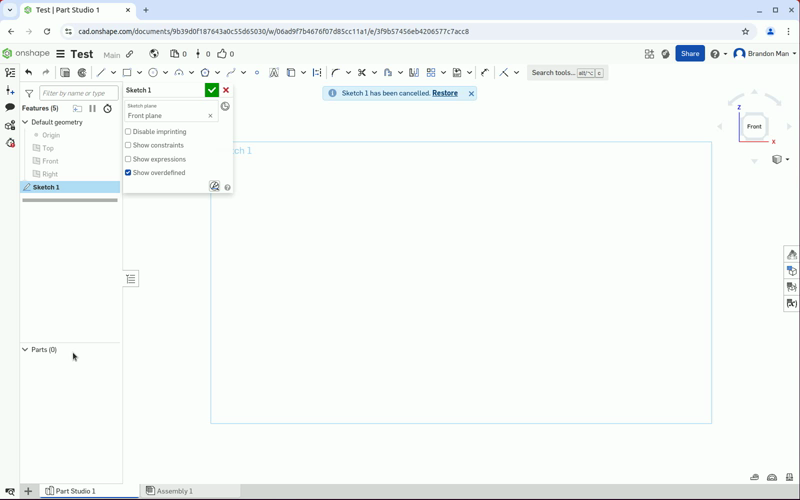
key(y)
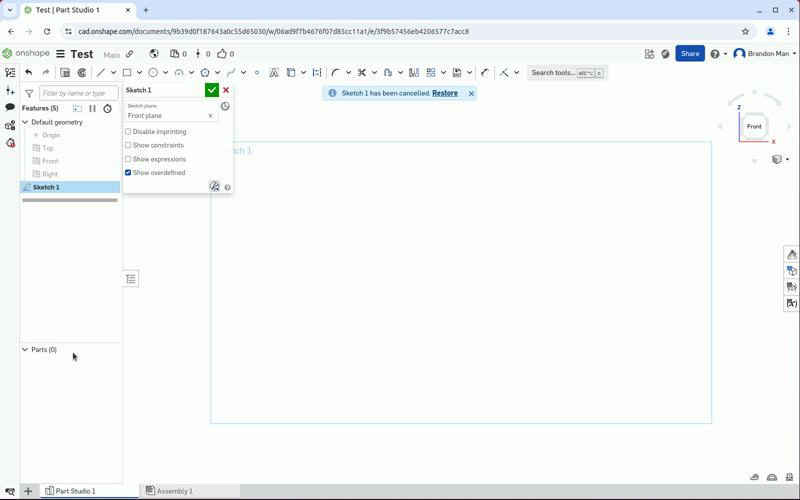
key(l)
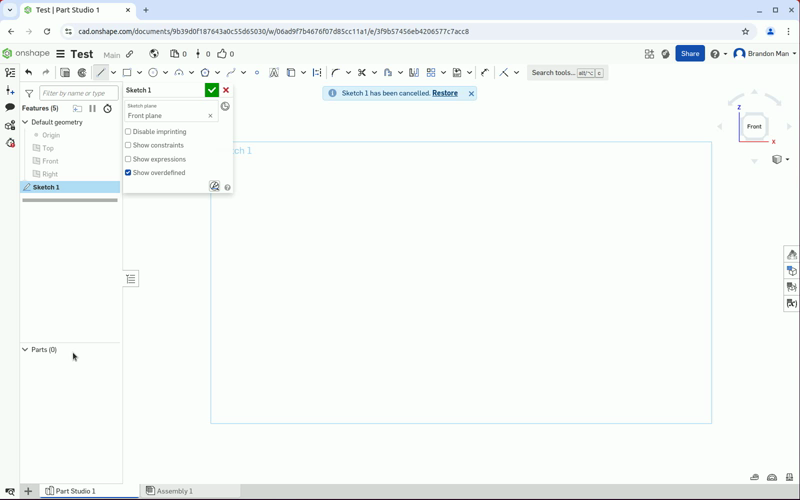
key_down(shift)
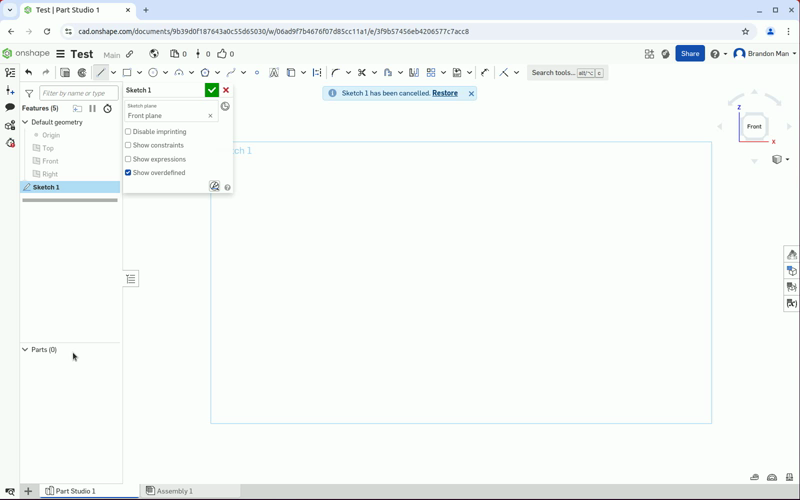
mouse_move(430, 282)
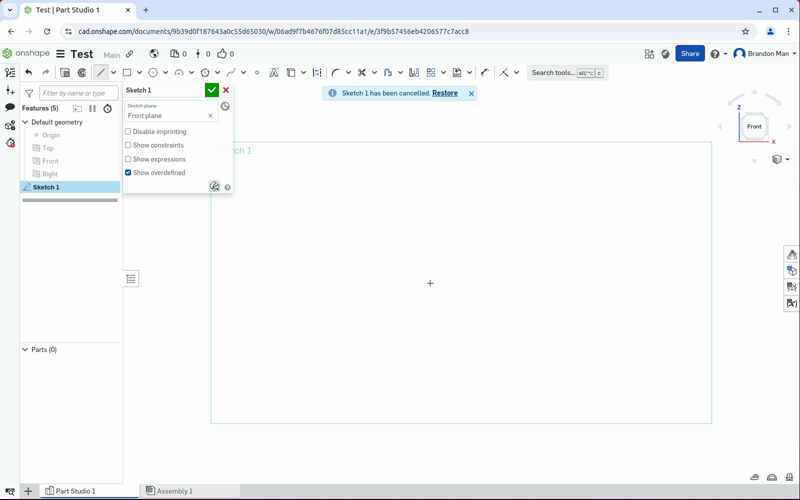
click(430, 282)
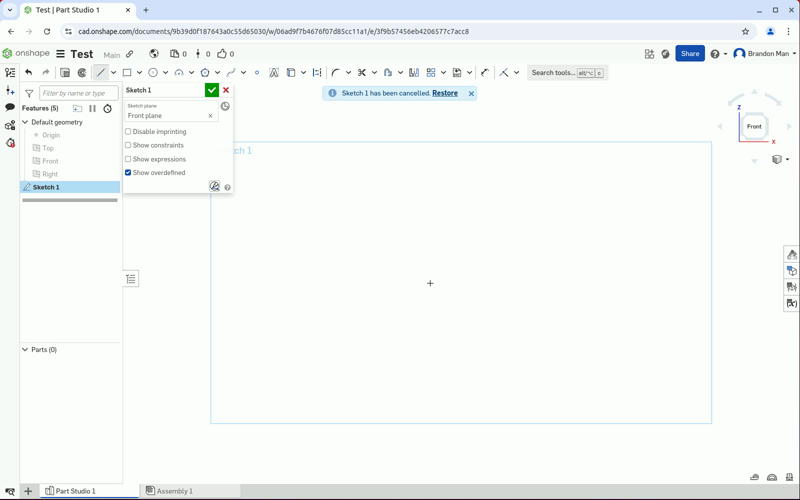
key_up(shift)
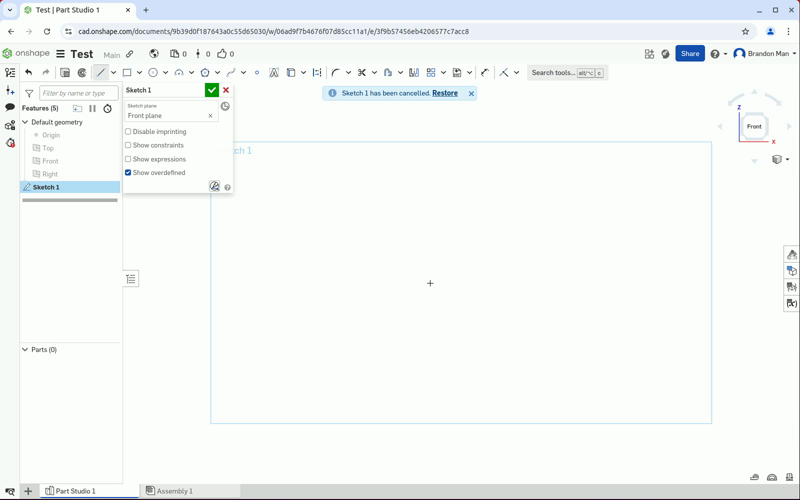
key_down(shift)
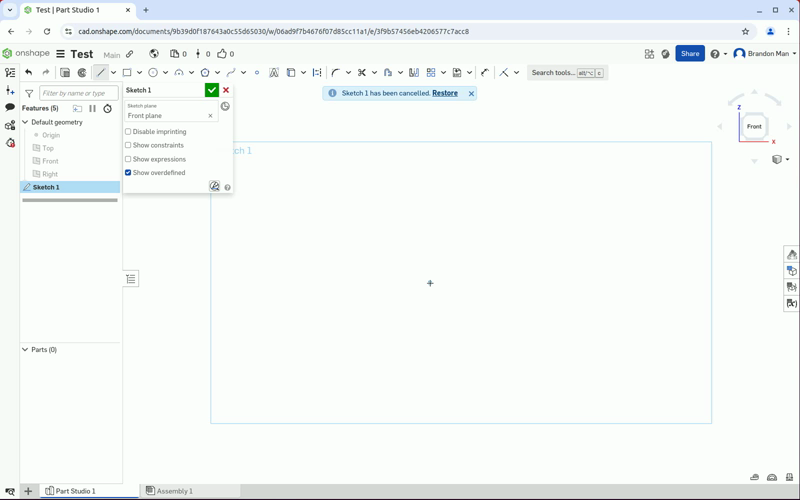
mouse_move(460, 282)
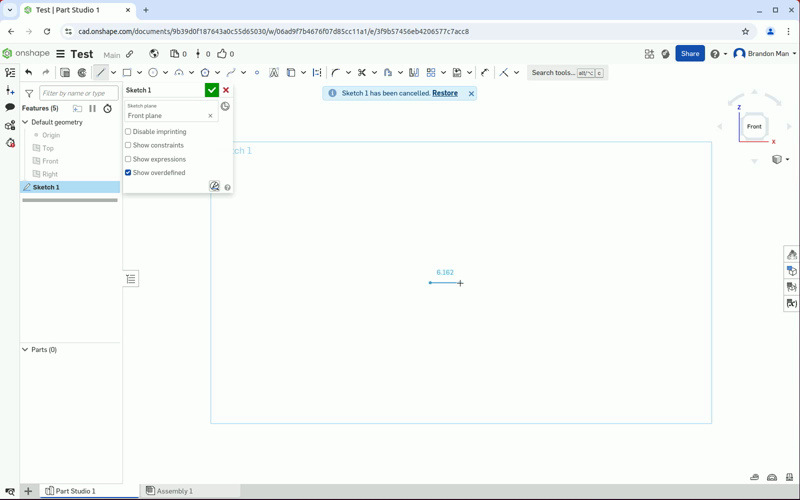
mouse_move(431, 282)
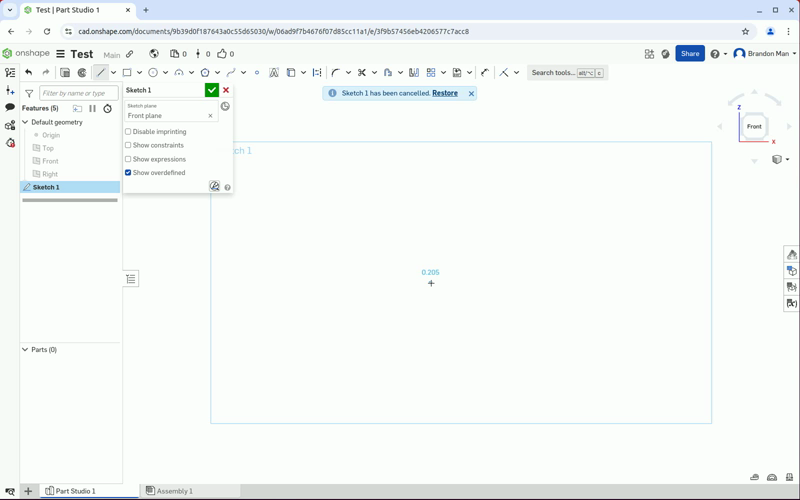
scroll(6)
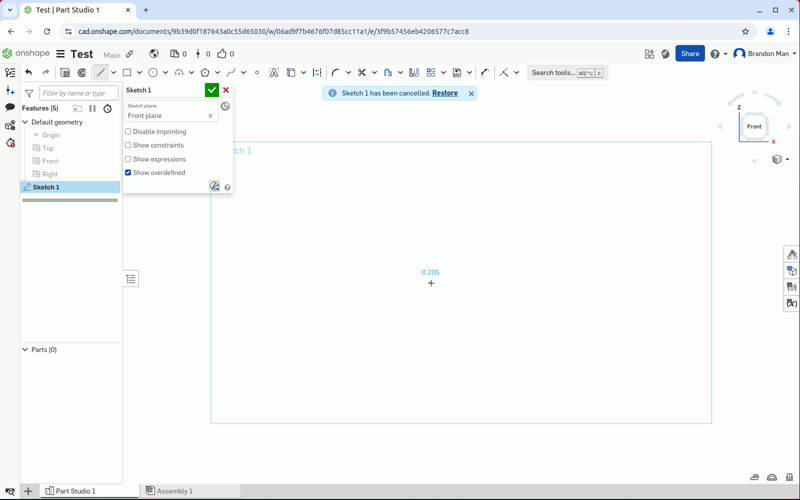
scroll(6)
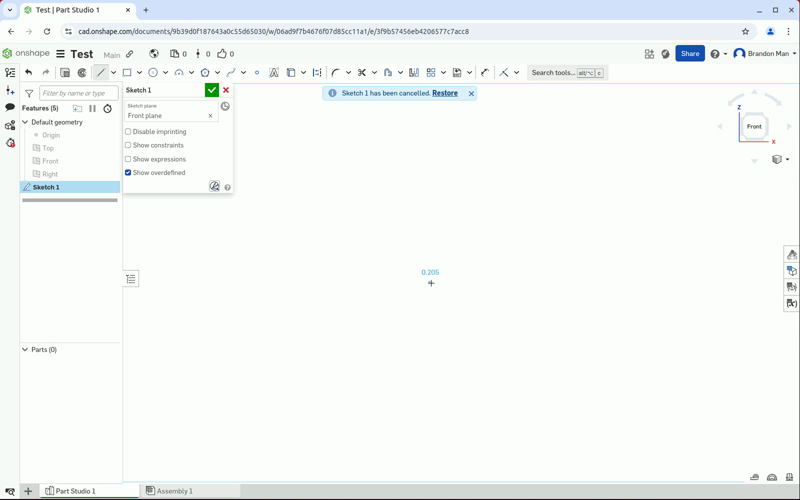
scroll(6)
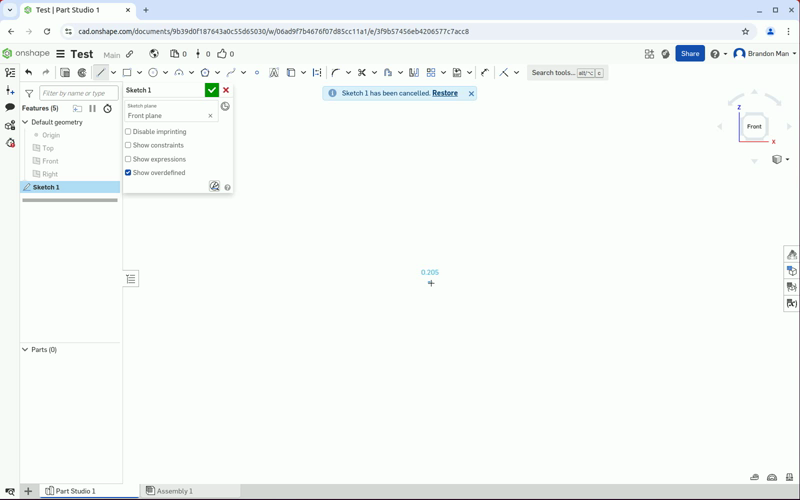
scroll(6)
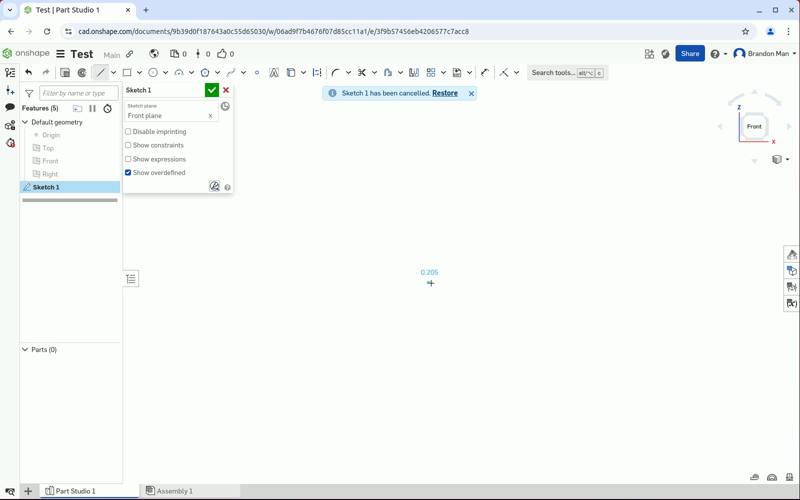
scroll(6)
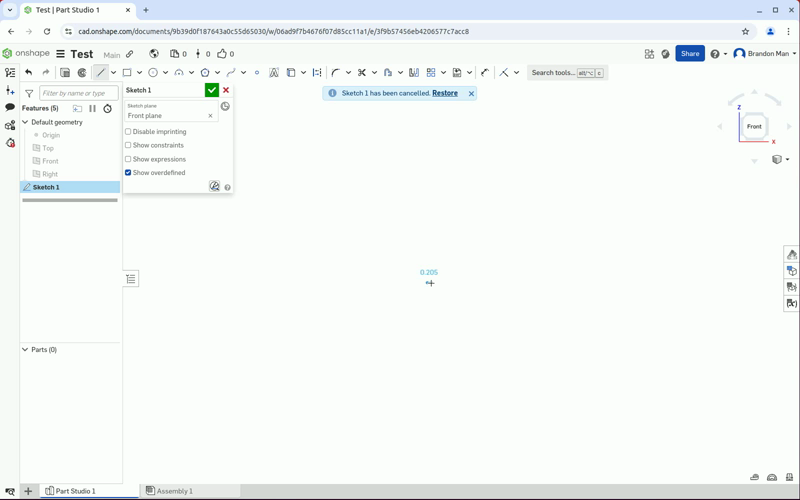
scroll(6)
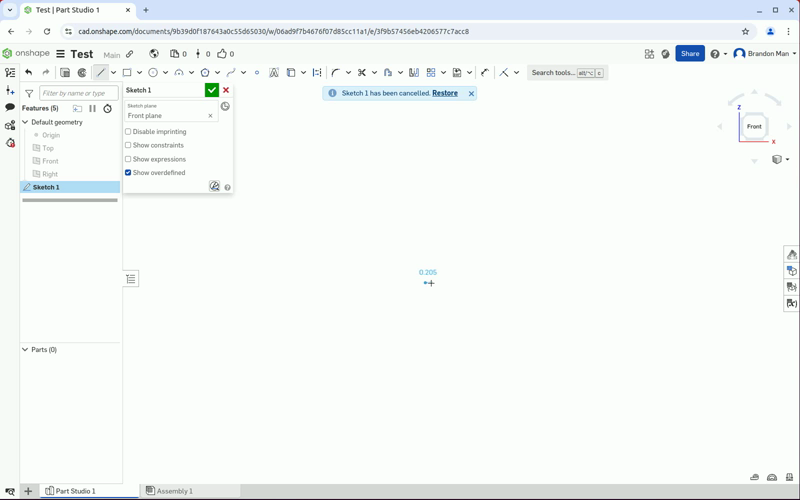
scroll(6)
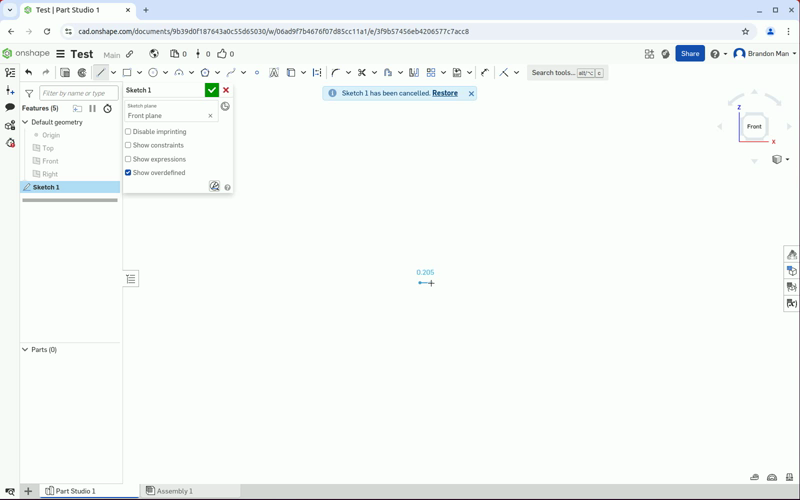
click(431, 282)
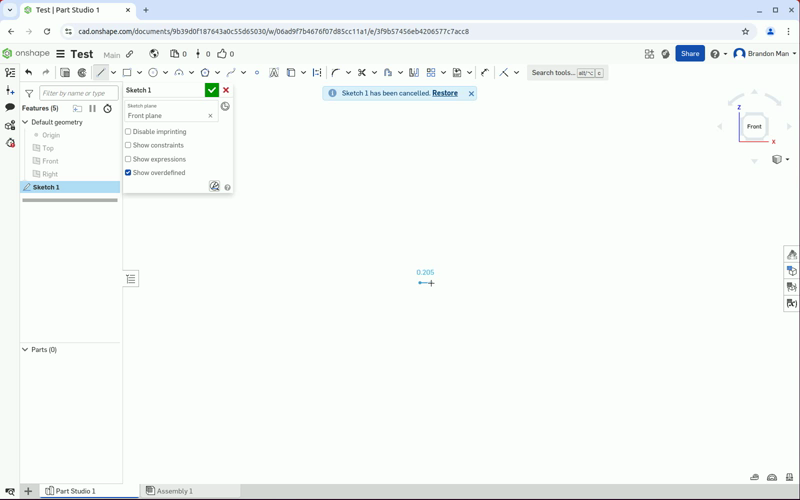
scroll(-6)
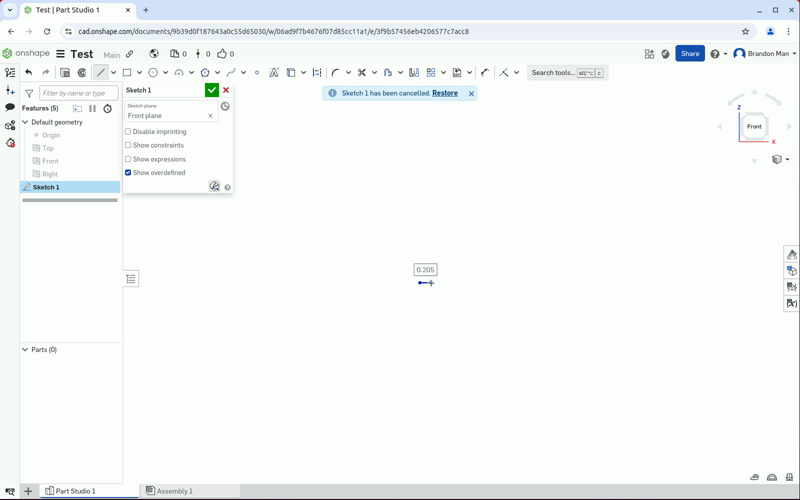
scroll(-6)
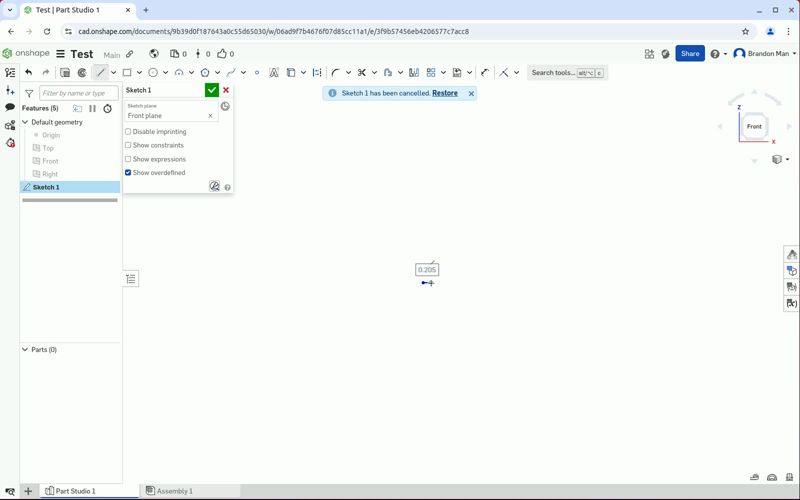
scroll(-6)
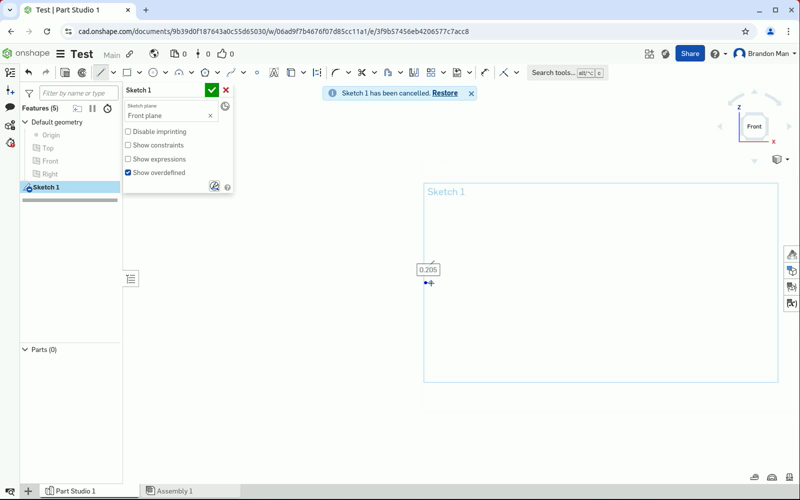
scroll(-6)
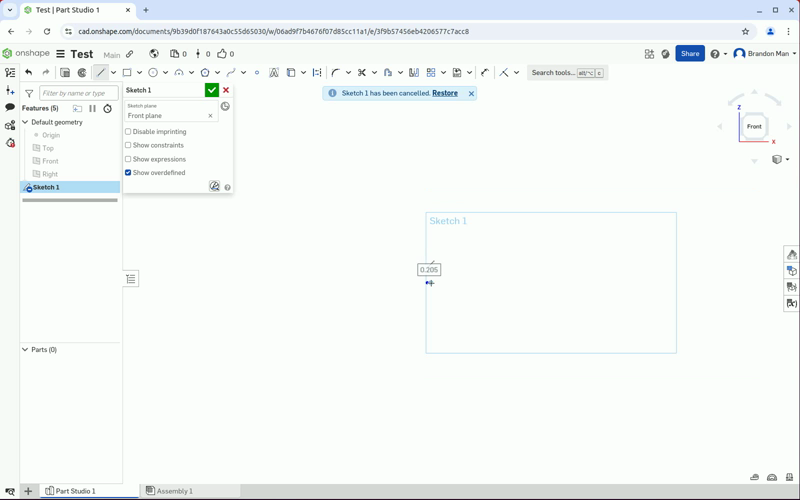
scroll(-6)
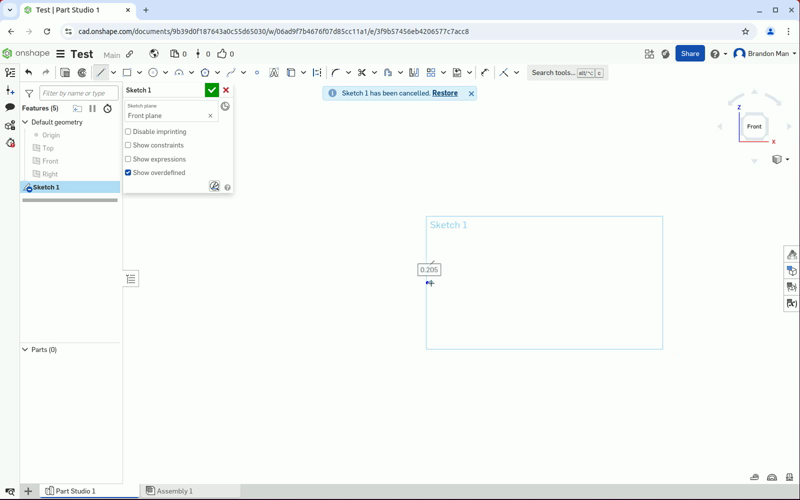
scroll(-6)
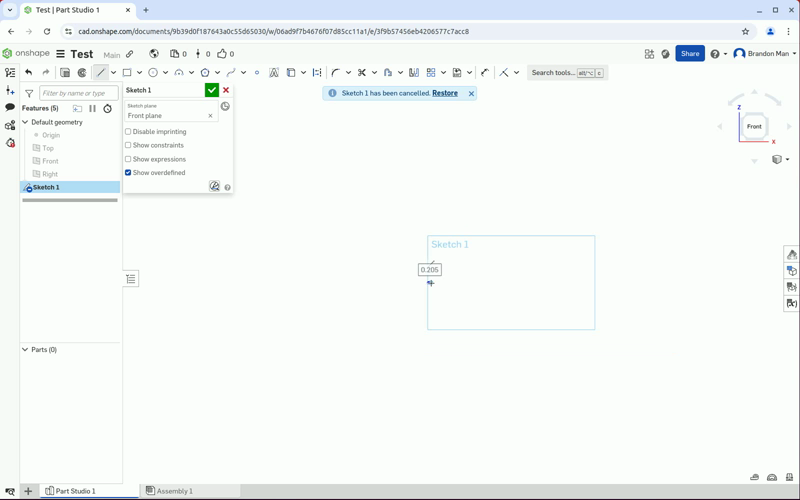
scroll(-6)
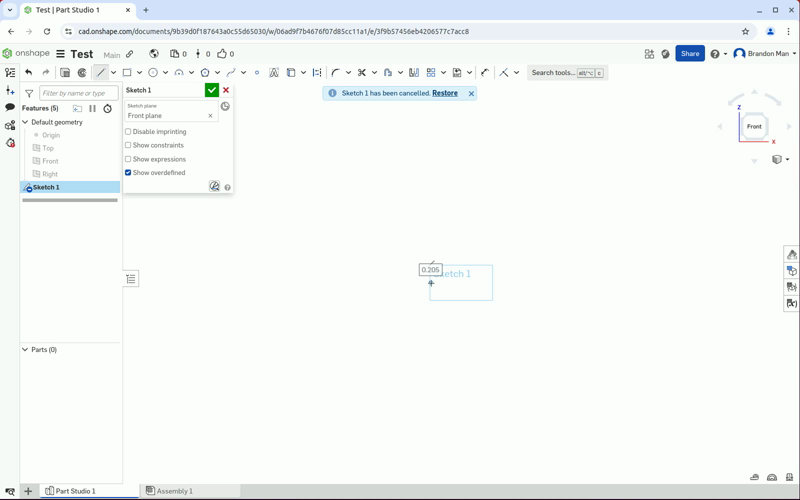
key_up(shift)
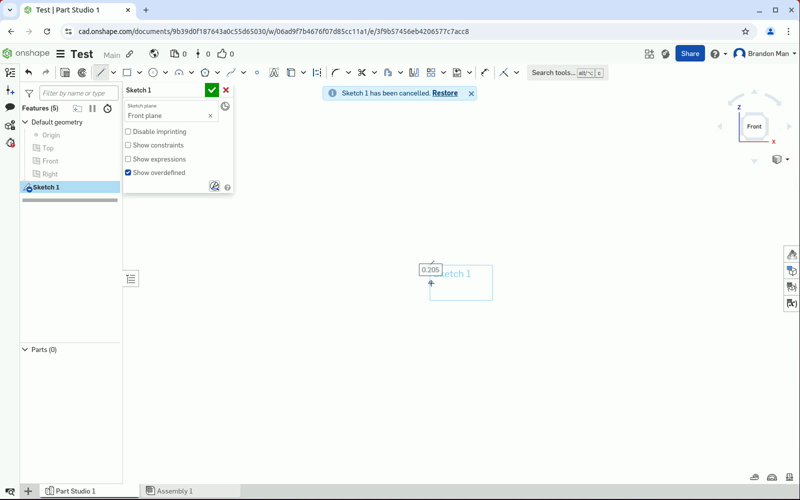
key_down(shift)
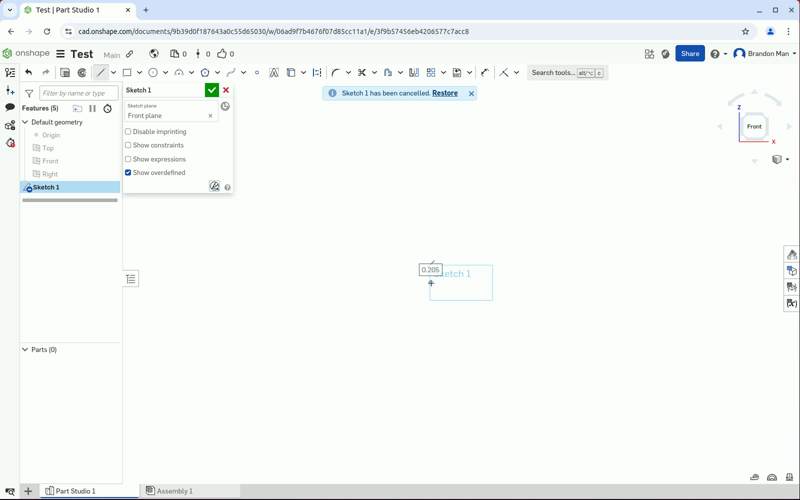
mouse_move(431, 171)
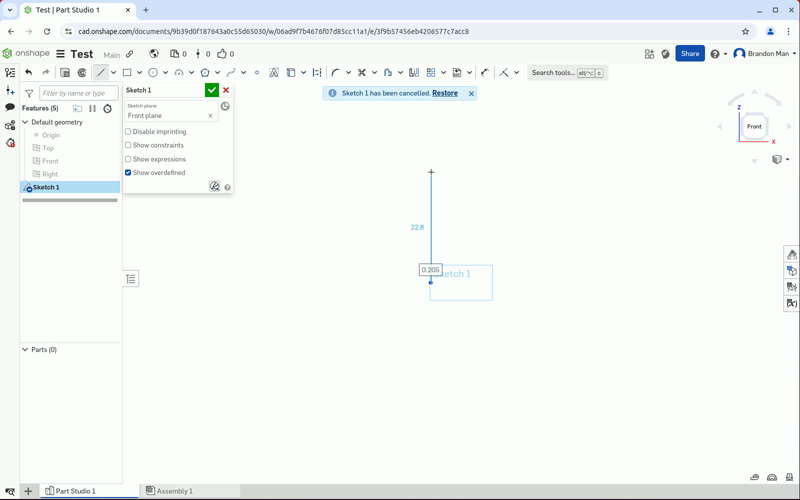
click(431, 171)
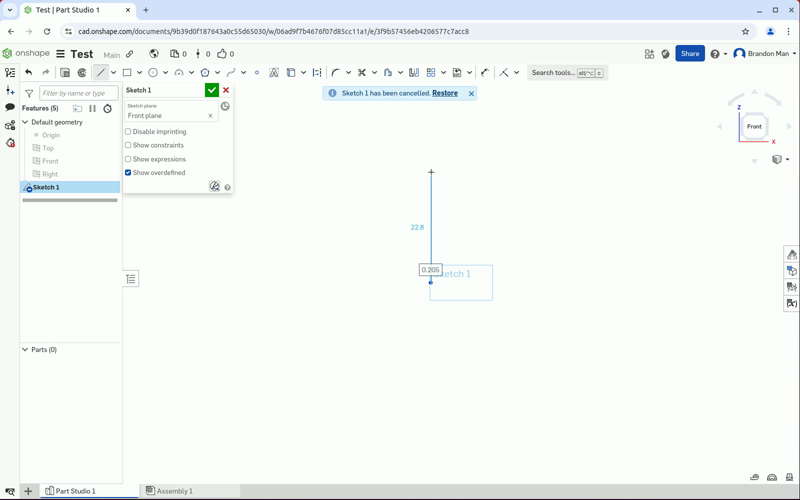
key_up(shift)
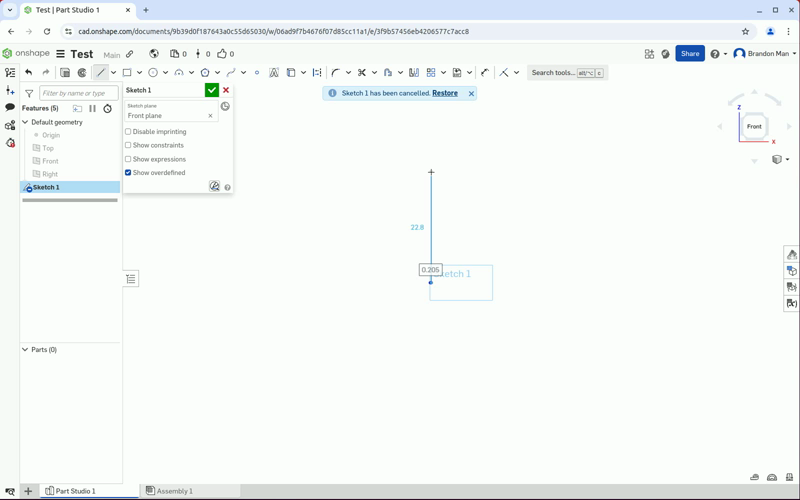
key_down(shift)
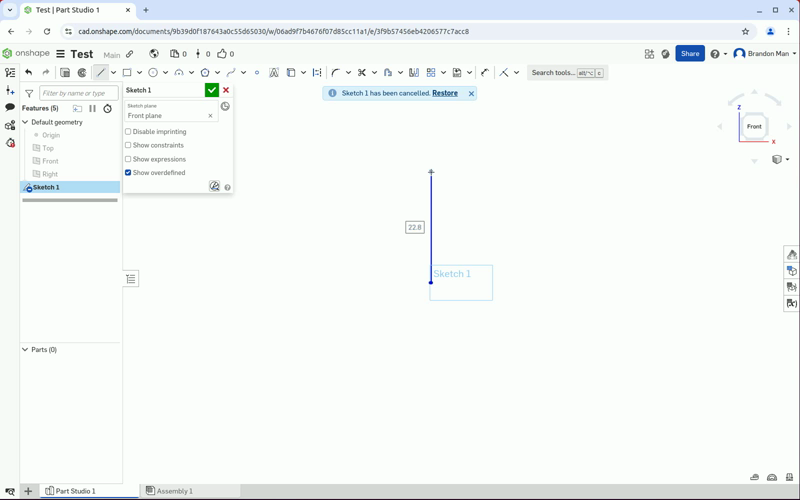
mouse_move(461, 171)
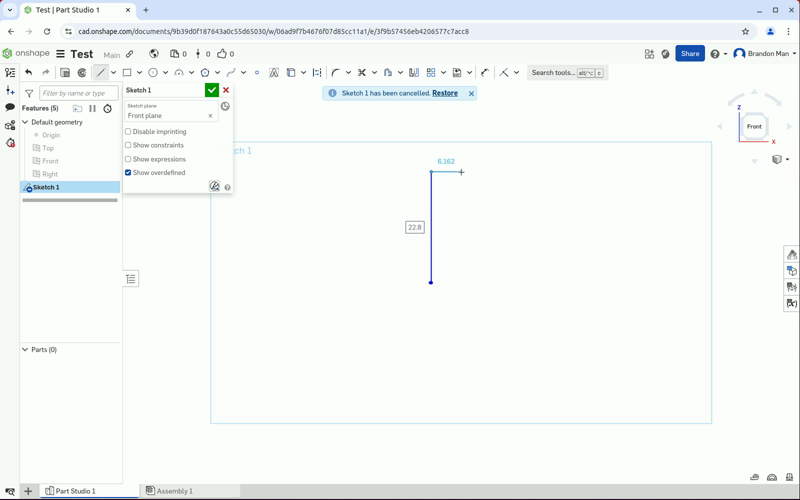
mouse_move(431, 170)
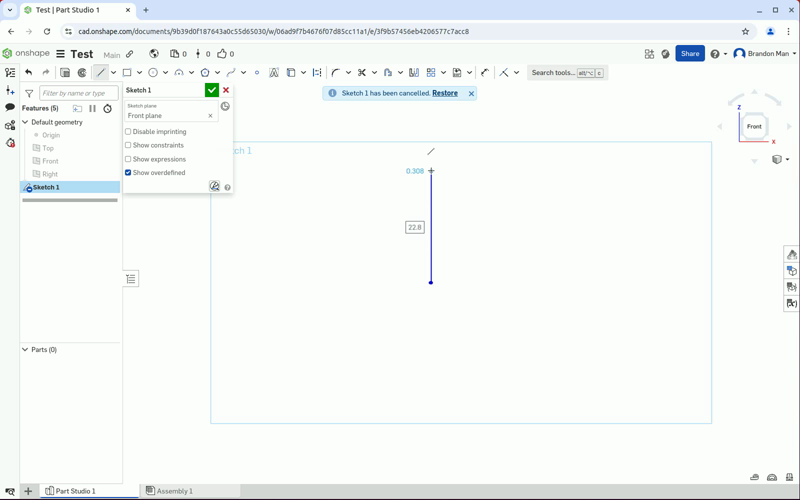
scroll(6)
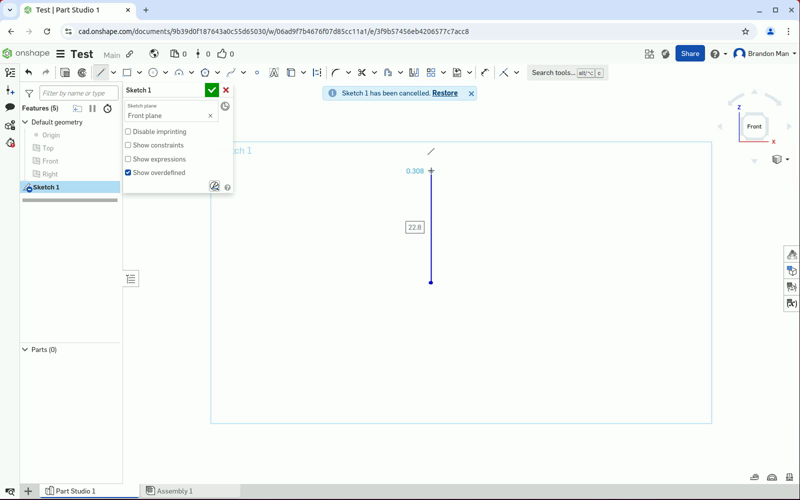
scroll(6)
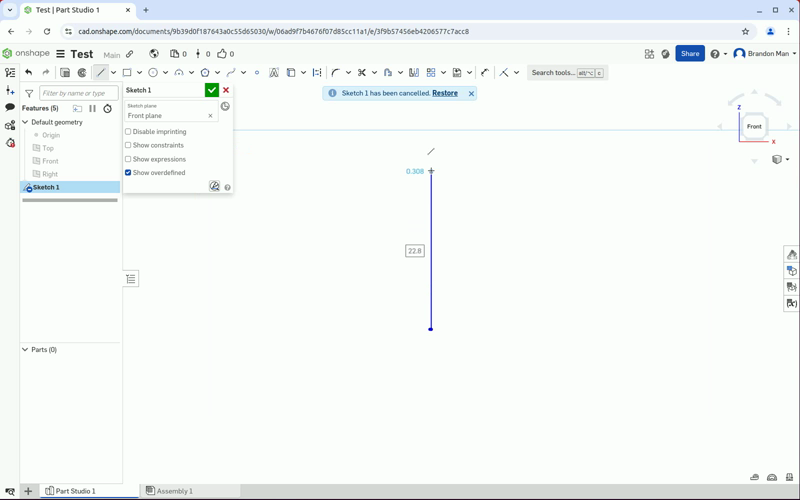
scroll(6)
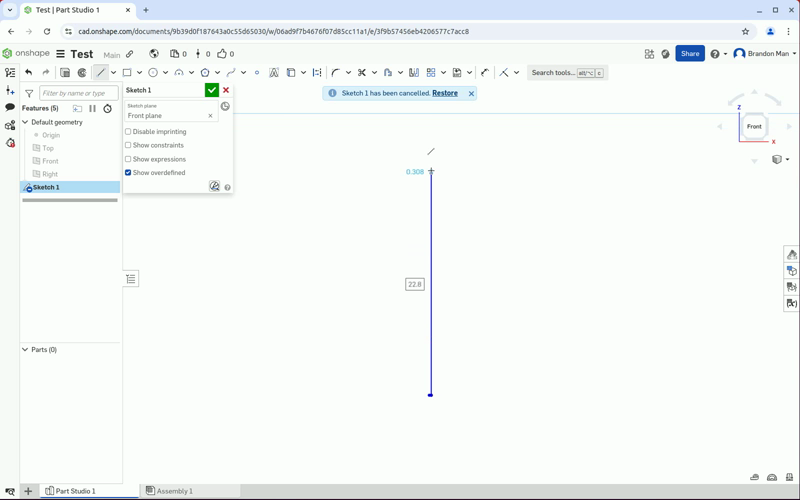
scroll(6)
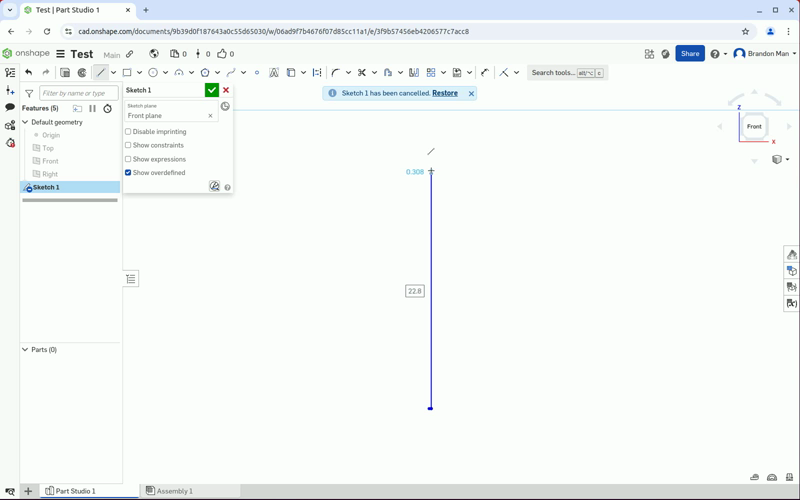
scroll(6)
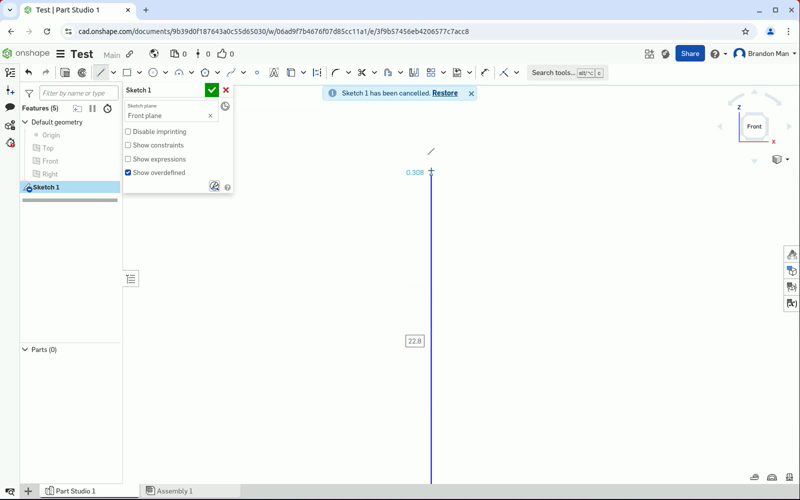
scroll(6)
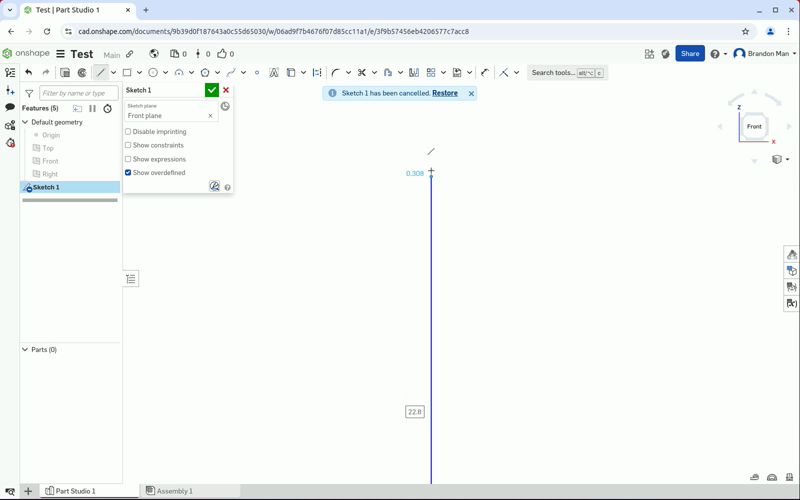
scroll(6)
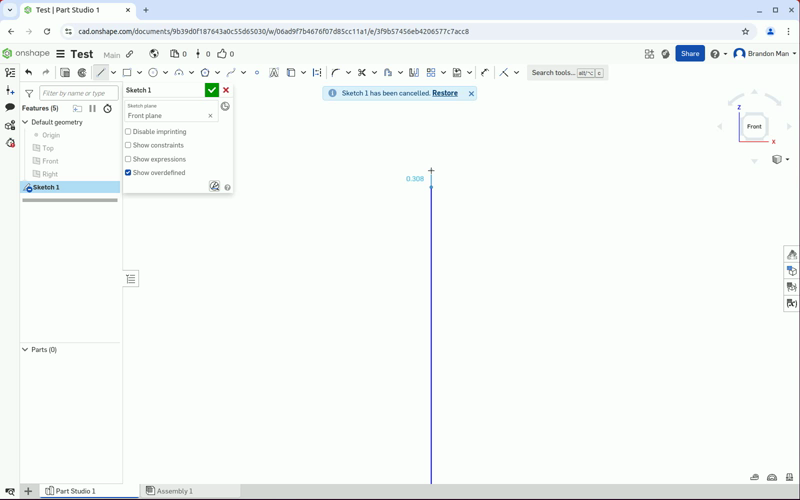
click(431, 170)
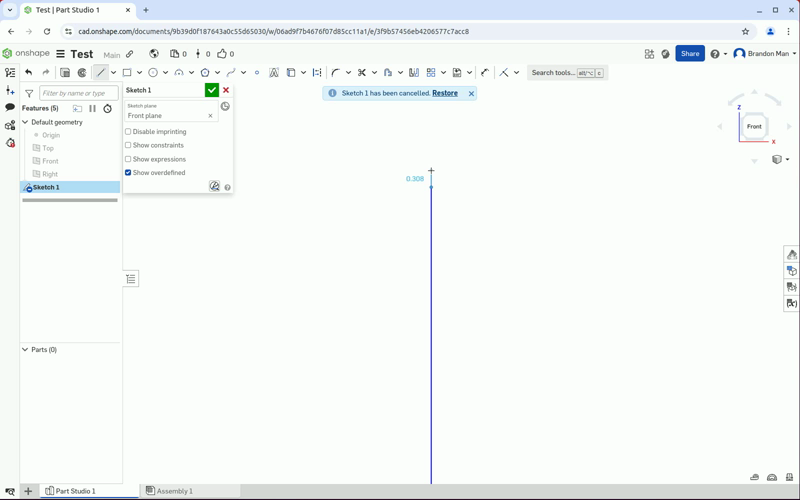
scroll(-6)
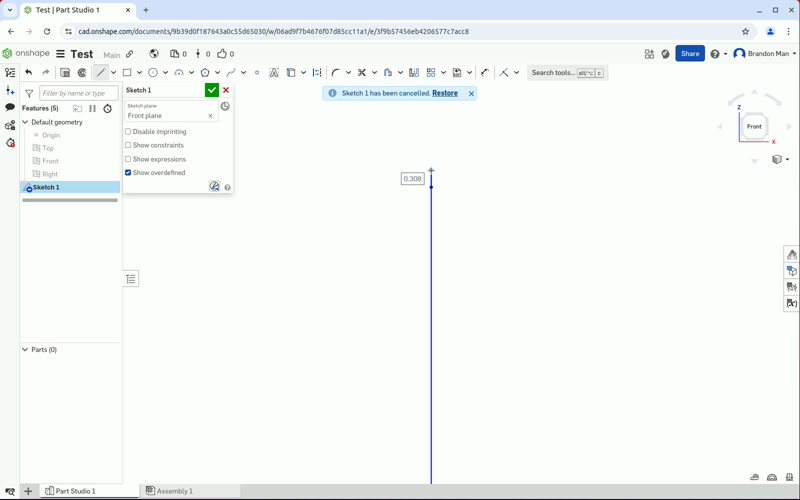
scroll(-6)
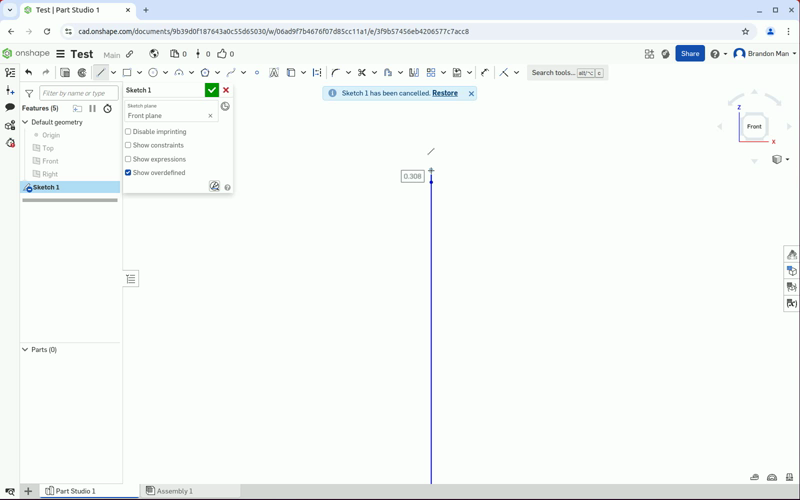
scroll(-6)
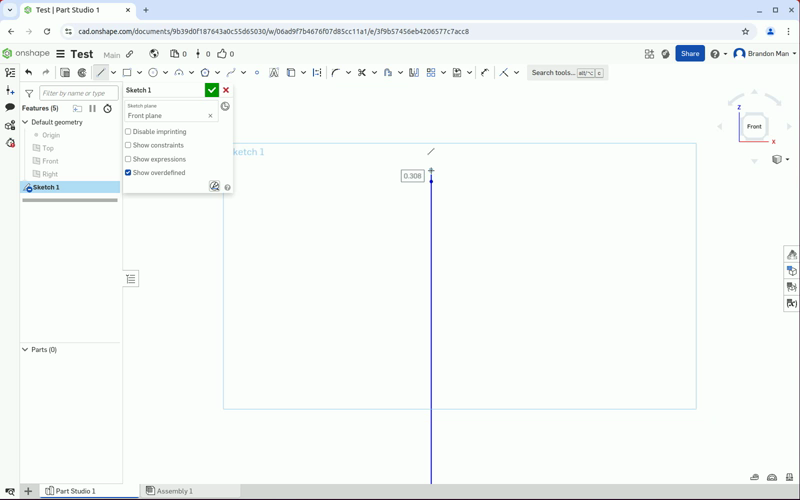
scroll(-6)
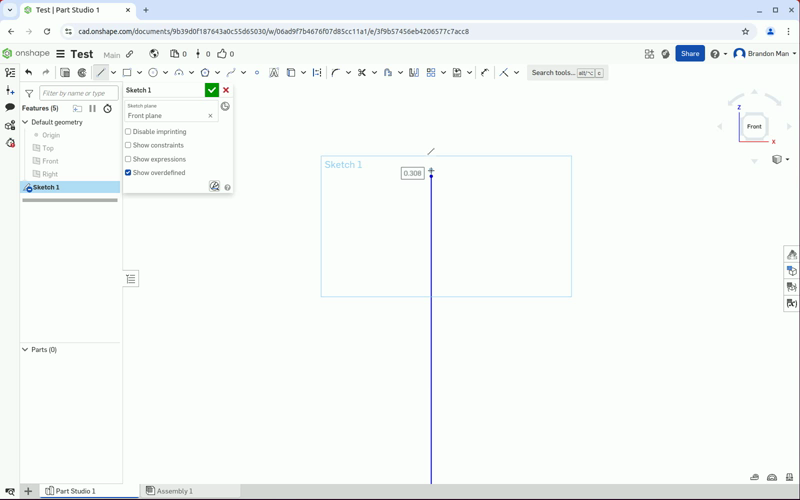
scroll(-6)
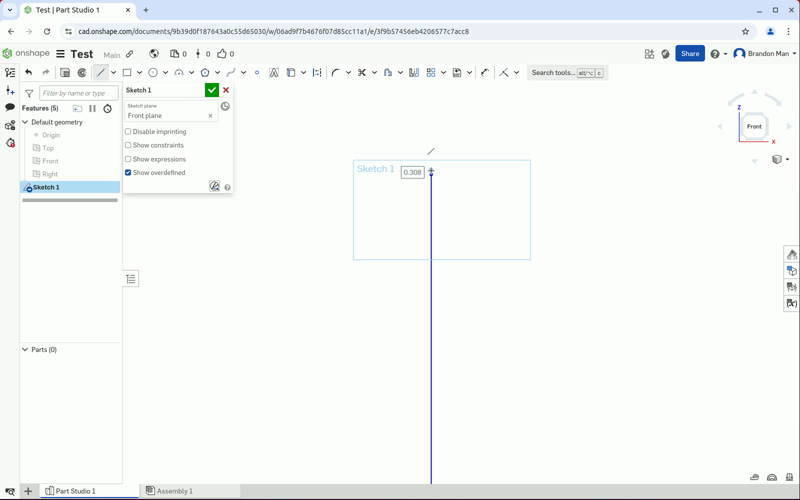
scroll(-6)
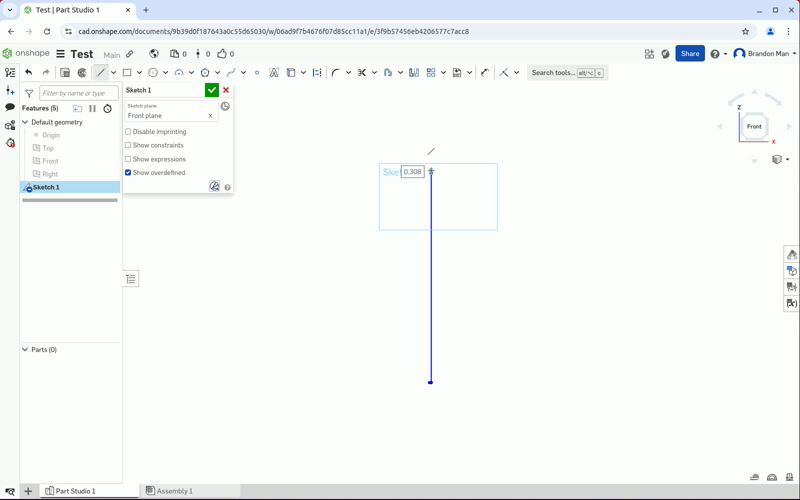
scroll(-6)
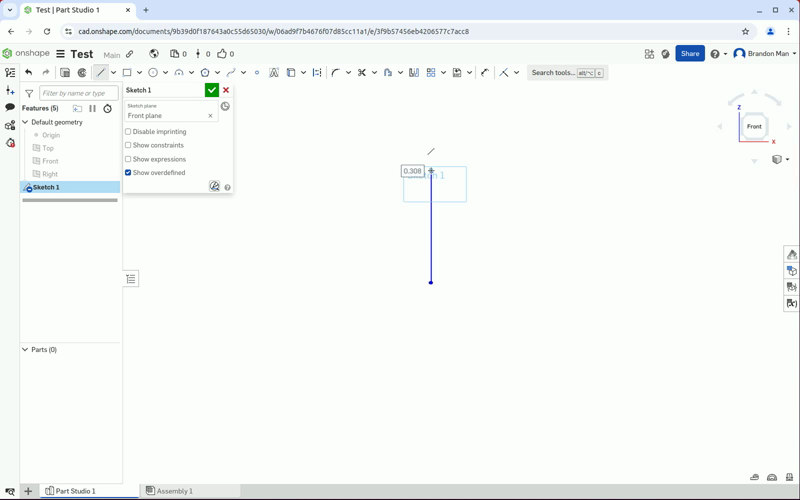
key_up(shift)
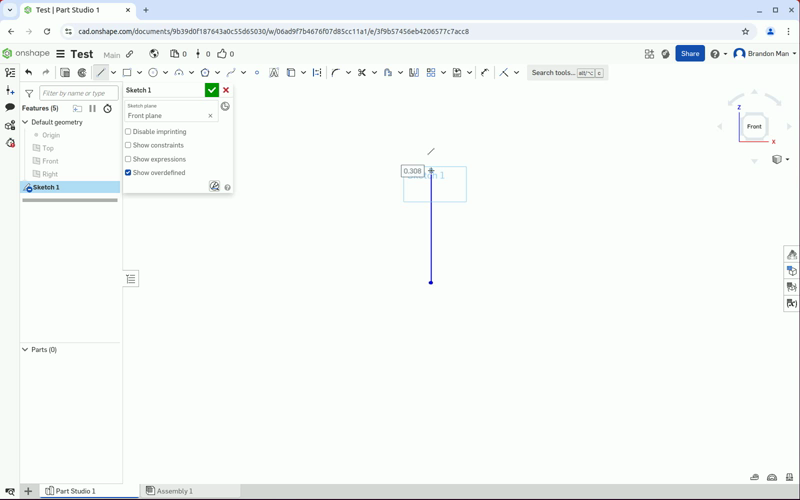
key_down(shift)
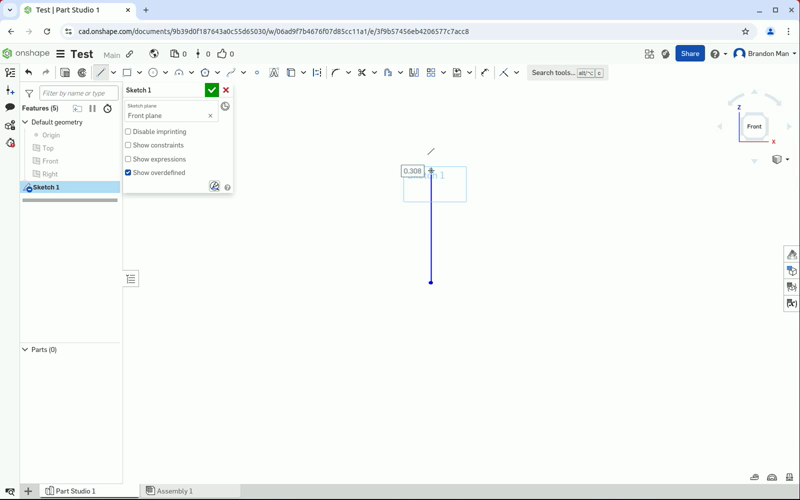
mouse_move(461, 170)
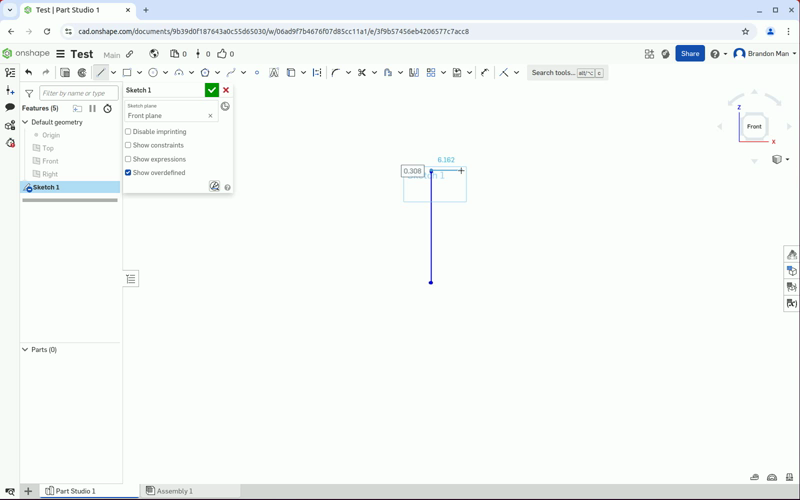
mouse_move(430, 170)
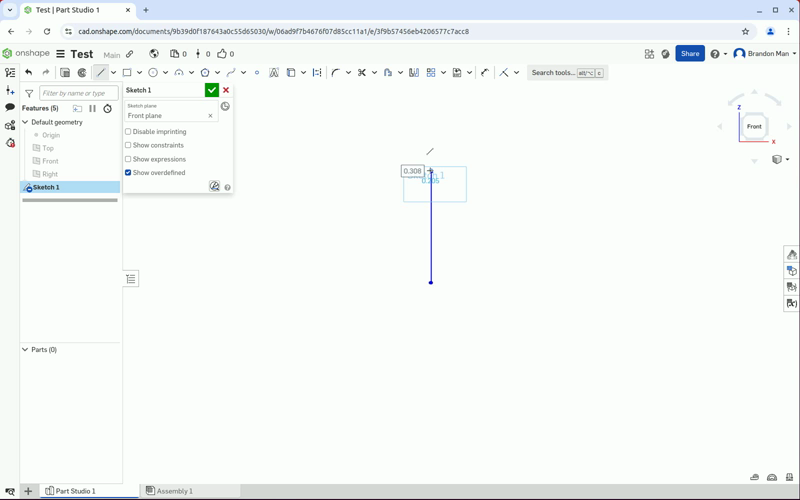
scroll(6)
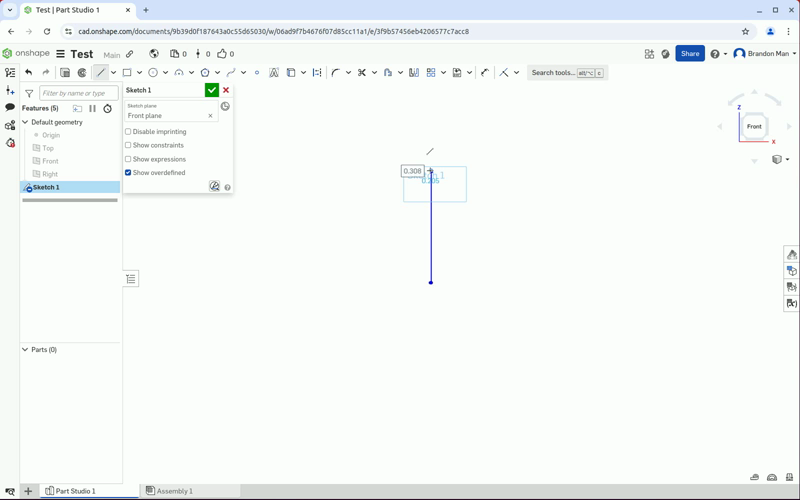
scroll(6)
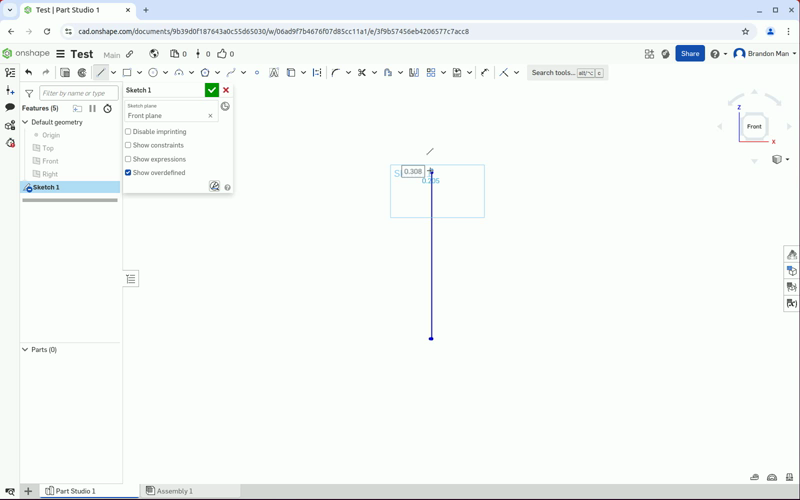
scroll(6)
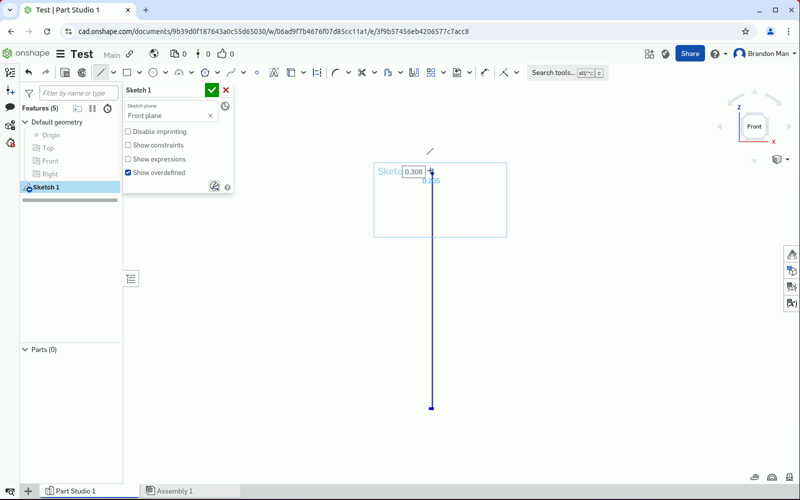
scroll(6)
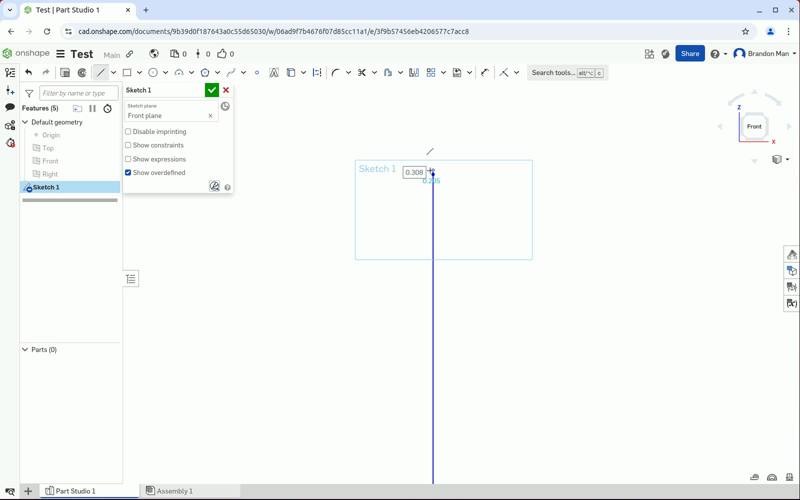
scroll(6)
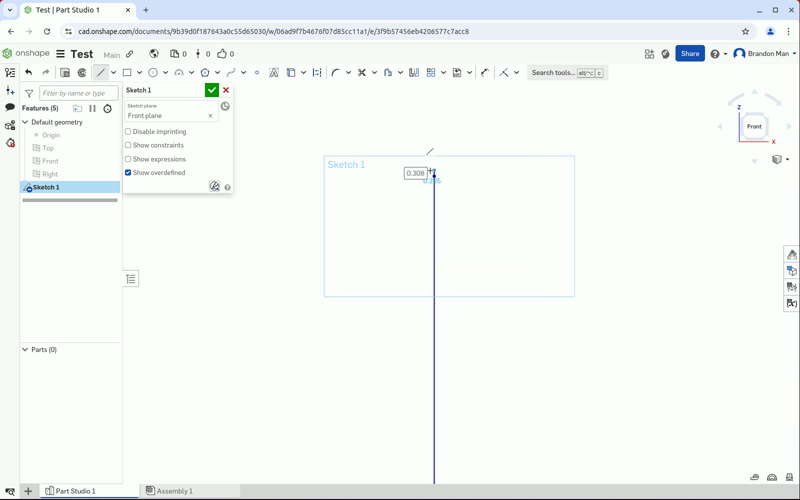
scroll(6)
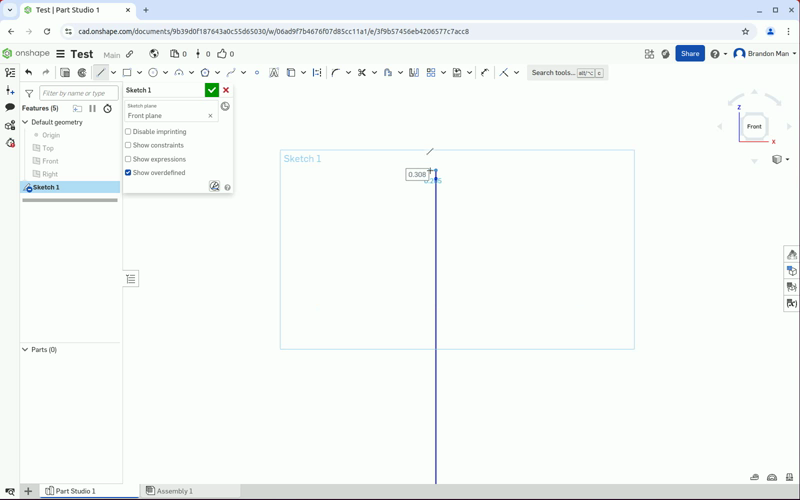
scroll(6)
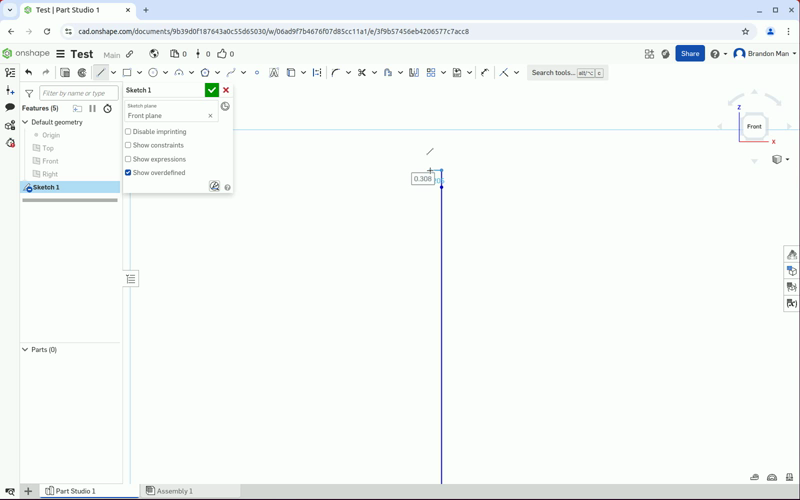
click(430, 170)
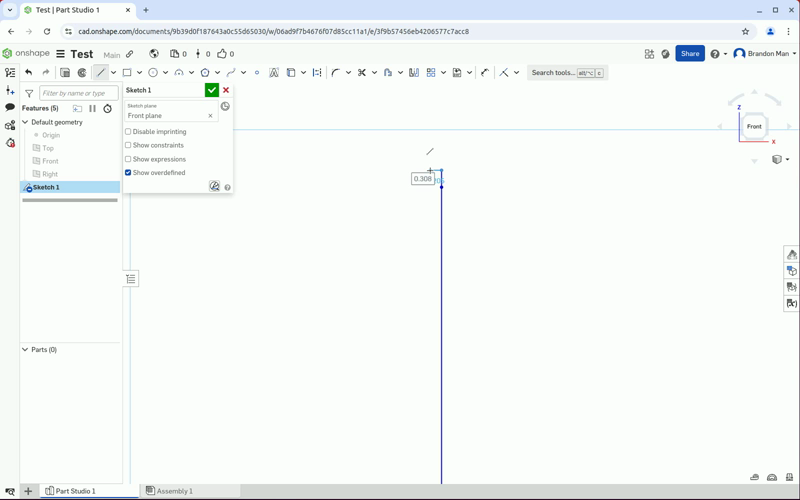
scroll(-6)
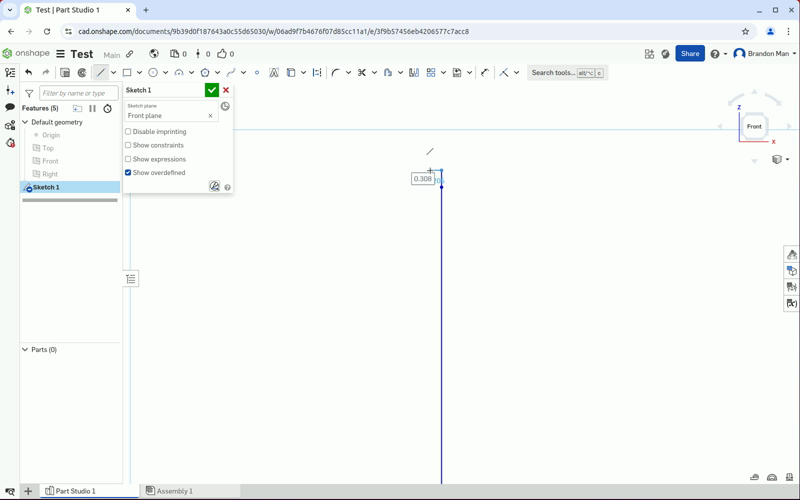
scroll(-6)
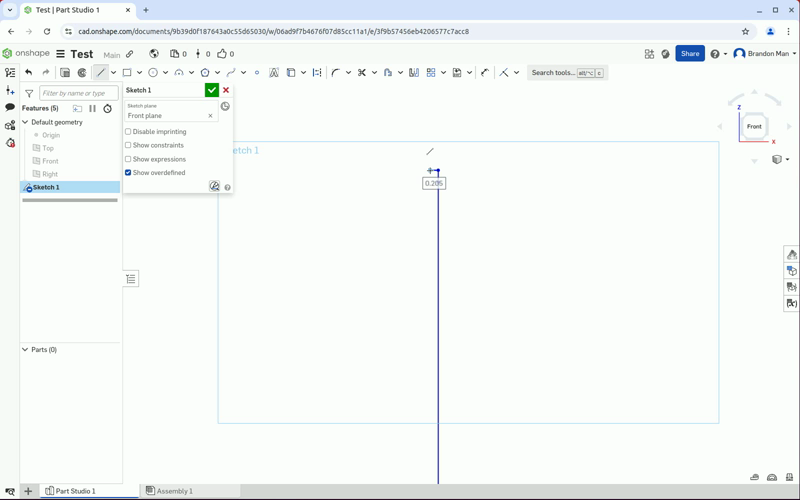
scroll(-6)
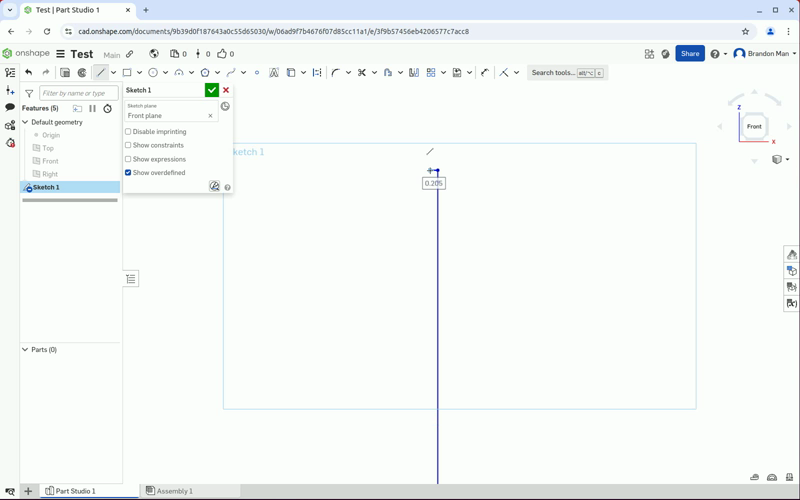
scroll(-6)
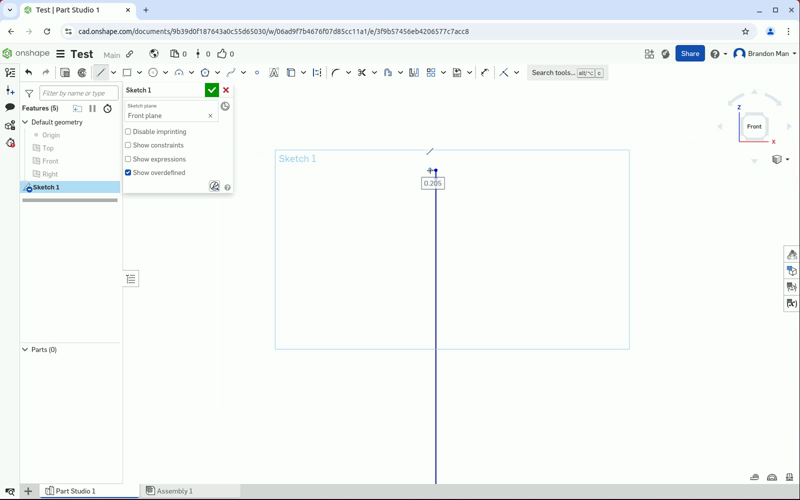
scroll(-6)
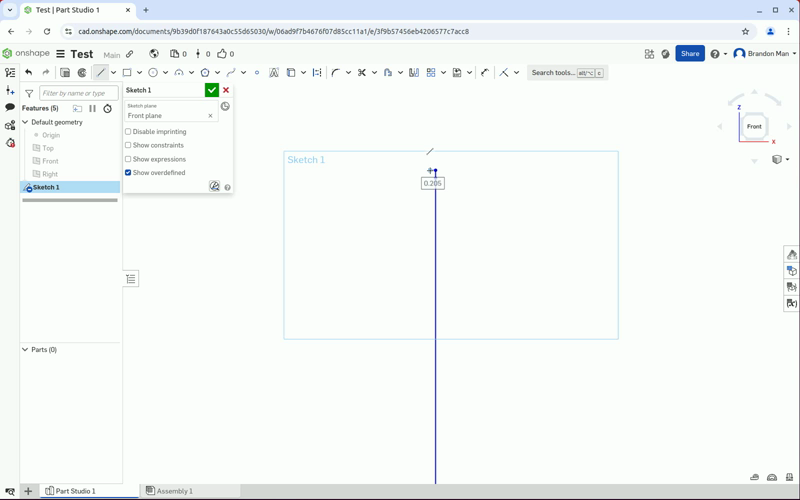
scroll(-6)
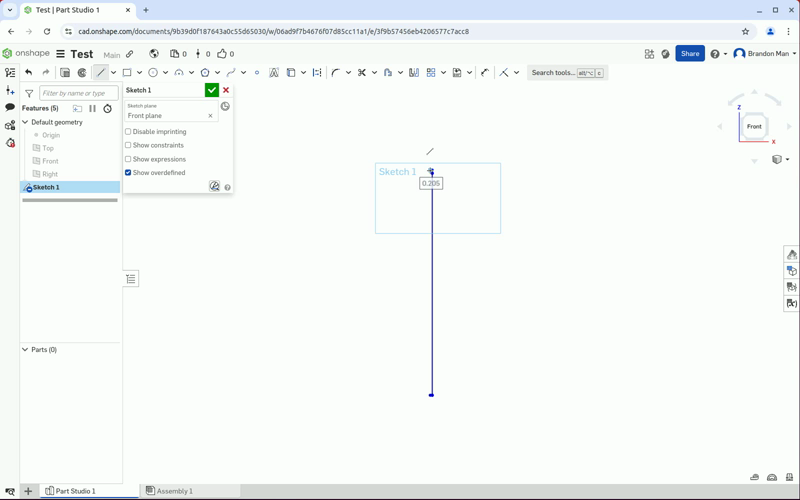
scroll(-6)
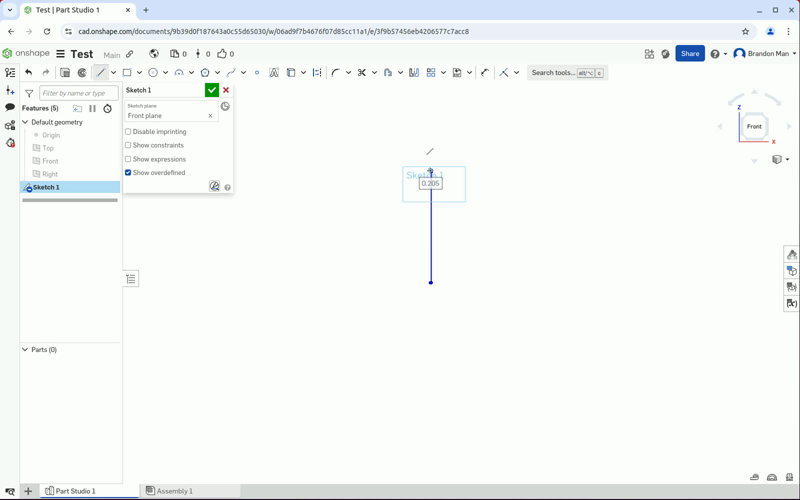
key_up(shift)
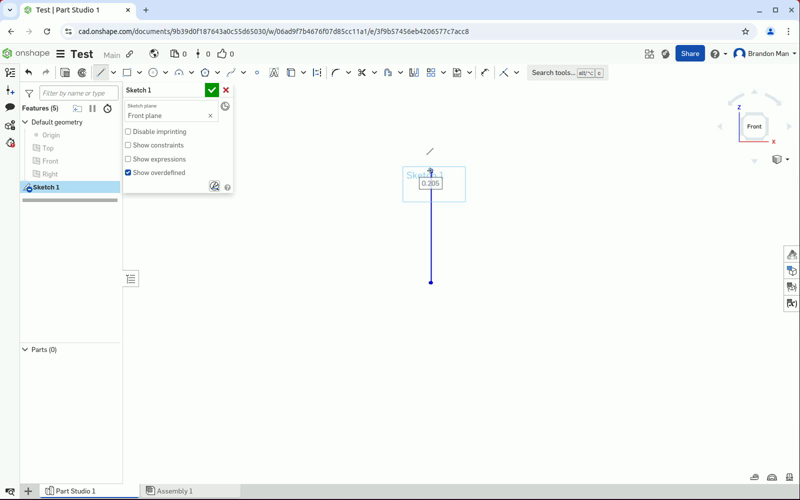
key_down(shift)
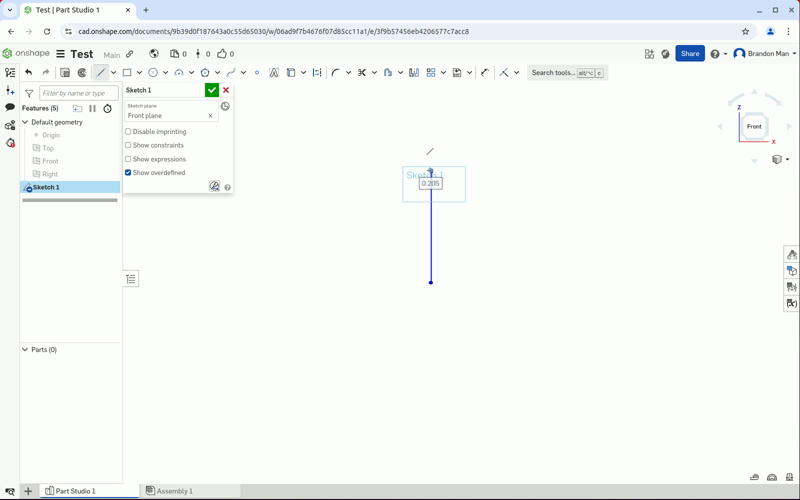
mouse_move(430, 282)
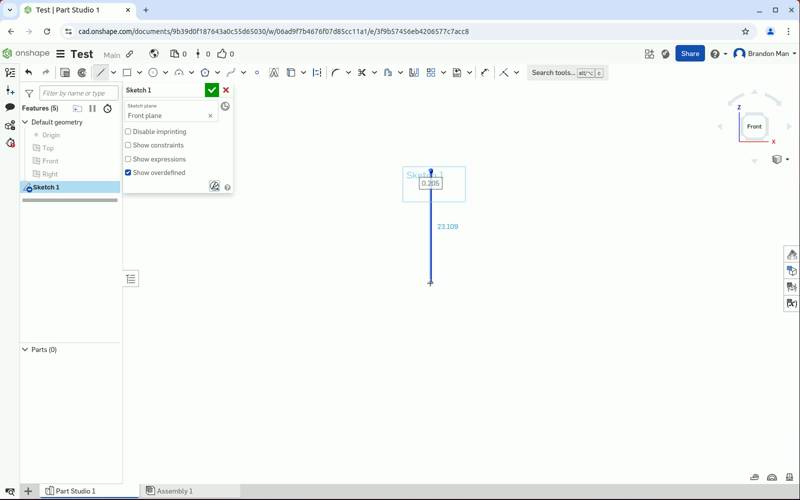
scroll(6)
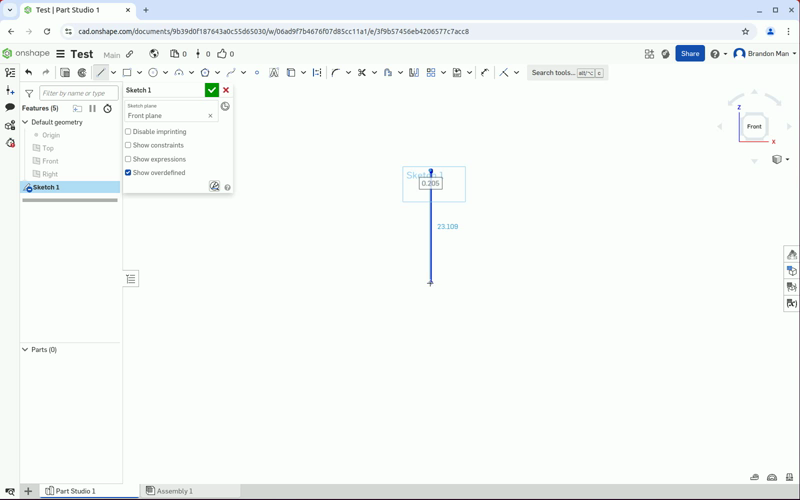
scroll(6)
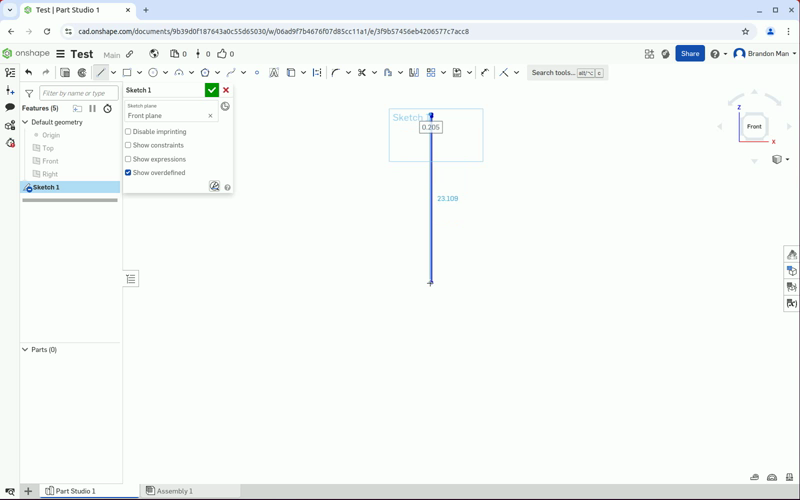
scroll(6)
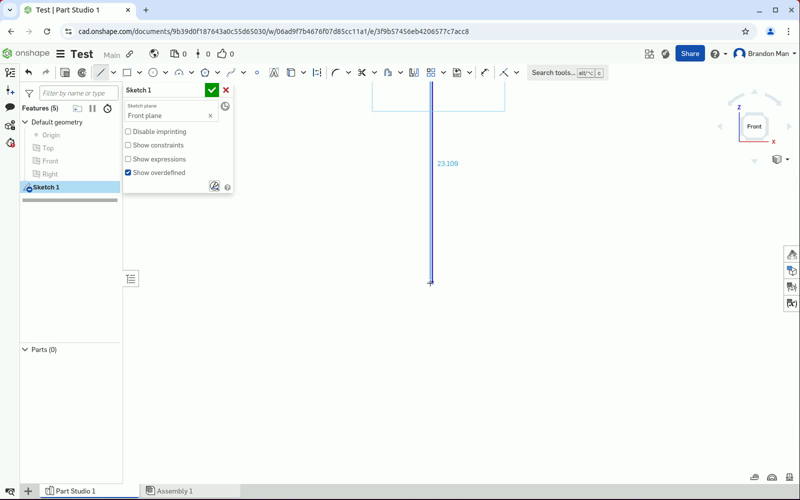
scroll(6)
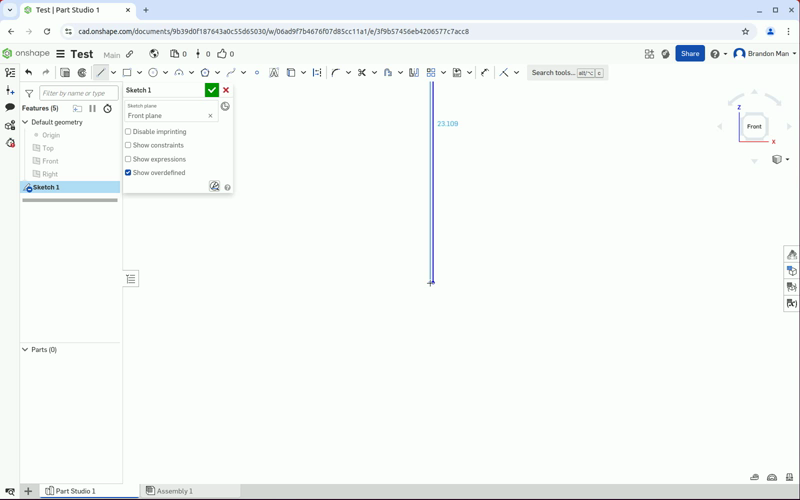
scroll(6)
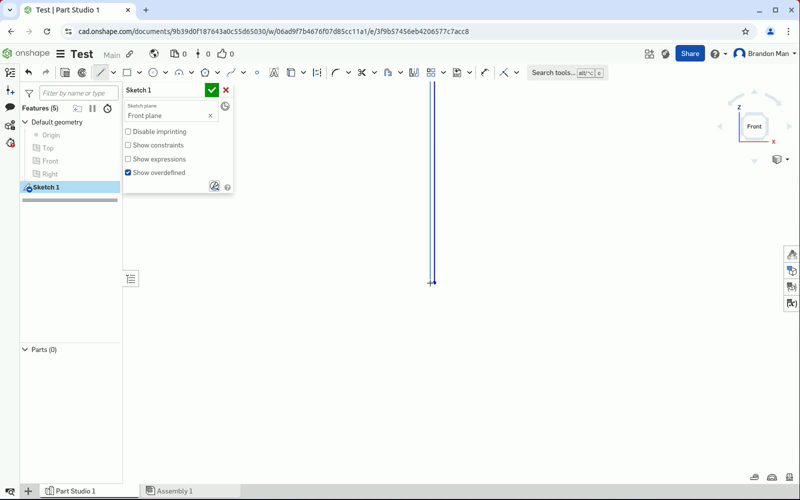
scroll(6)
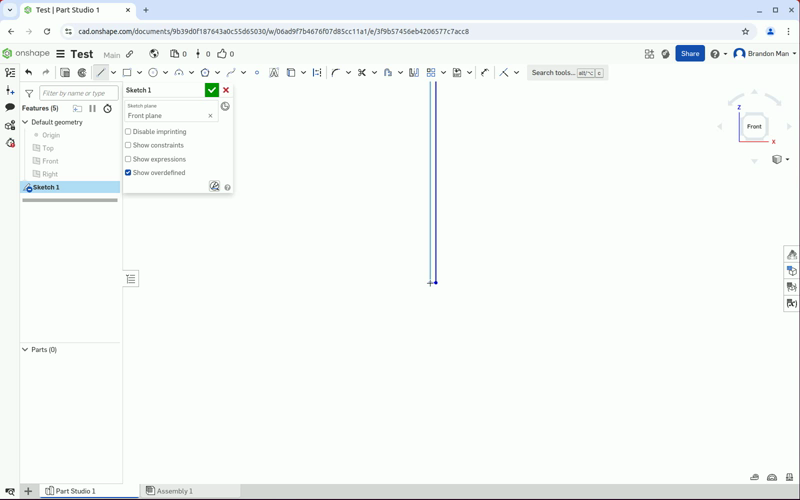
scroll(6)
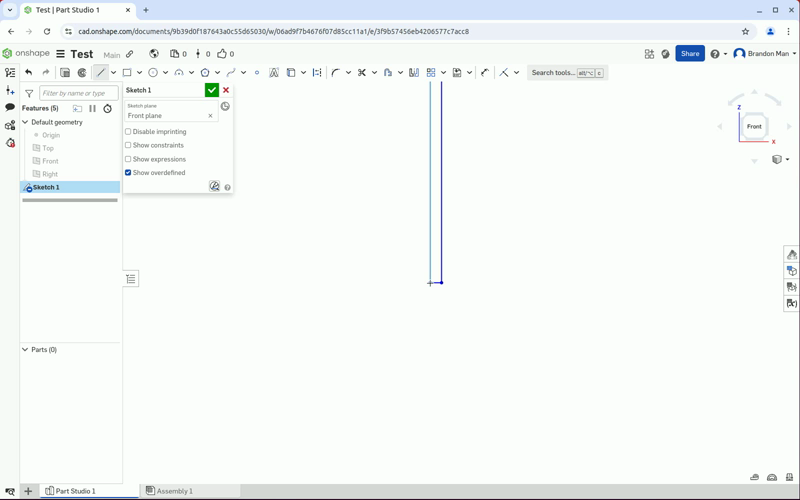
key_up(shift)
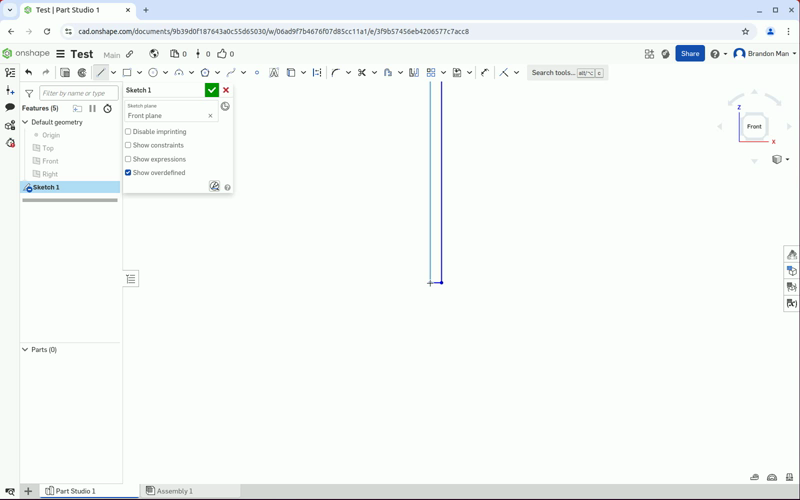
click(430, 282)
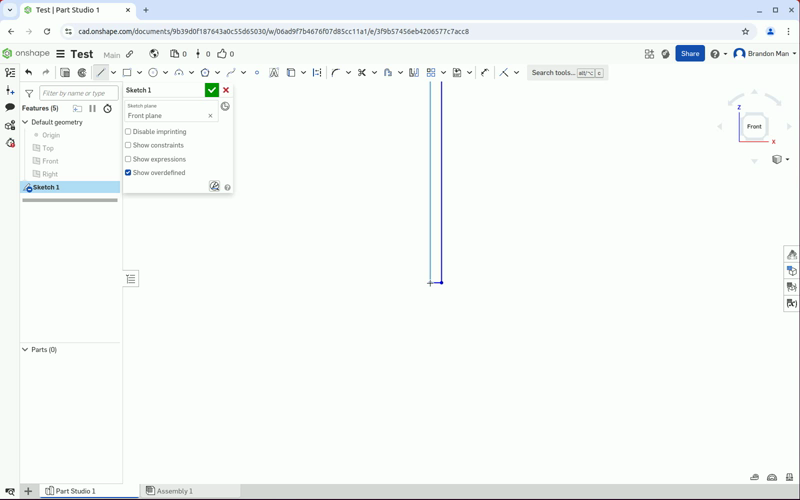
scroll(-6)
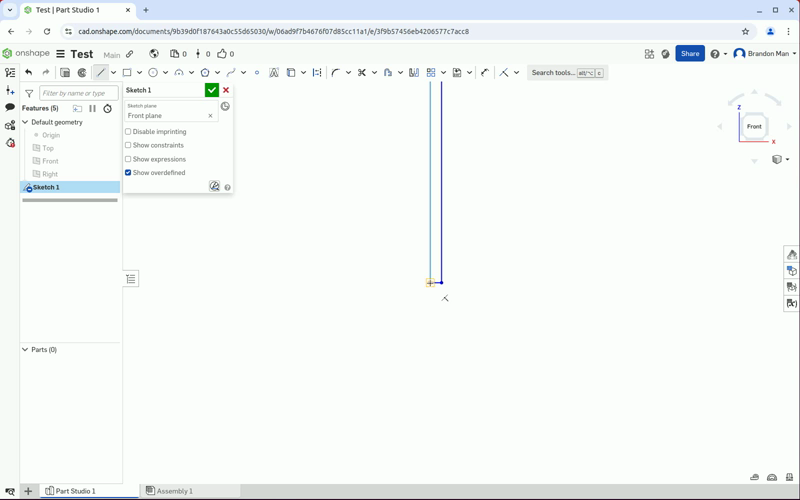
scroll(-6)
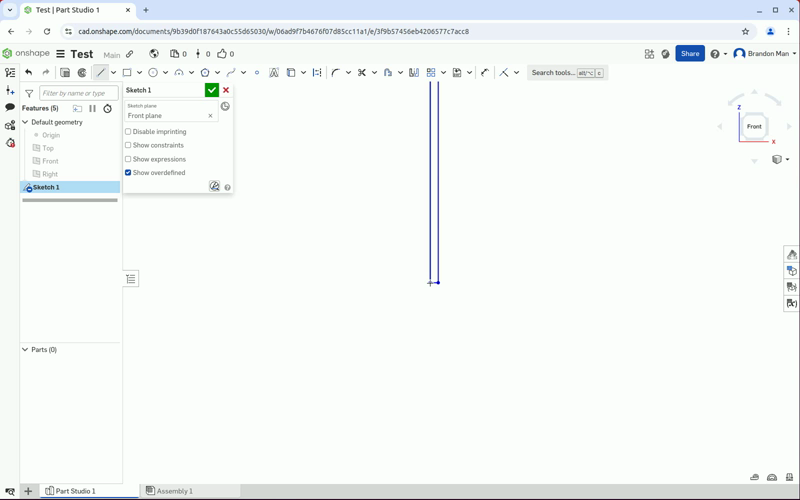
scroll(-6)
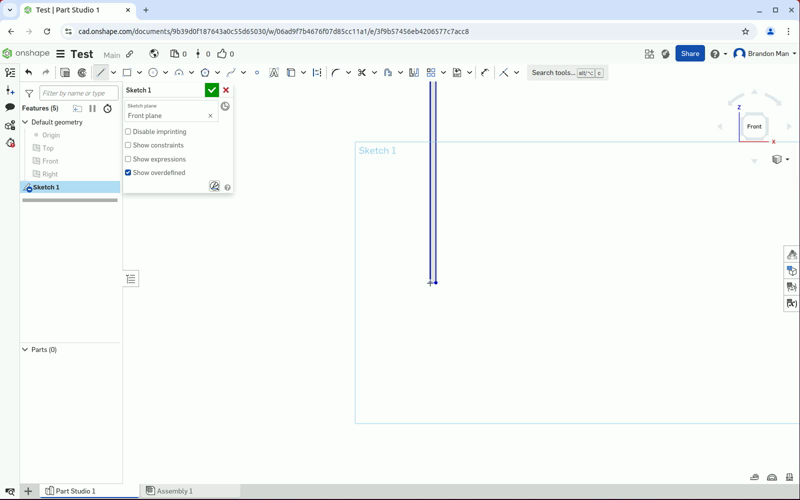
scroll(-6)
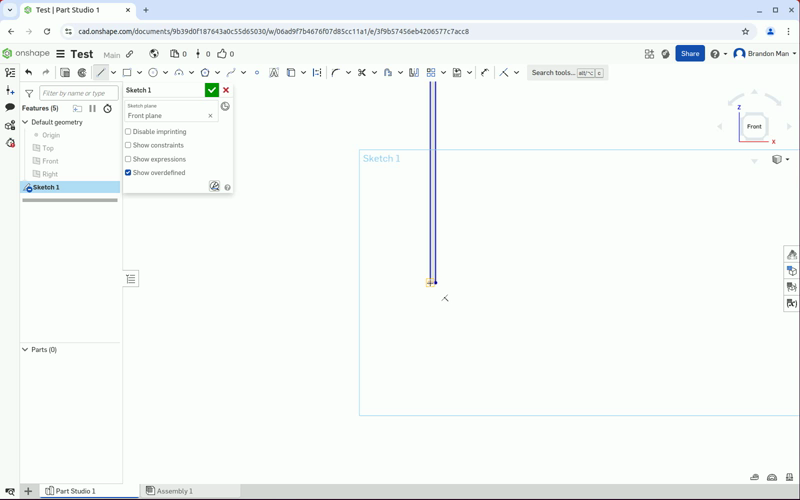
scroll(-6)
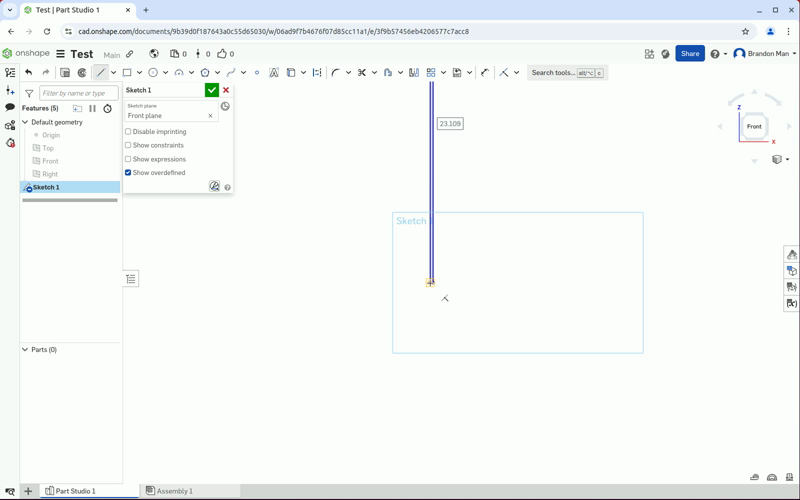
scroll(-6)
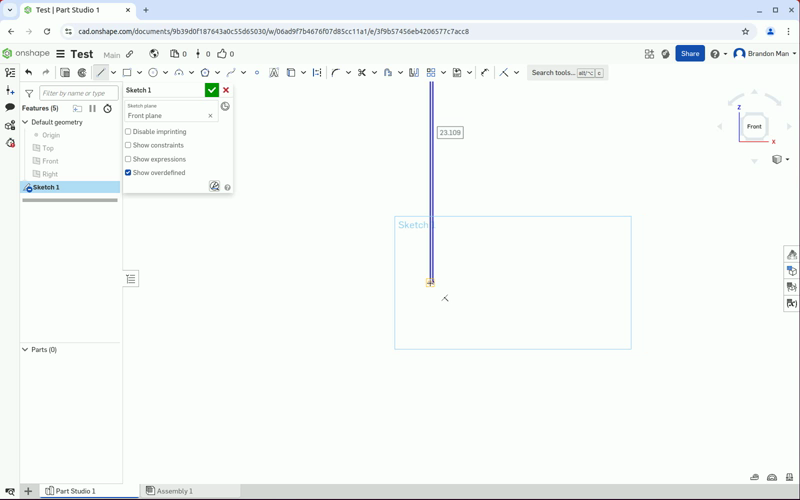
scroll(-6)
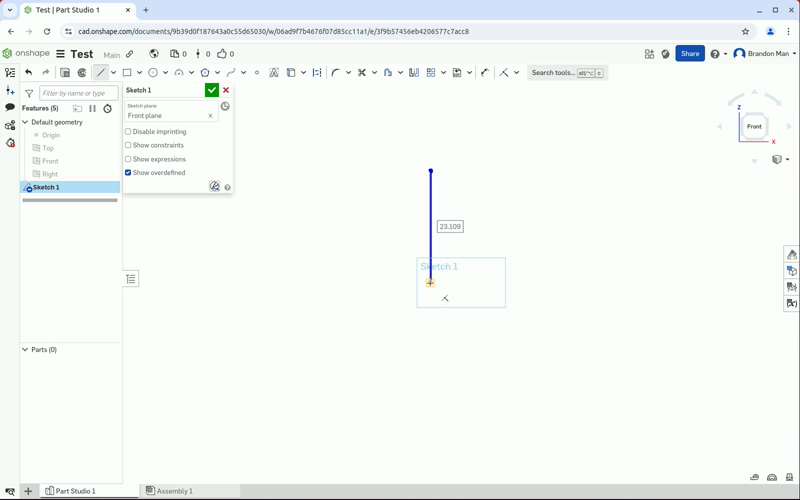
key(esc)
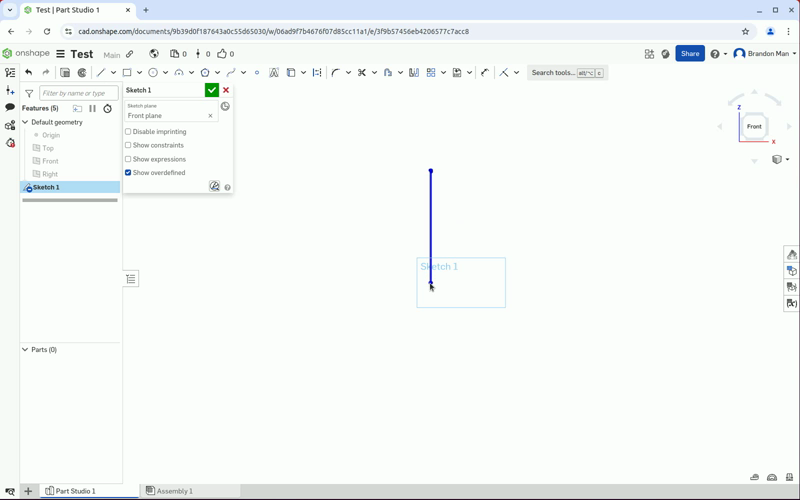
mouse_move(431, 242)
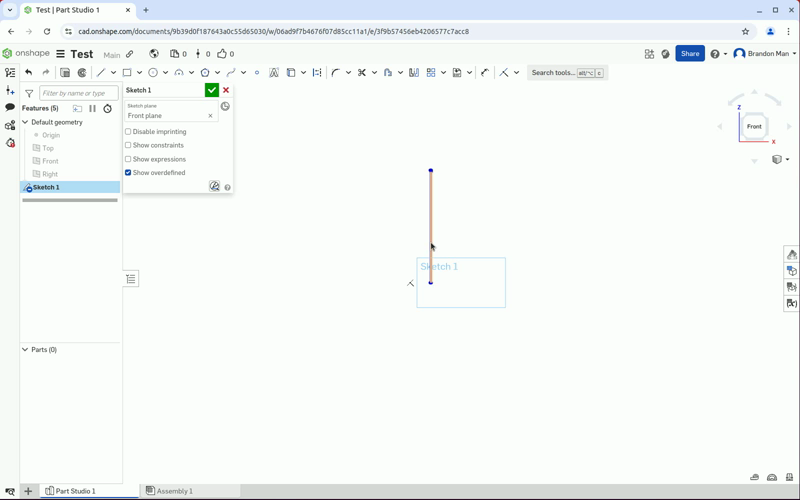
scroll(6)
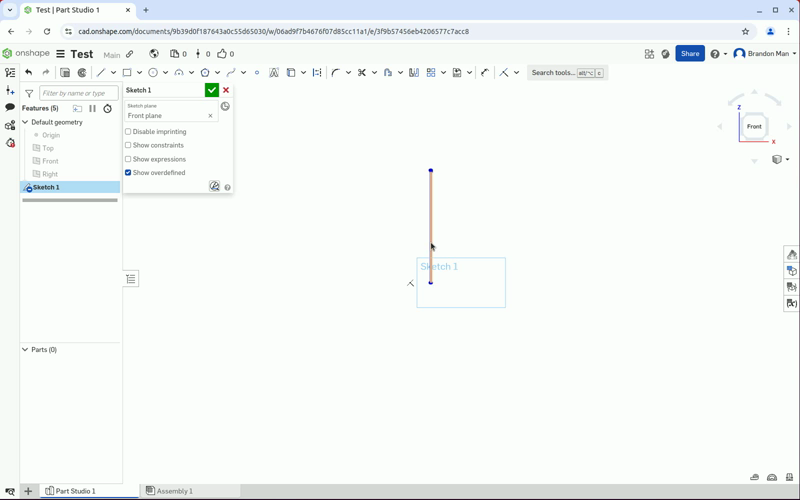
scroll(6)
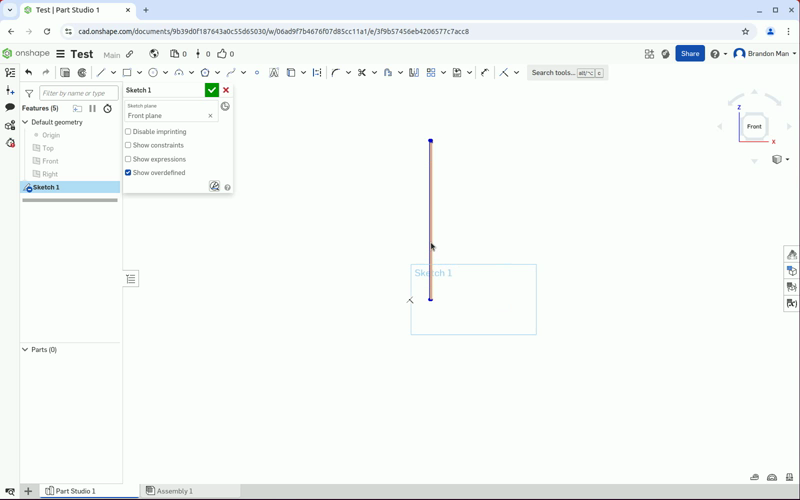
scroll(6)
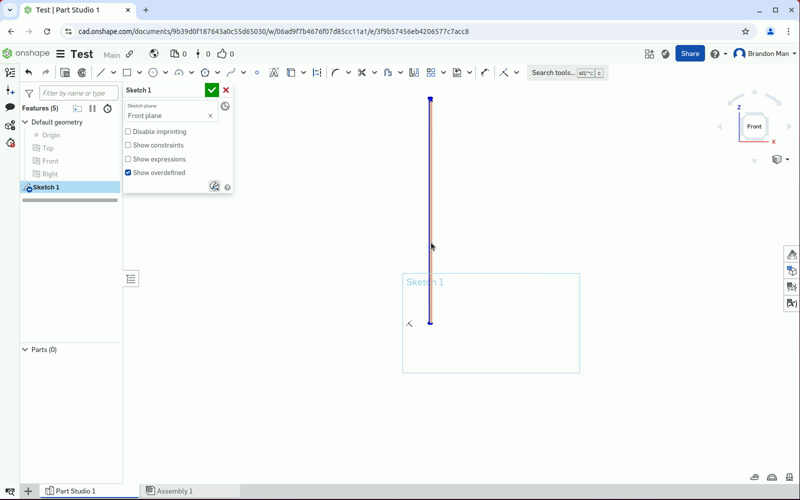
scroll(6)
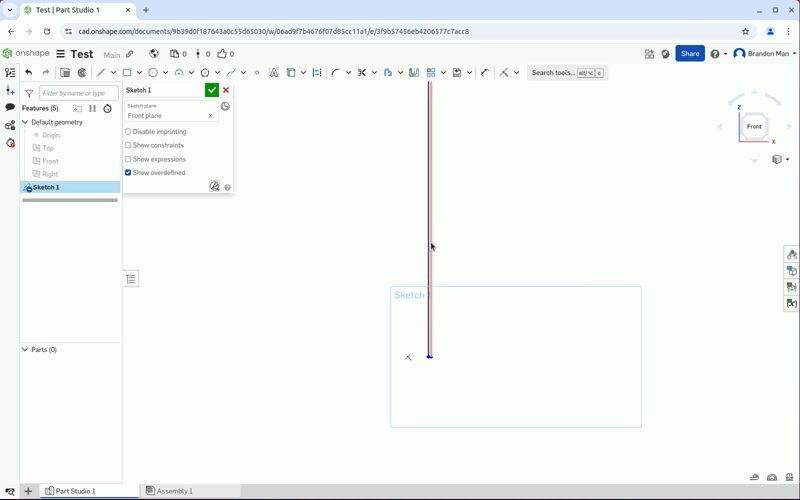
scroll(6)
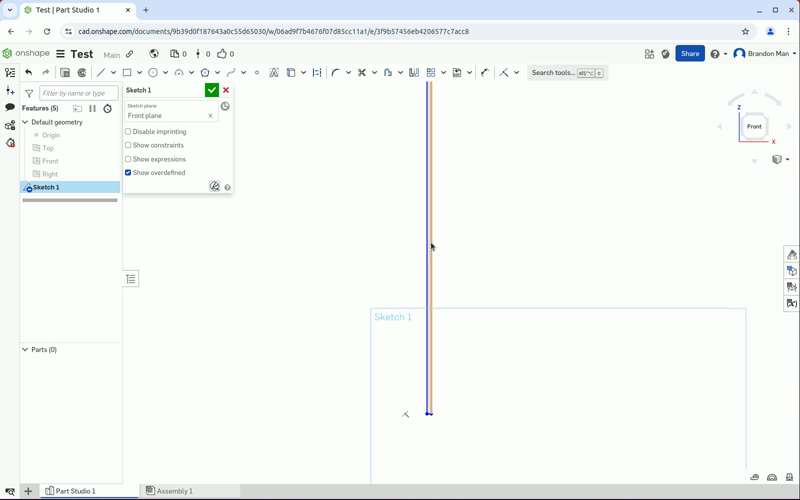
scroll(6)
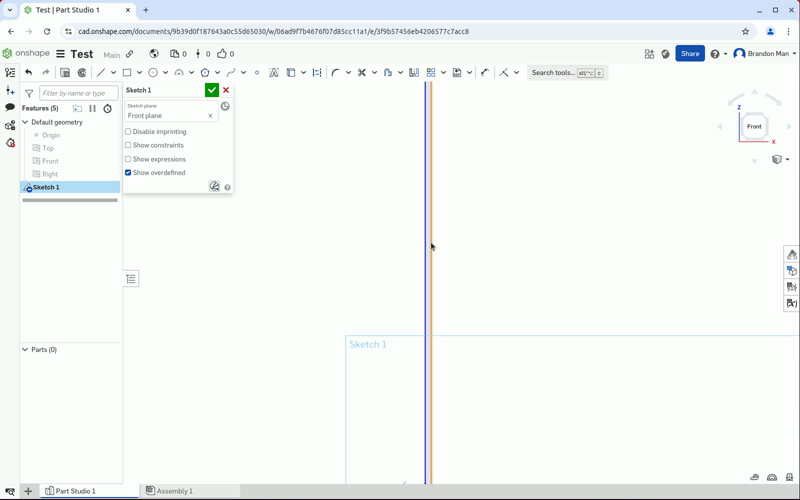
scroll(6)
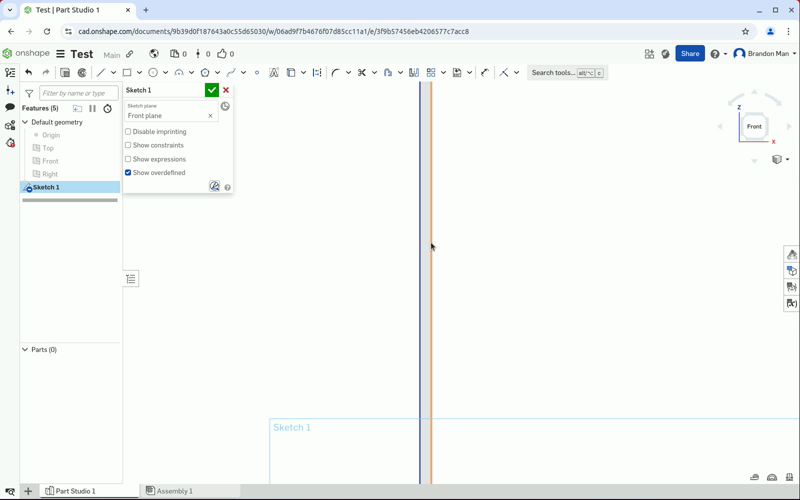
click(431, 242)
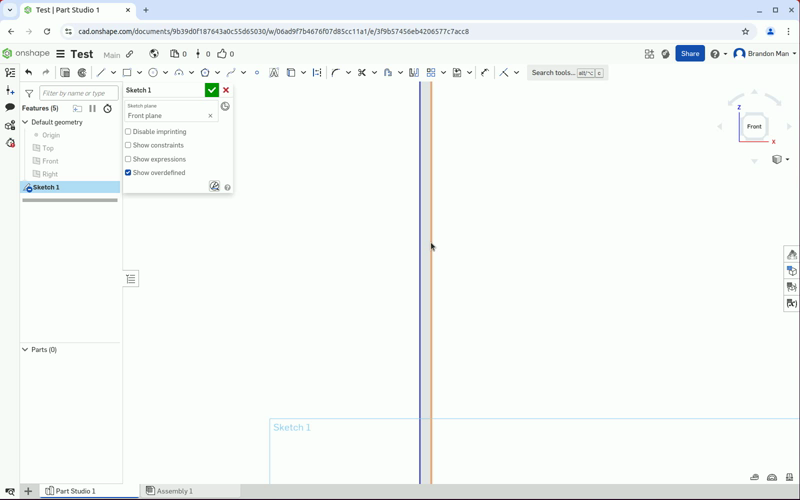
scroll(-6)
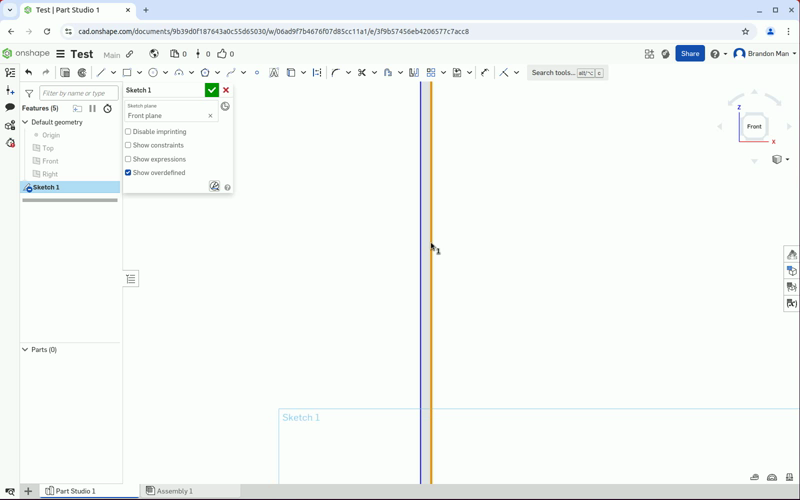
scroll(-6)
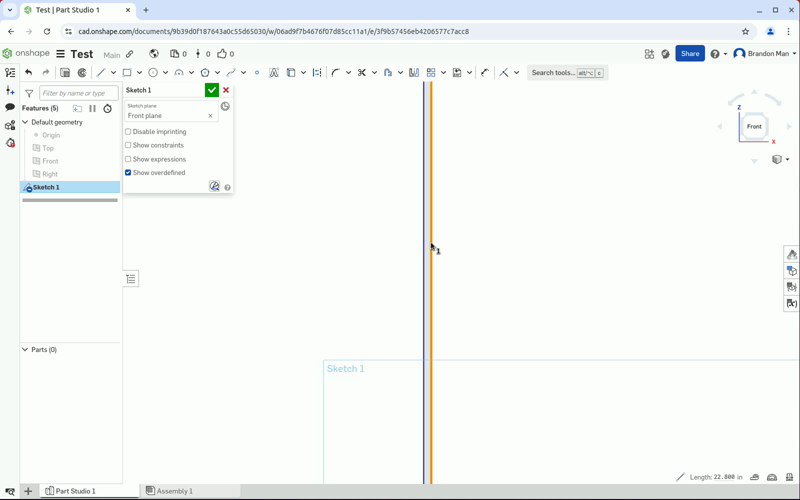
scroll(-6)
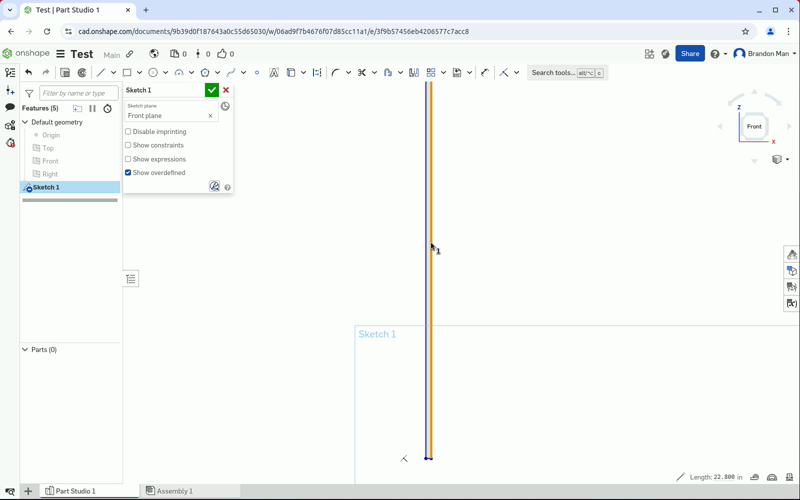
scroll(-6)
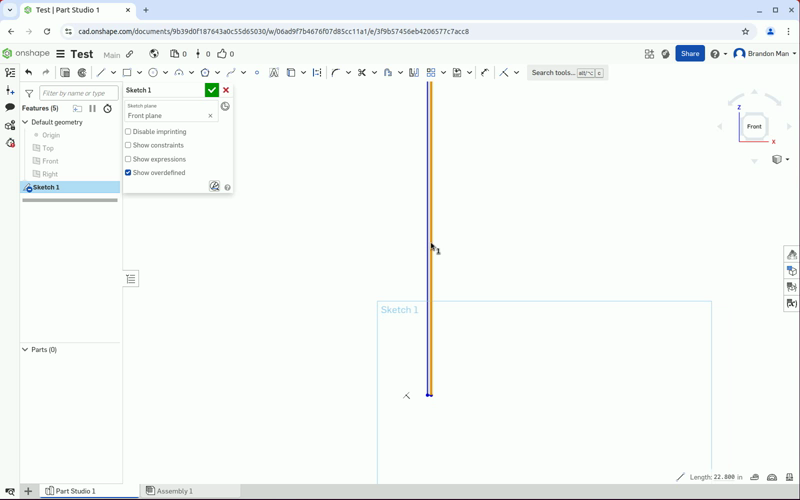
scroll(-6)
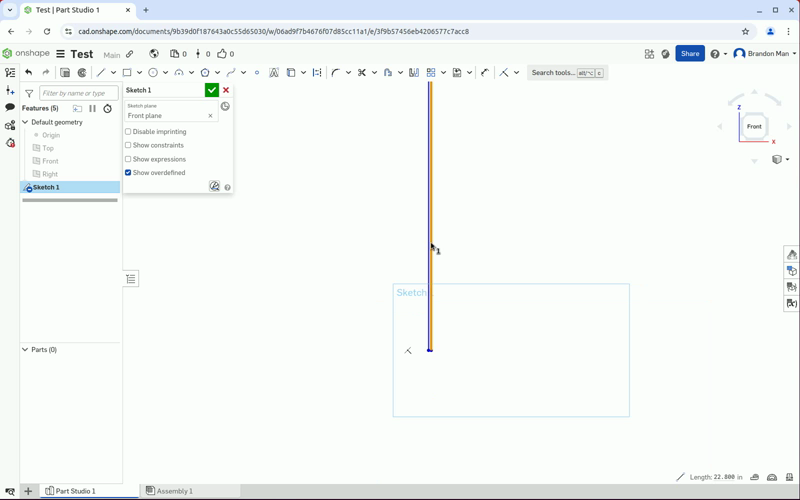
scroll(-6)
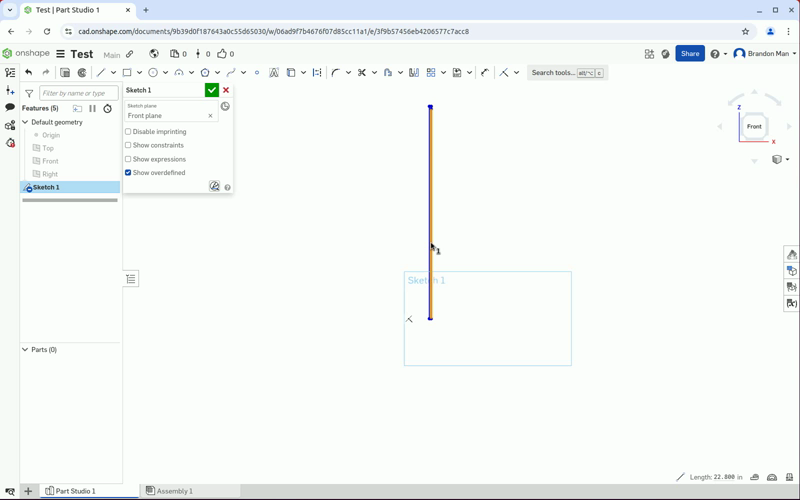
scroll(-6)
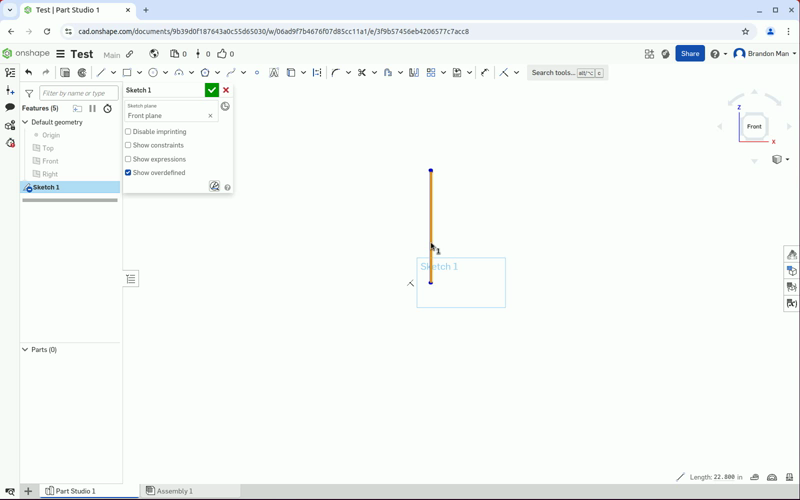
mouse_move(73, 352)
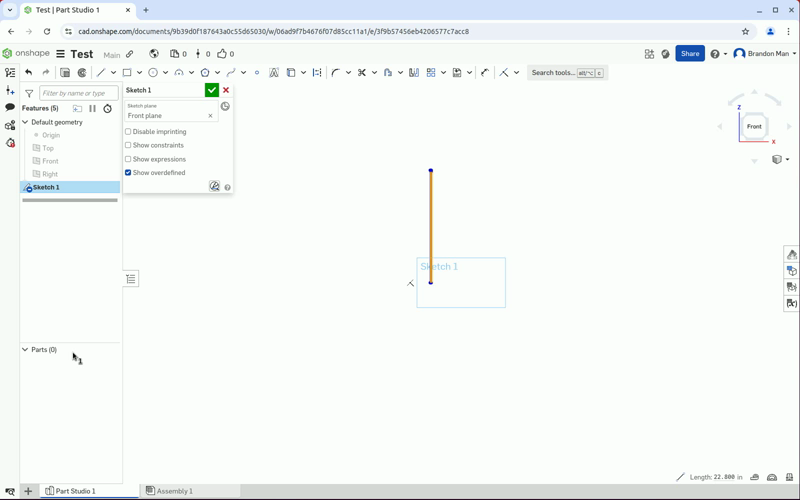
key(shift+y)
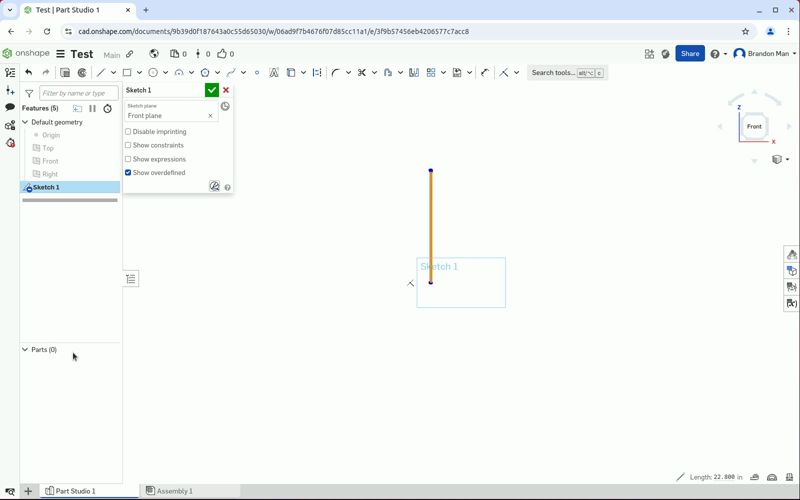
key(shift+e)
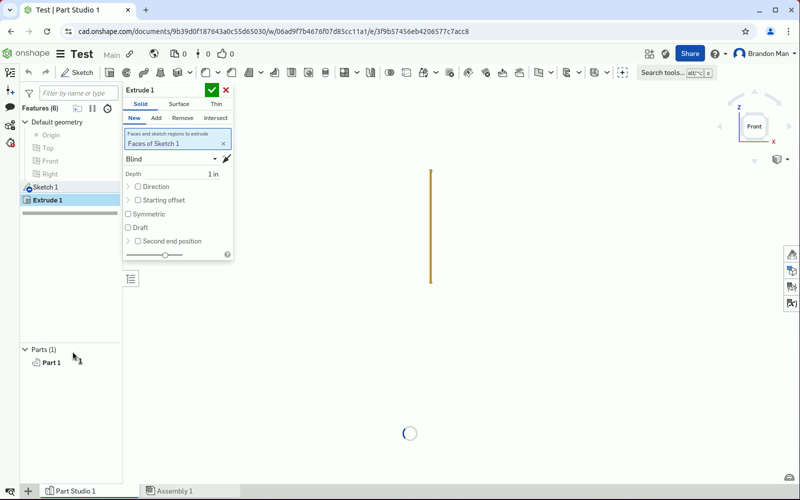
mouse_move(143, 106)
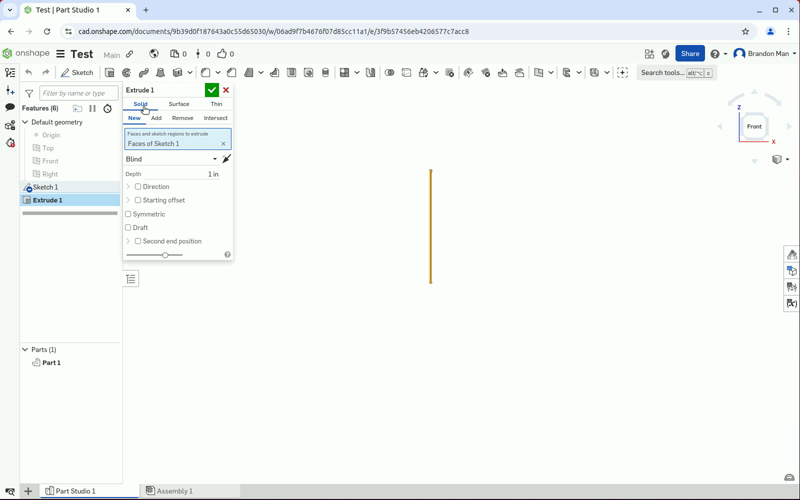
click(143, 106)
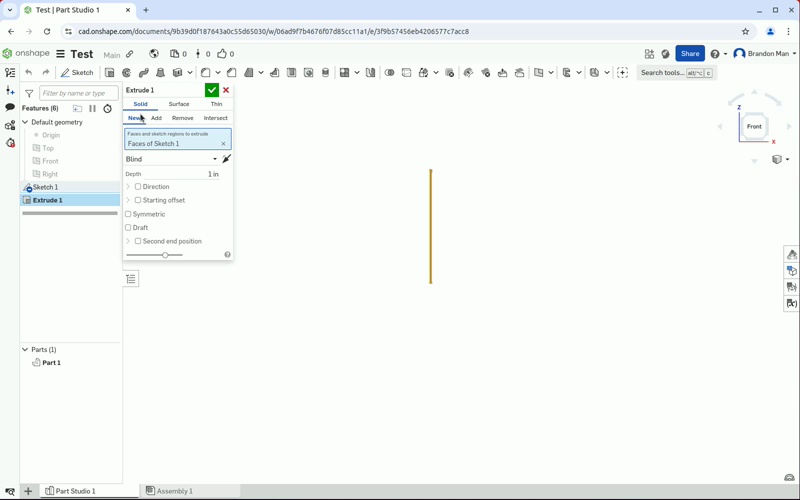
mouse_move(137, 120)
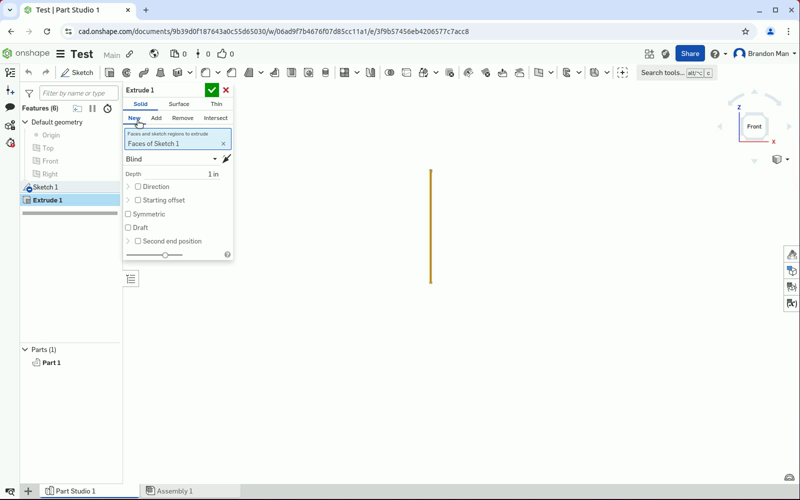
click(137, 120)
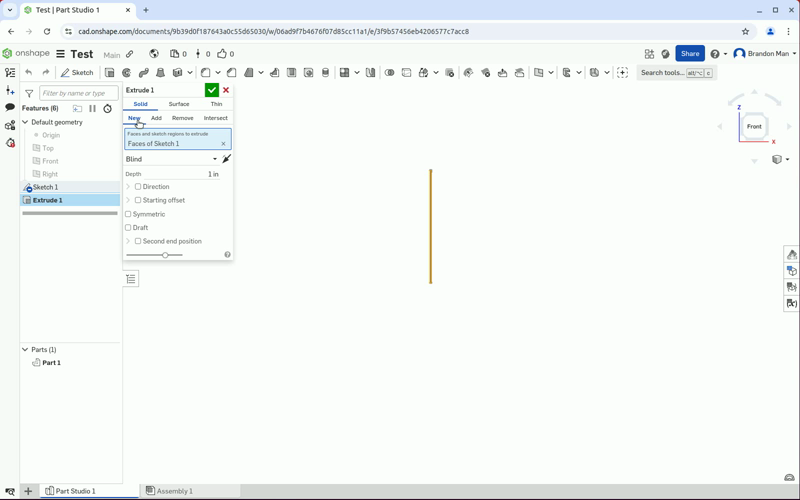
key(tab, 4)
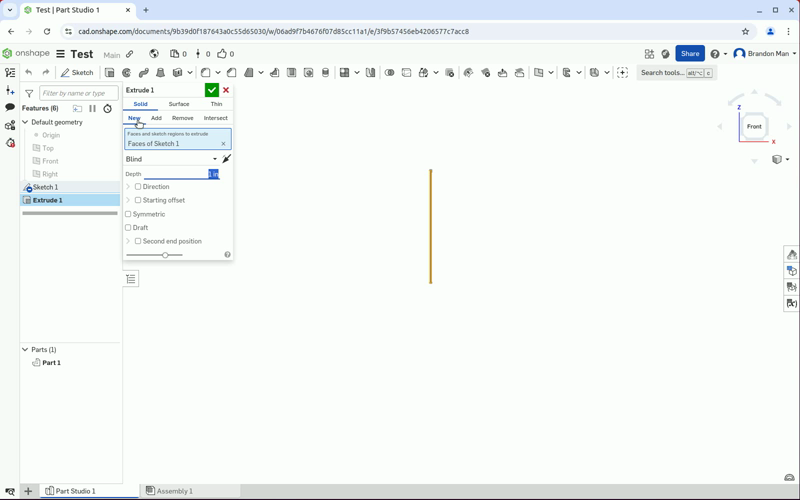
text(7.703)
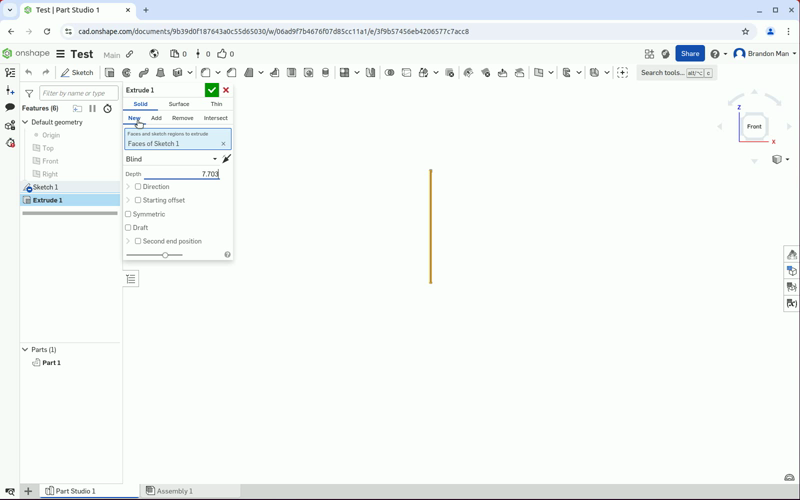
key(enter)
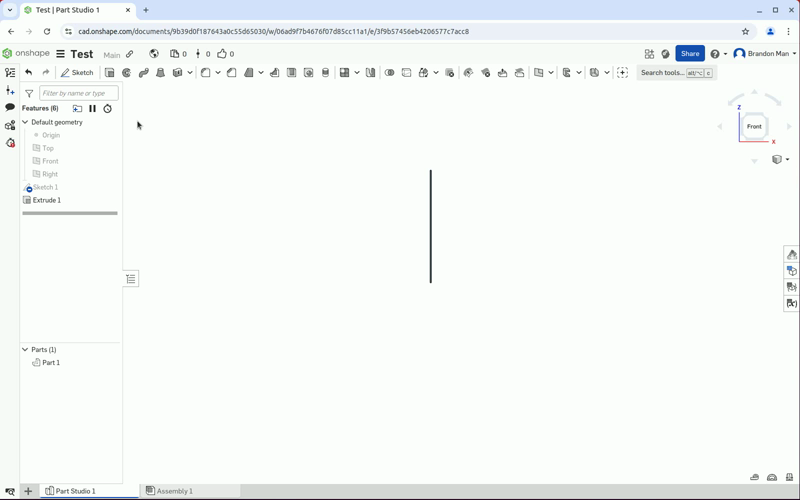
key(shift+h)
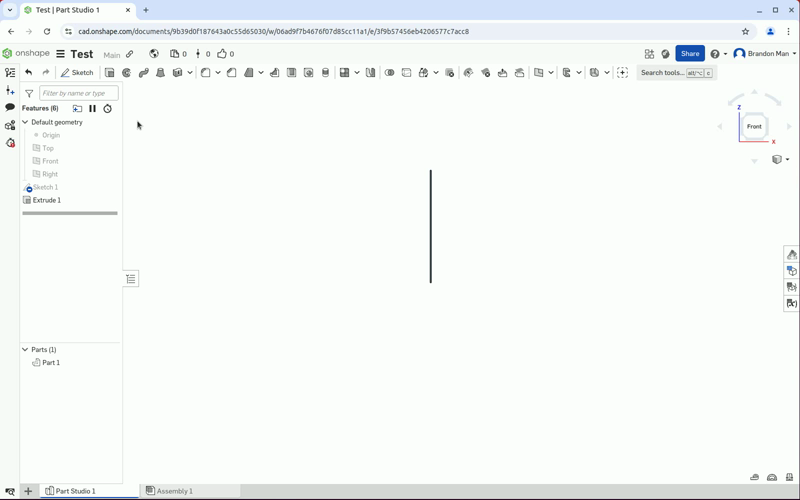
key(shift+h)
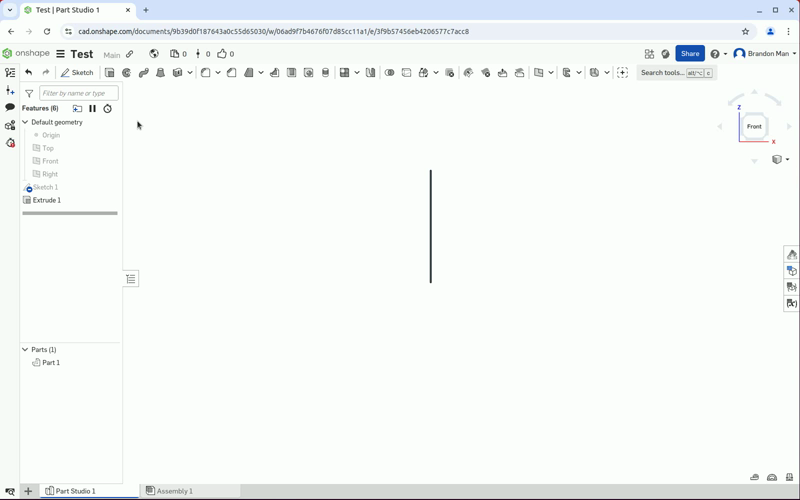
mouse_move(73, 189)
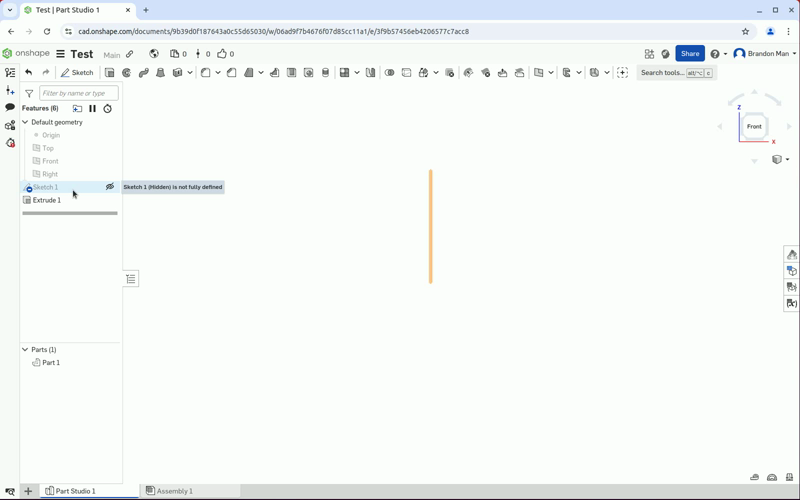
click(73, 189)
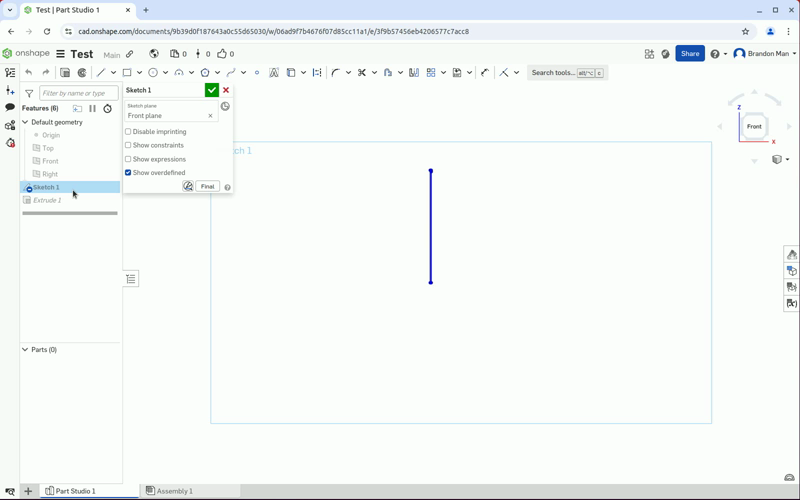
mouse_move(229, 92)
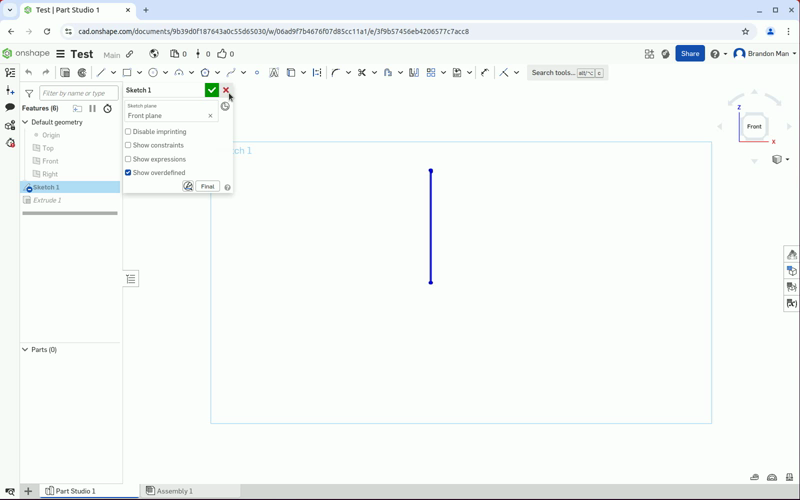
click(229, 92)
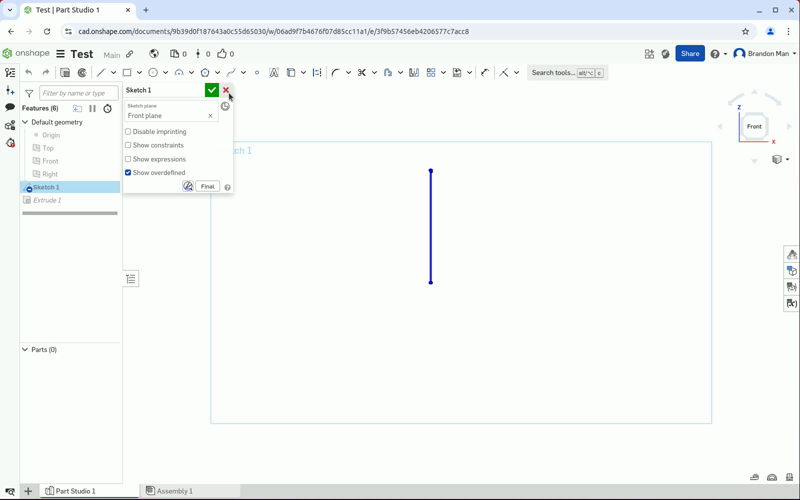
key(shift+s)
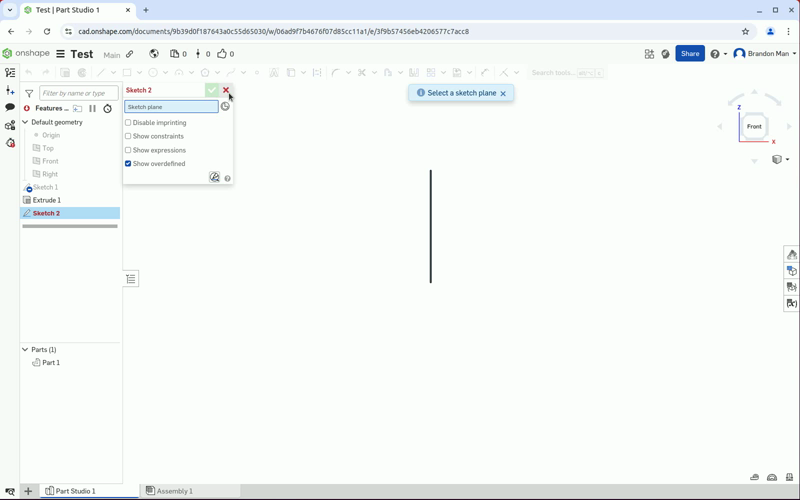
mouse_move(73, 163)
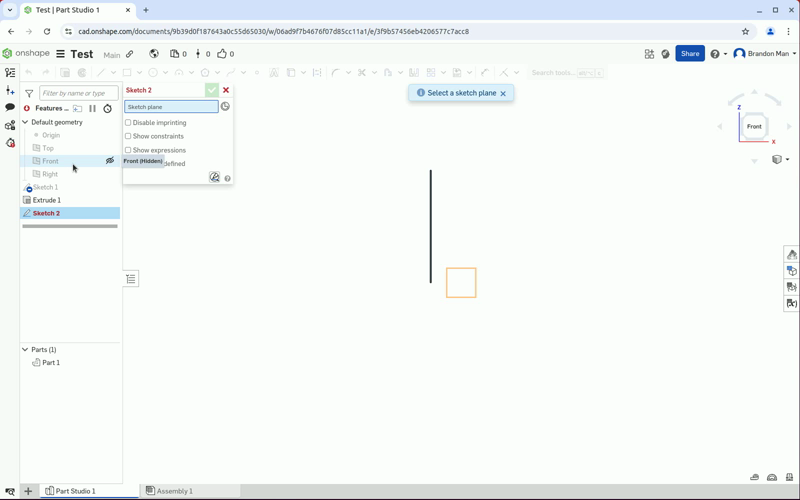
click(73, 163)
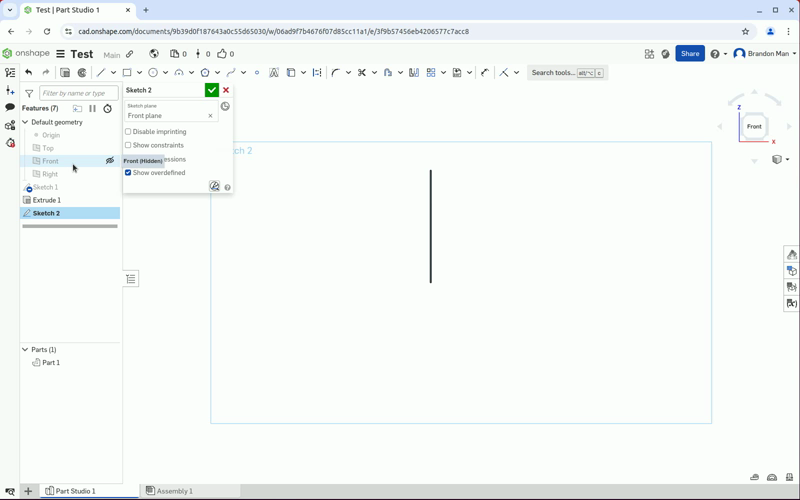
mouse_move(73, 352)
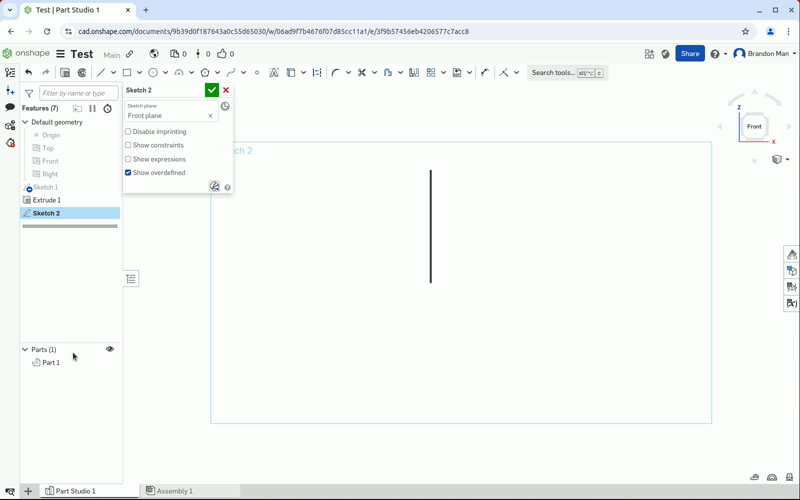
key(y)
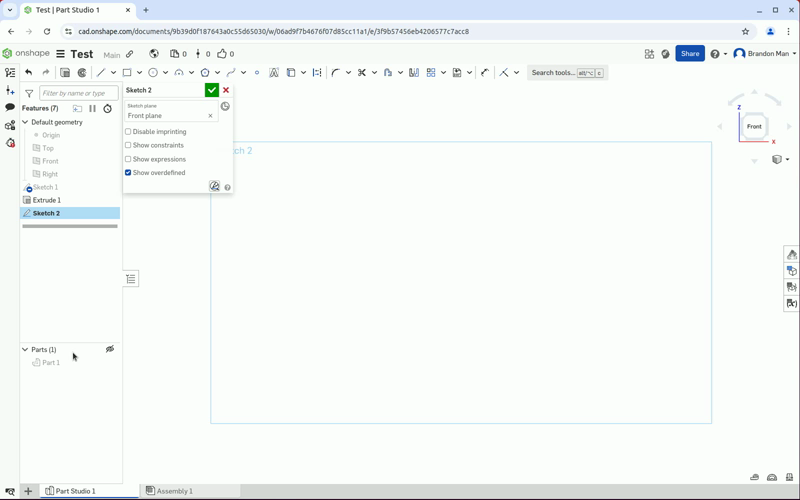
key(l)
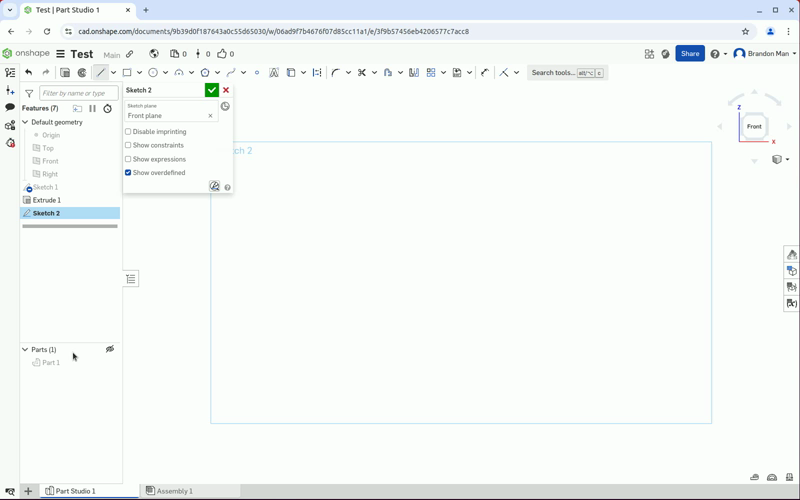
key_down(shift)
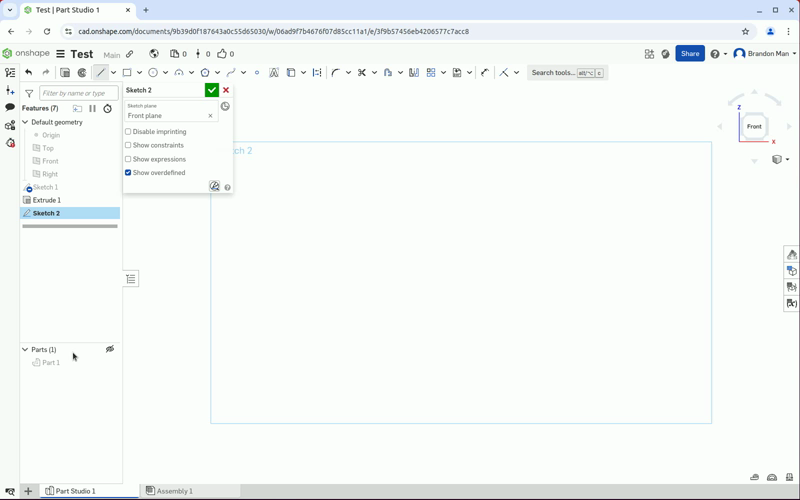
mouse_move(489, 282)
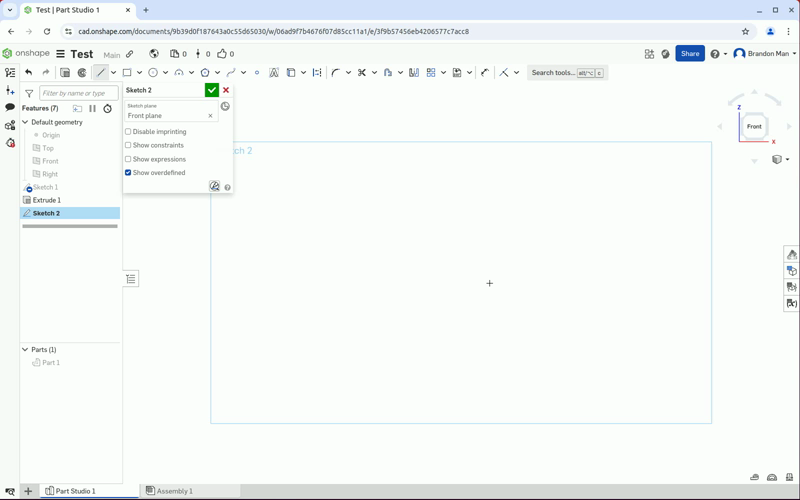
click(489, 282)
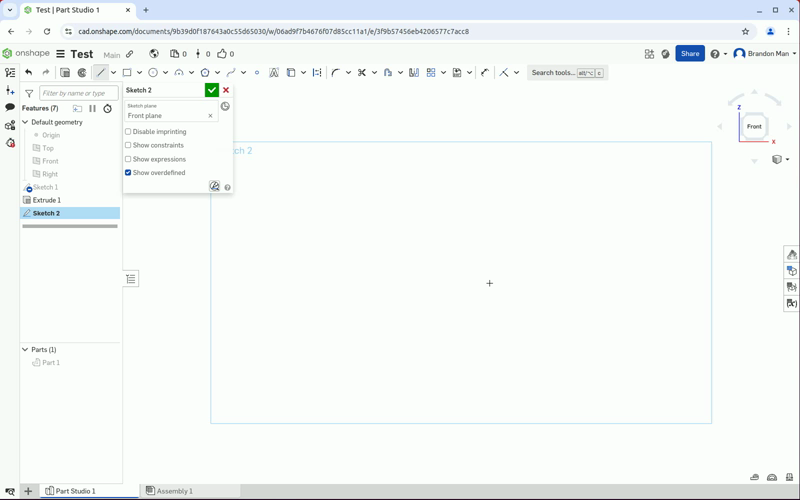
key_up(shift)
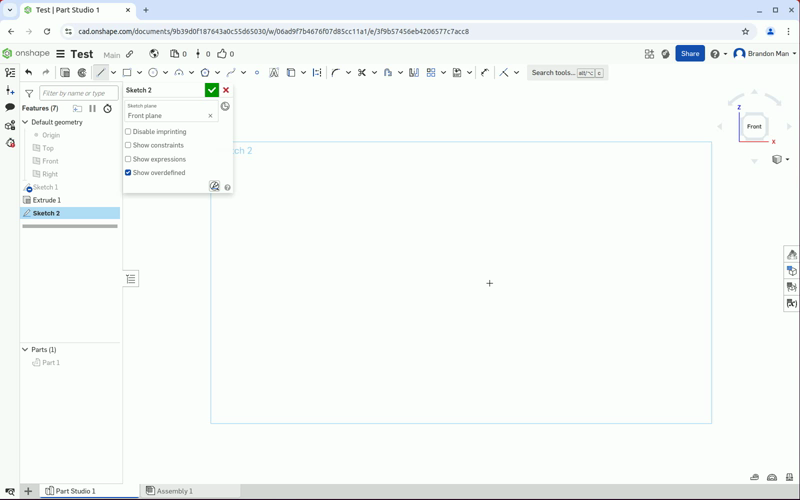
key_down(shift)
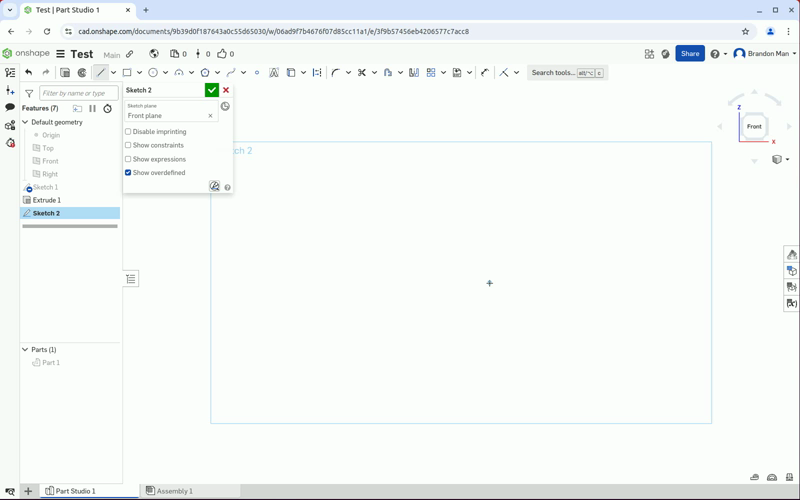
mouse_move(519, 282)
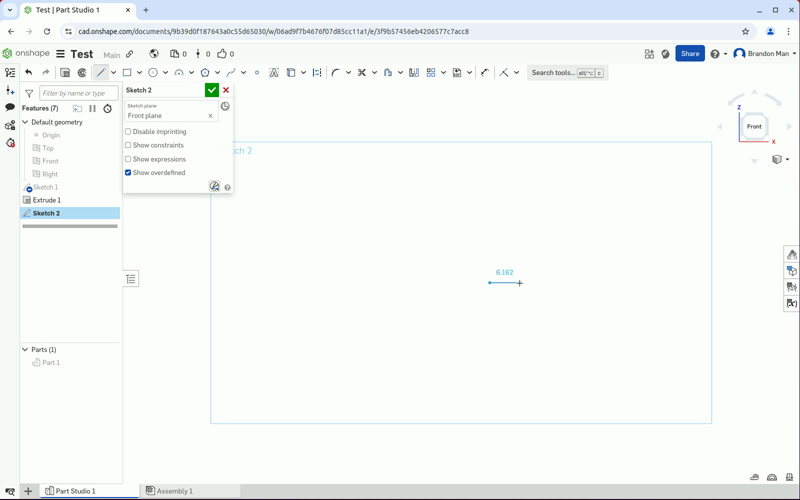
mouse_move(491, 282)
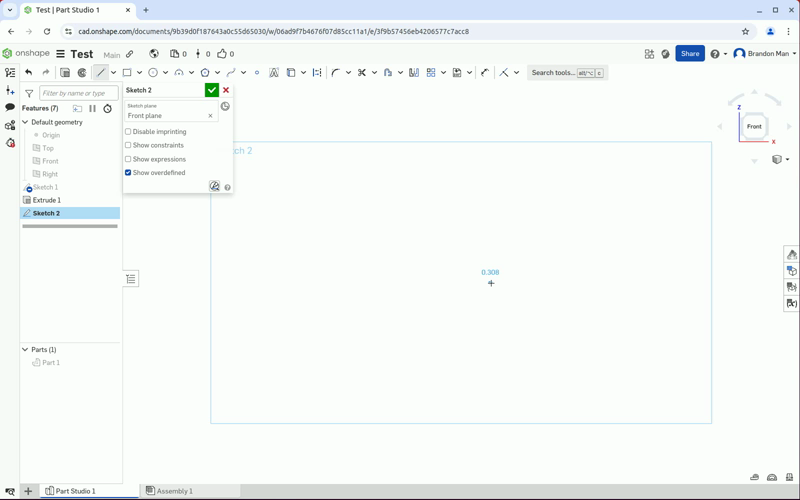
scroll(6)
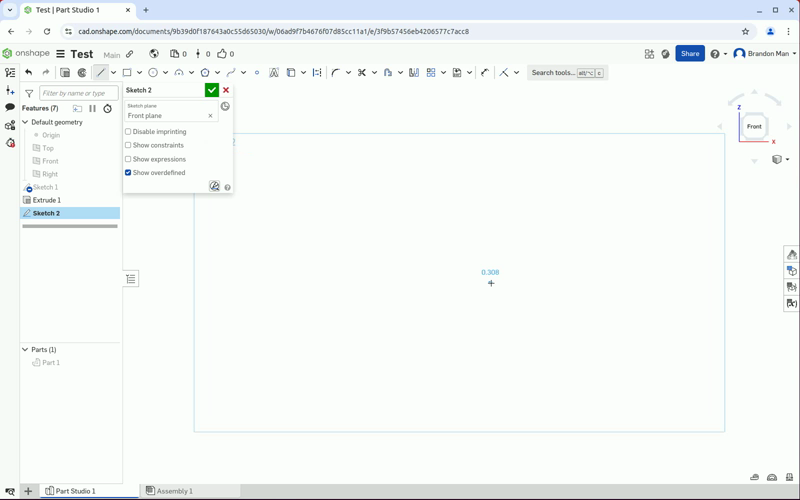
scroll(6)
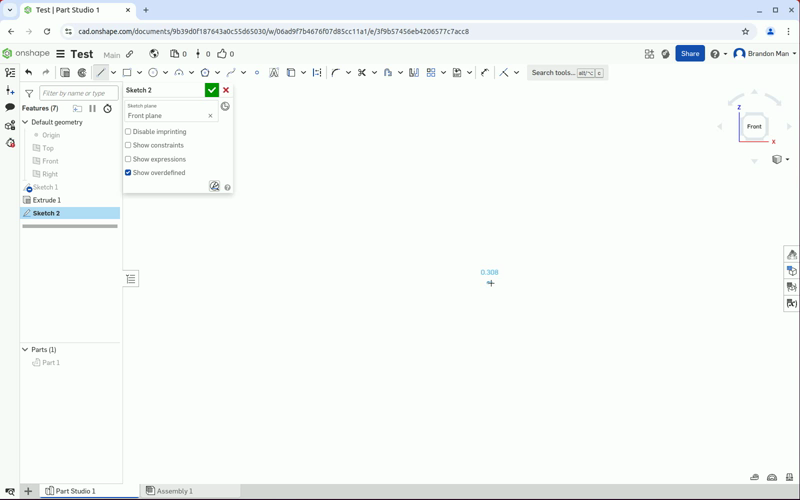
scroll(6)
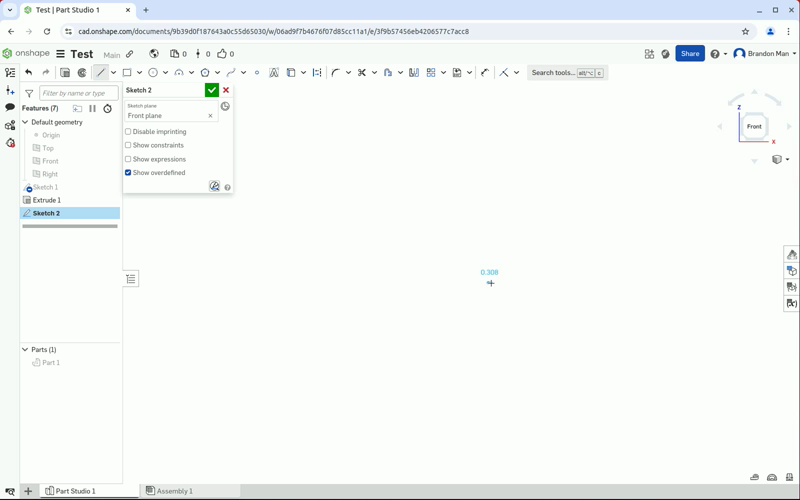
scroll(6)
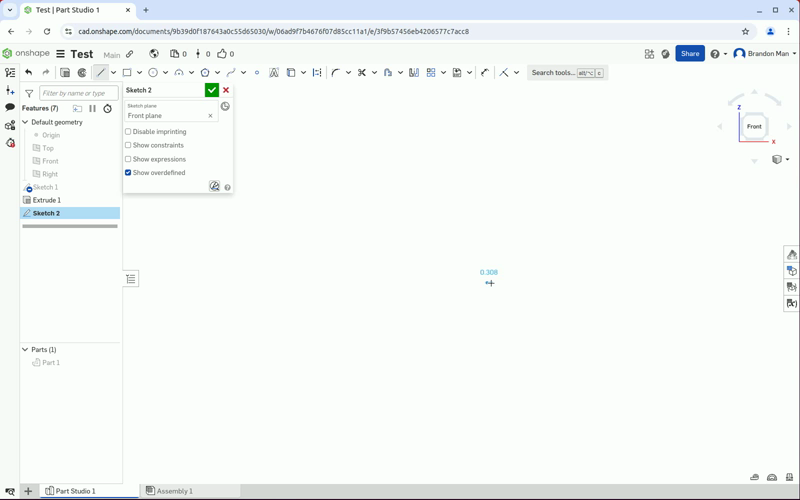
scroll(6)
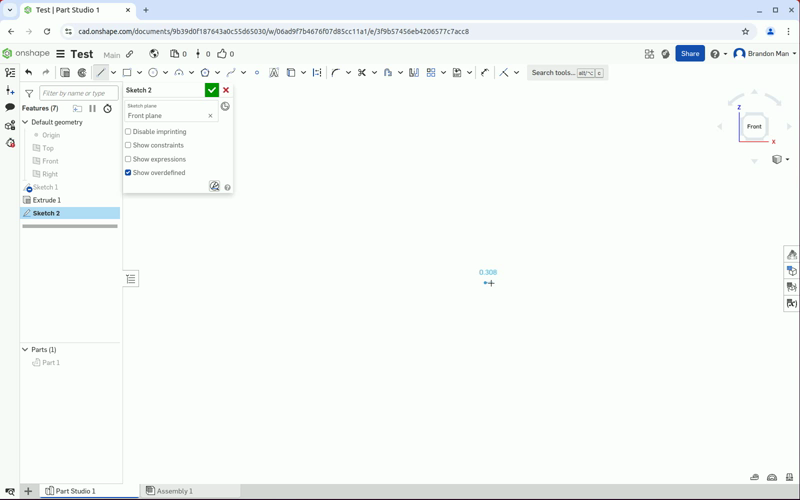
scroll(6)
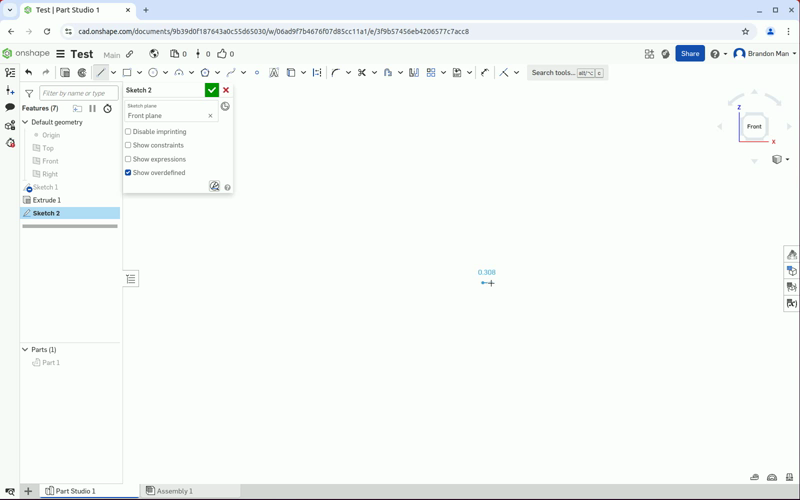
scroll(6)
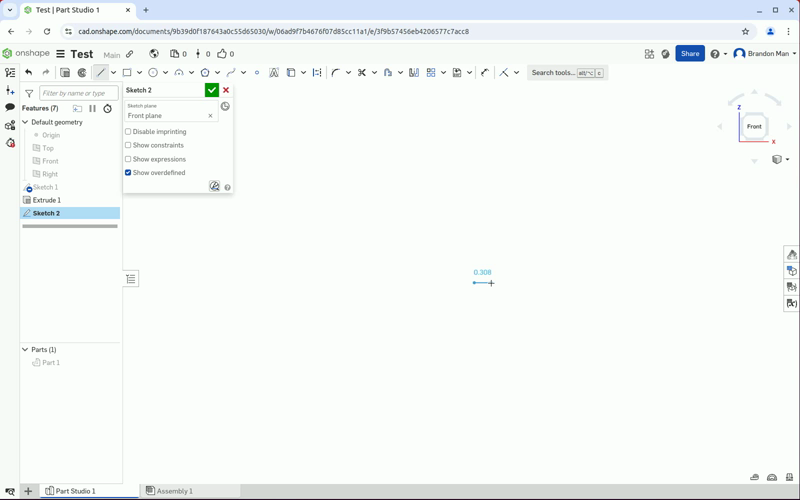
click(491, 282)
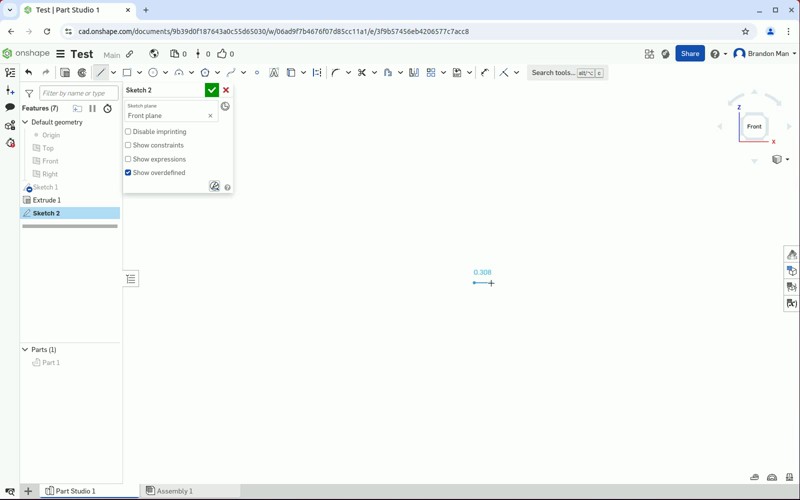
scroll(-6)
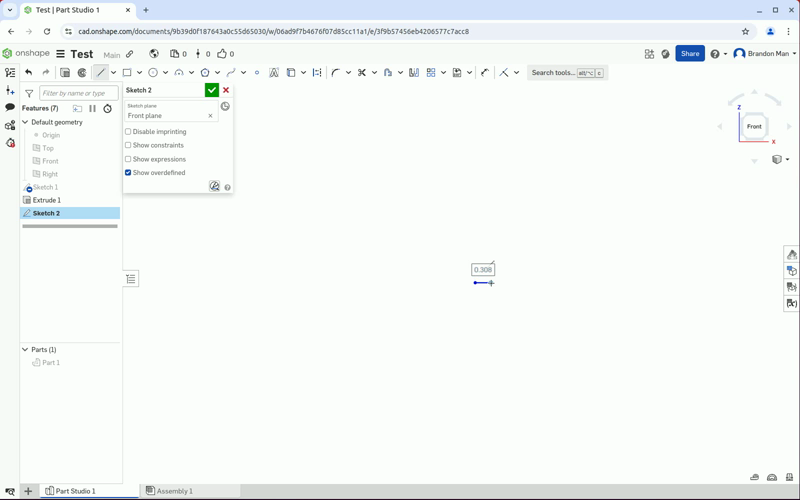
scroll(-6)
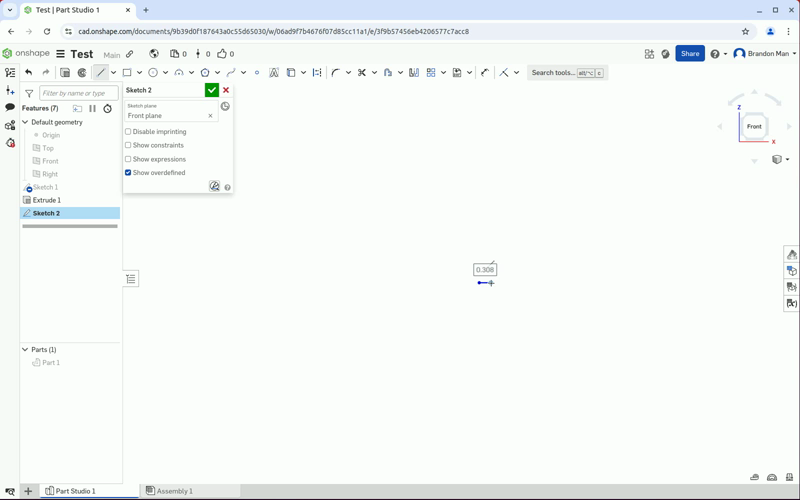
scroll(-6)
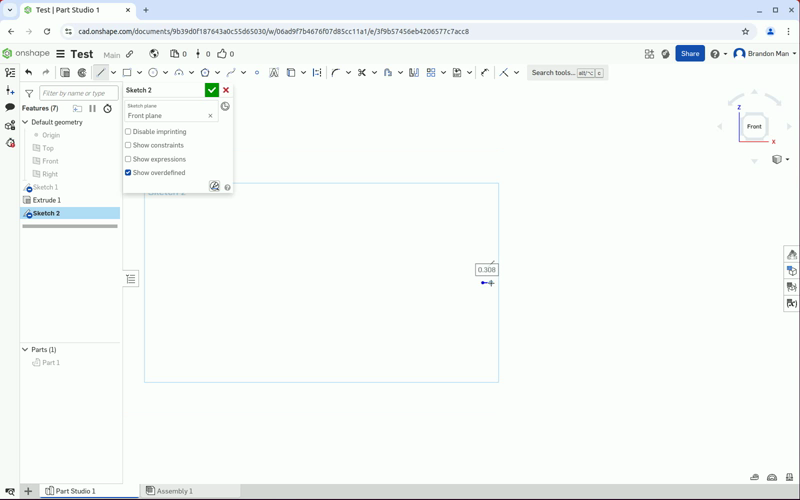
scroll(-6)
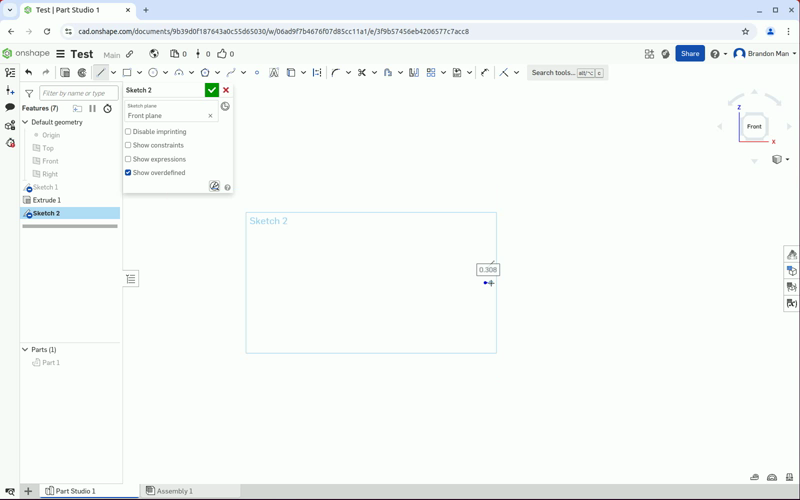
scroll(-6)
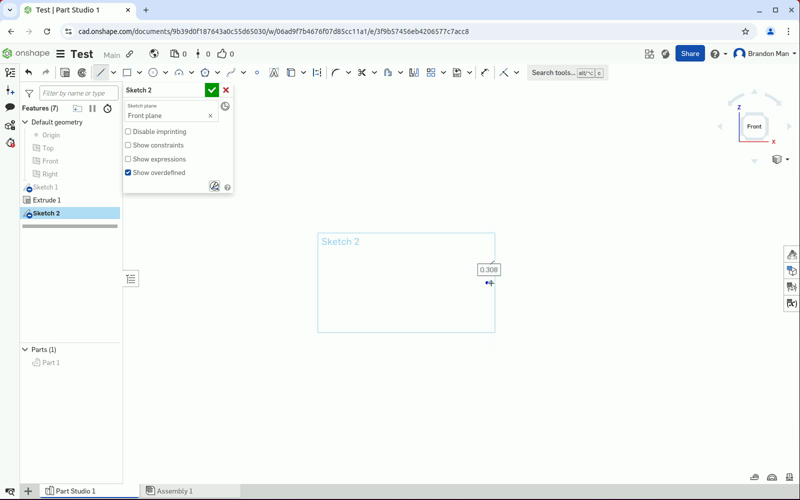
scroll(-6)
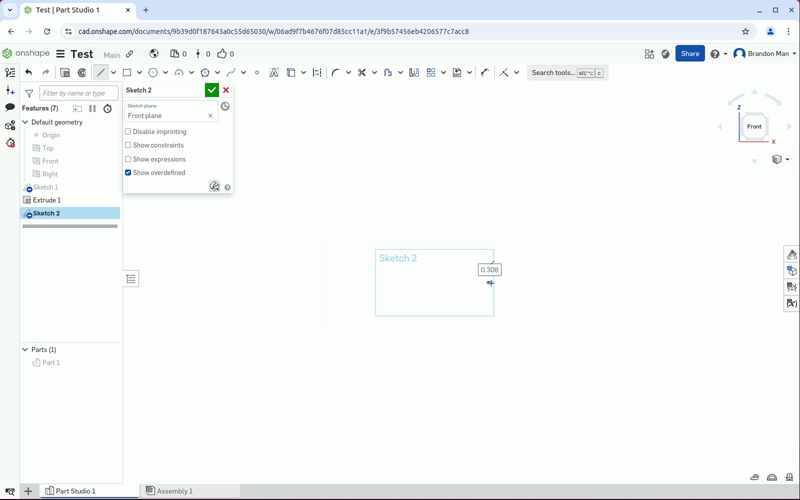
scroll(-6)
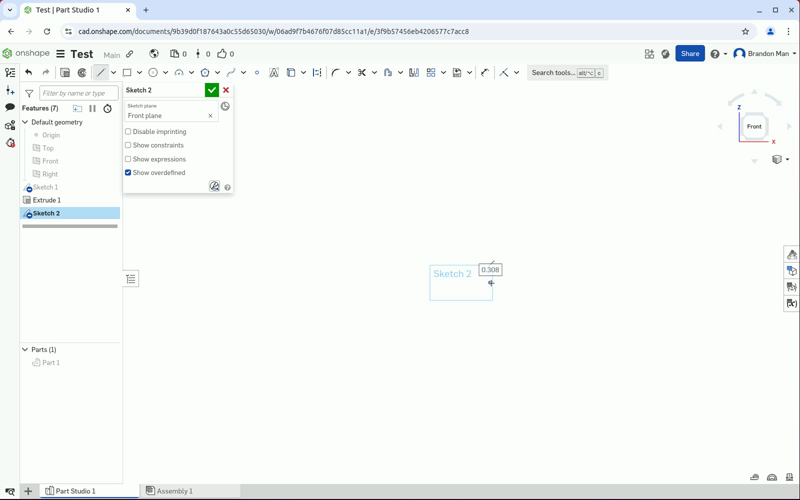
key_up(shift)
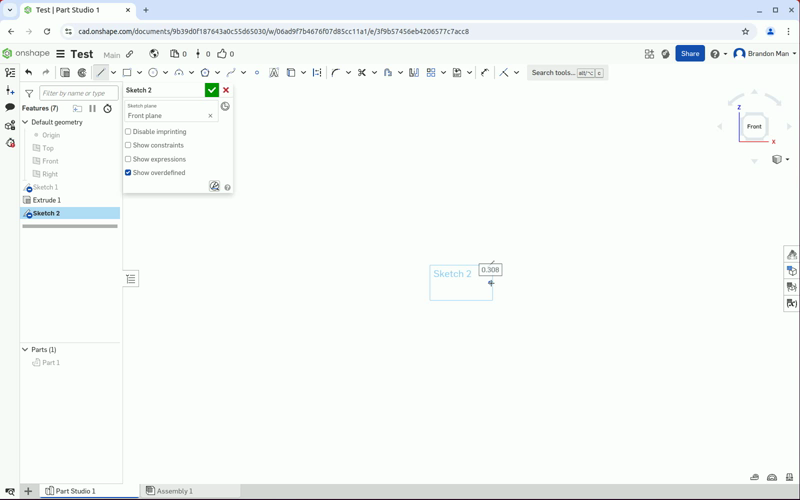
key_down(shift)
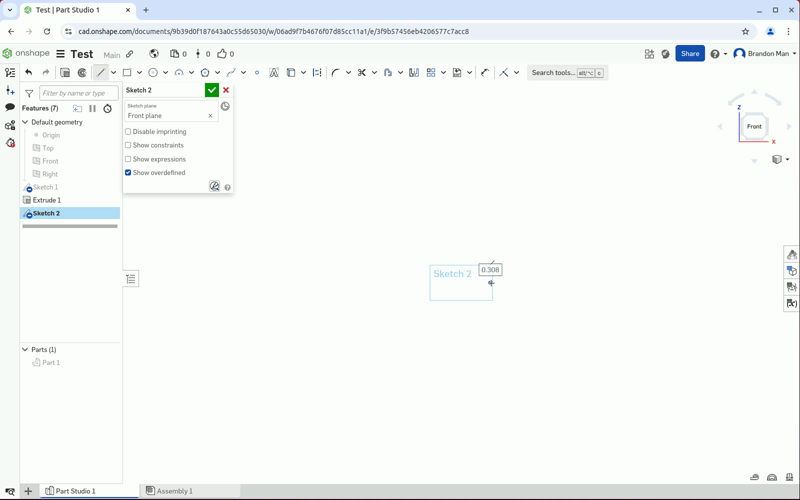
mouse_move(491, 170)
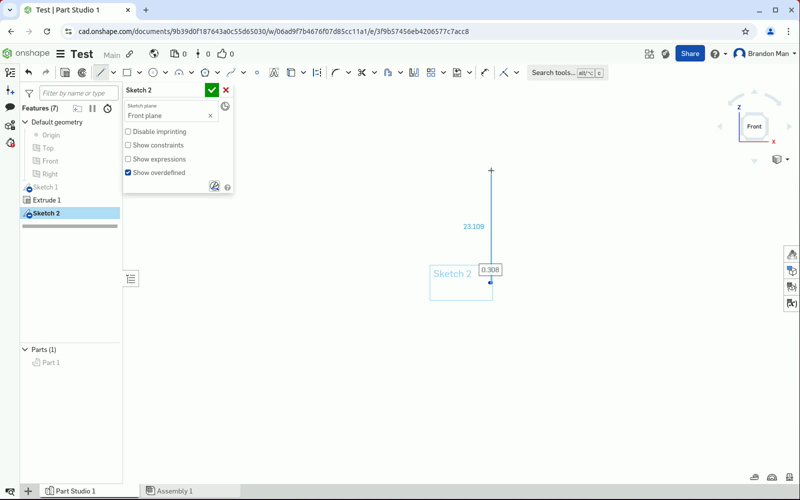
click(491, 170)
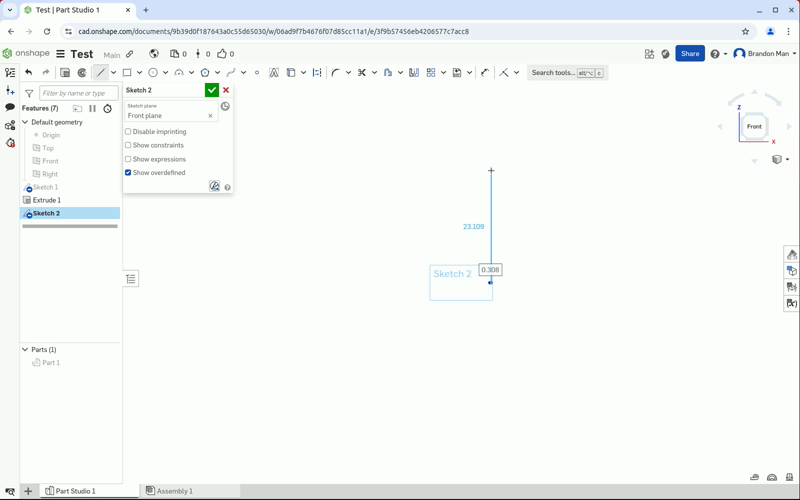
key_up(shift)
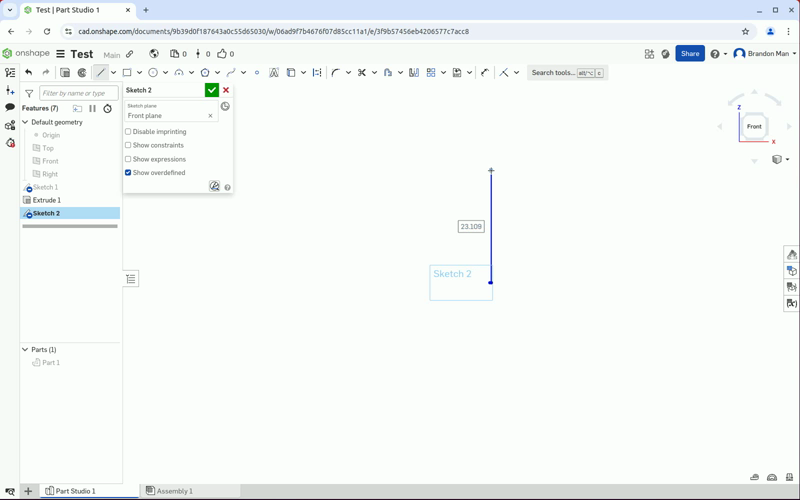
key_down(shift)
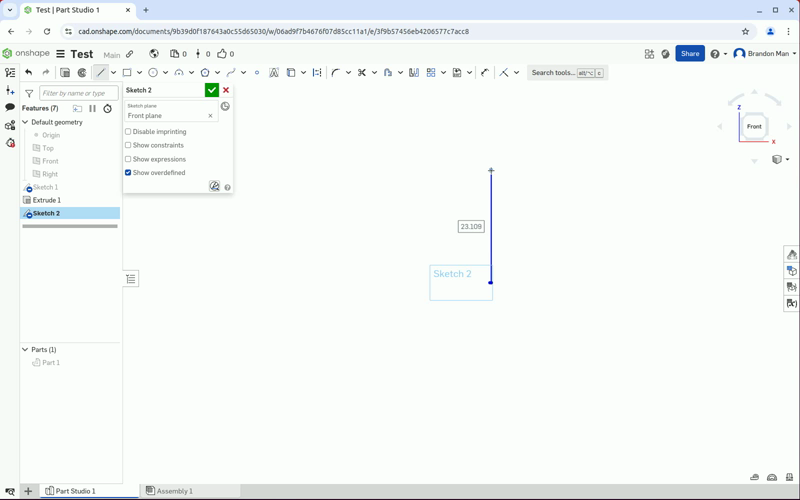
mouse_move(521, 170)
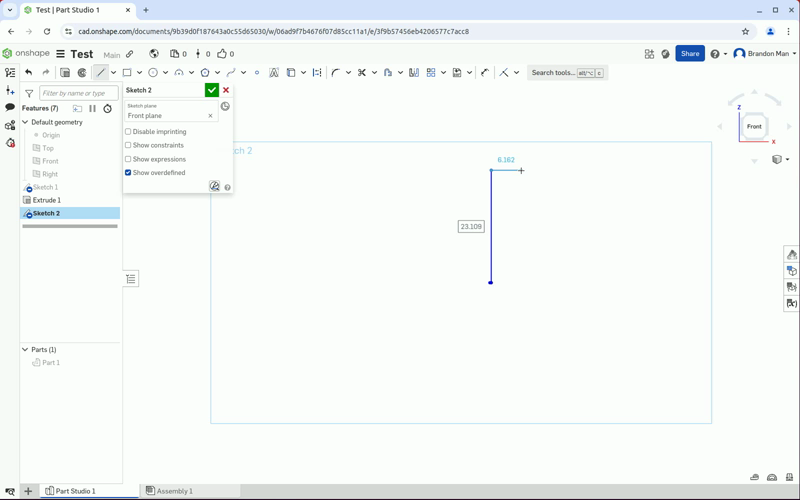
mouse_move(489, 170)
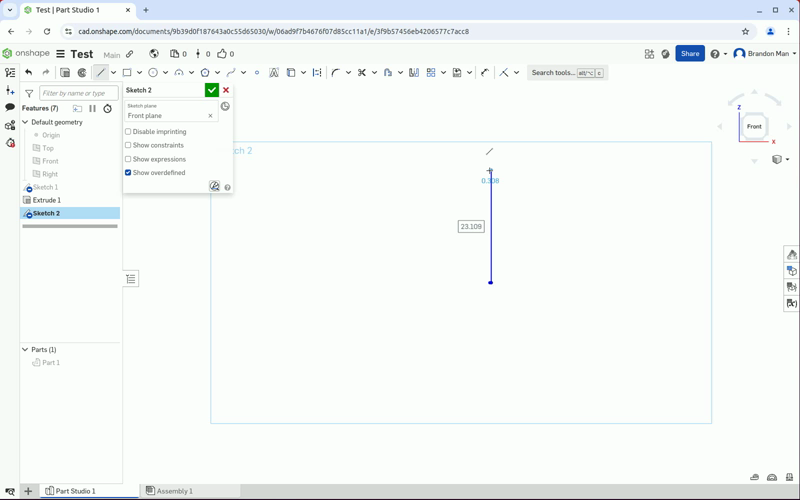
scroll(6)
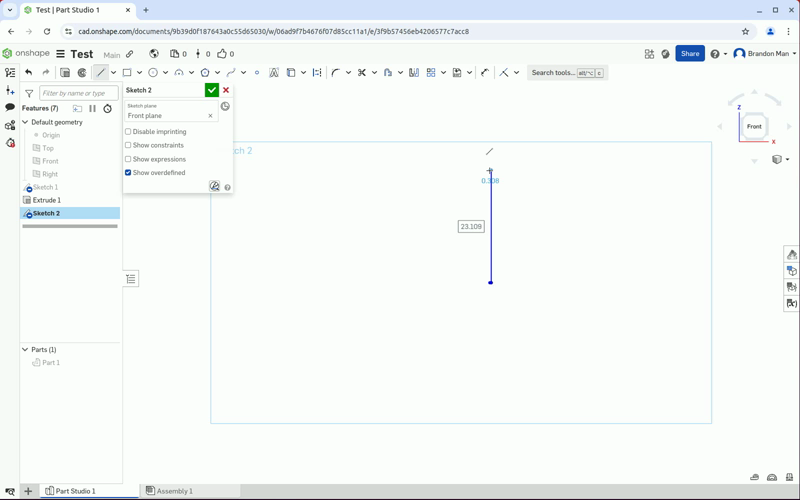
scroll(6)
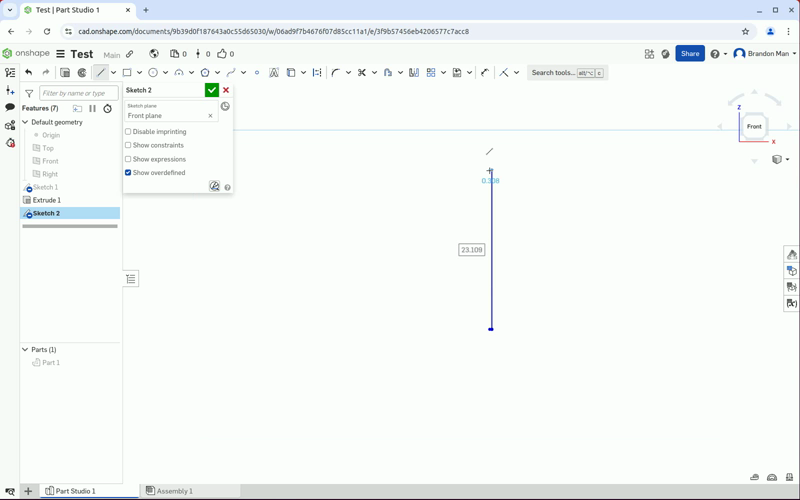
scroll(6)
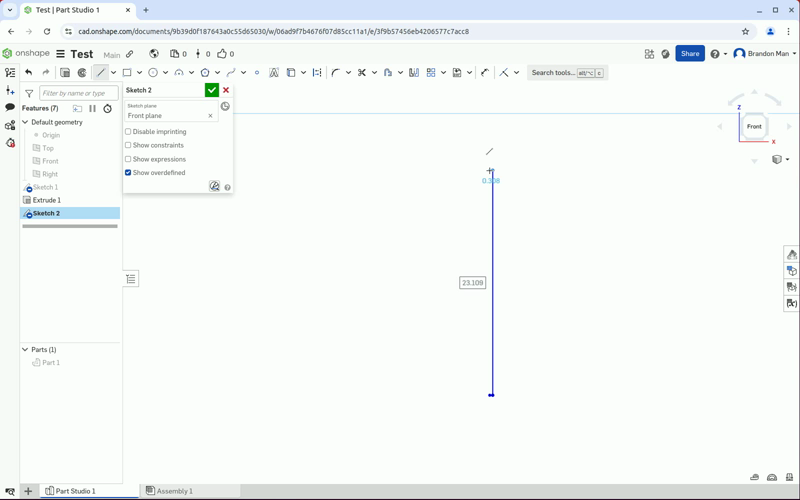
scroll(6)
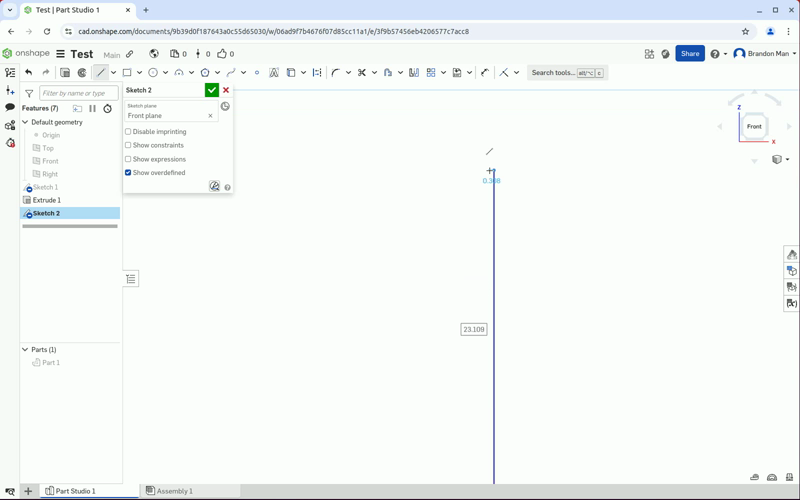
scroll(6)
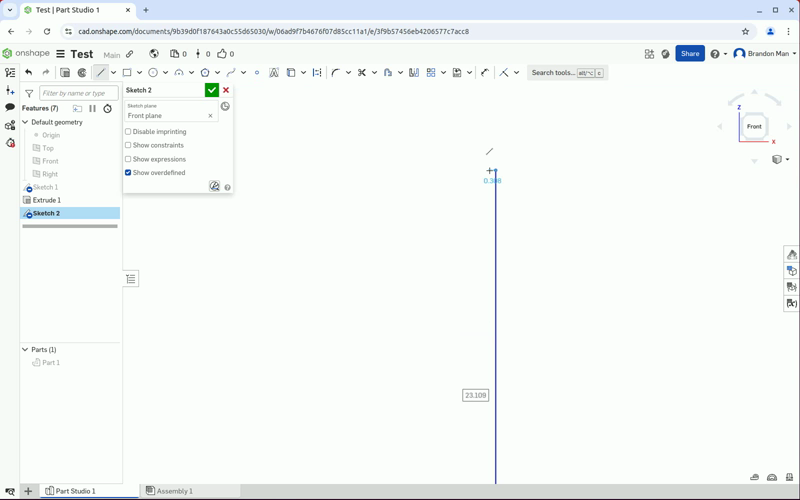
scroll(6)
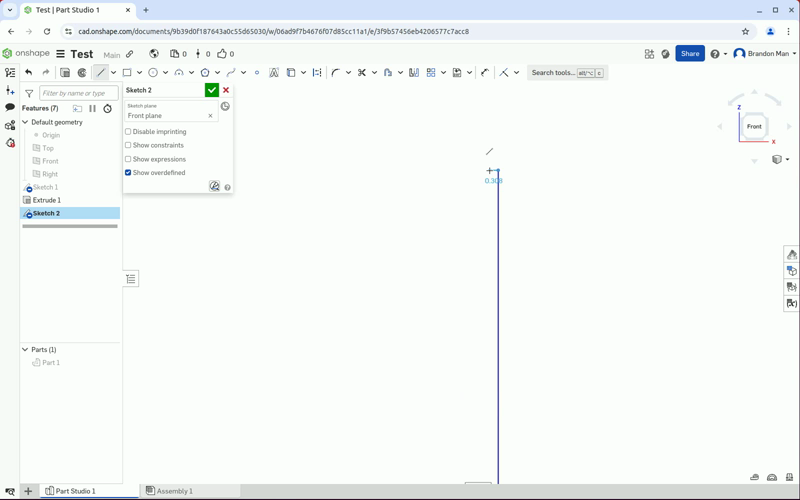
scroll(6)
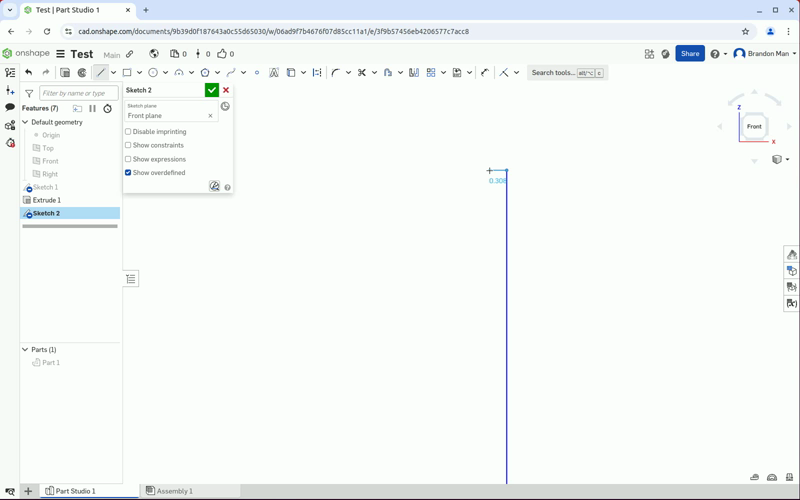
click(489, 170)
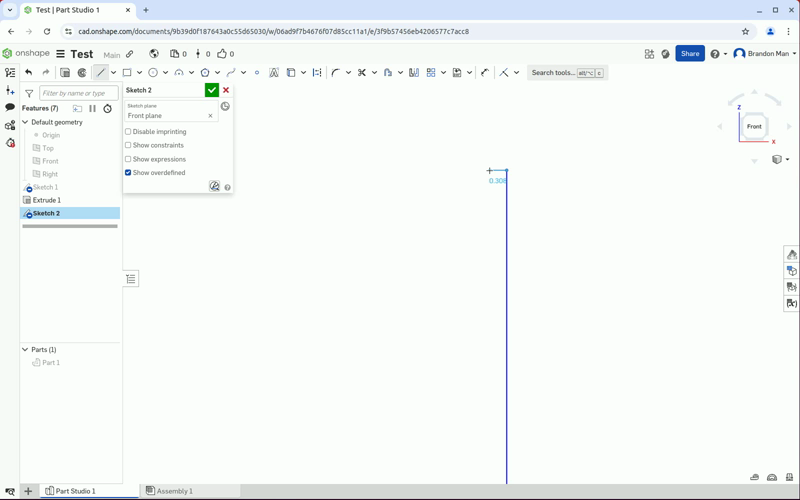
scroll(-6)
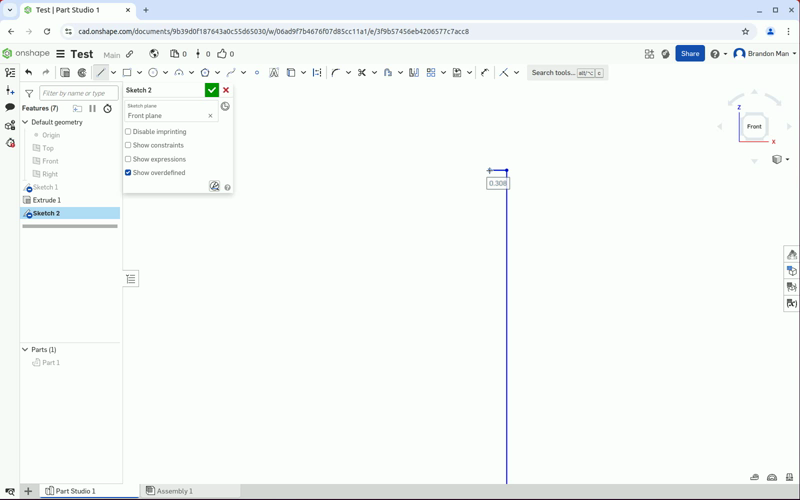
scroll(-6)
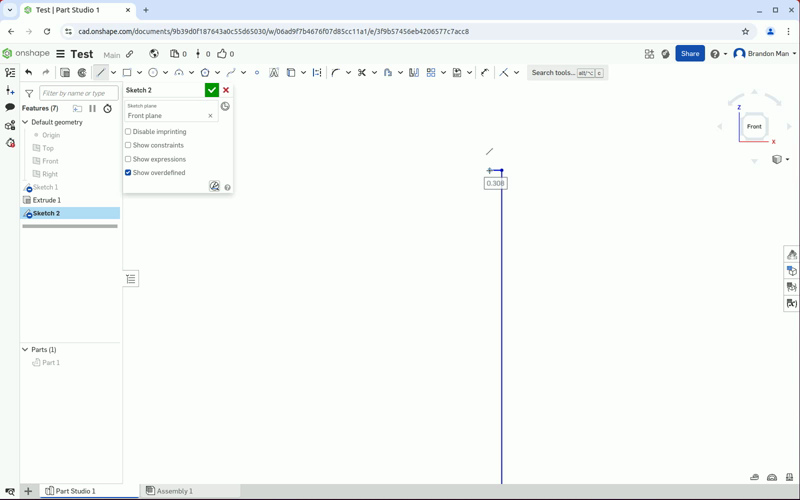
scroll(-6)
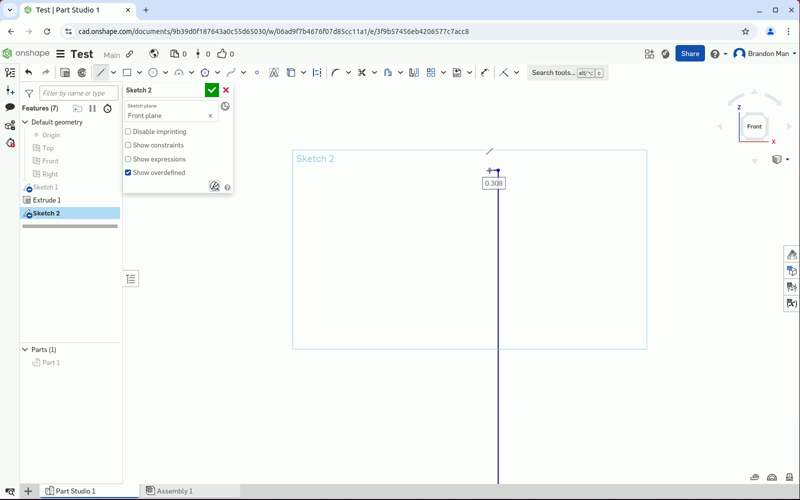
scroll(-6)
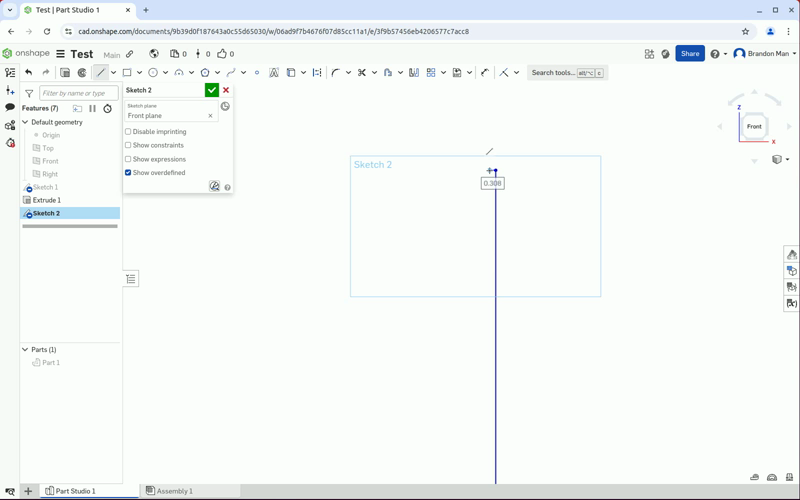
scroll(-6)
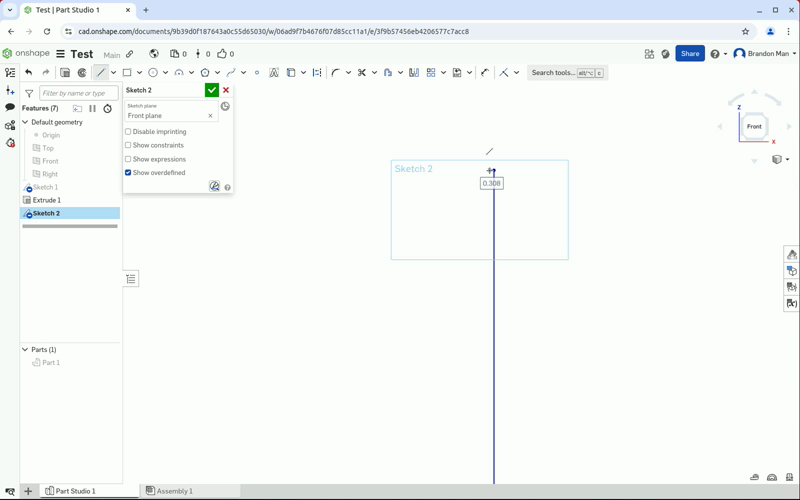
scroll(-6)
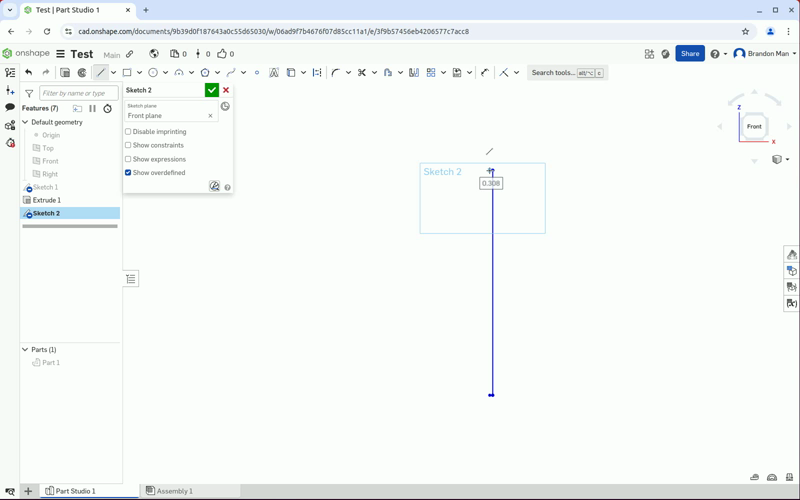
scroll(-6)
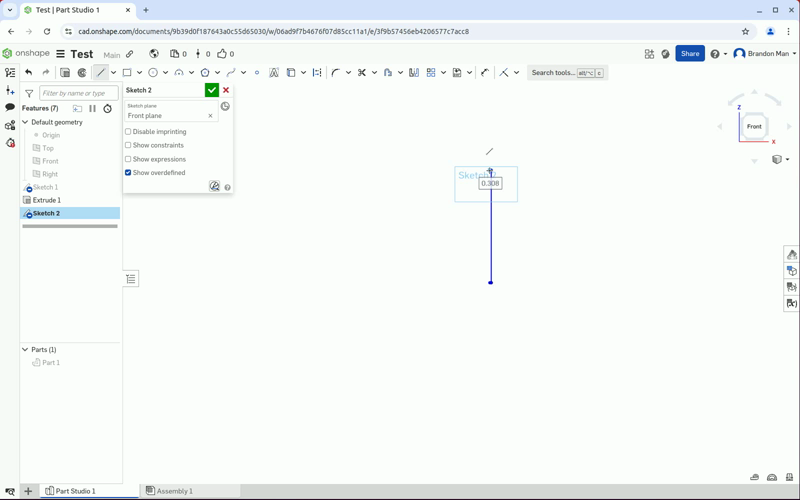
key_up(shift)
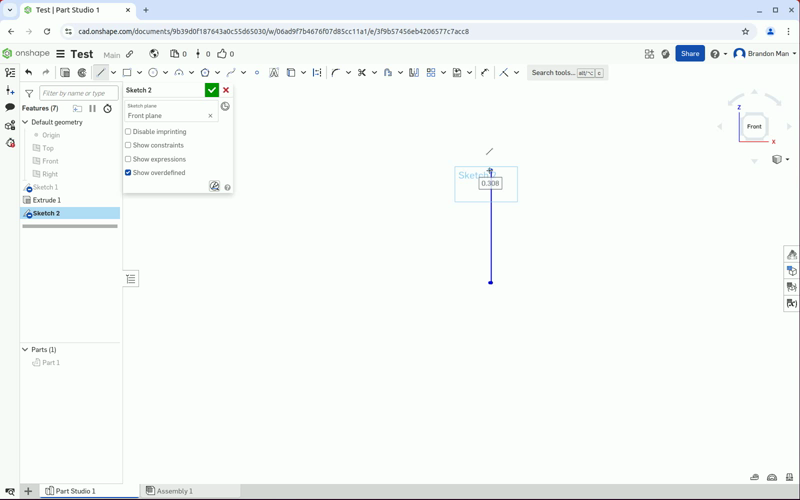
key_down(shift)
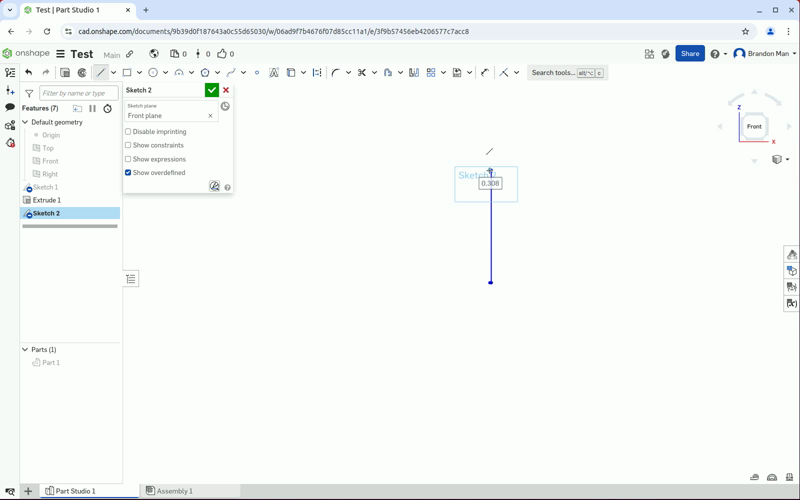
mouse_move(519, 170)
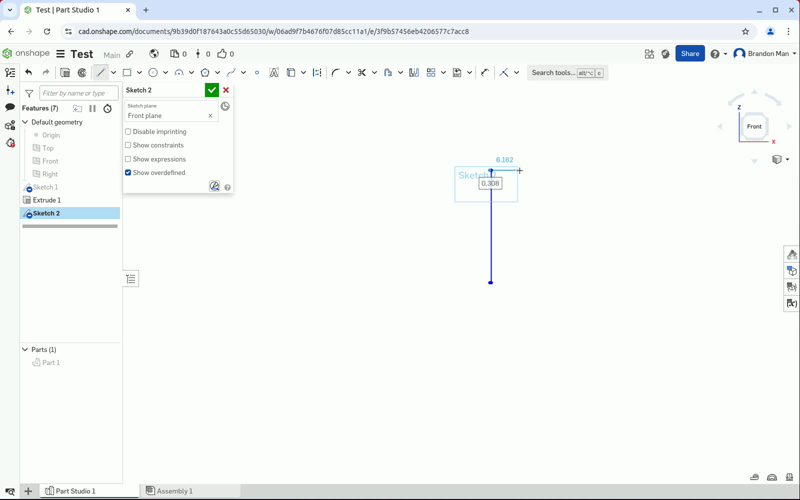
mouse_move(489, 171)
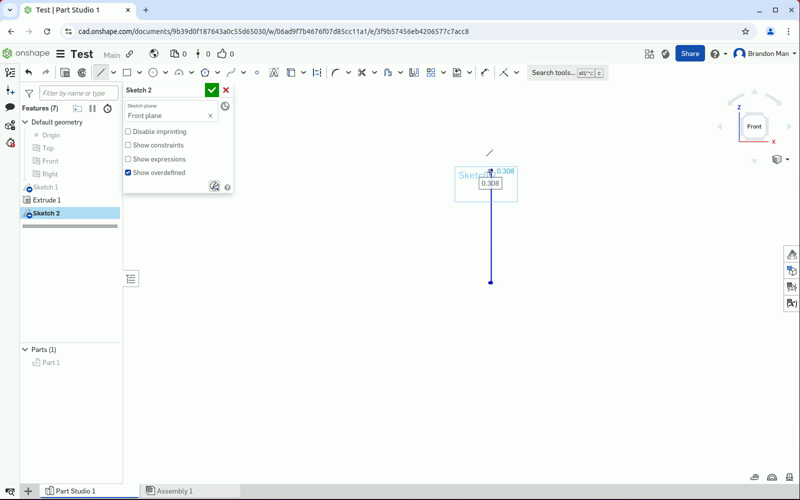
scroll(6)
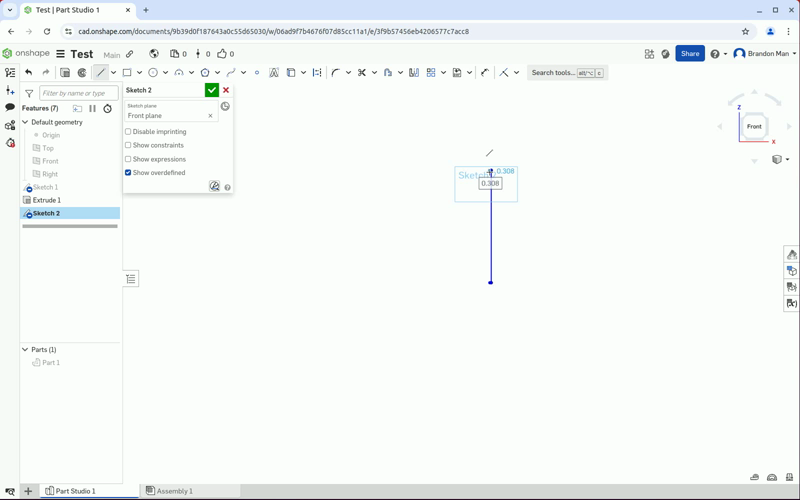
scroll(6)
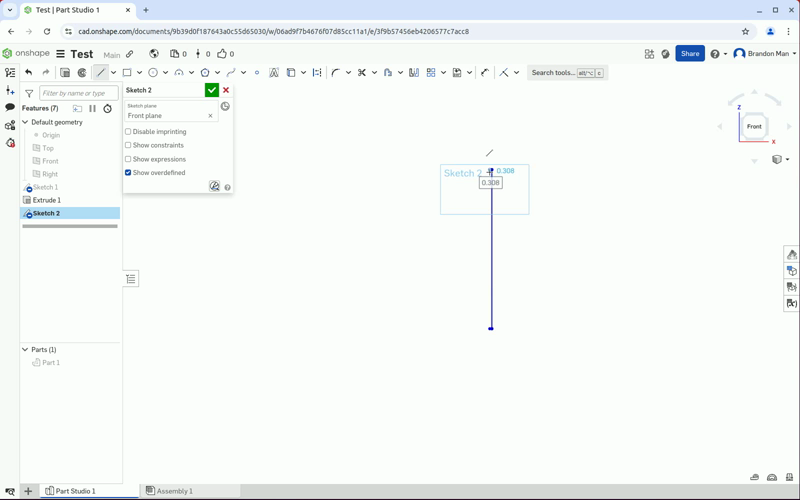
scroll(6)
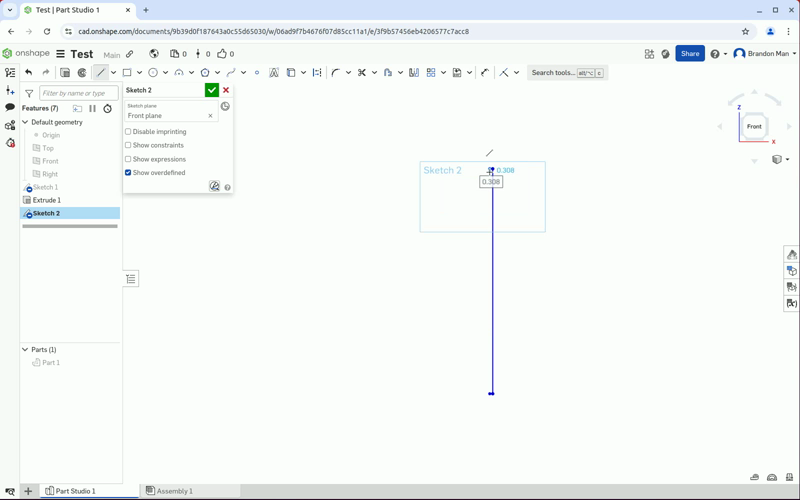
scroll(6)
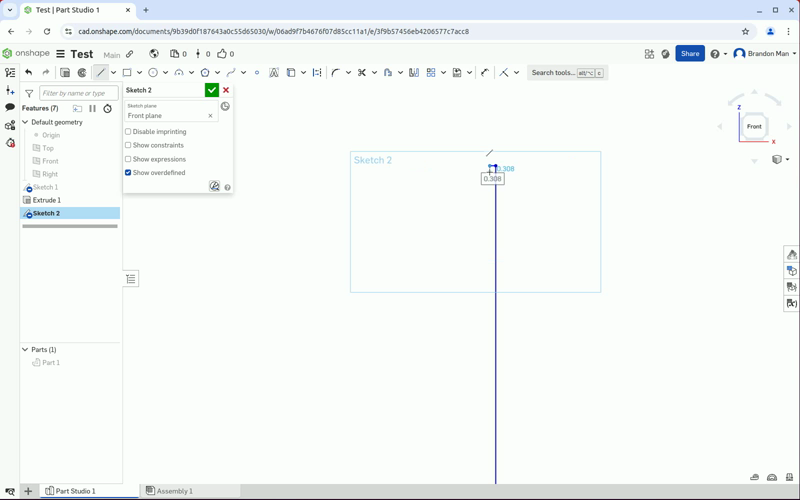
scroll(6)
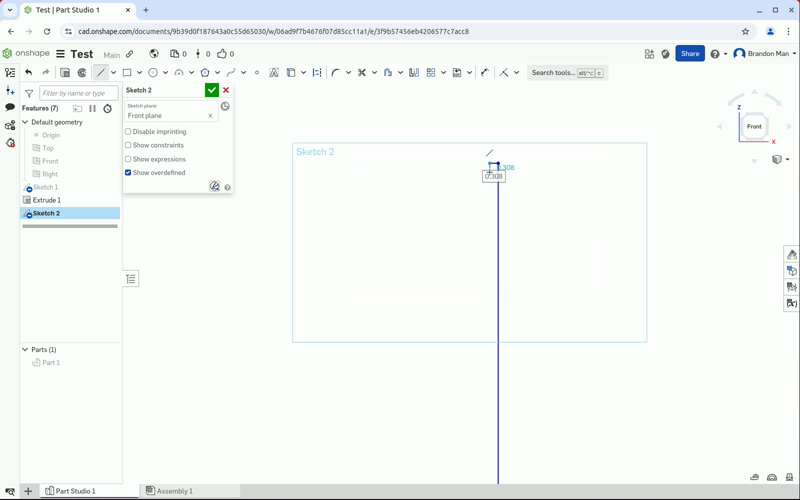
scroll(6)
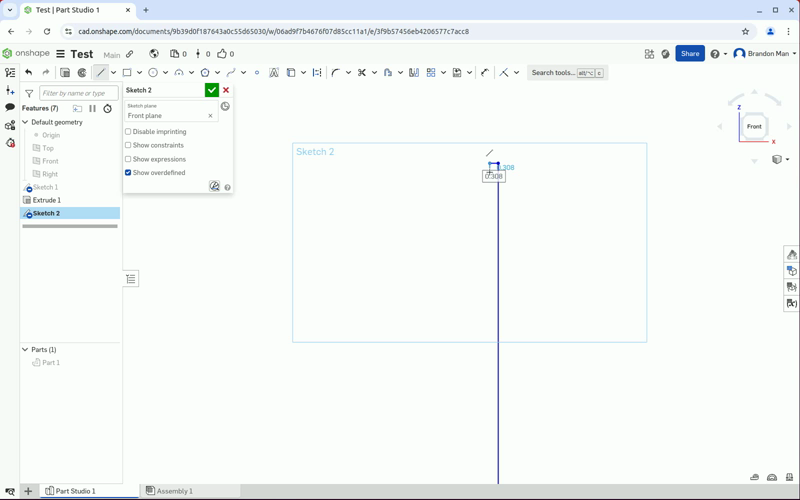
scroll(6)
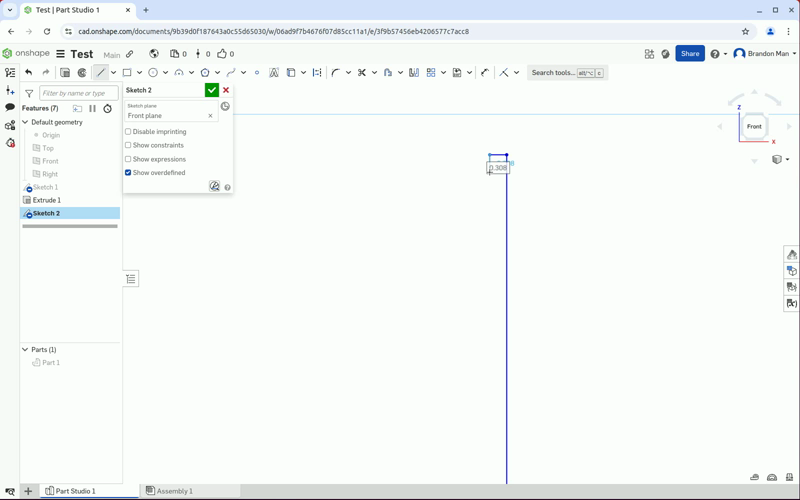
click(489, 171)
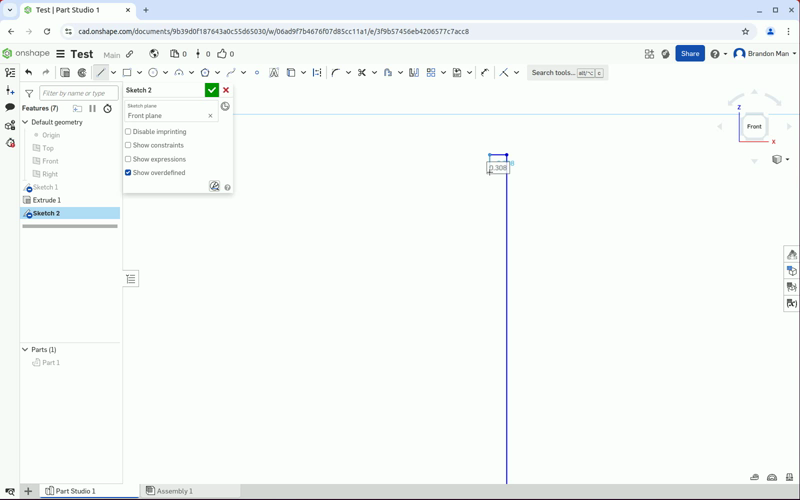
scroll(-6)
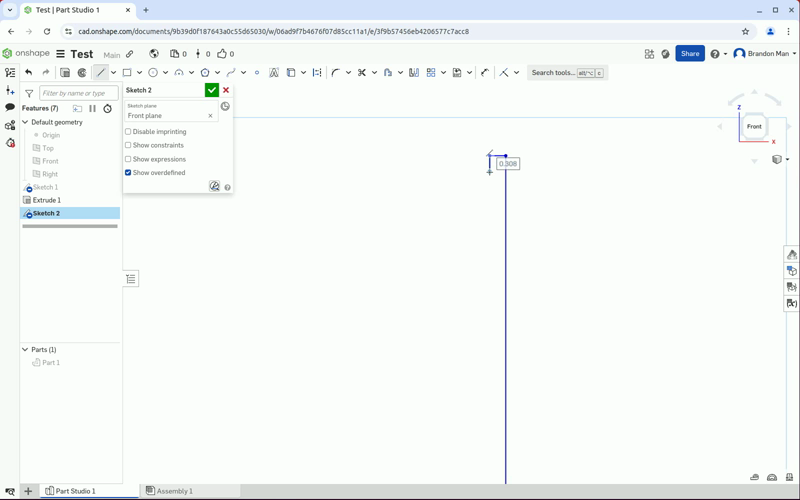
scroll(-6)
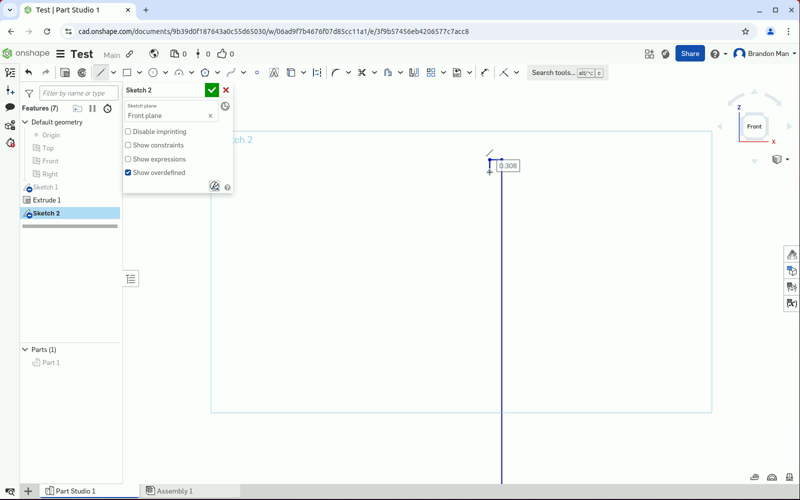
scroll(-6)
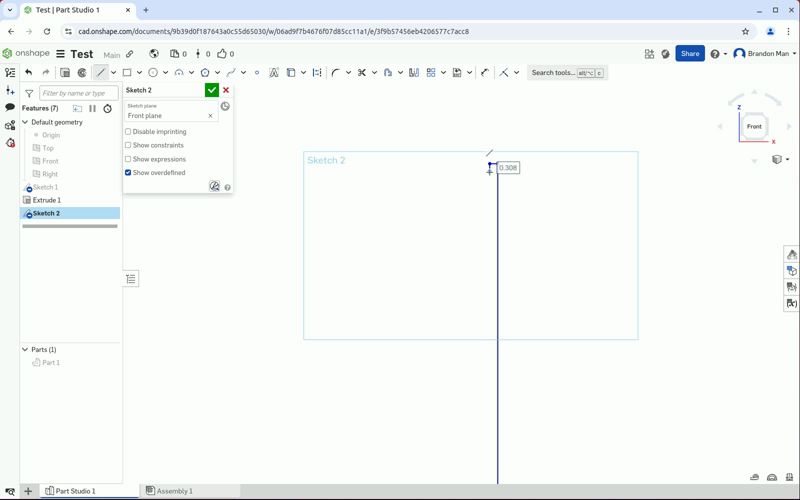
scroll(-6)
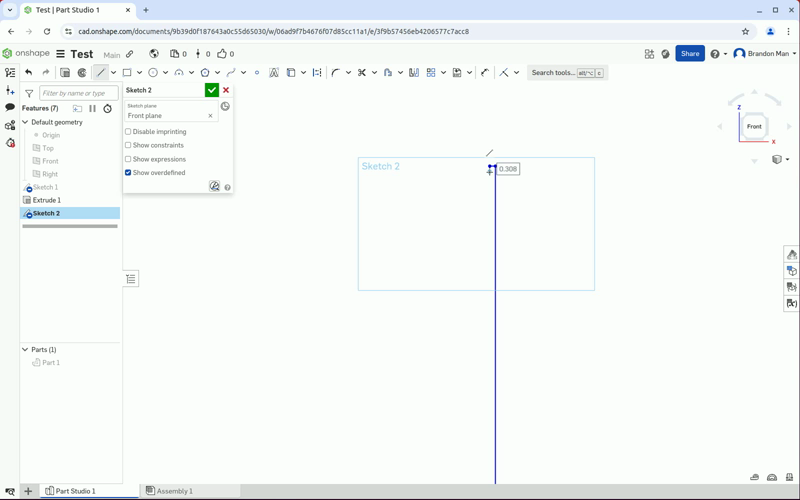
scroll(-6)
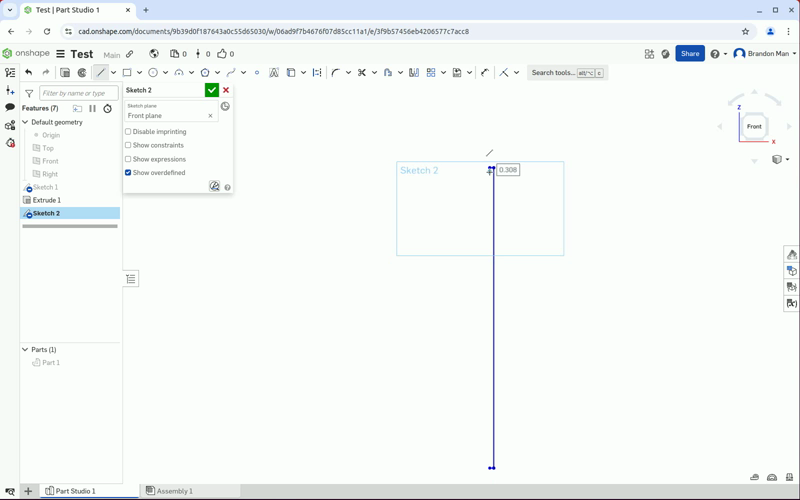
scroll(-6)
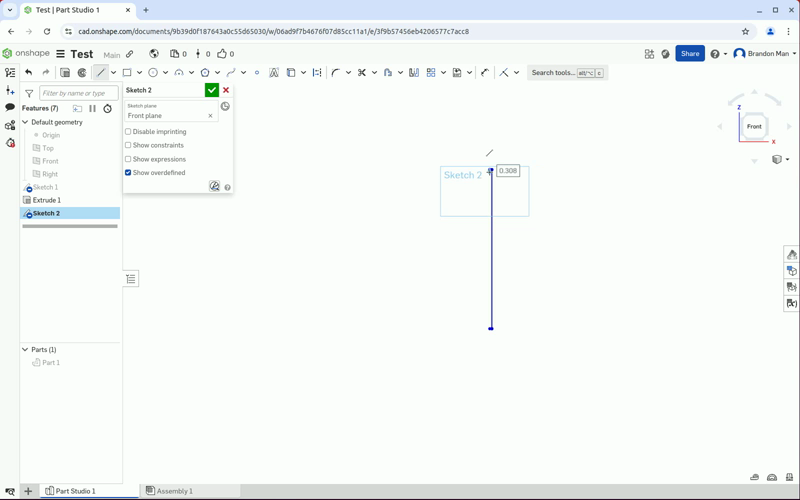
scroll(-6)
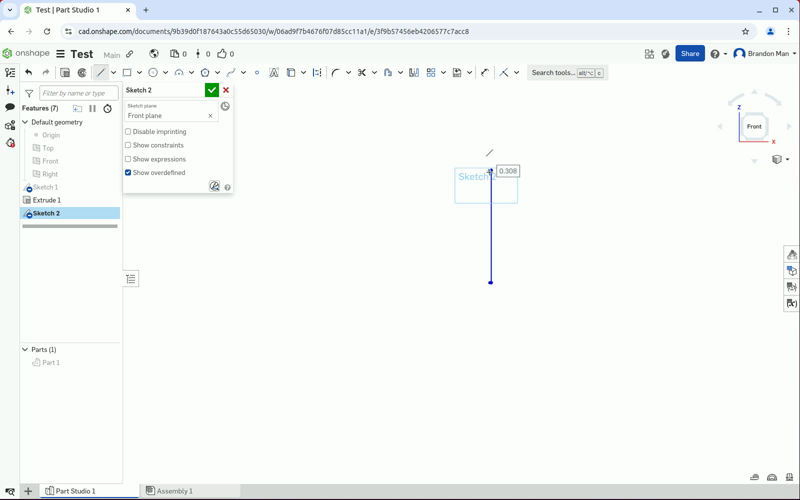
key_up(shift)
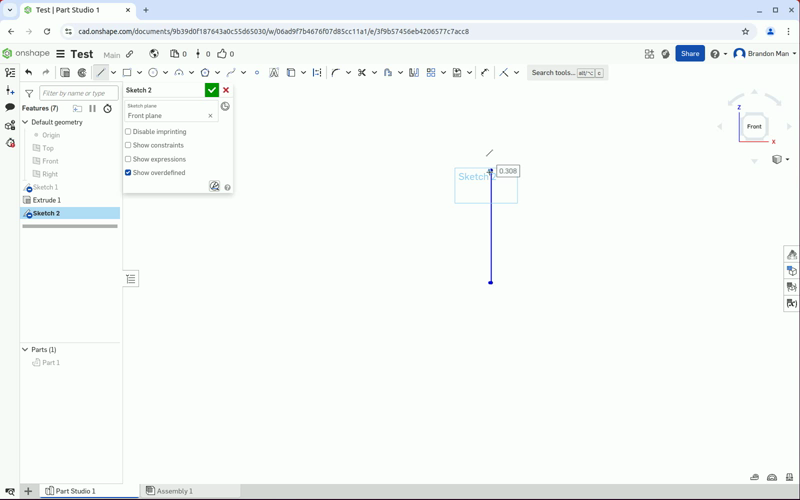
key_down(shift)
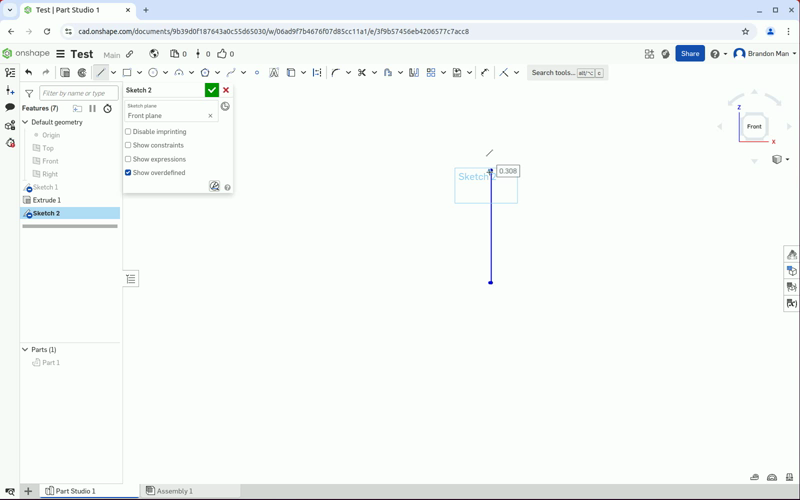
mouse_move(489, 282)
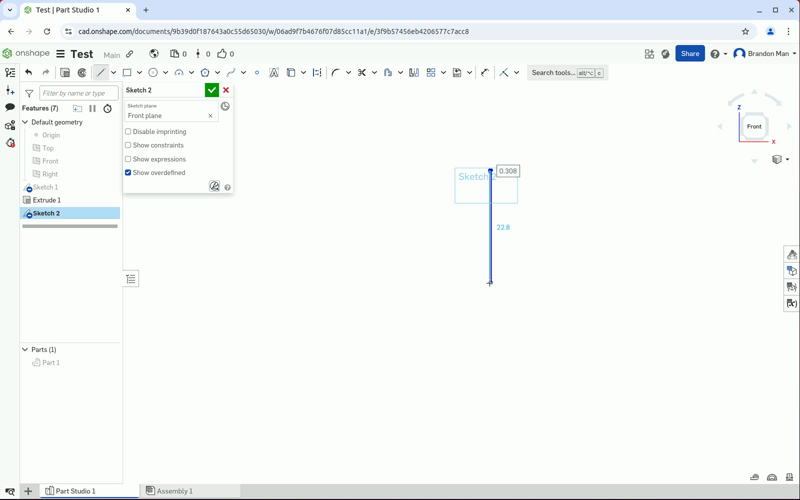
scroll(6)
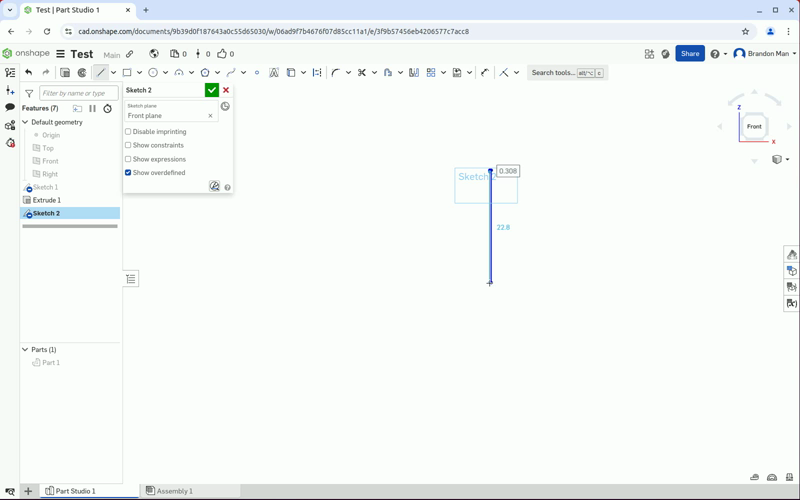
scroll(6)
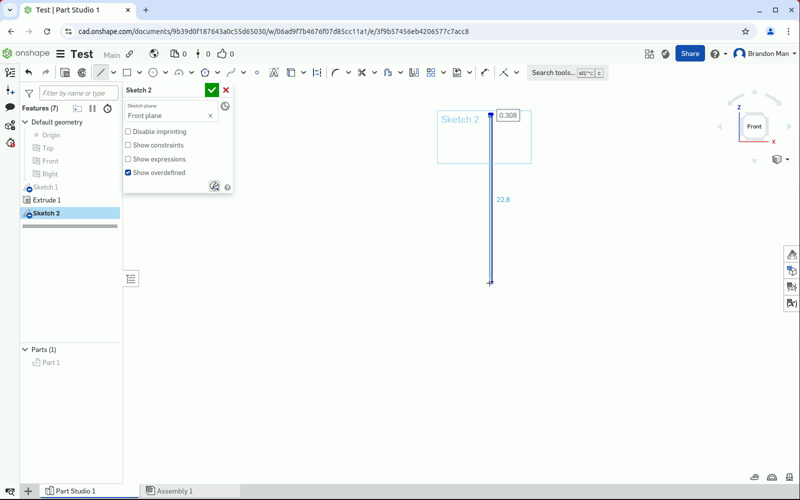
scroll(6)
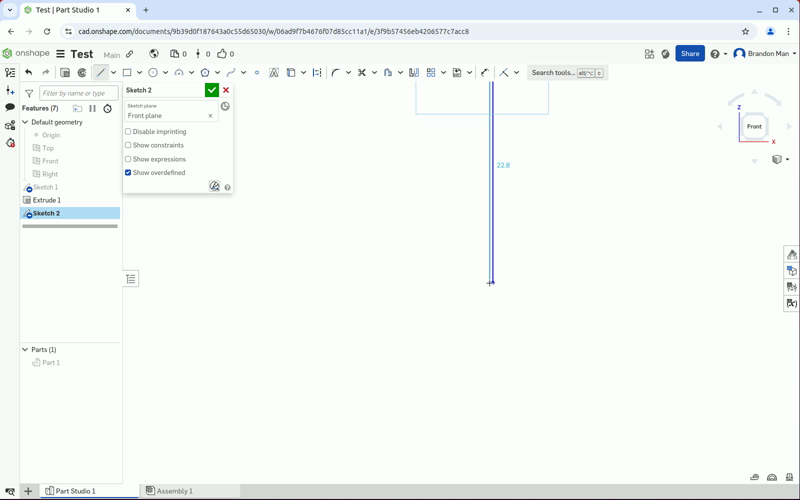
scroll(6)
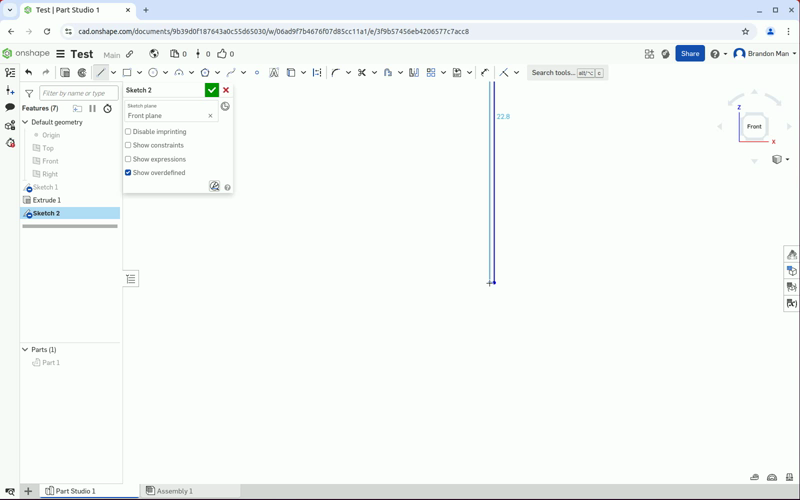
scroll(6)
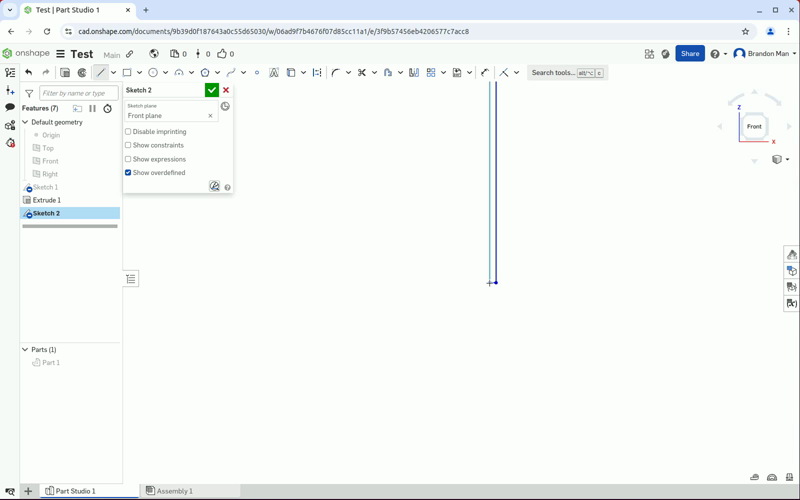
scroll(6)
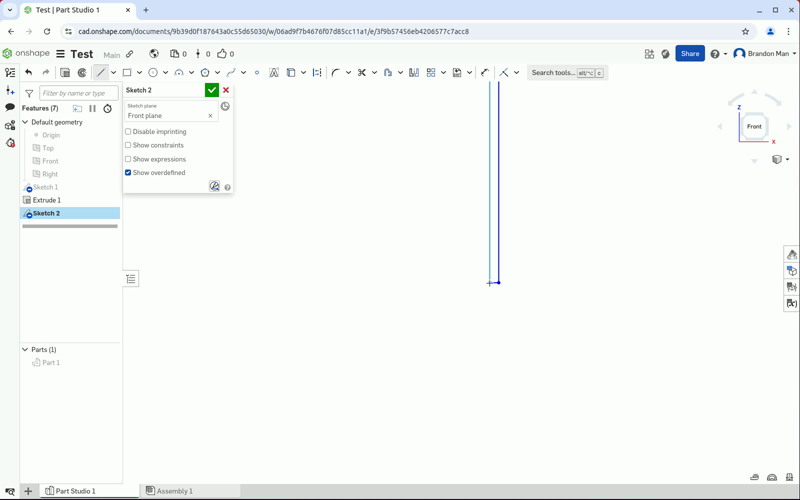
scroll(6)
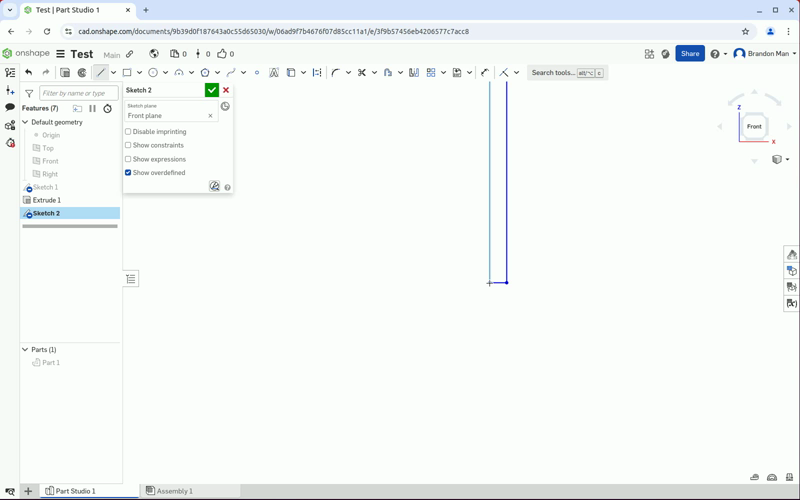
key_up(shift)
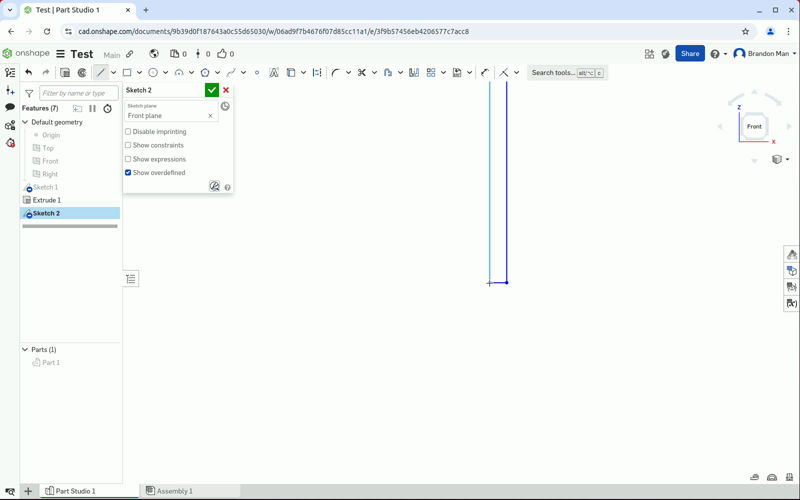
click(489, 282)
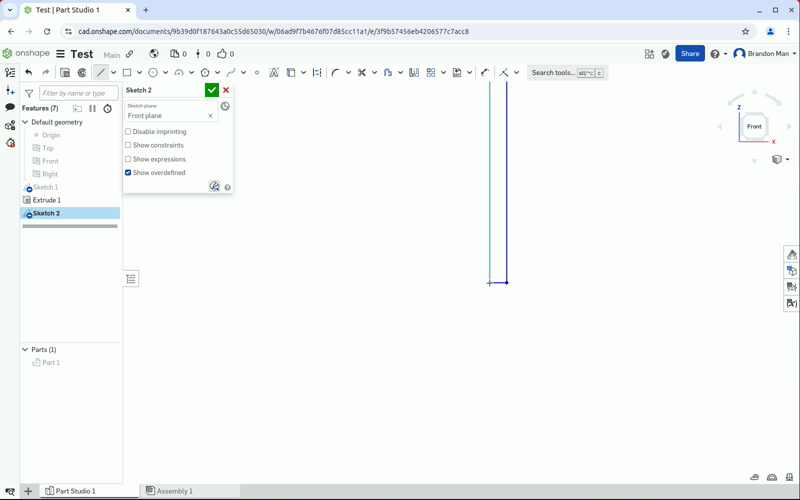
scroll(-6)
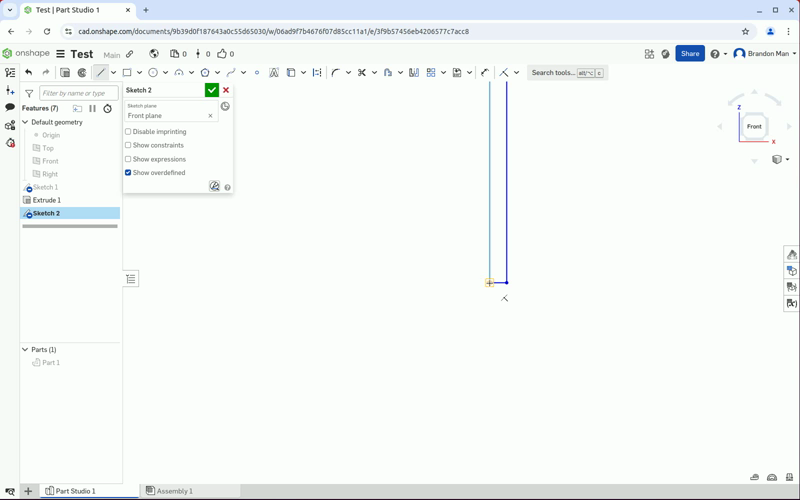
scroll(-6)
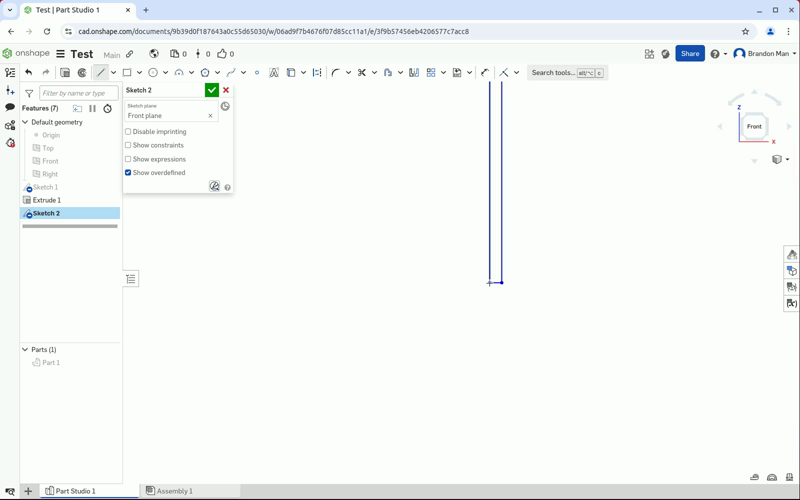
scroll(-6)
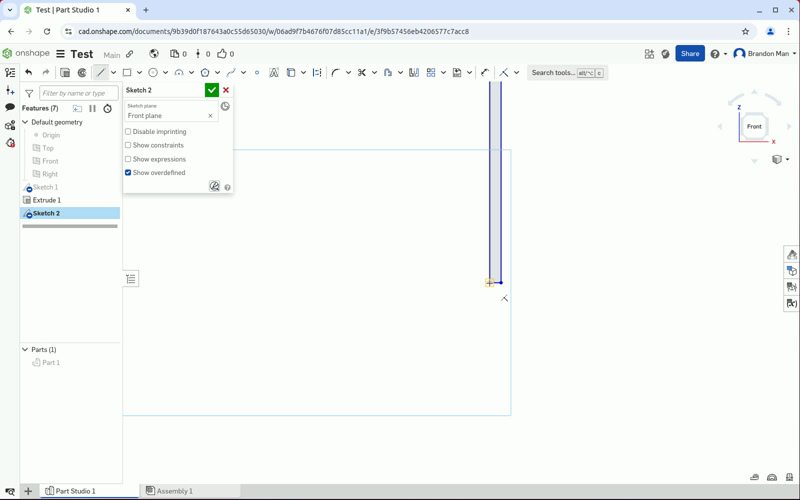
scroll(-6)
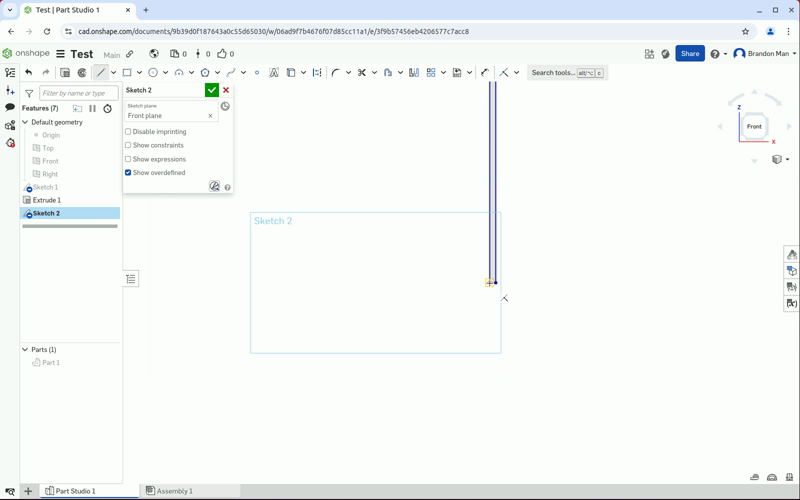
scroll(-6)
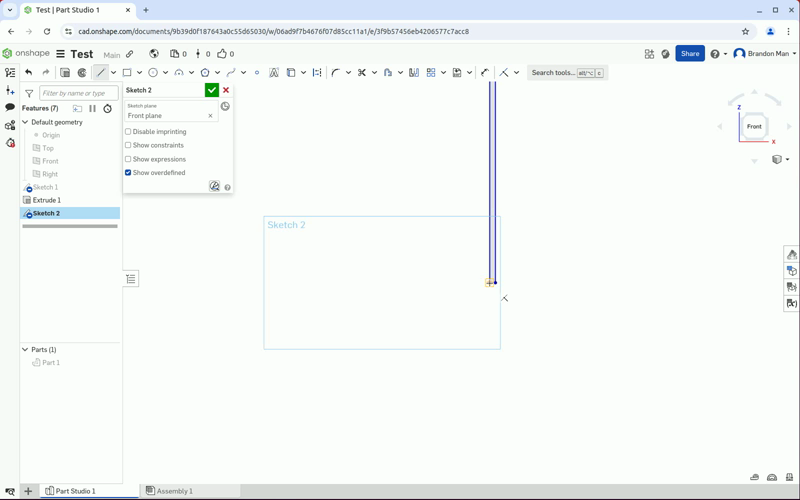
scroll(-6)
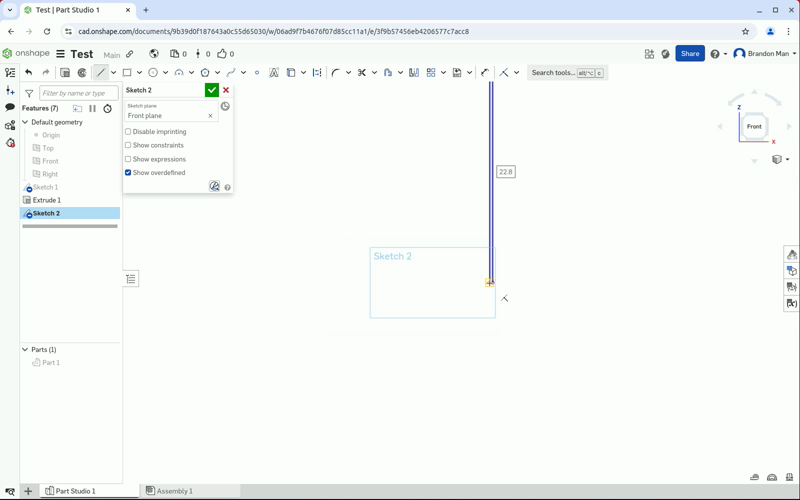
scroll(-6)
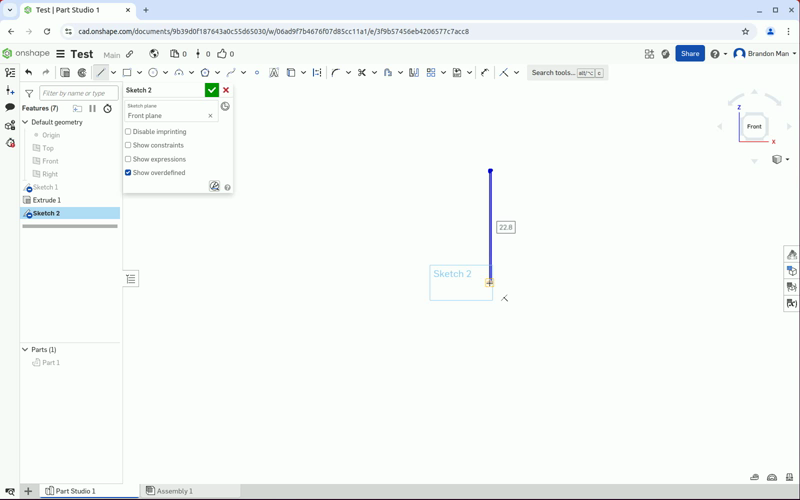
key(esc)
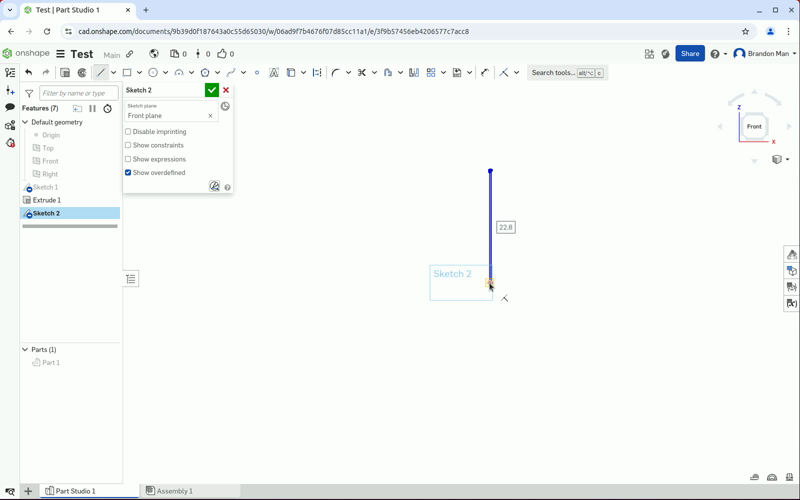
mouse_move(490, 181)
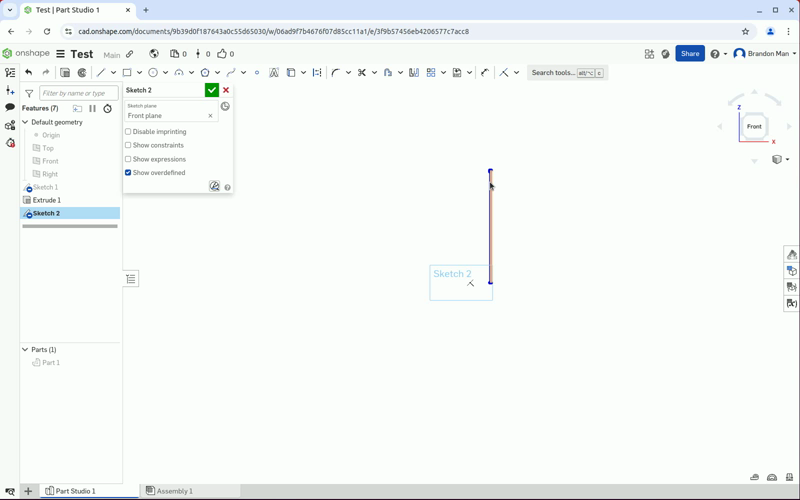
scroll(6)
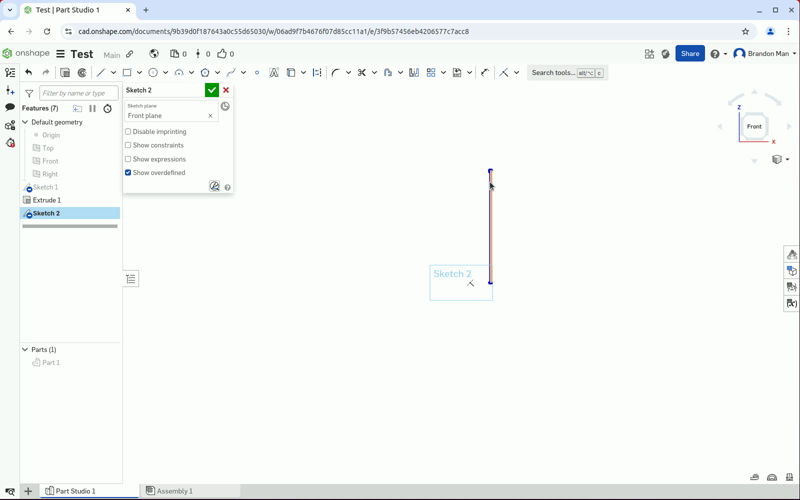
scroll(6)
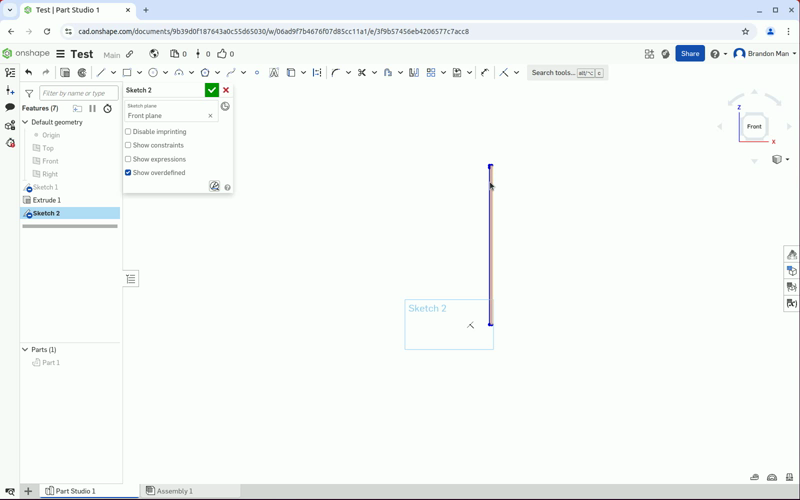
scroll(6)
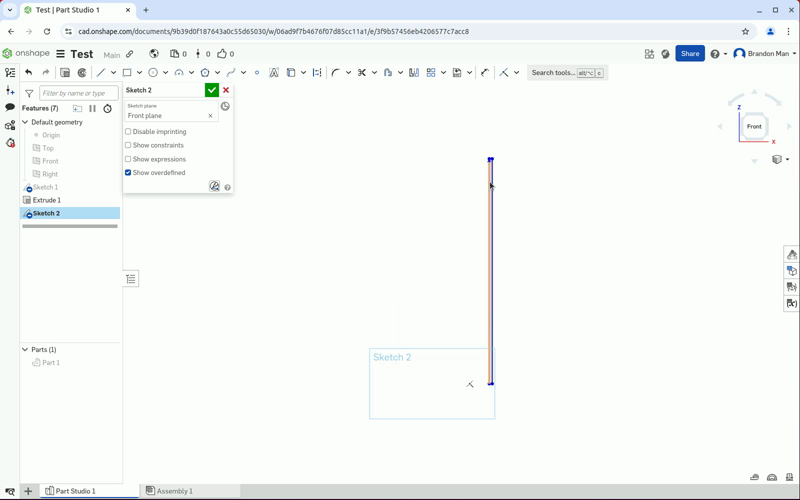
scroll(6)
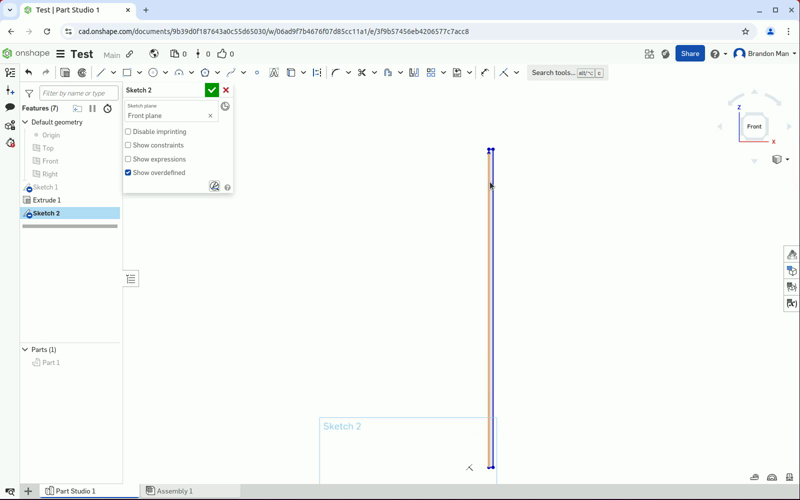
scroll(6)
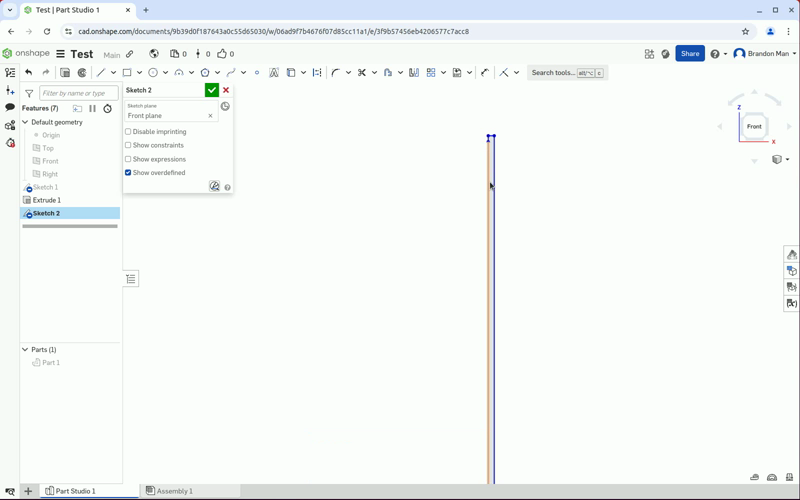
scroll(6)
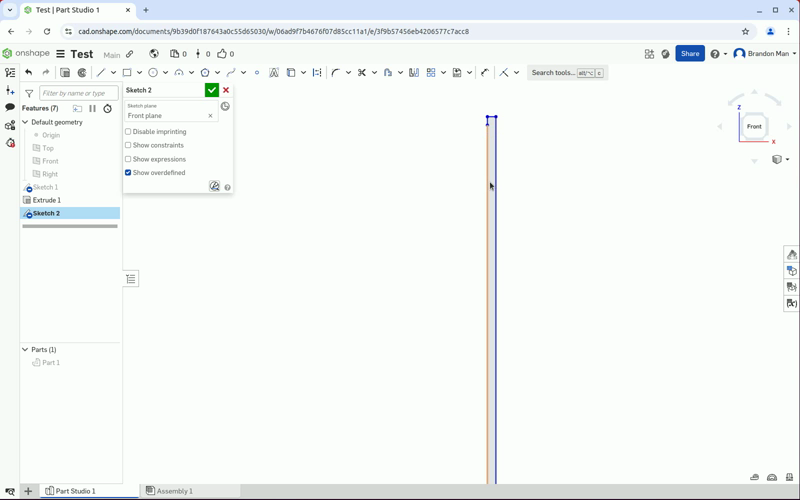
scroll(6)
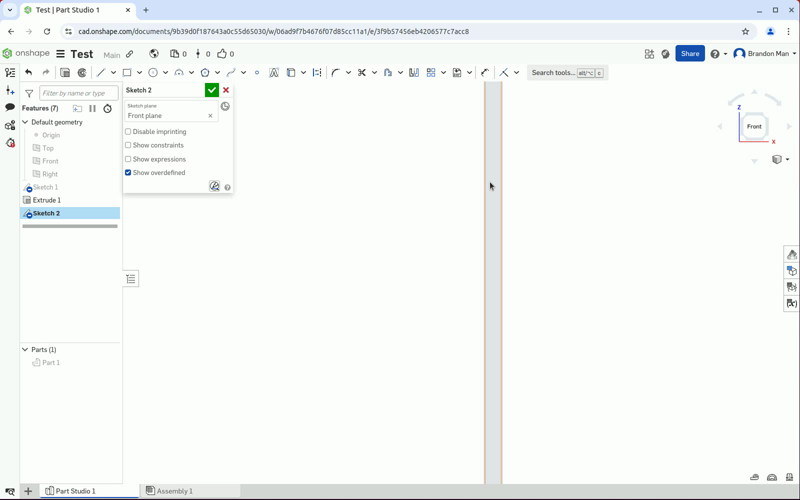
click(490, 181)
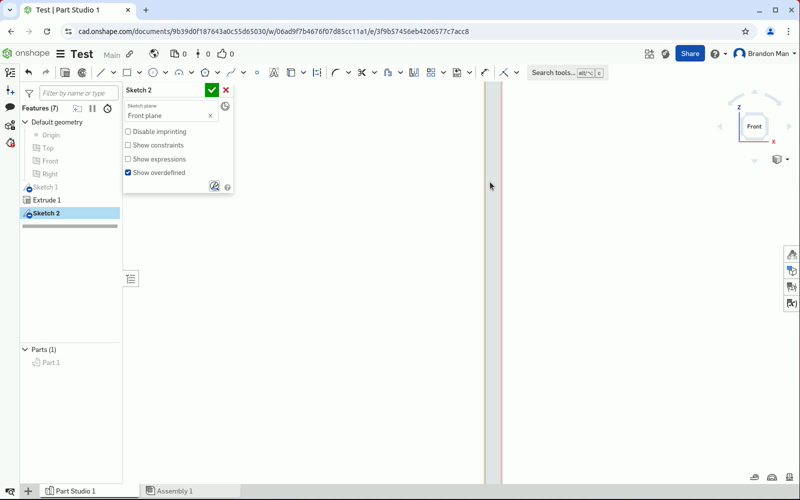
scroll(-6)
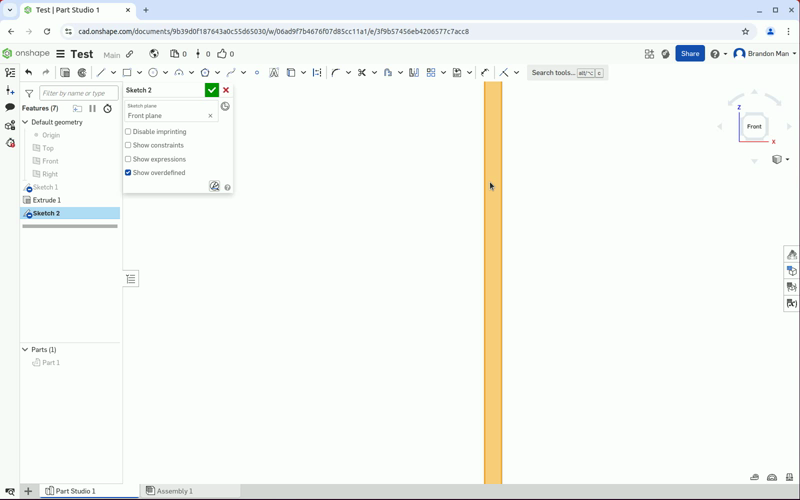
scroll(-6)
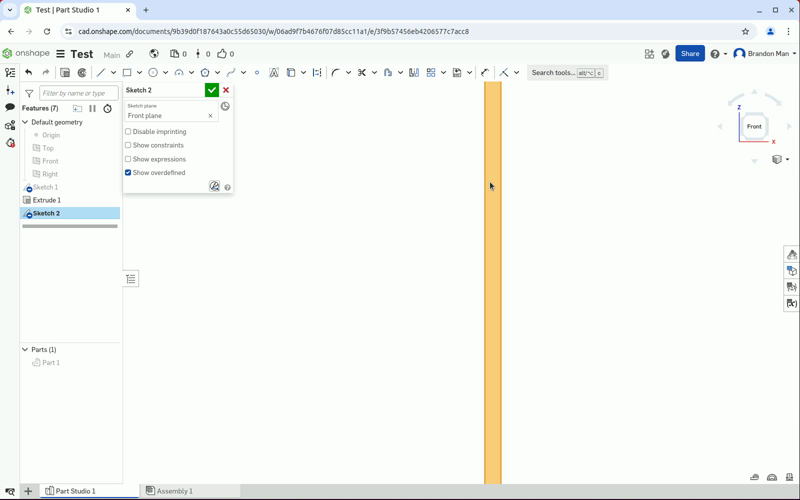
scroll(-6)
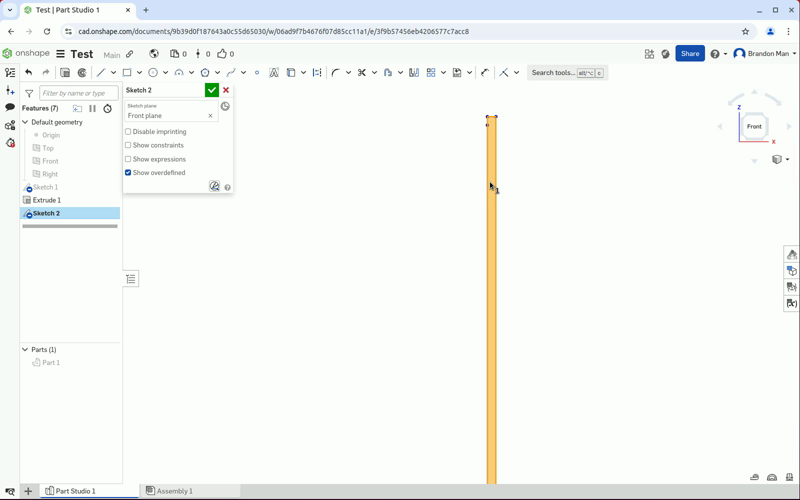
scroll(-6)
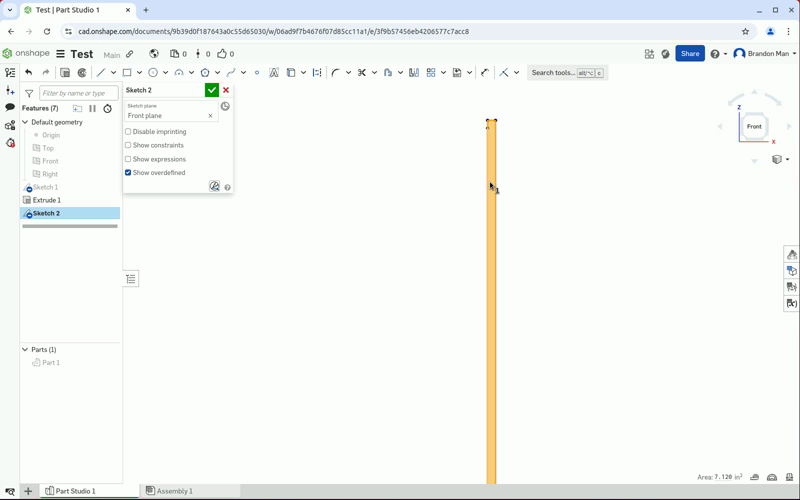
scroll(-6)
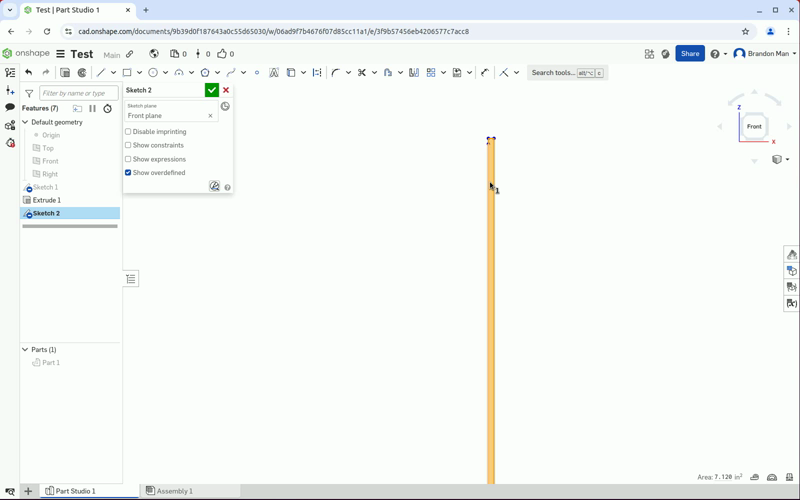
scroll(-6)
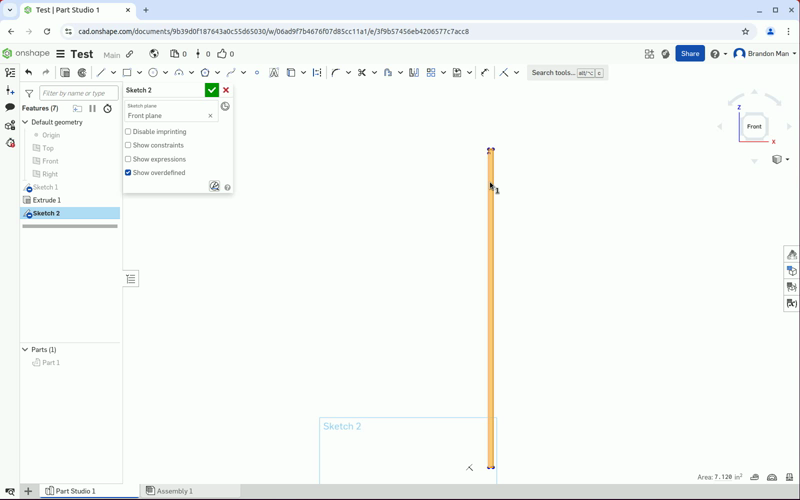
scroll(-6)
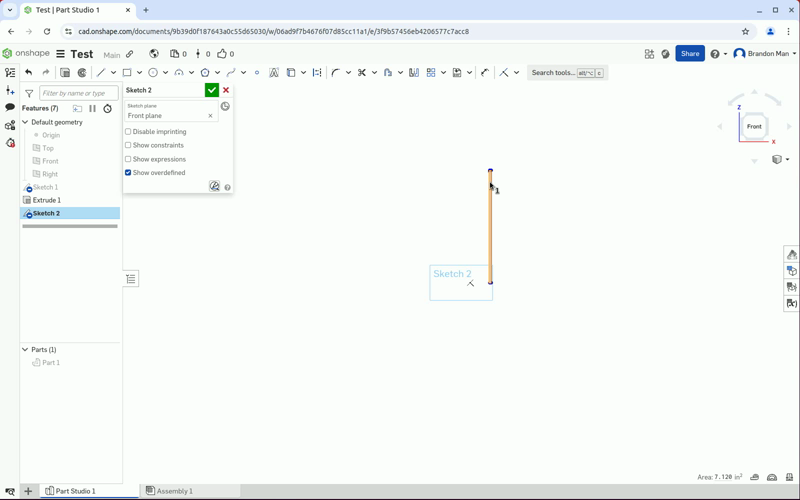
mouse_move(73, 352)
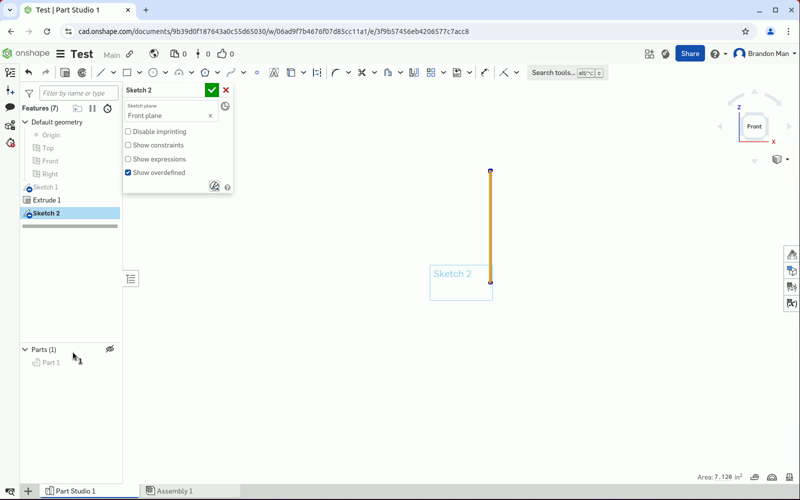
key(shift+y)
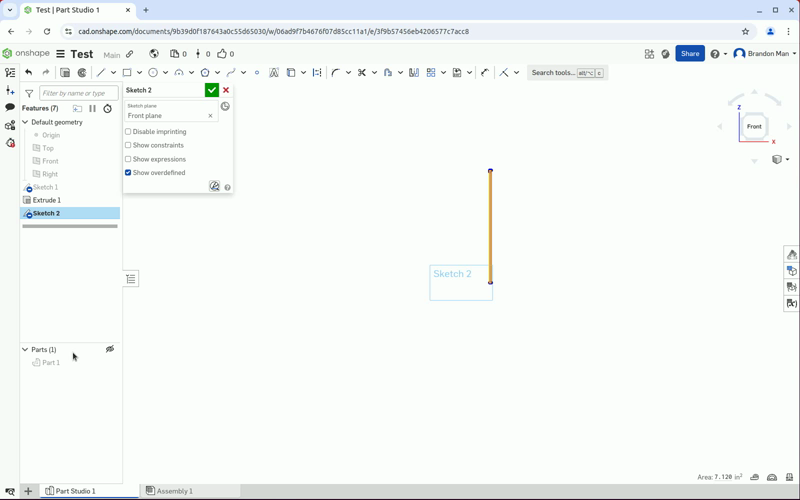
key(shift+e)
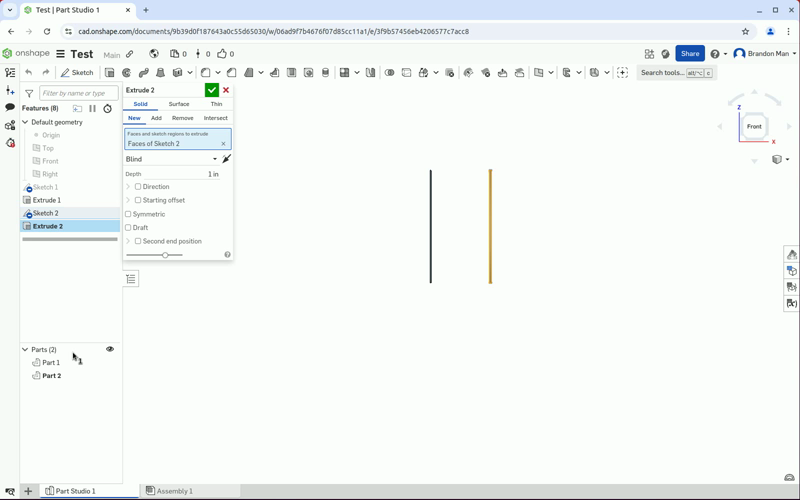
mouse_move(143, 106)
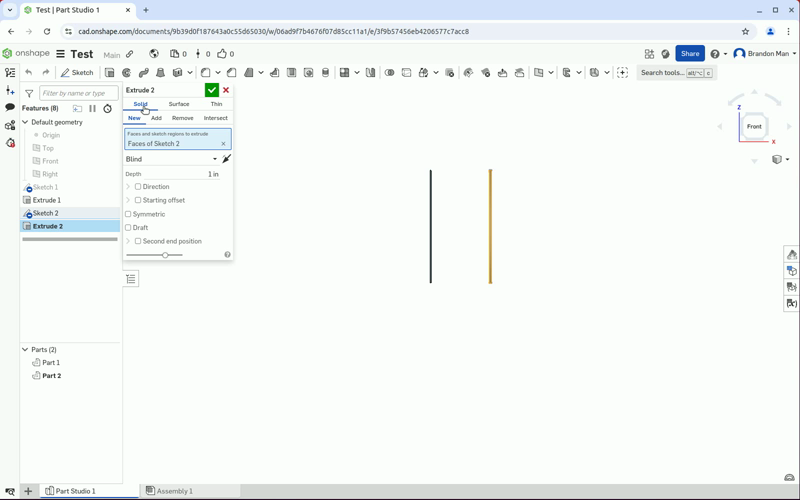
click(143, 106)
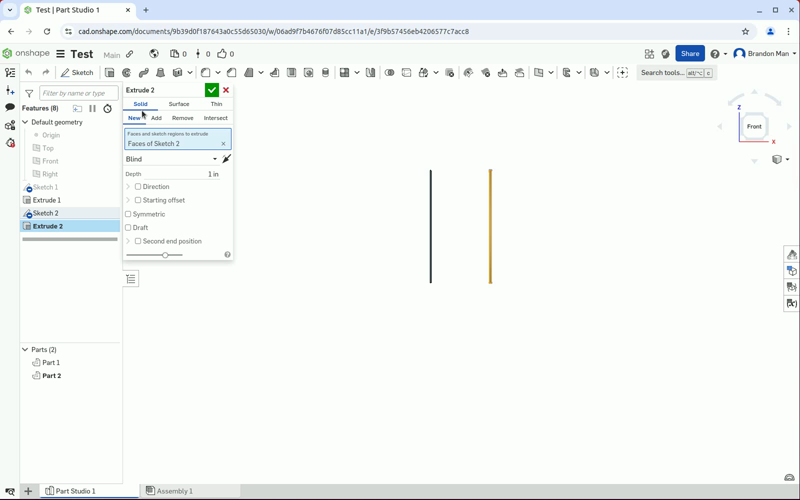
mouse_move(137, 120)
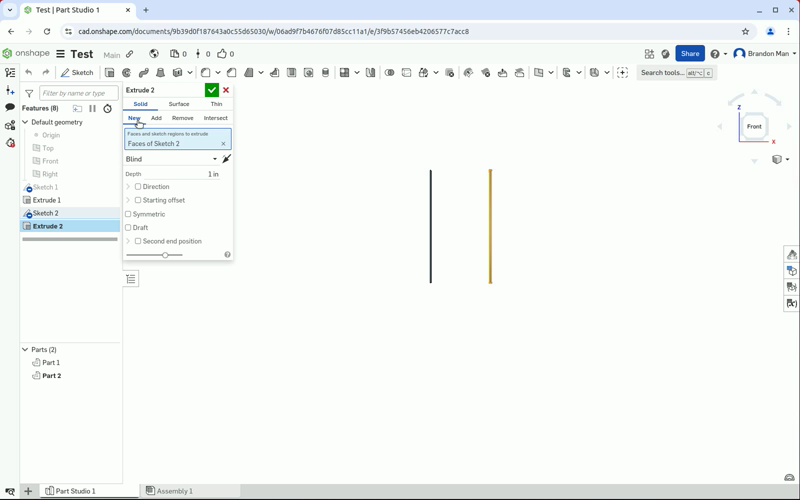
click(137, 120)
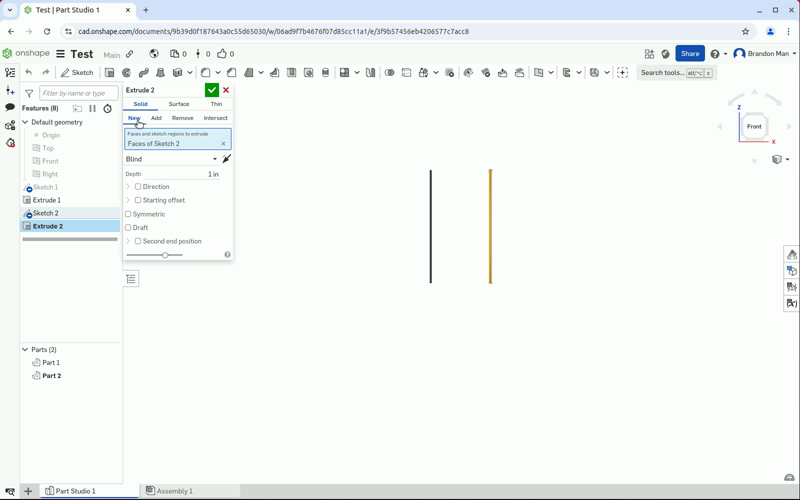
key(tab, 4)
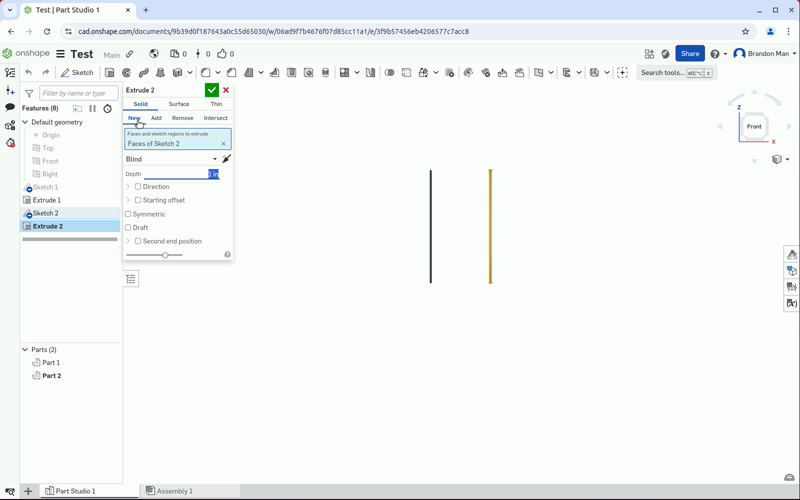
text(7.703)
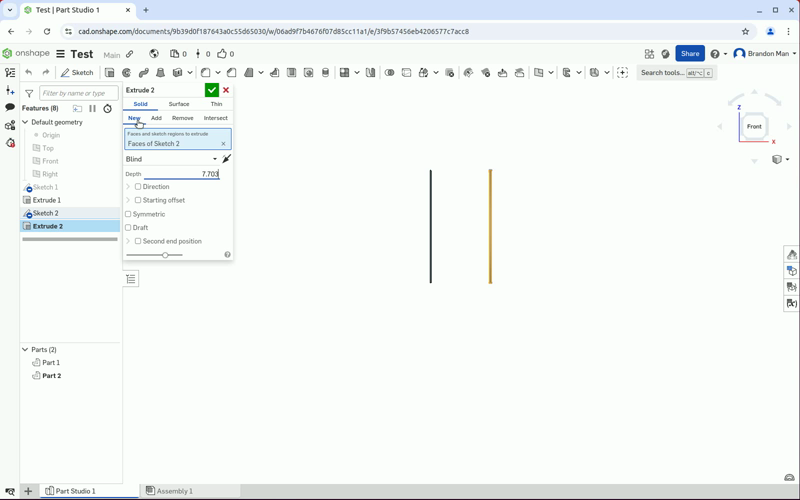
key(enter)
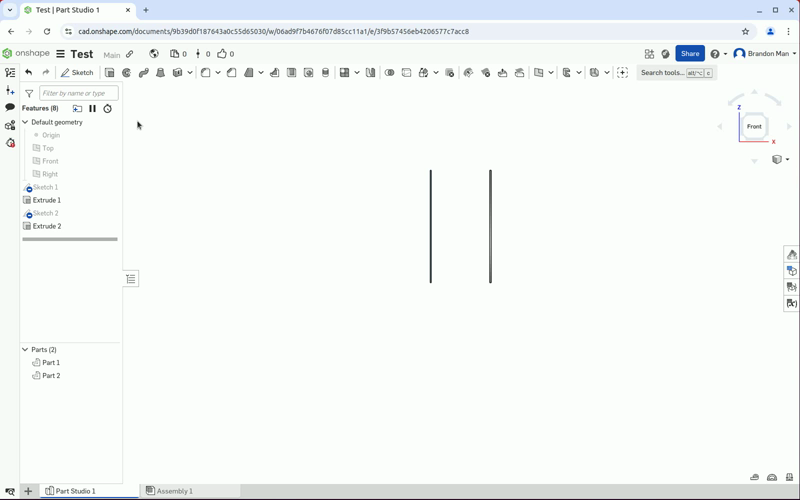
key(shift+h)
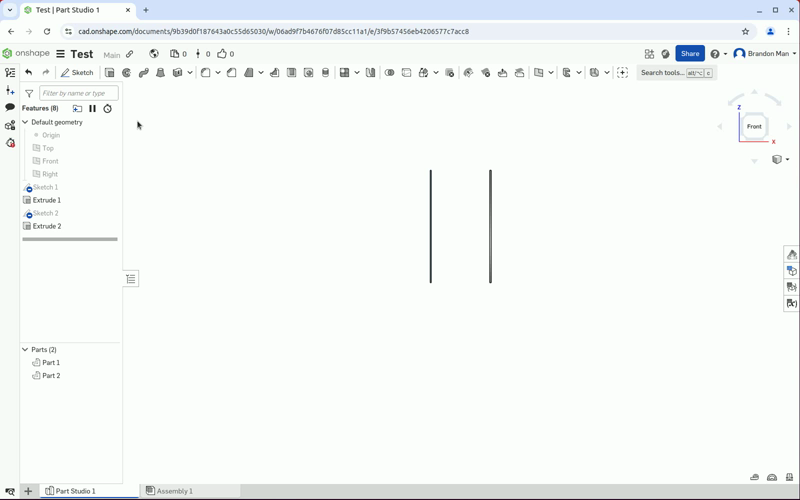
key(shift+h)
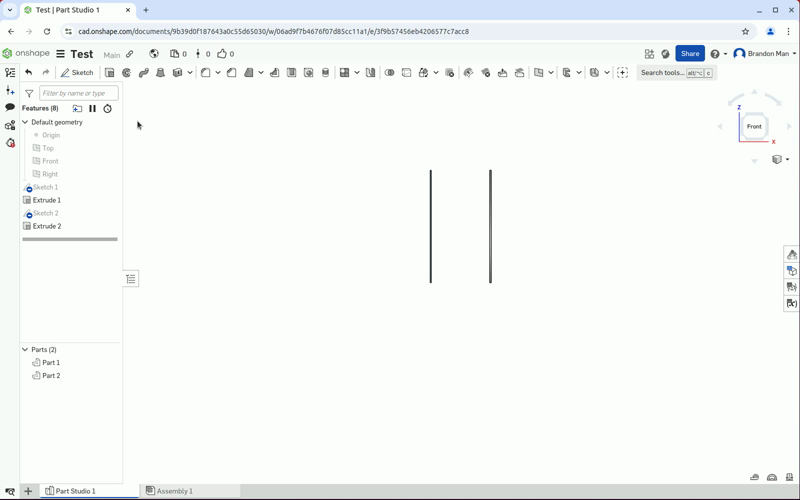
mouse_move(73, 189)
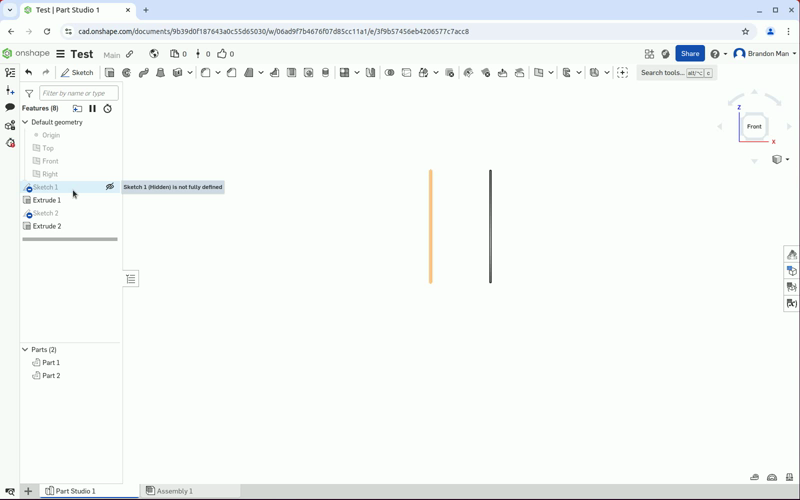
click(73, 189)
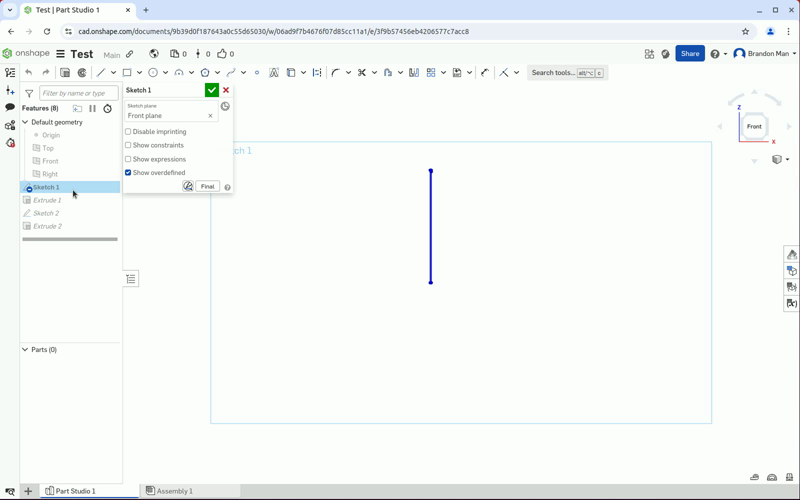
mouse_move(229, 92)
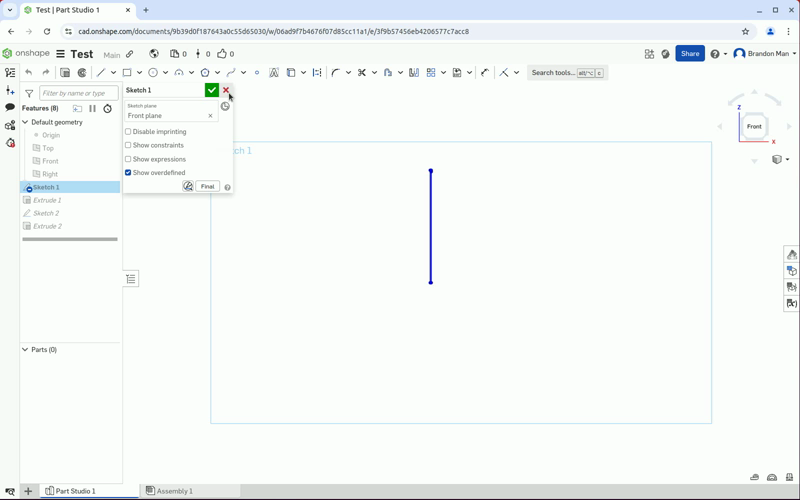
click(229, 92)
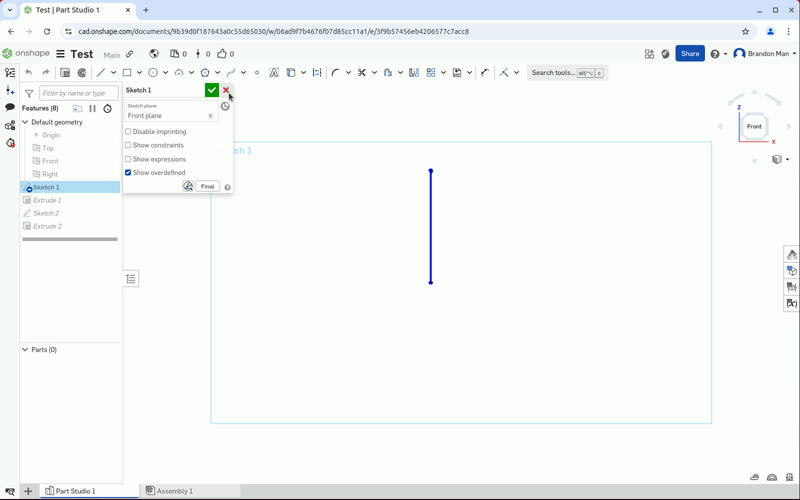
key(shift+s)
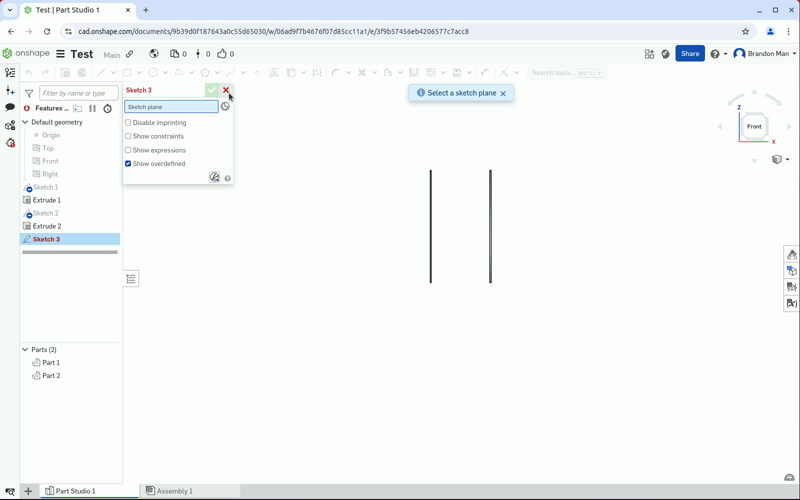
mouse_move(73, 163)
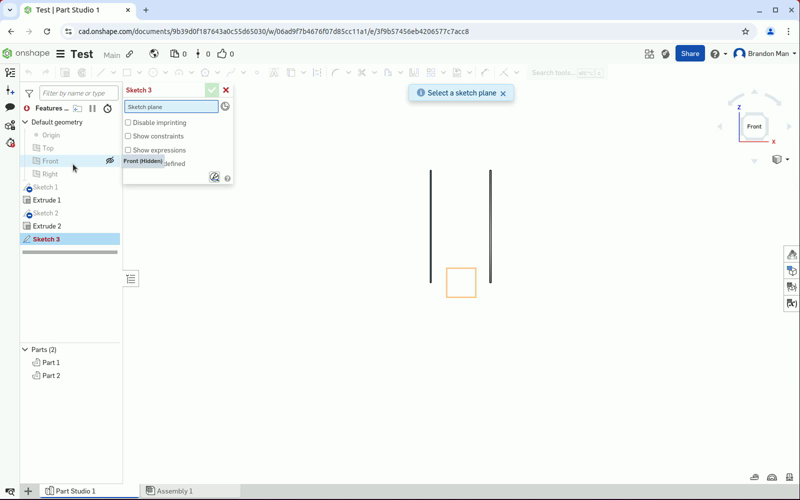
click(73, 163)
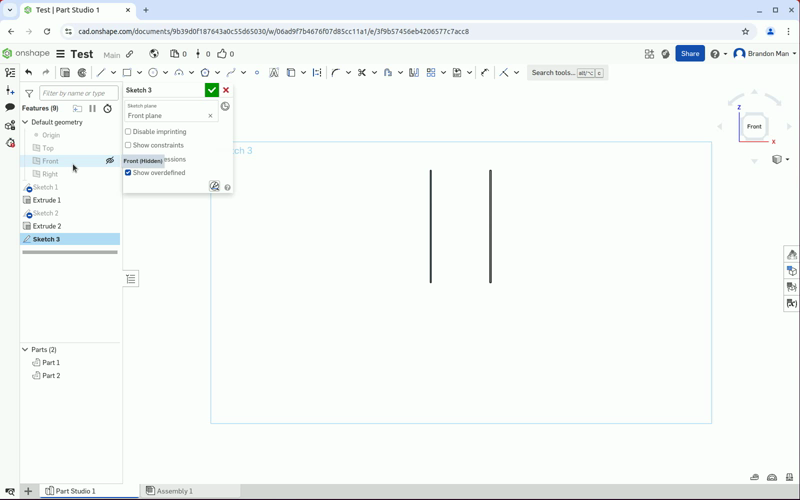
mouse_move(73, 352)
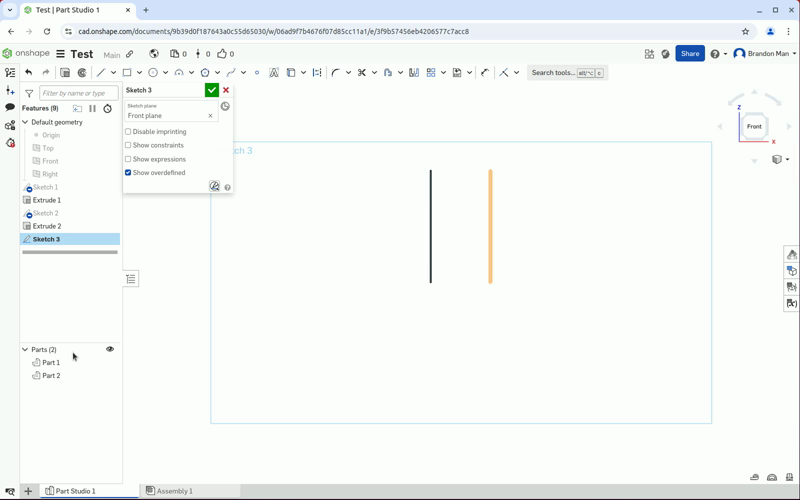
key(y)
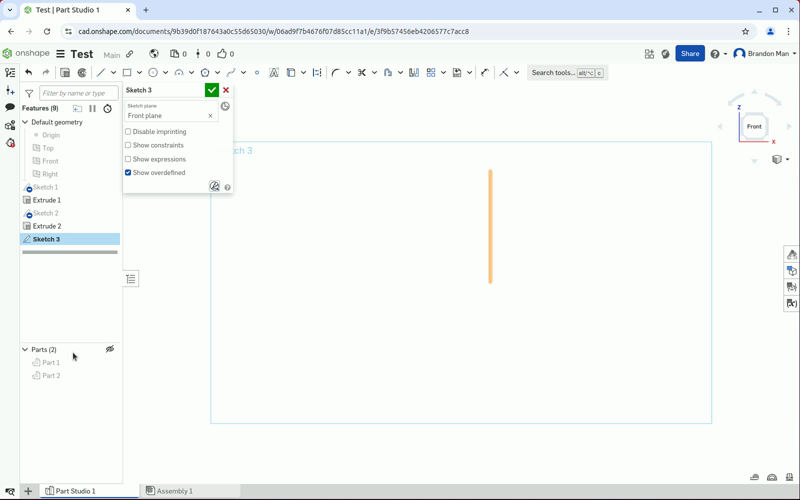
key(l)
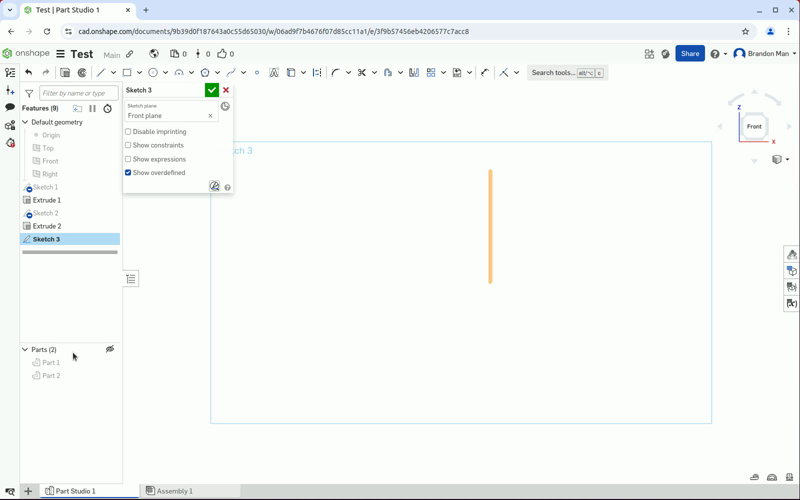
key_down(shift)
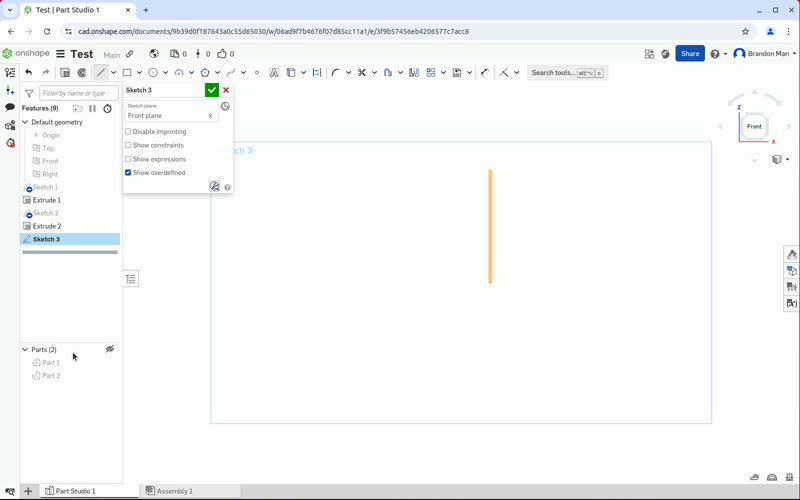
mouse_move(431, 171)
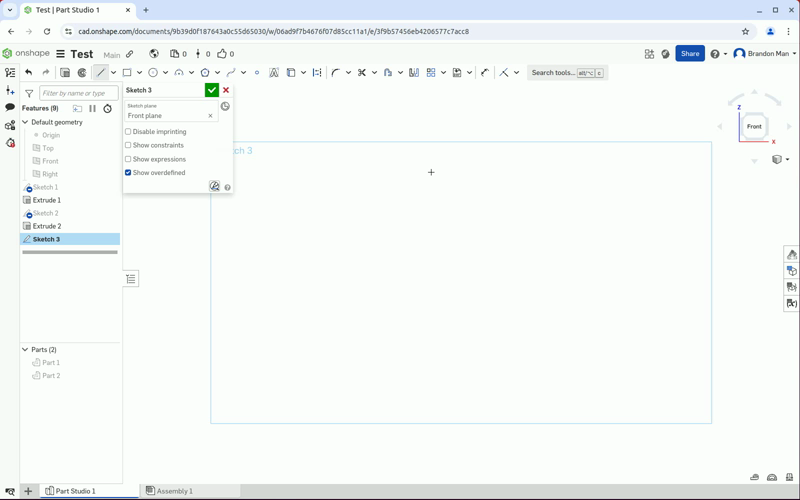
click(431, 171)
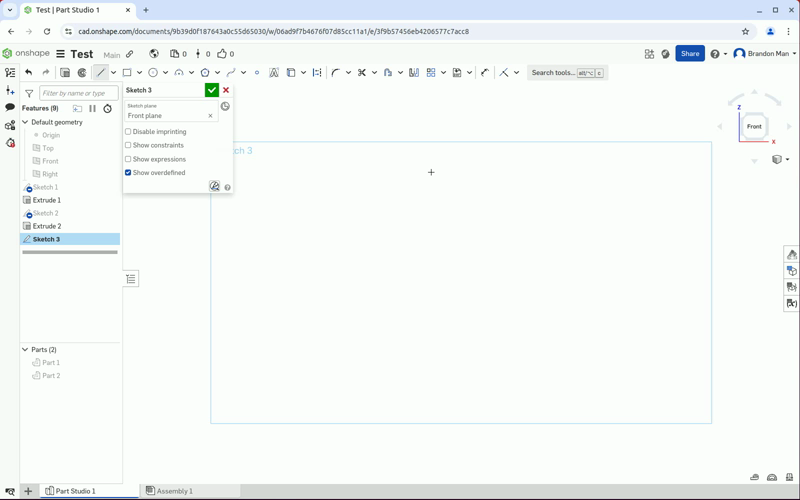
key_up(shift)
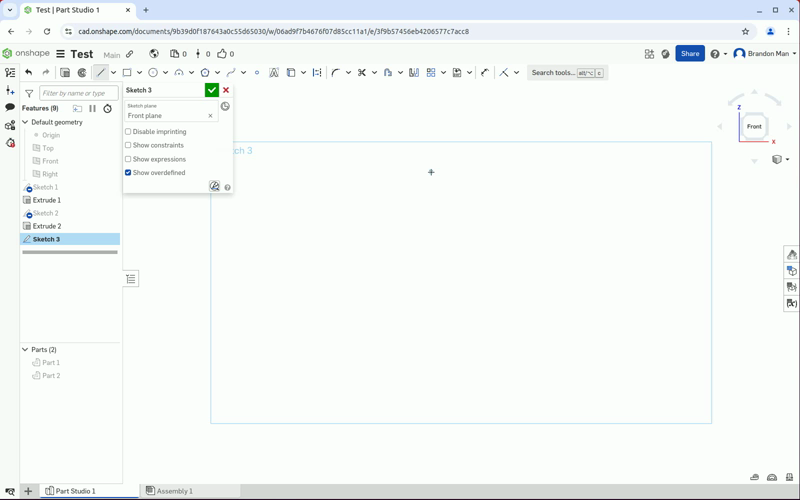
key_down(shift)
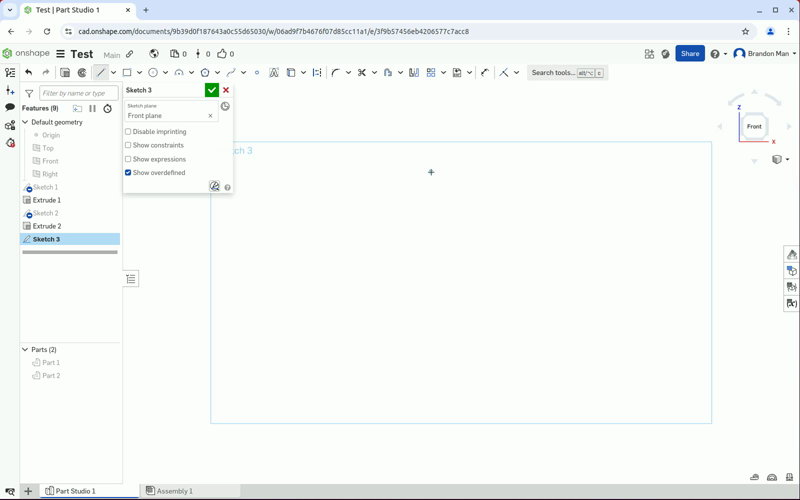
mouse_move(461, 171)
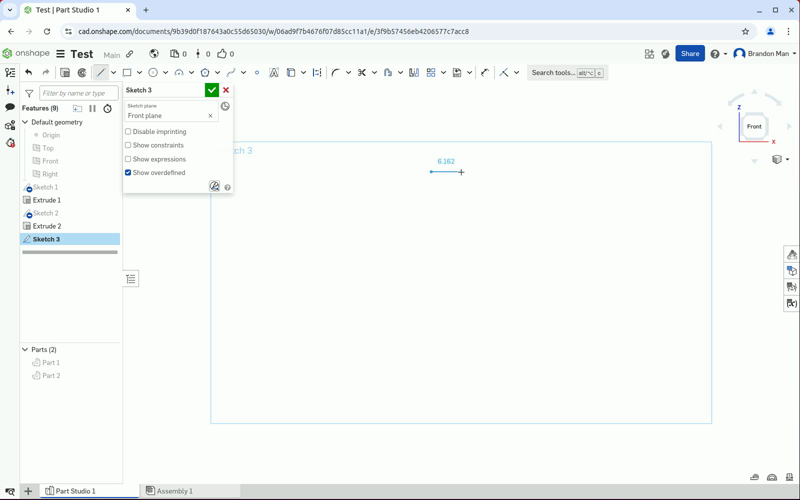
mouse_move(490, 171)
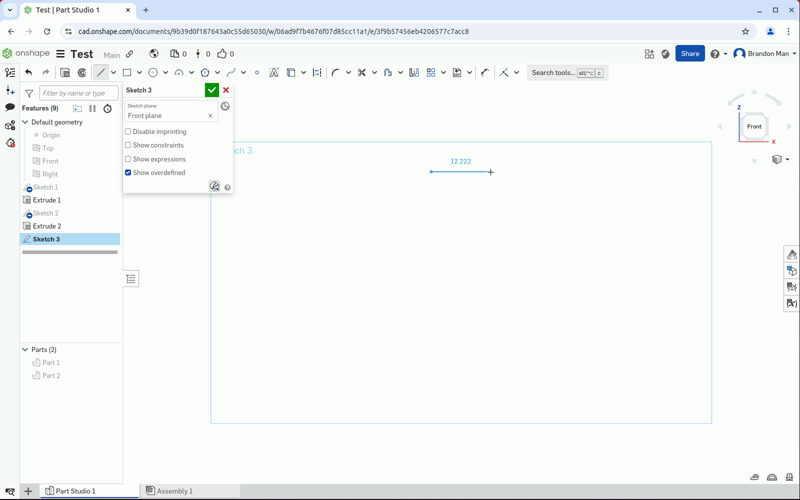
click(490, 171)
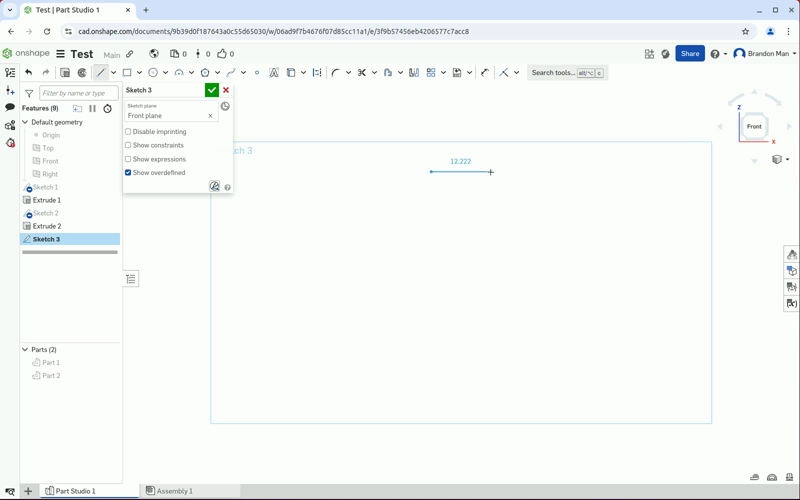
key_up(shift)
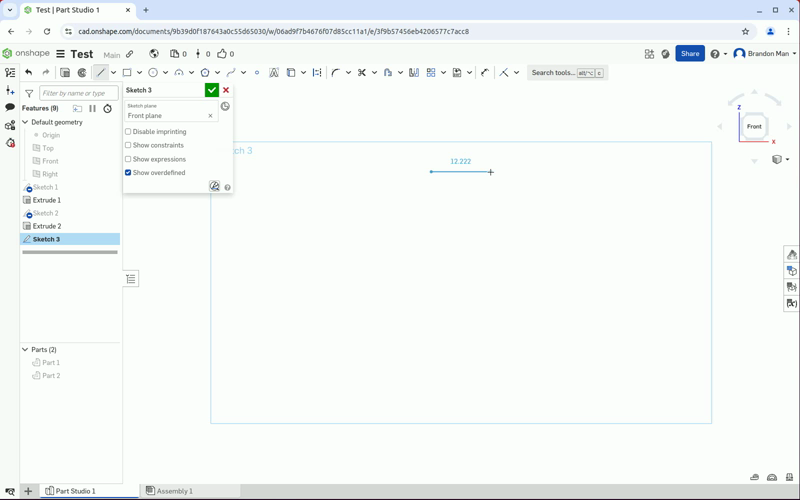
key_down(shift)
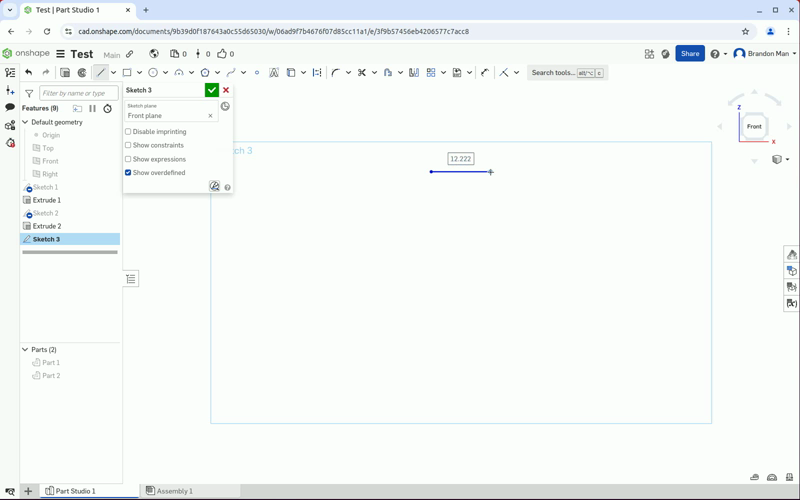
mouse_move(520, 171)
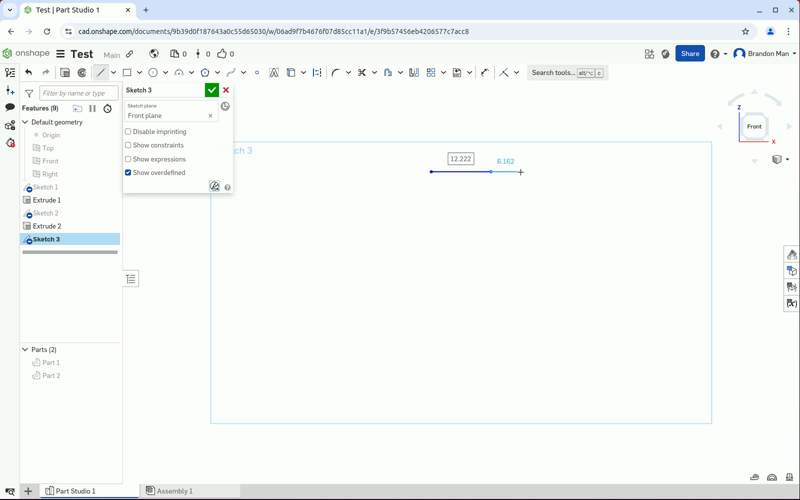
mouse_move(490, 169)
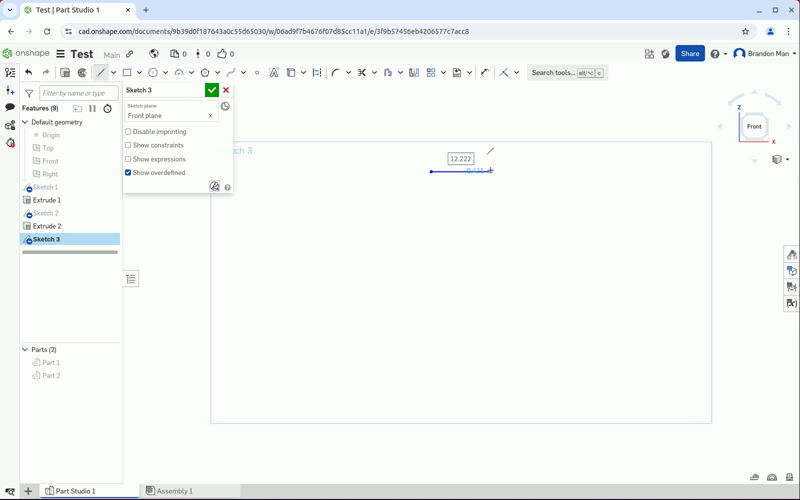
scroll(6)
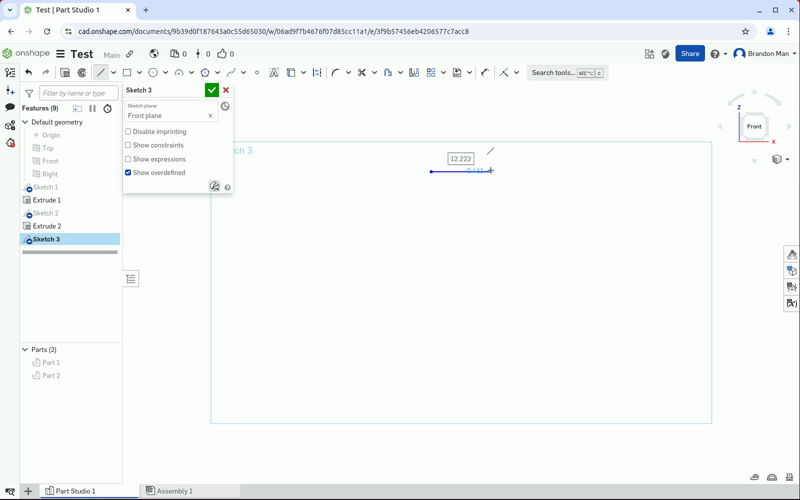
scroll(6)
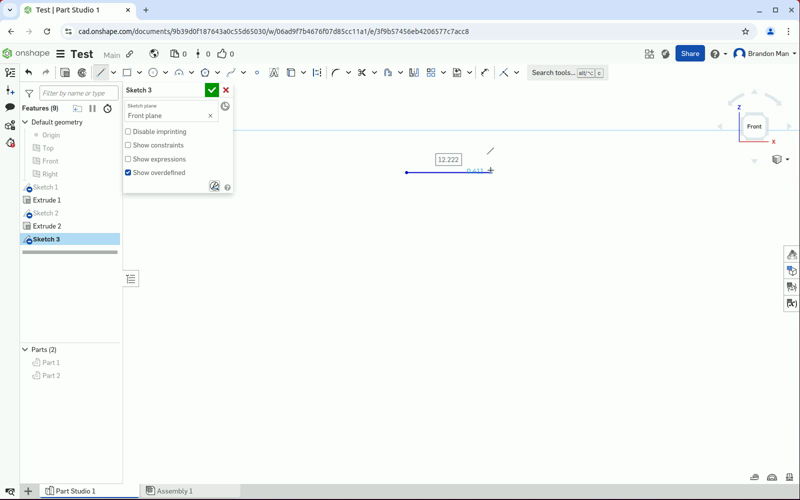
scroll(6)
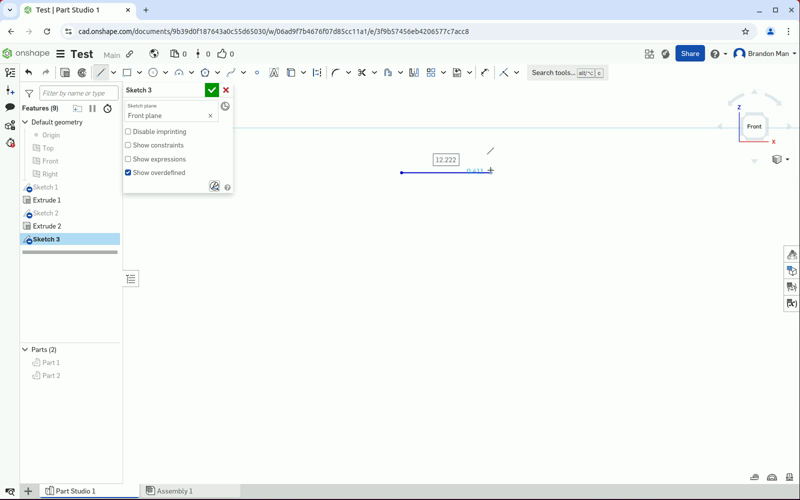
scroll(6)
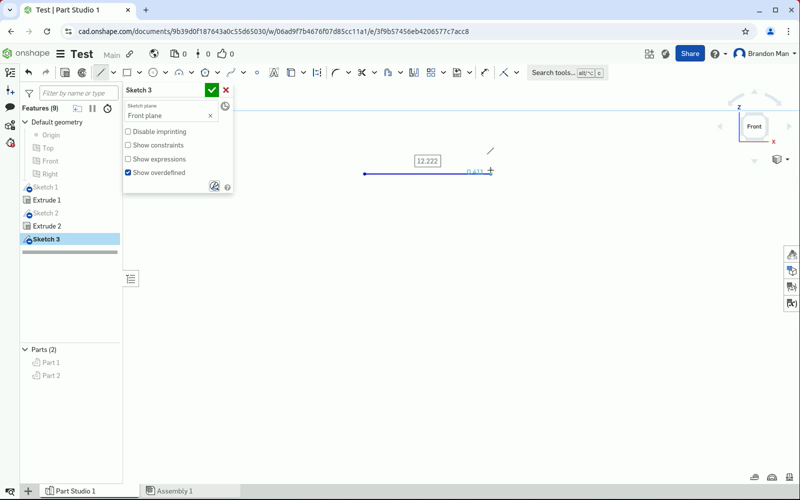
scroll(6)
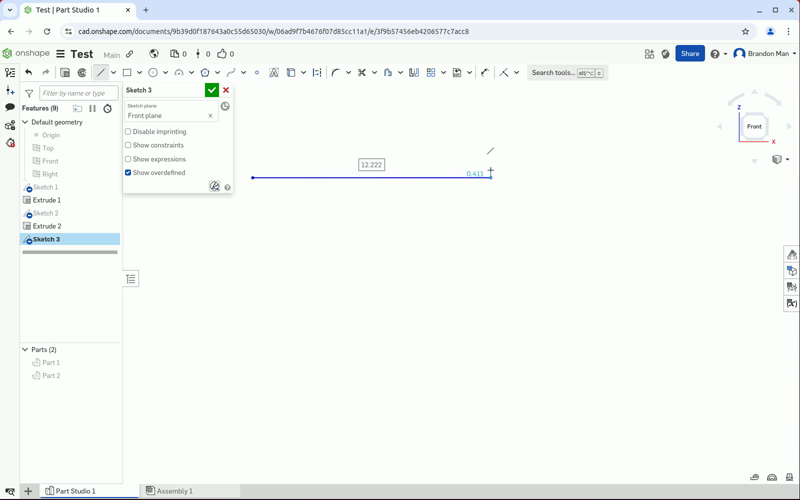
scroll(6)
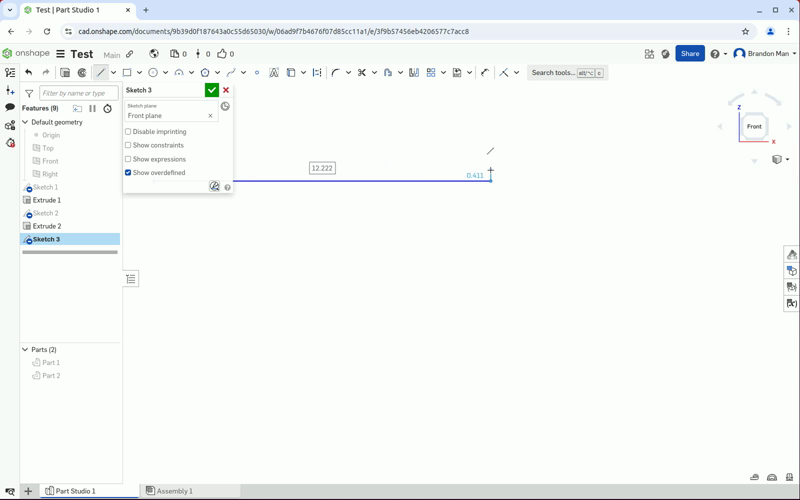
scroll(6)
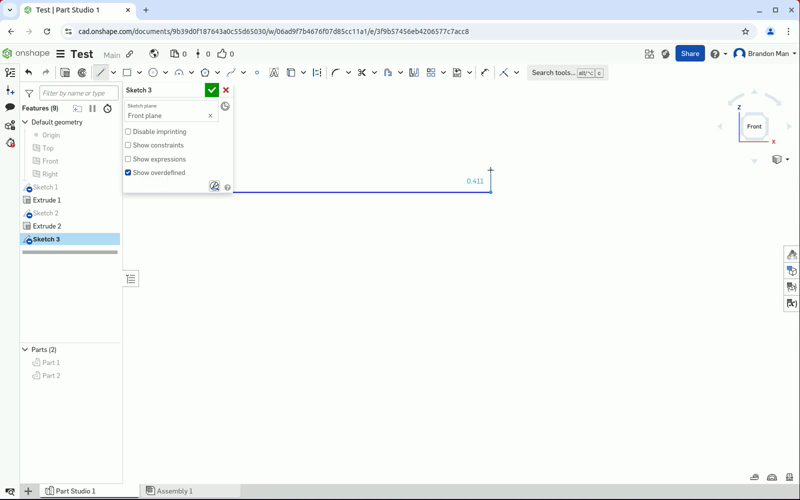
click(490, 169)
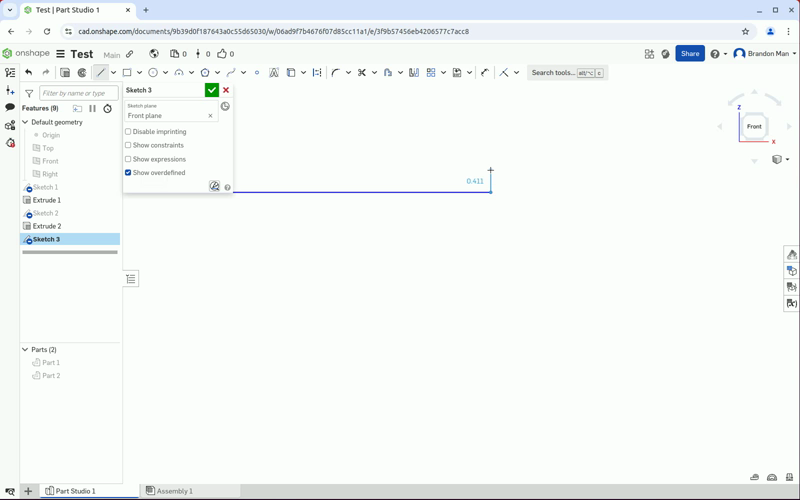
scroll(-6)
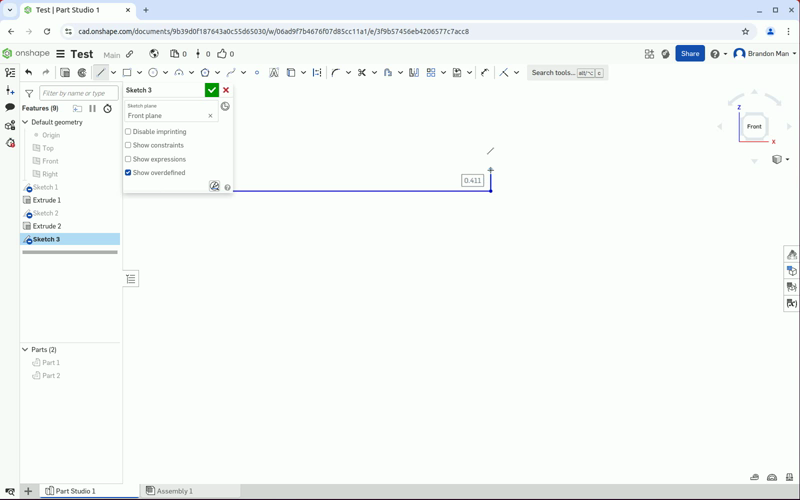
scroll(-6)
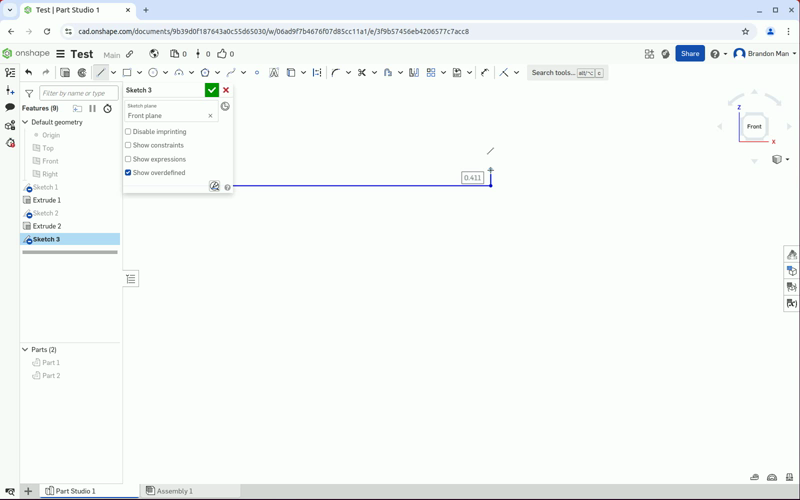
scroll(-6)
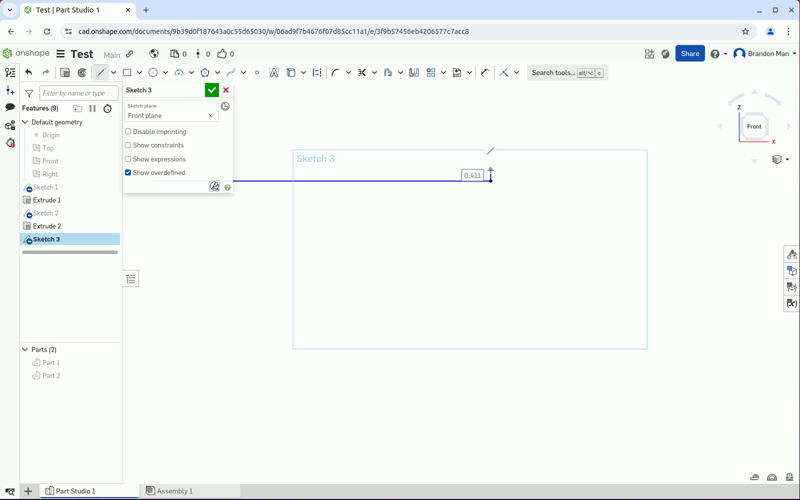
scroll(-6)
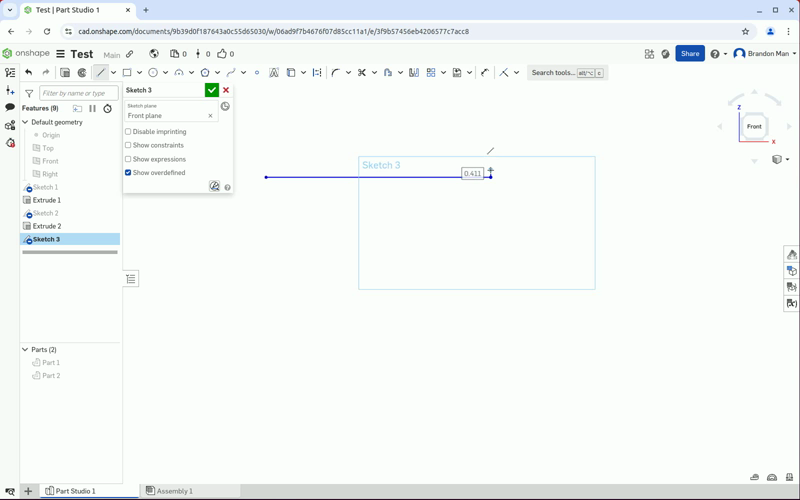
scroll(-6)
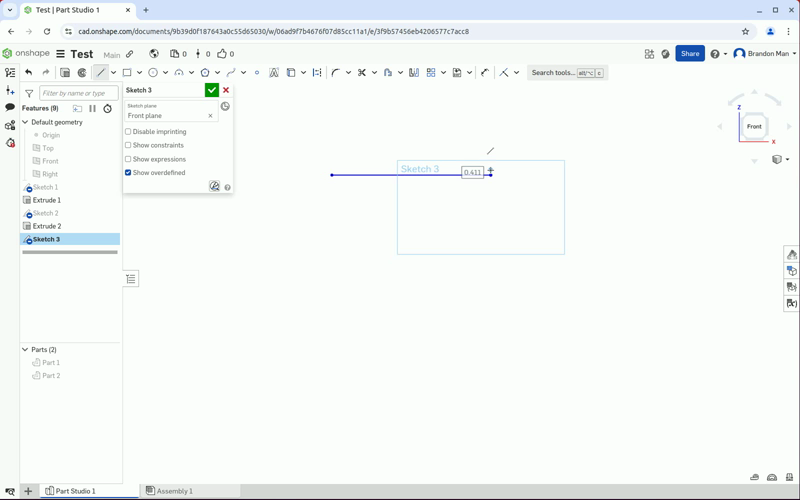
scroll(-6)
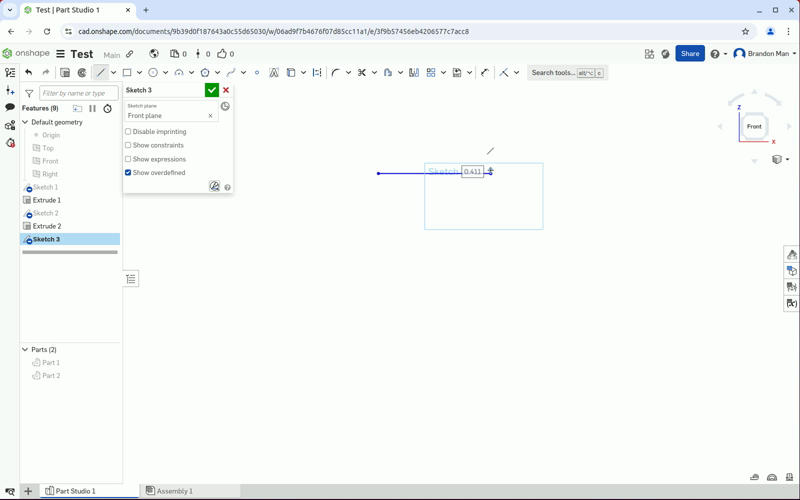
scroll(-6)
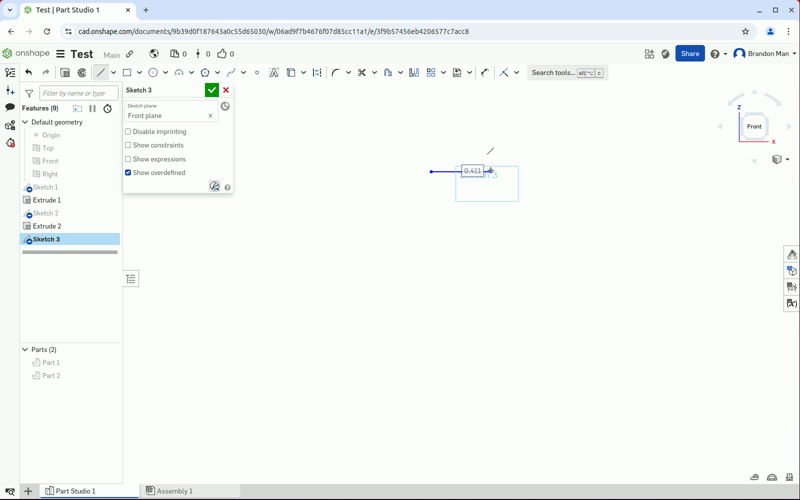
key_up(shift)
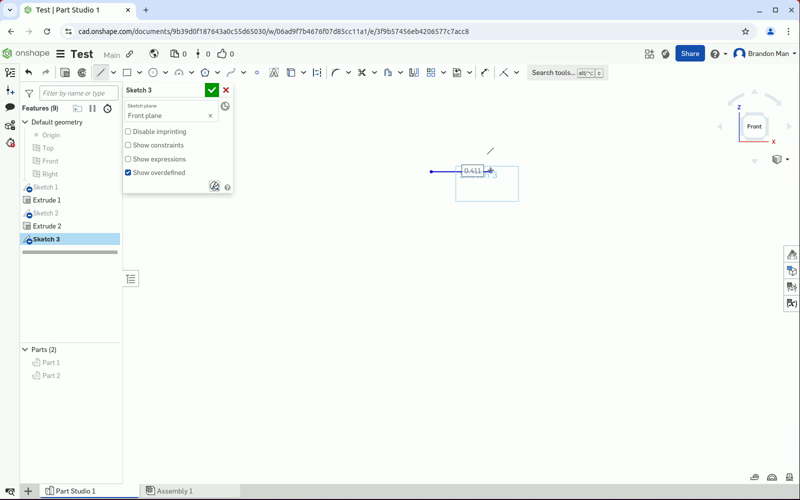
key_down(shift)
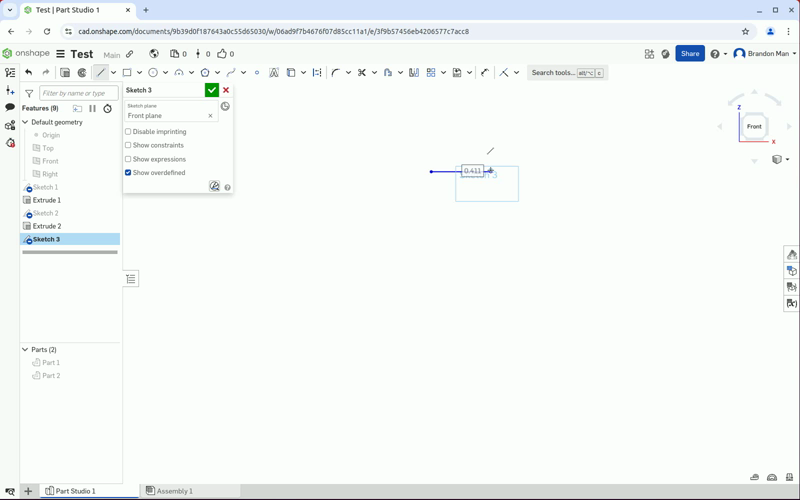
mouse_move(520, 169)
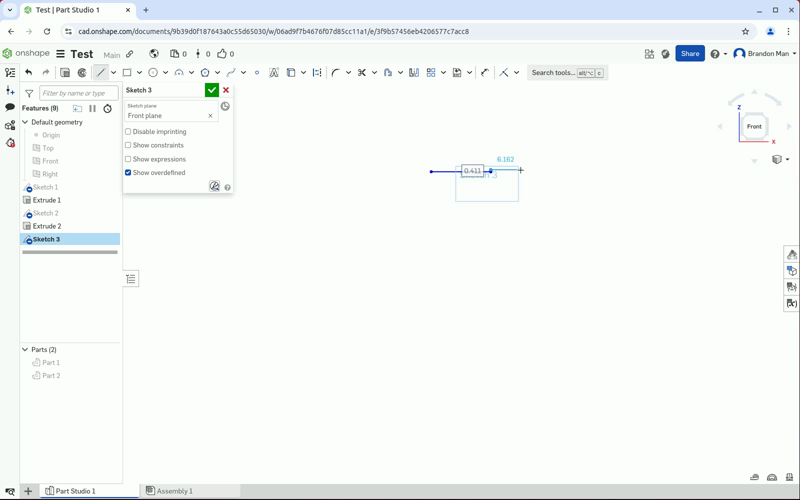
mouse_move(431, 169)
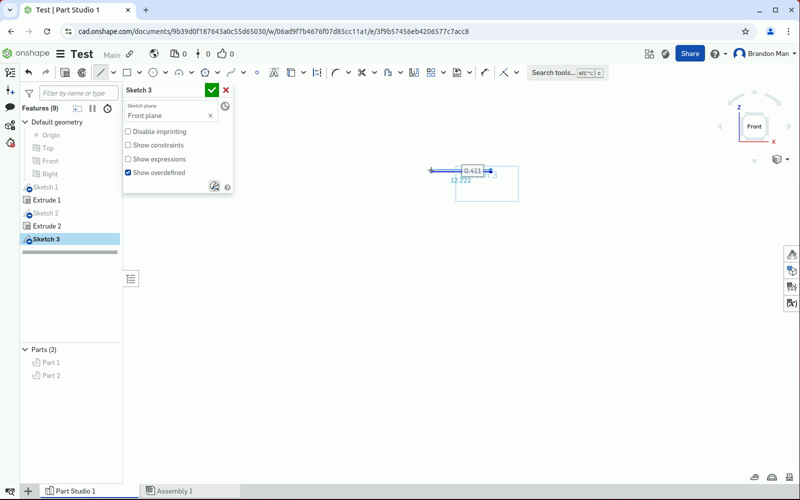
scroll(6)
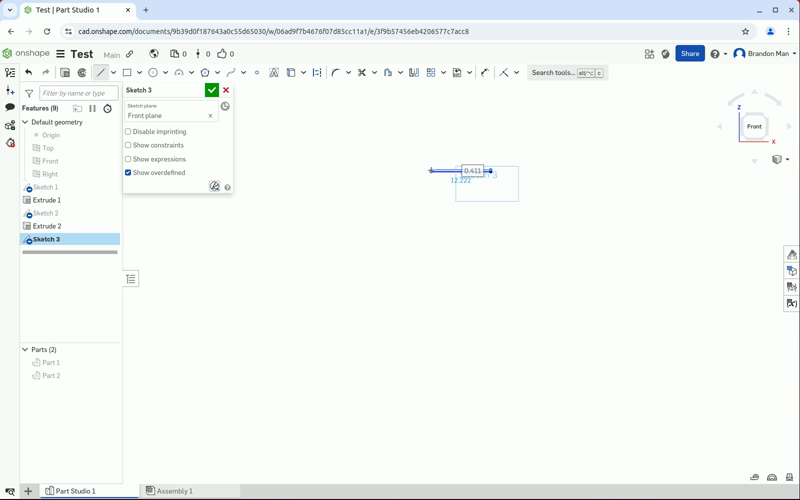
scroll(6)
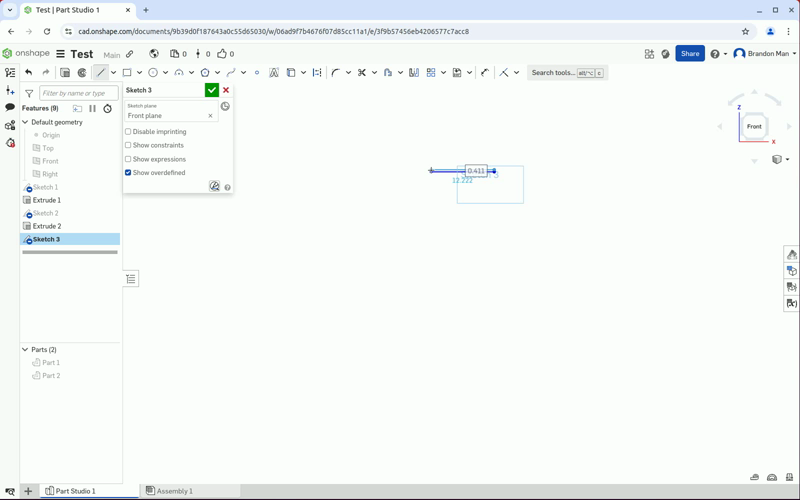
scroll(6)
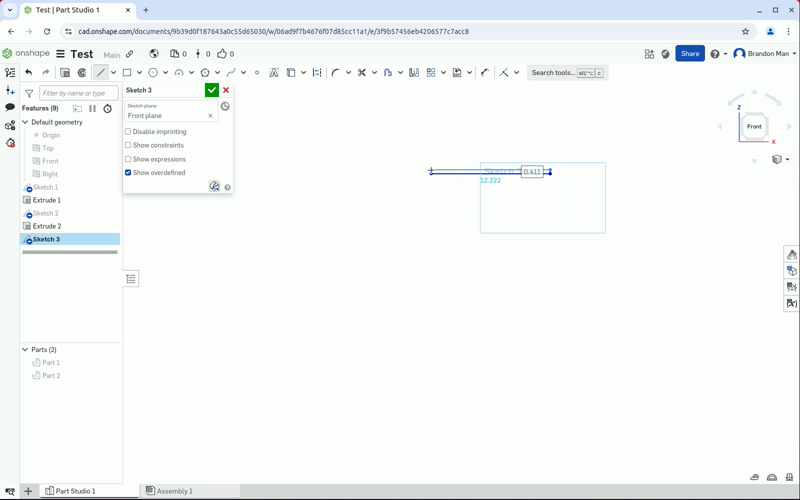
scroll(6)
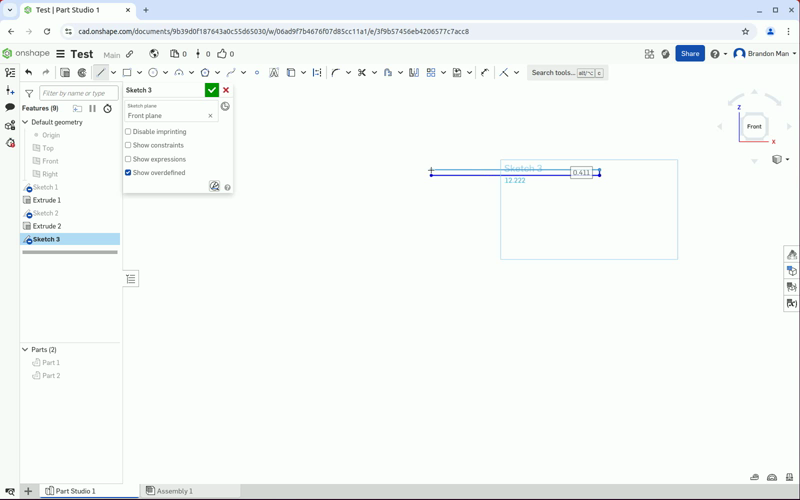
scroll(6)
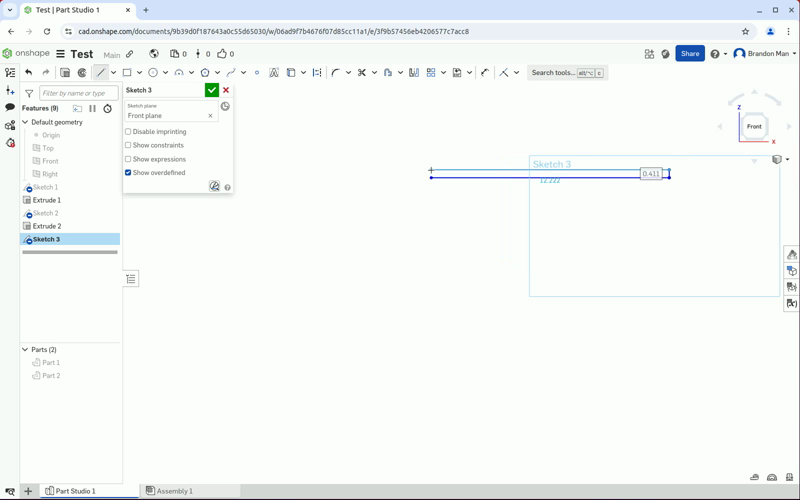
scroll(6)
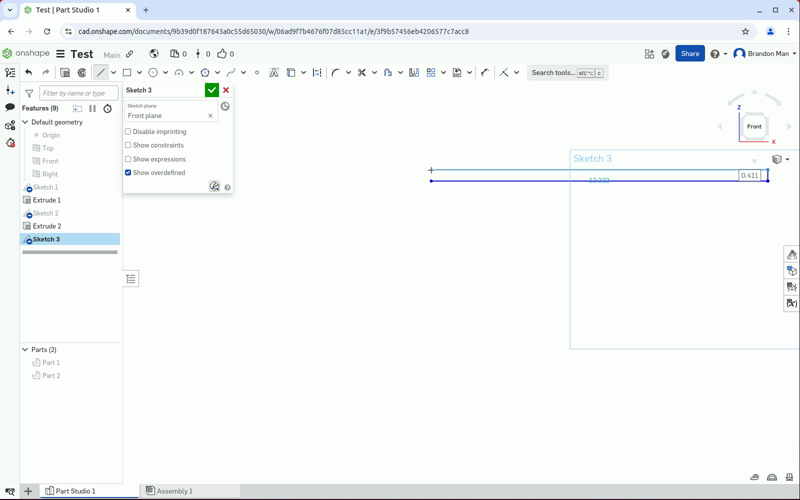
scroll(6)
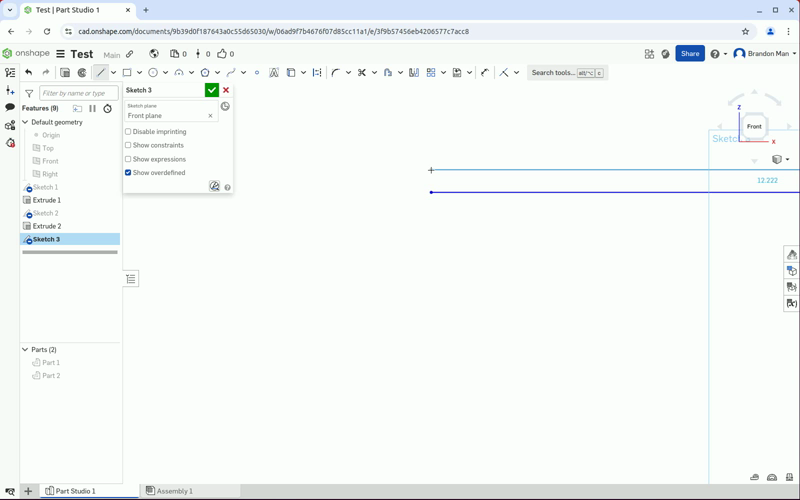
click(431, 169)
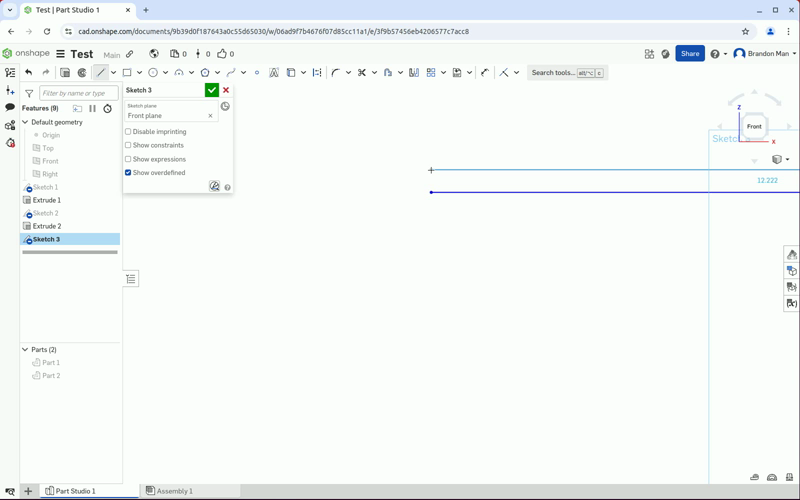
scroll(-6)
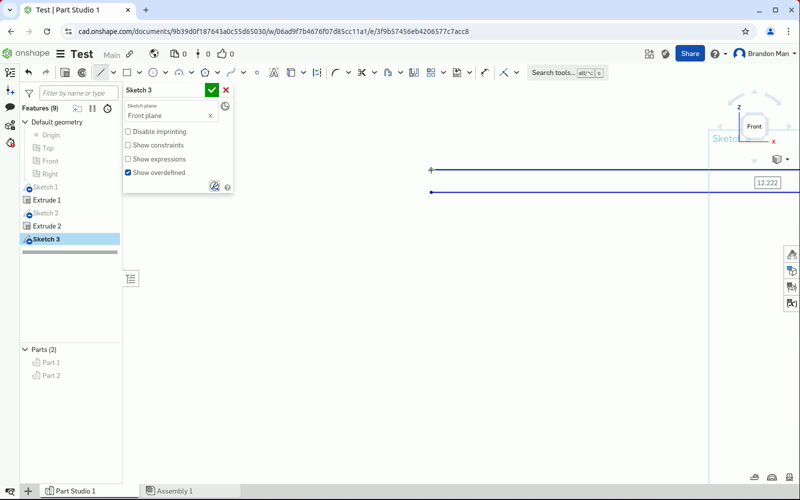
scroll(-6)
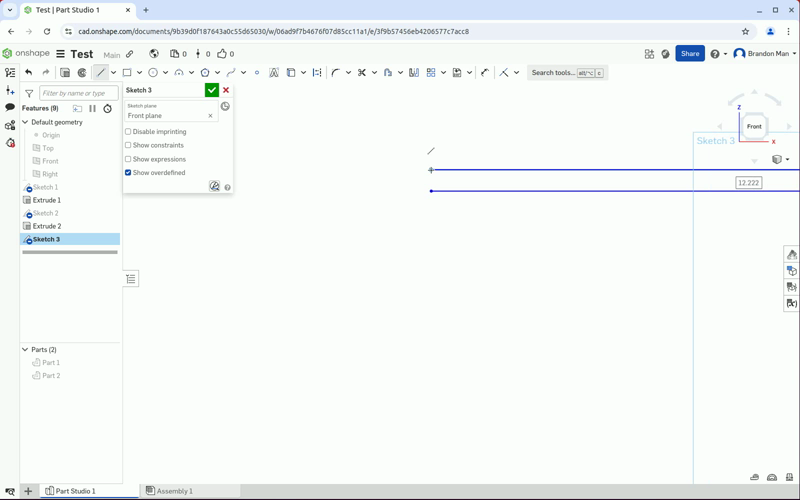
scroll(-6)
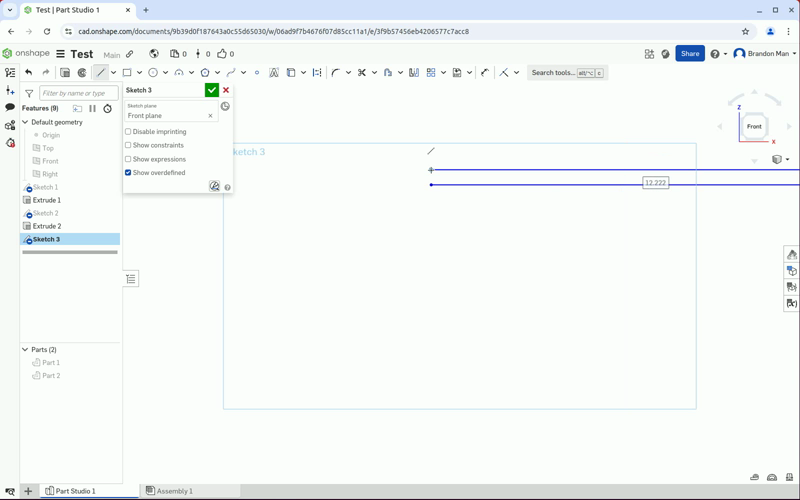
scroll(-6)
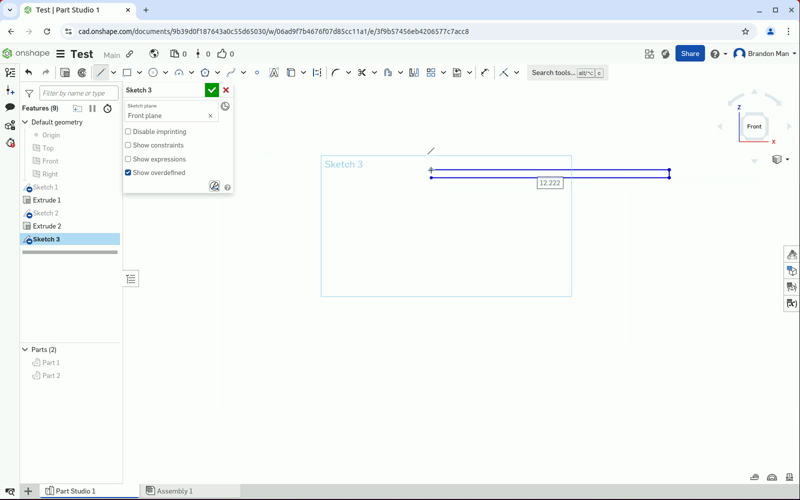
scroll(-6)
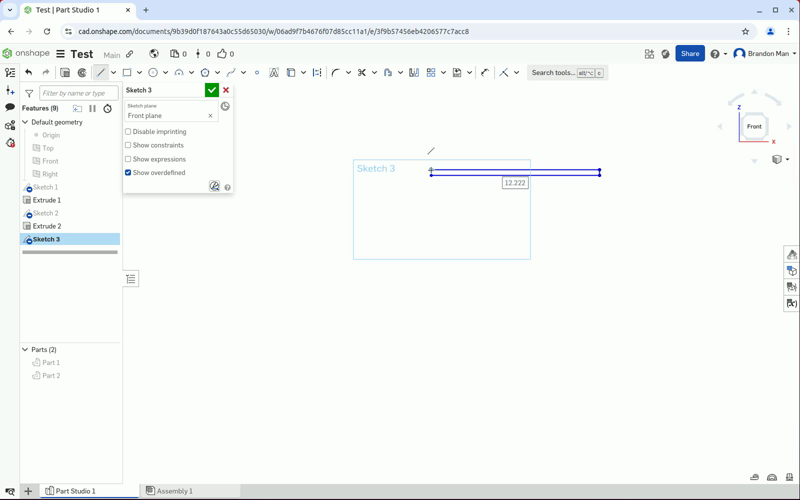
scroll(-6)
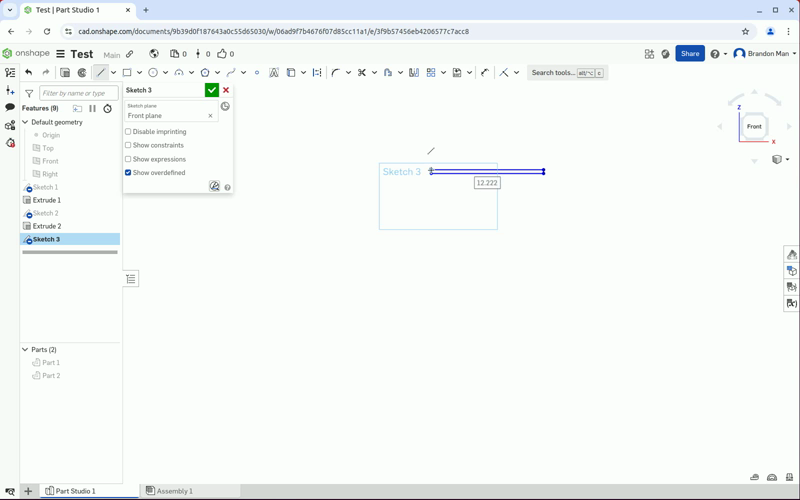
scroll(-6)
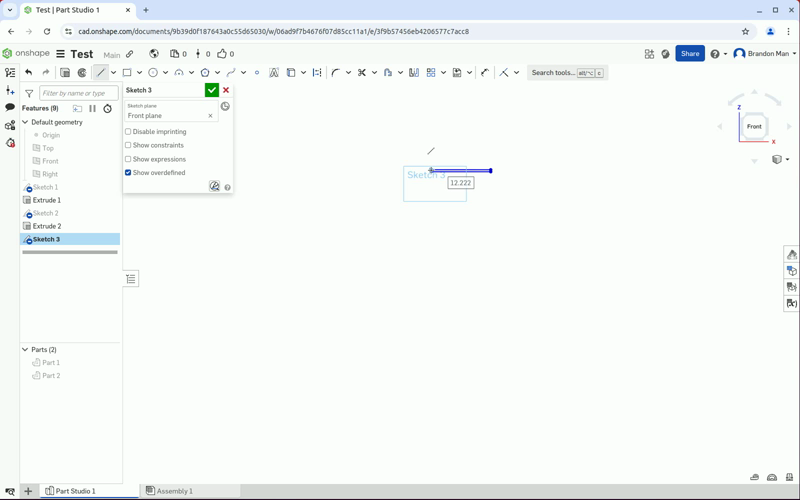
key_up(shift)
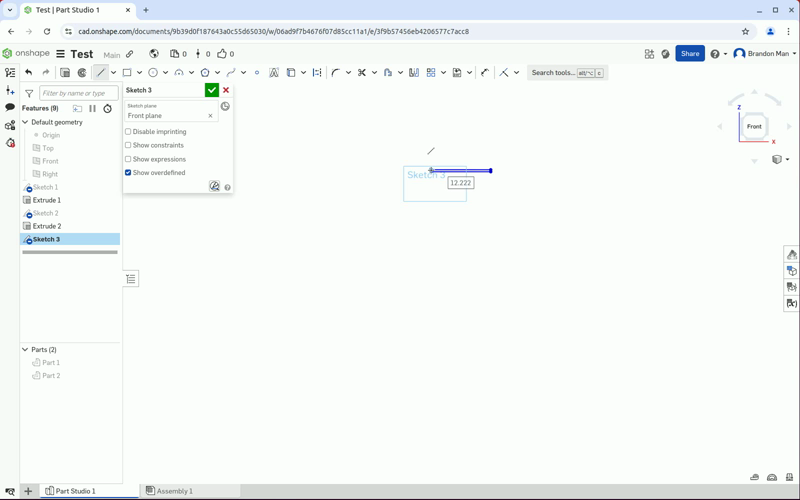
mouse_move(461, 169)
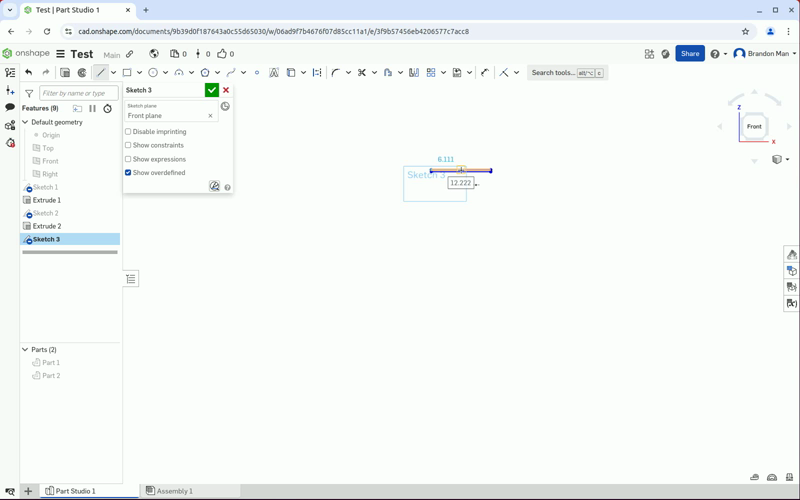
key_down(shift)
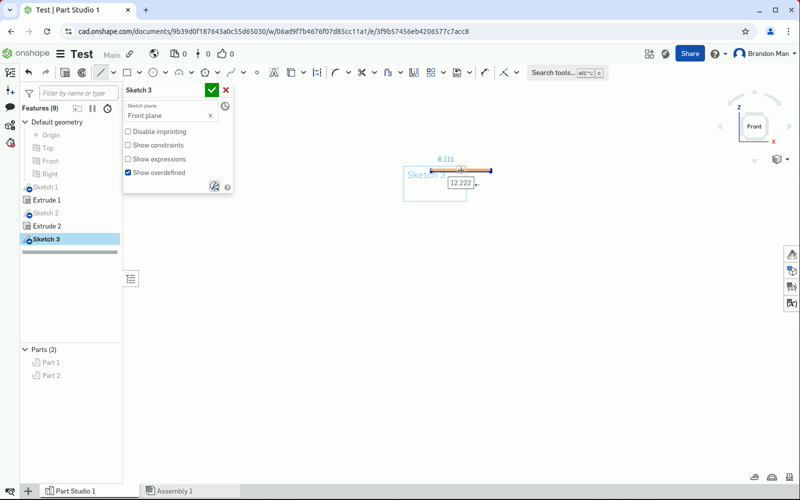
mouse_move(431, 171)
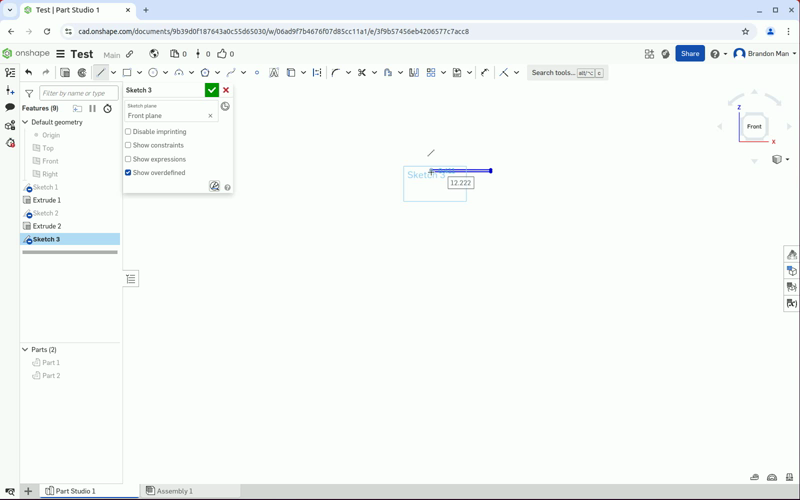
scroll(6)
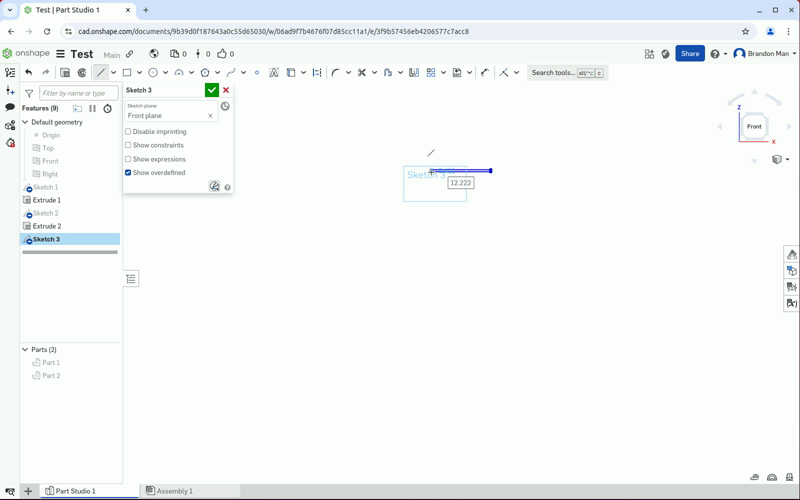
scroll(6)
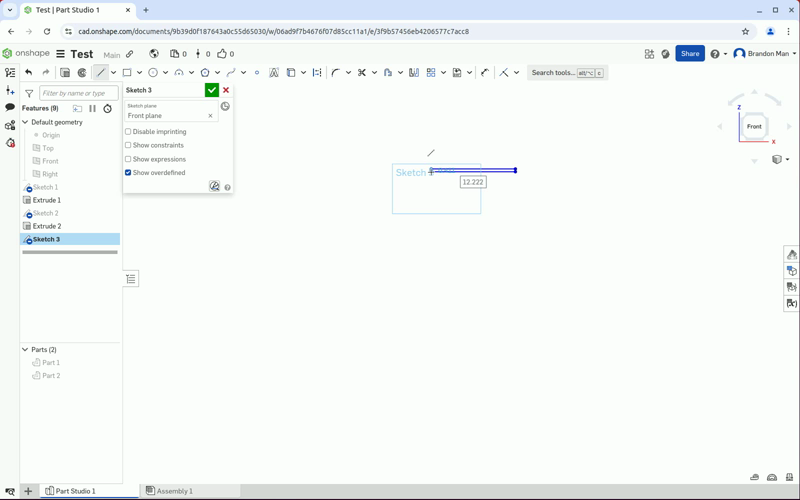
scroll(6)
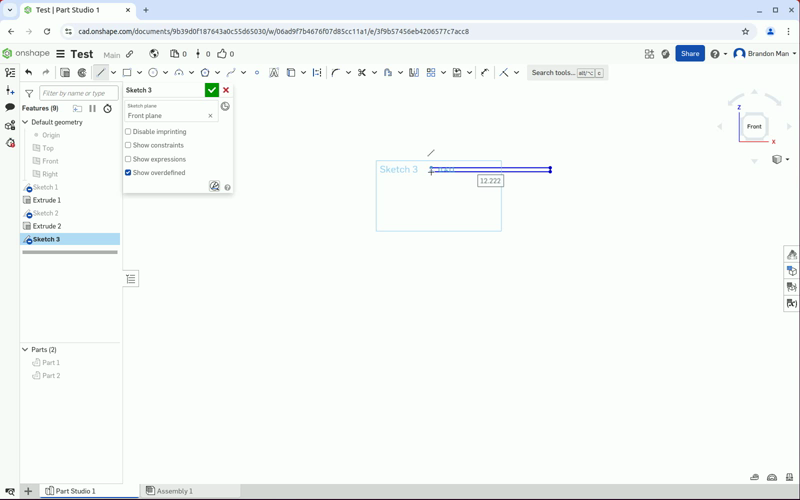
scroll(6)
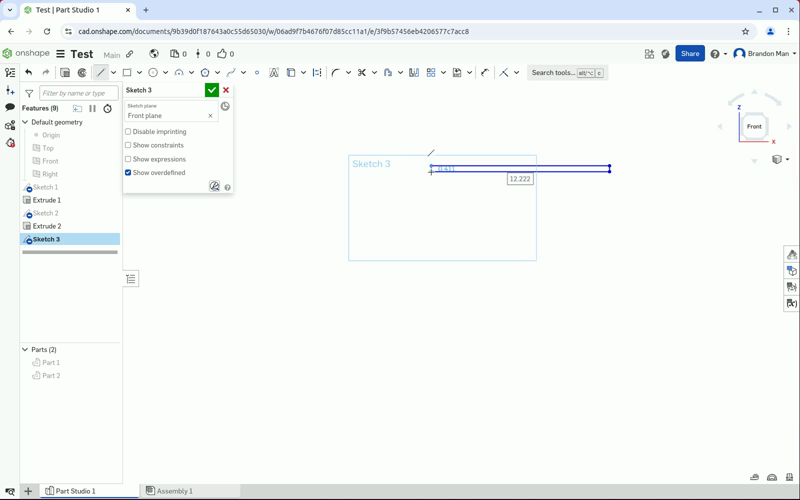
scroll(6)
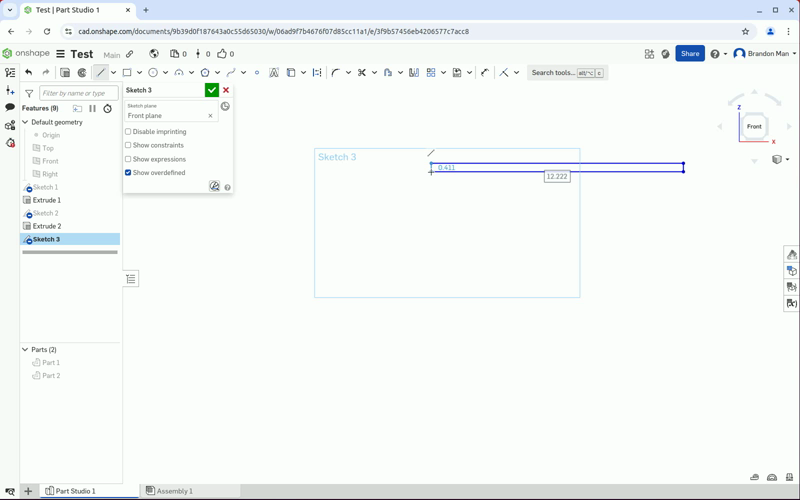
scroll(6)
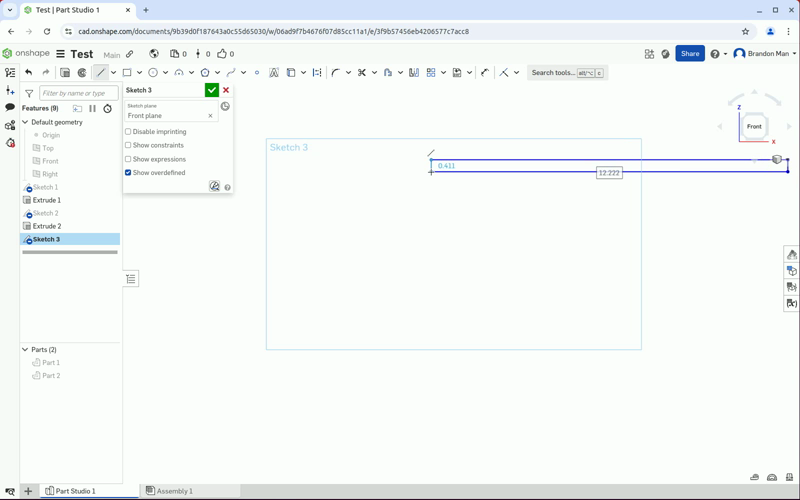
scroll(6)
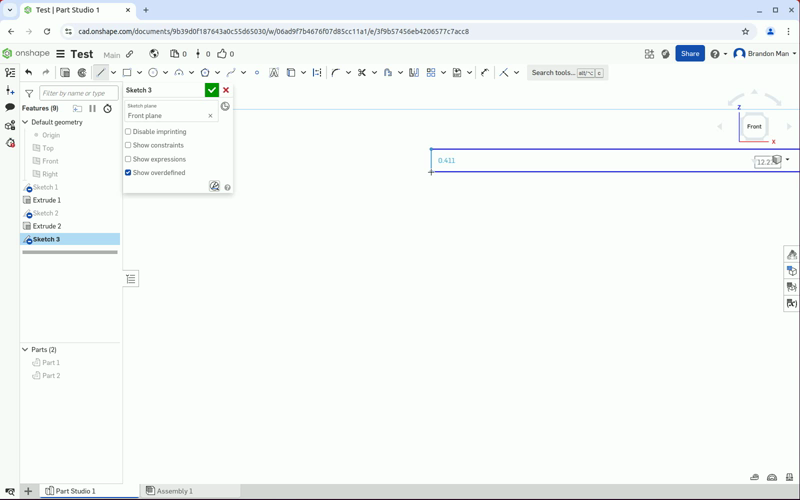
key_up(shift)
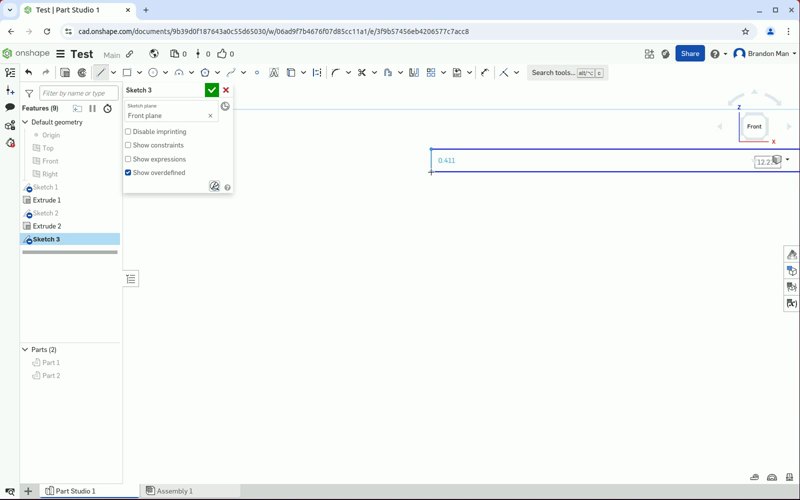
click(431, 171)
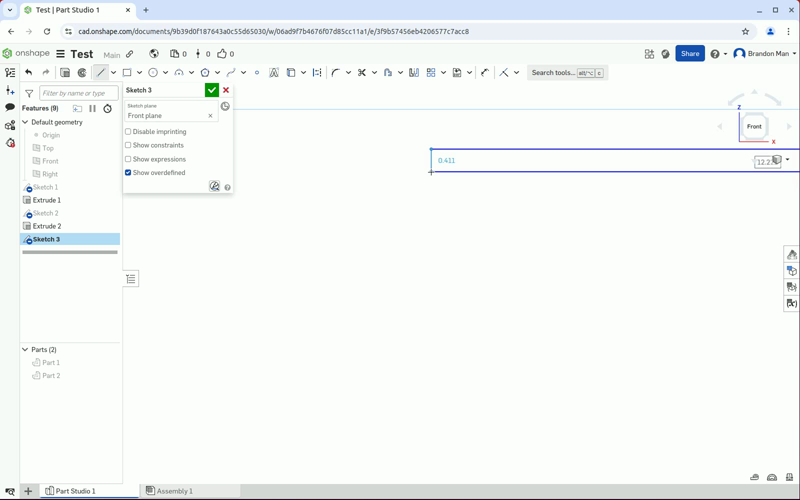
scroll(-6)
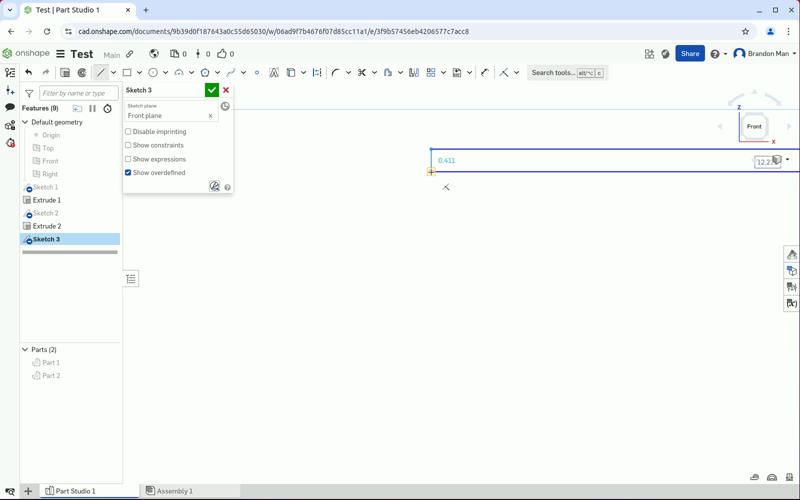
scroll(-6)
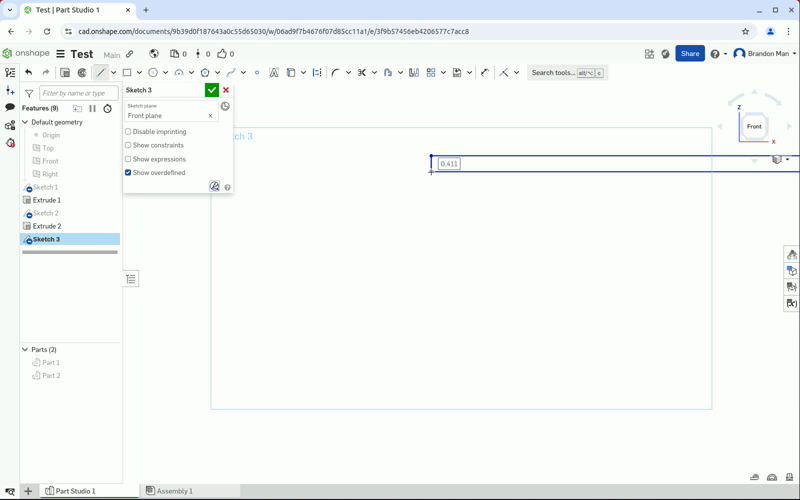
scroll(-6)
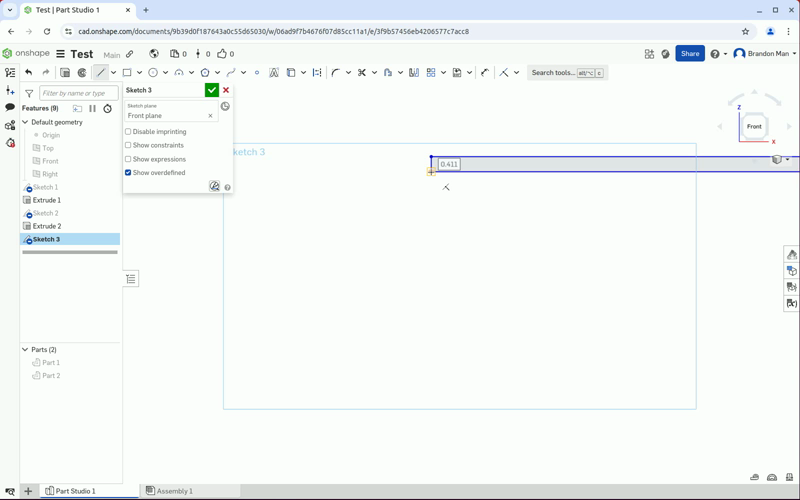
scroll(-6)
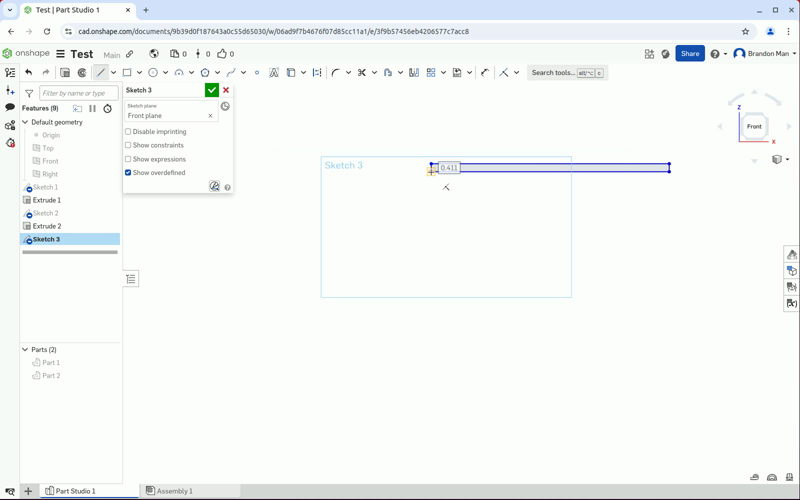
scroll(-6)
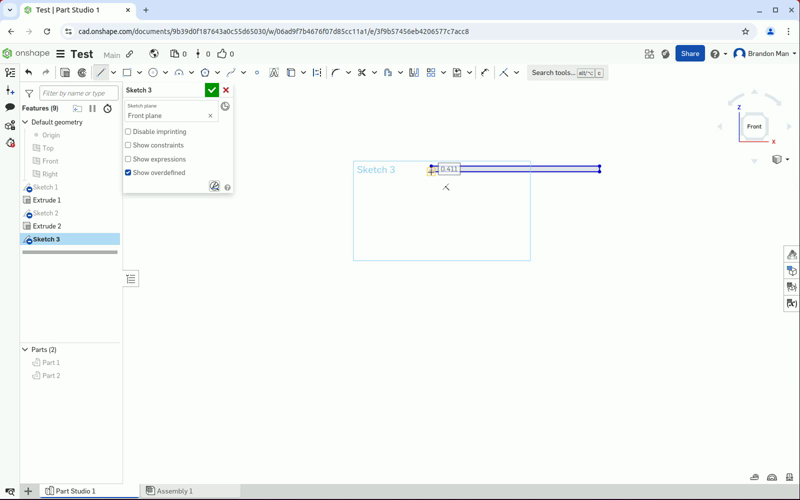
scroll(-6)
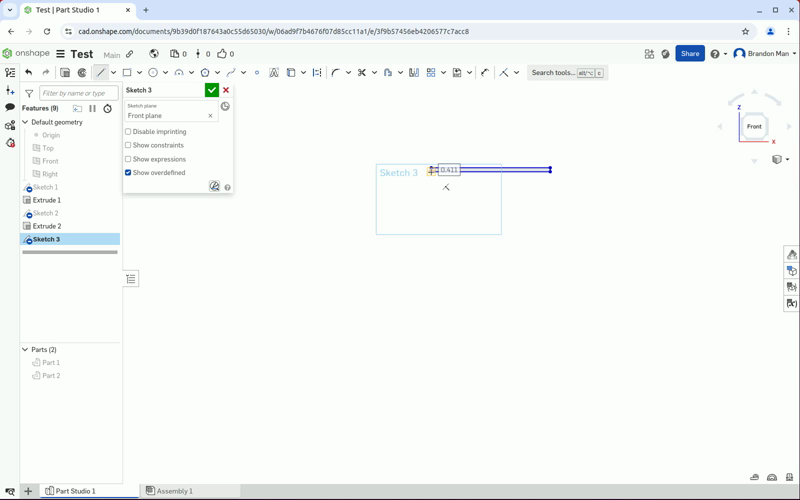
scroll(-6)
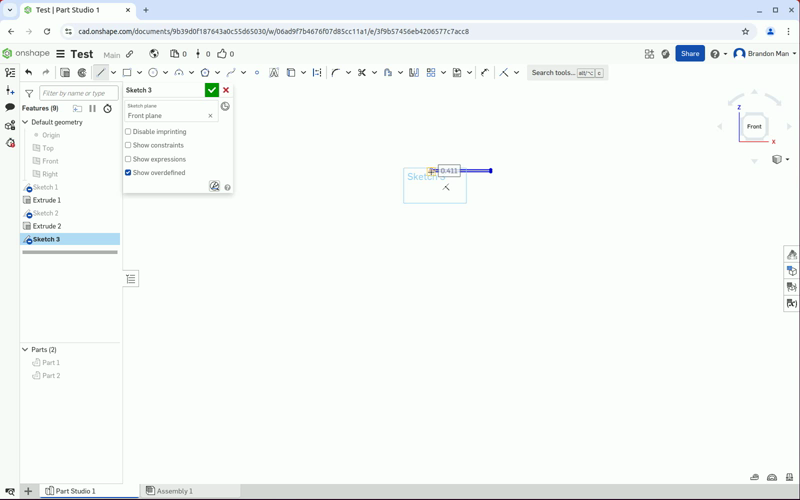
key(esc)
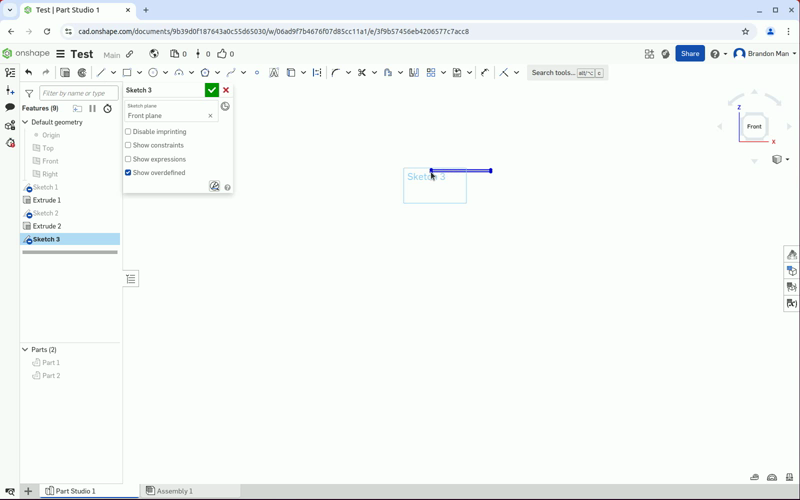
mouse_move(479, 170)
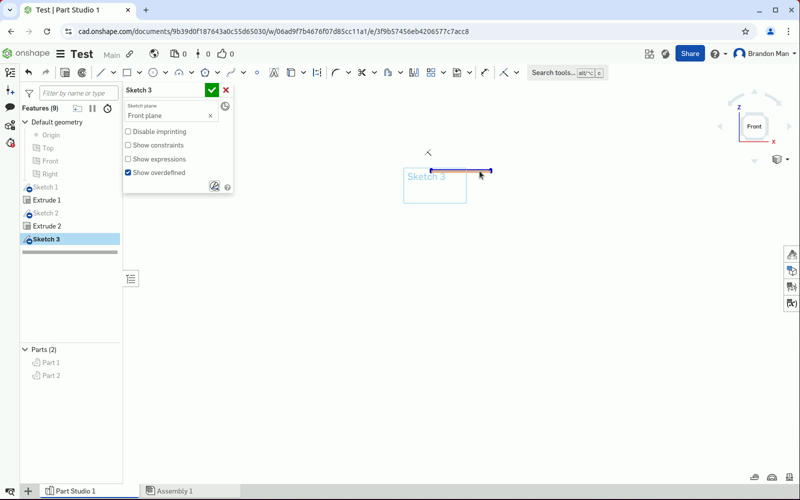
scroll(6)
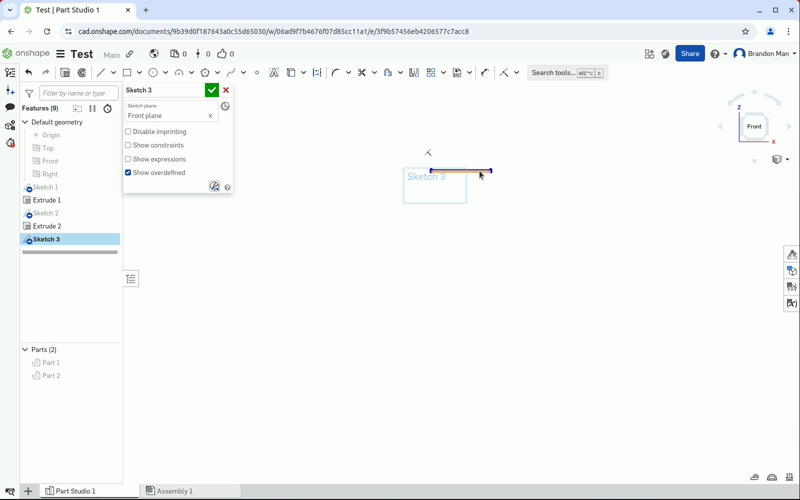
scroll(6)
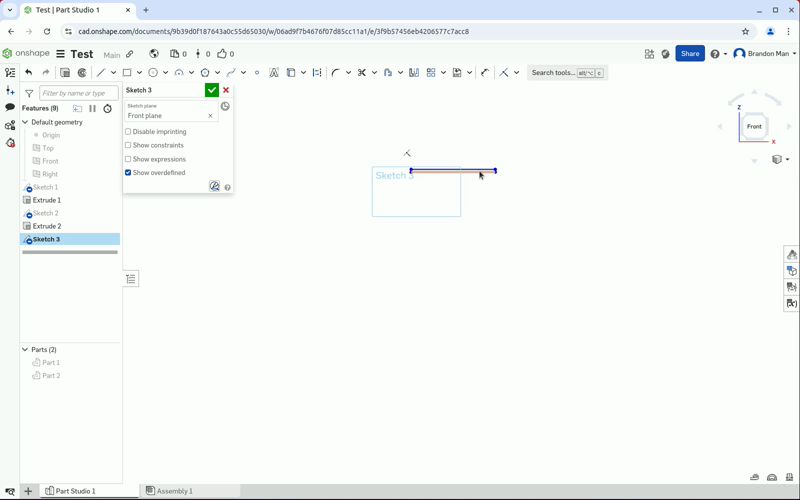
scroll(6)
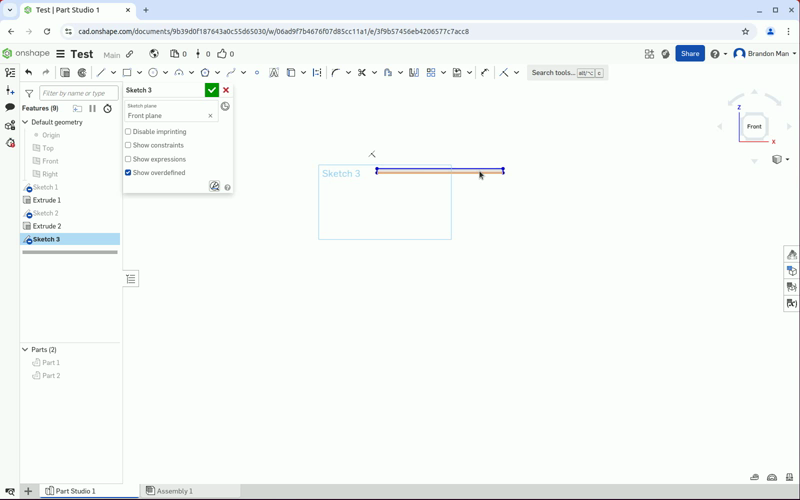
scroll(6)
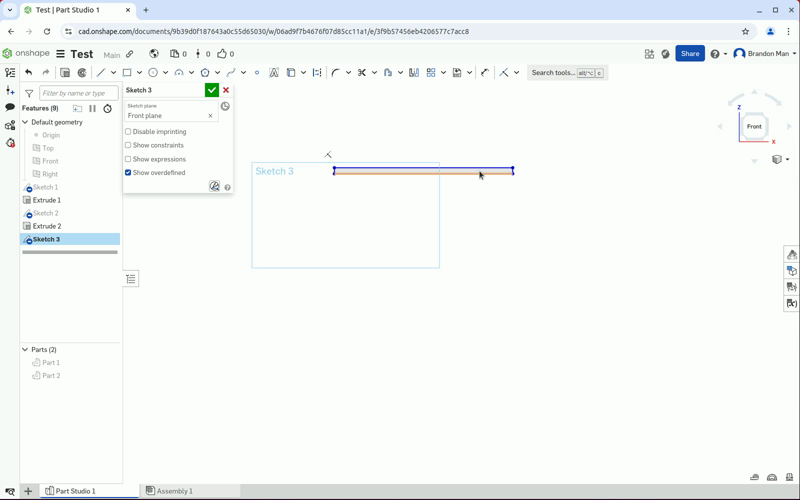
scroll(6)
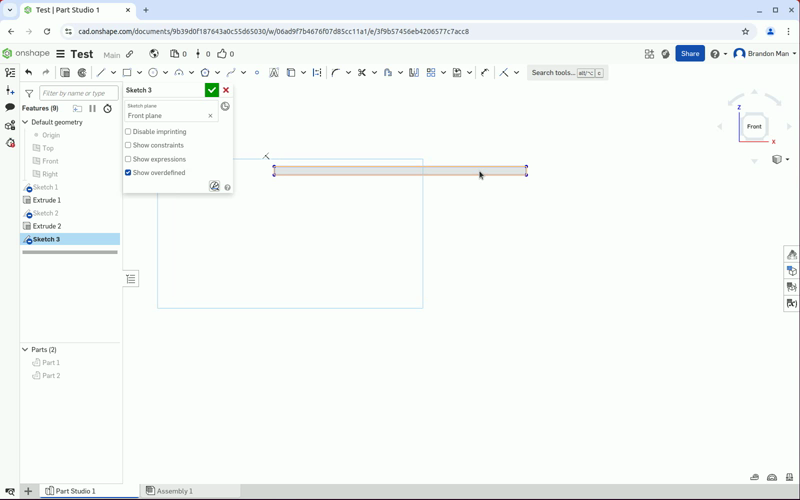
scroll(6)
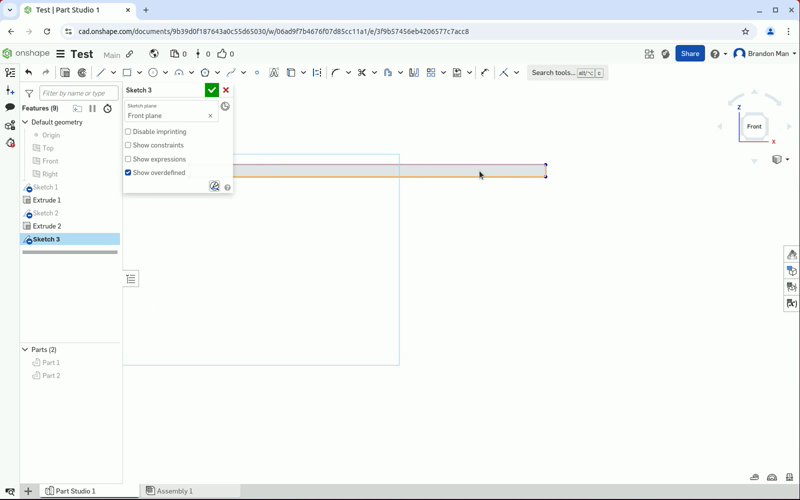
scroll(6)
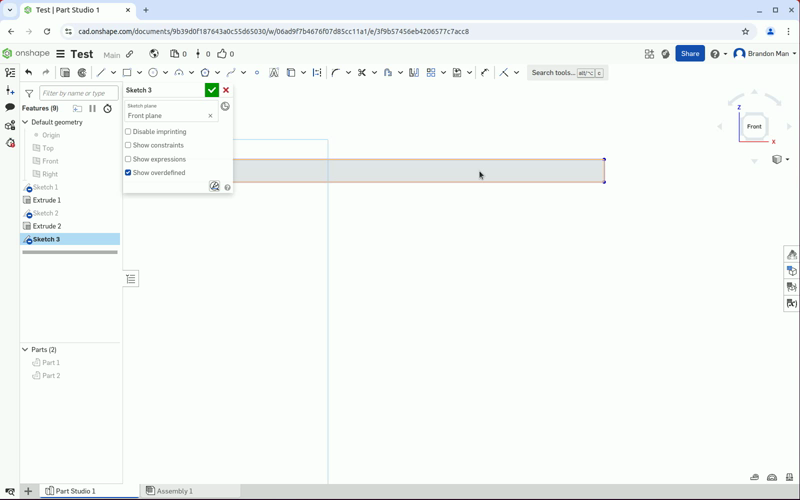
click(479, 170)
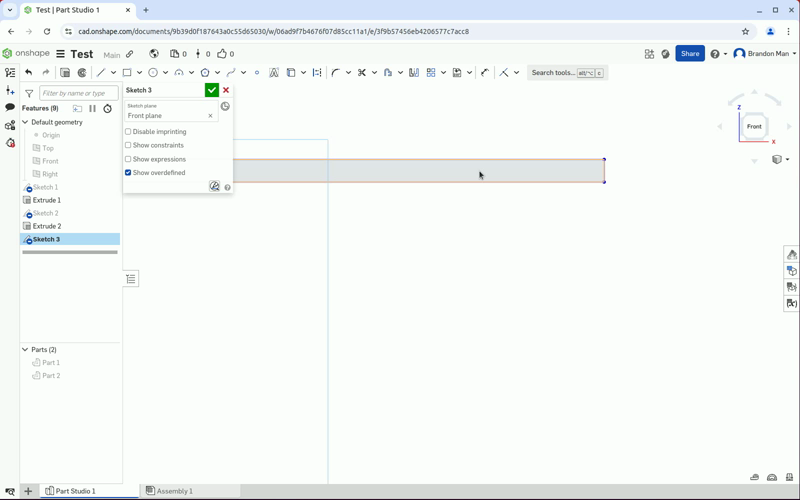
scroll(-6)
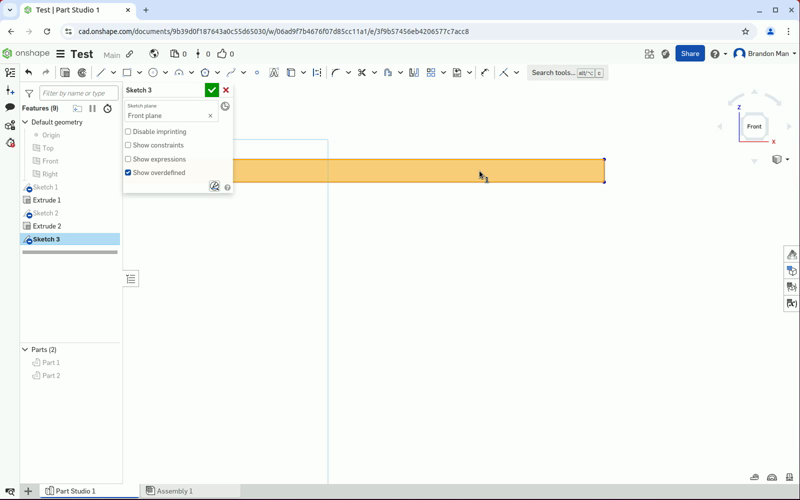
scroll(-6)
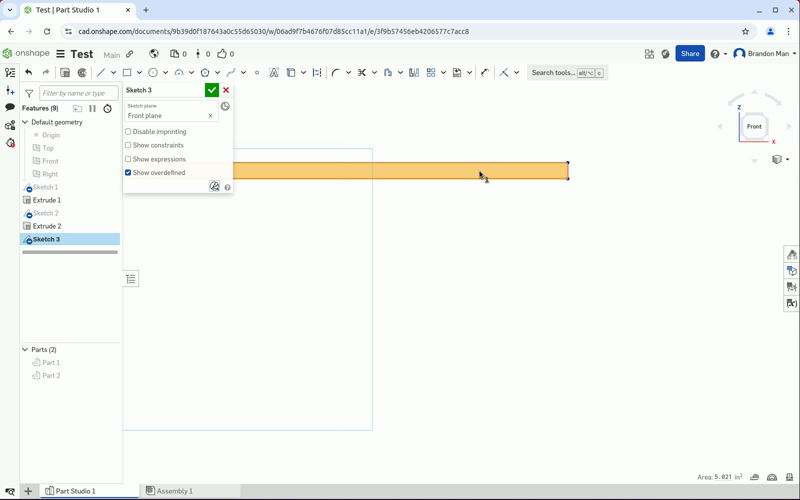
scroll(-6)
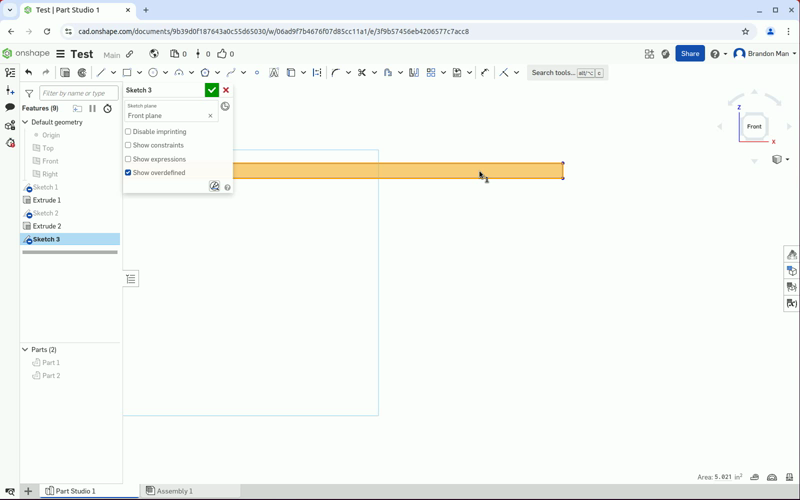
scroll(-6)
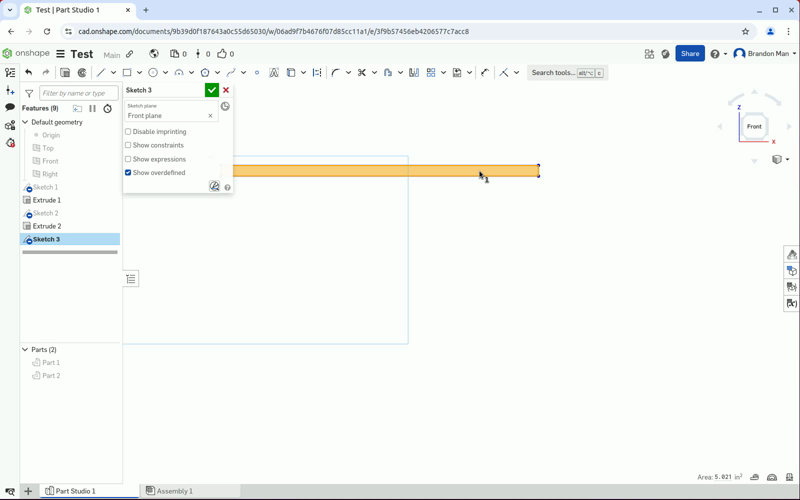
scroll(-6)
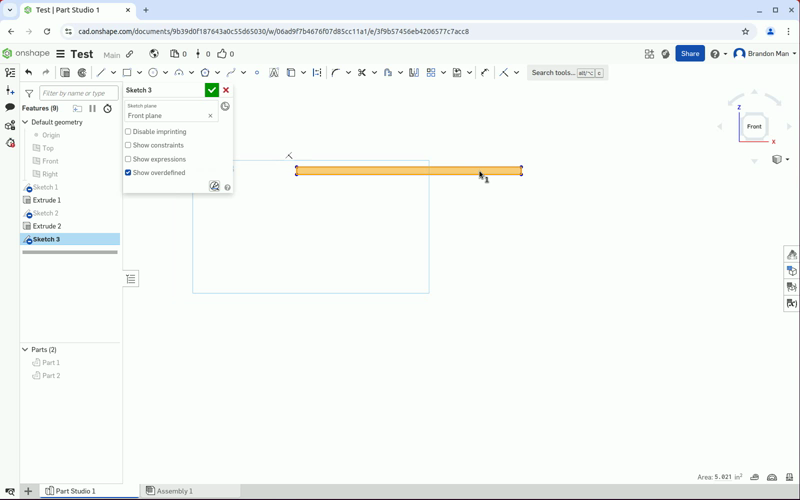
scroll(-6)
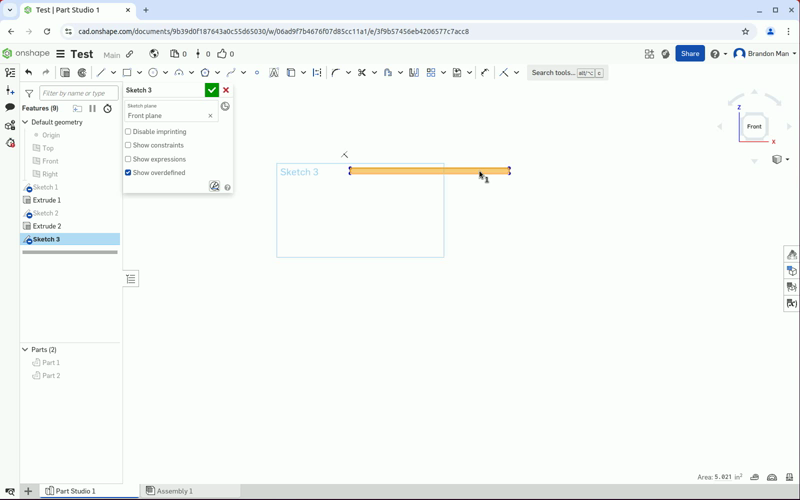
scroll(-6)
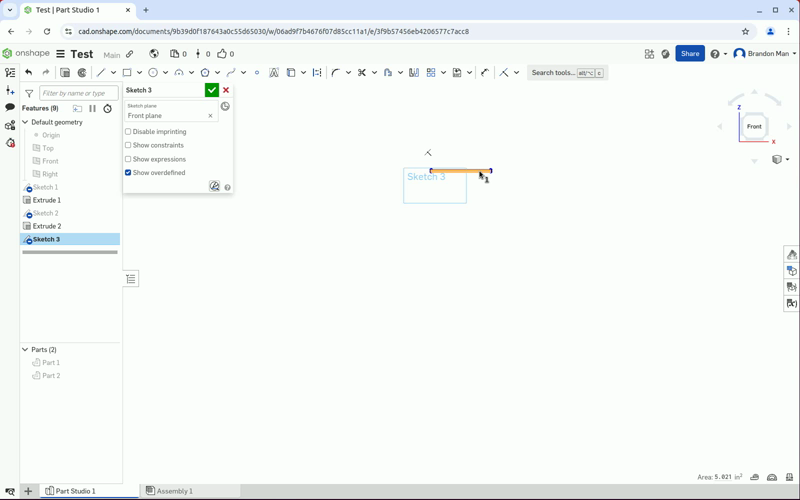
mouse_move(73, 352)
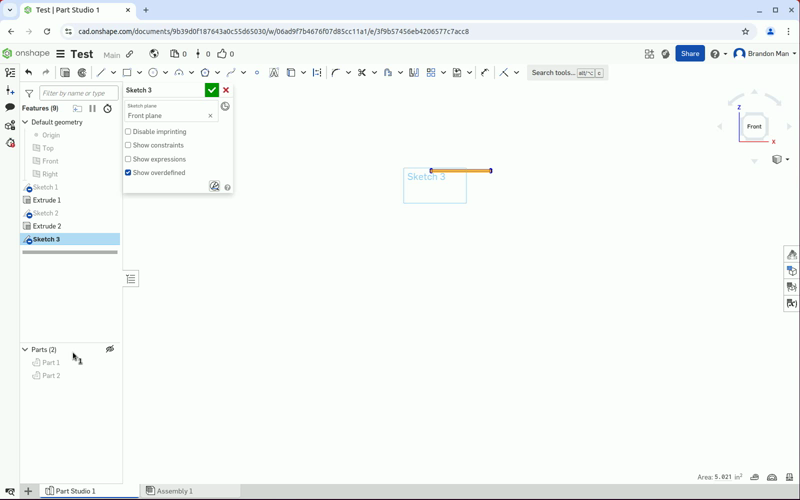
key(shift+y)
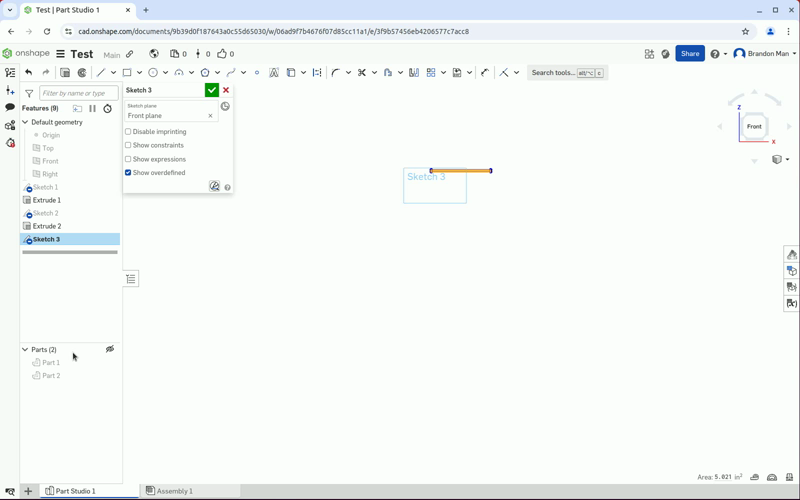
key(shift+e)
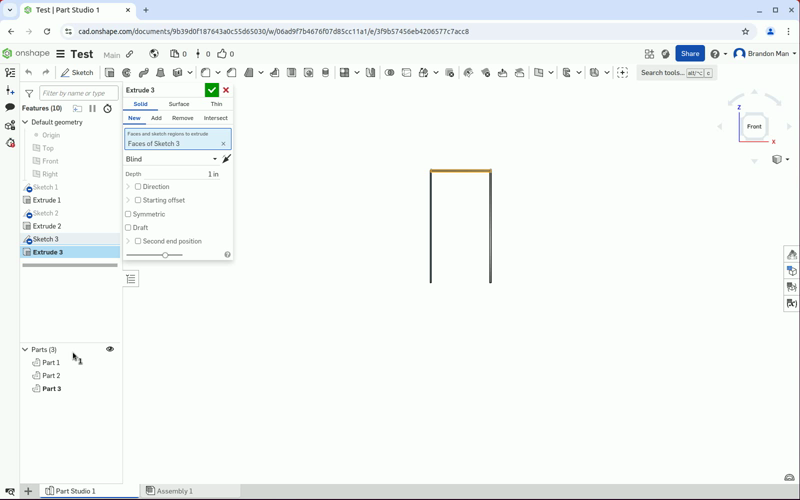
mouse_move(143, 106)
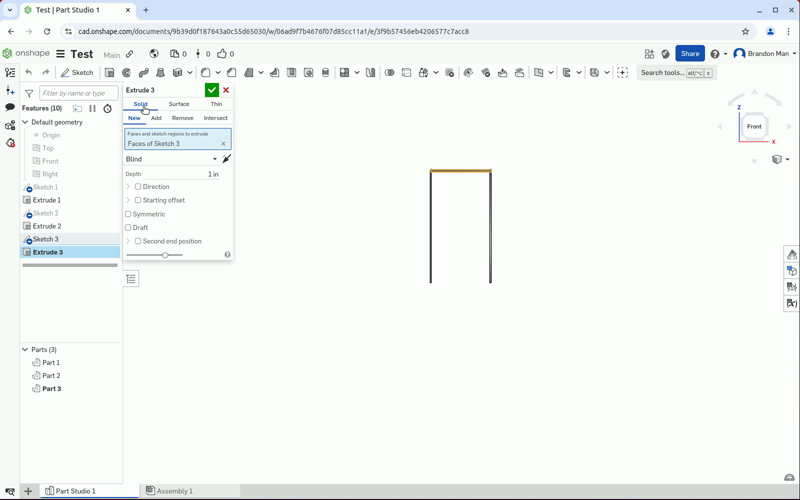
click(143, 106)
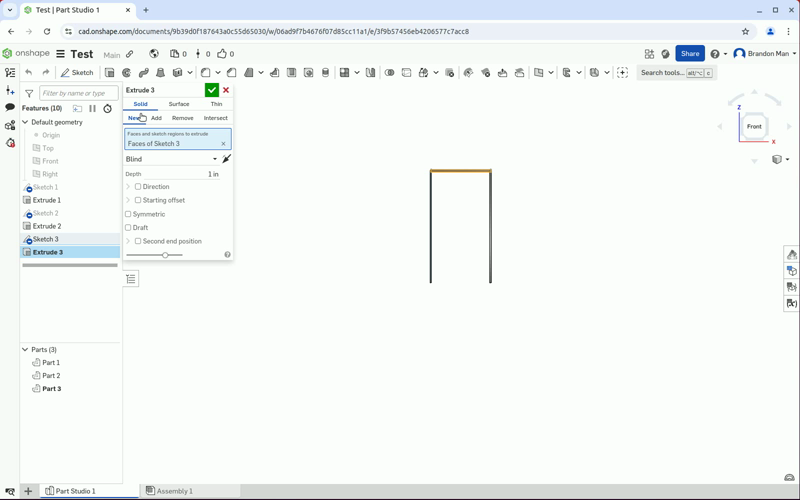
mouse_move(137, 120)
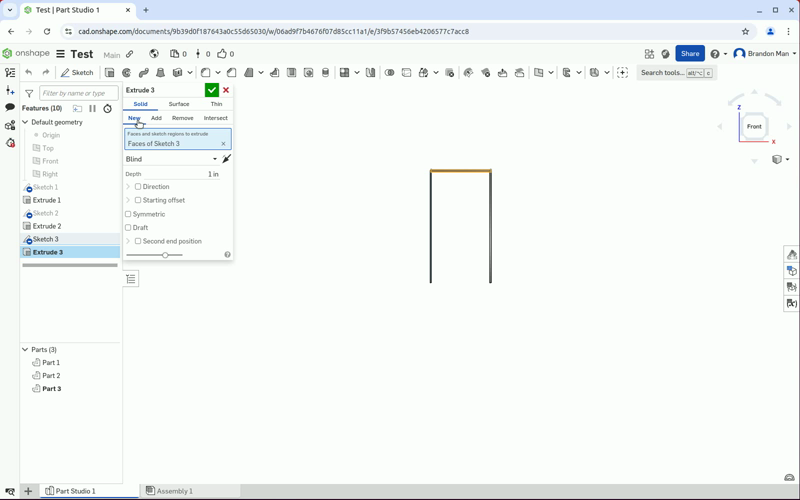
click(137, 120)
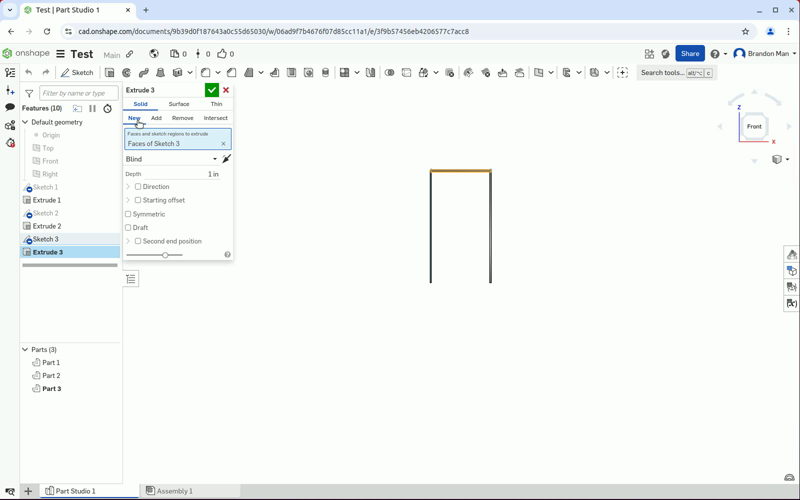
key(tab, 4)
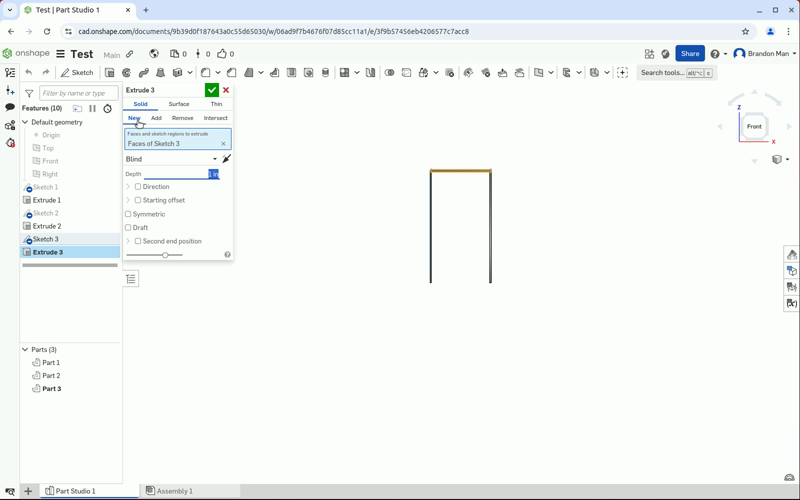
text(7.703)
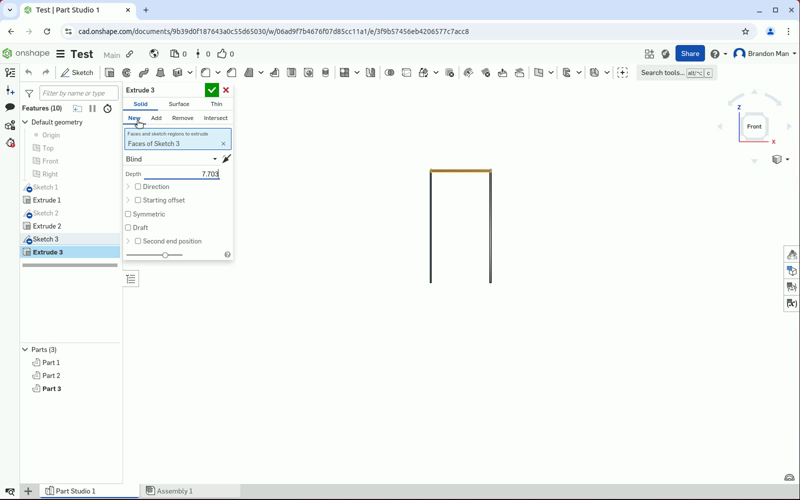
key(enter)
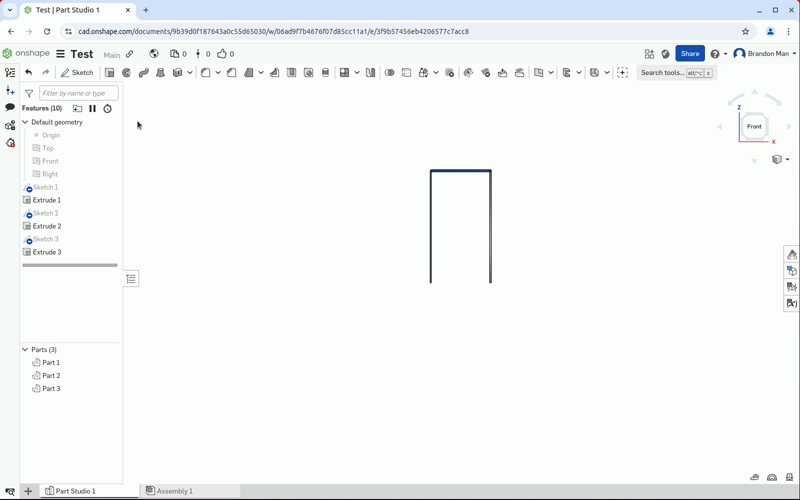
key(shift+h)
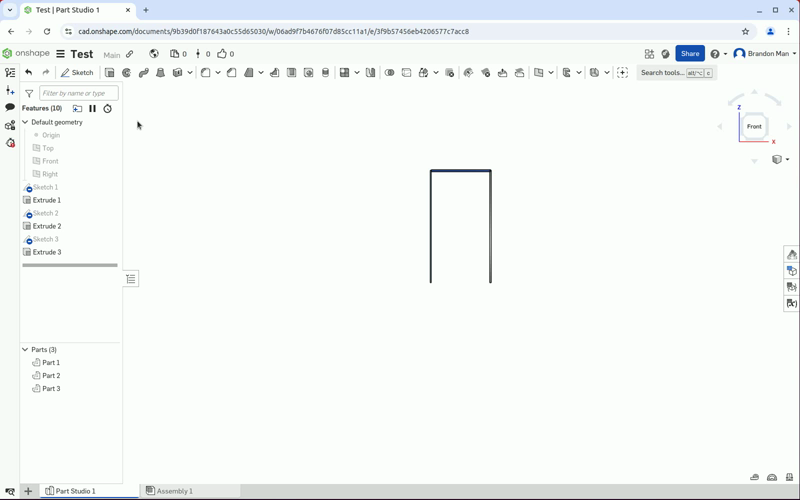
key(shift+h)
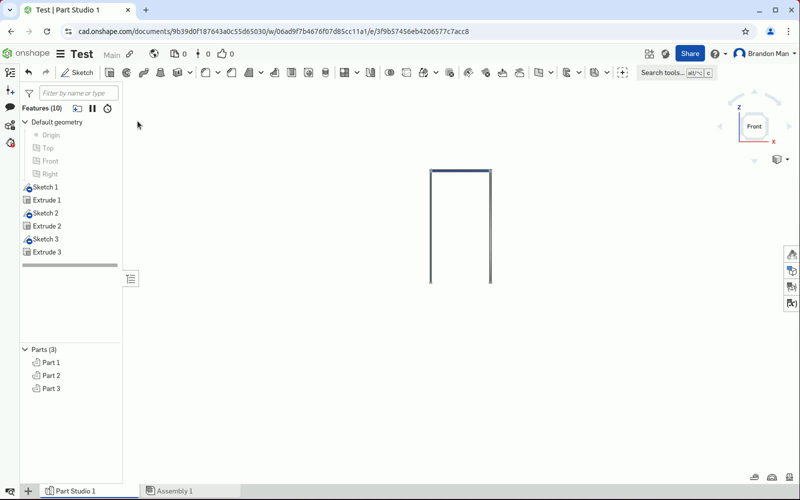
key(shift+7)
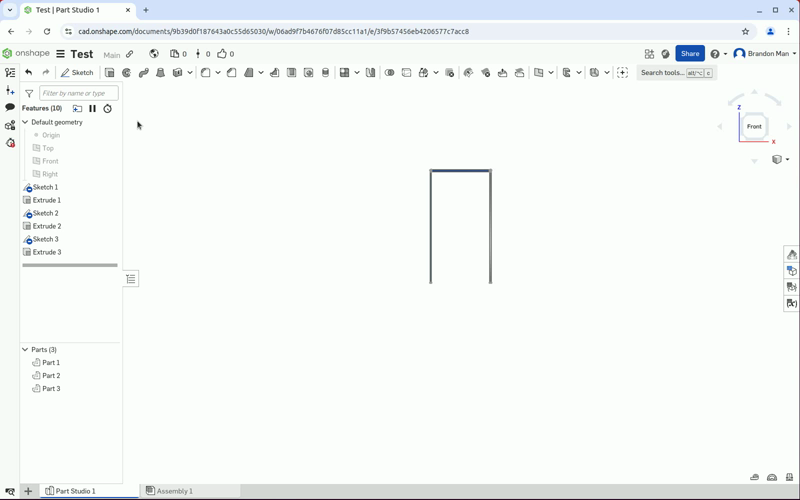
key(left, 2)
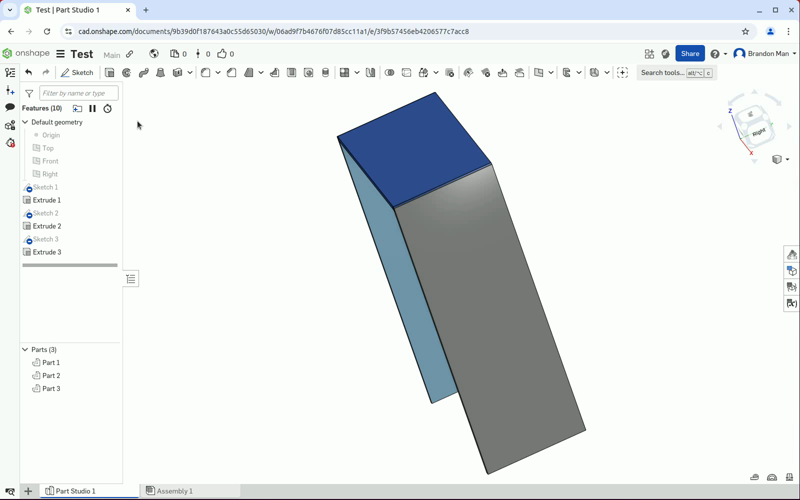
key(down, 2)
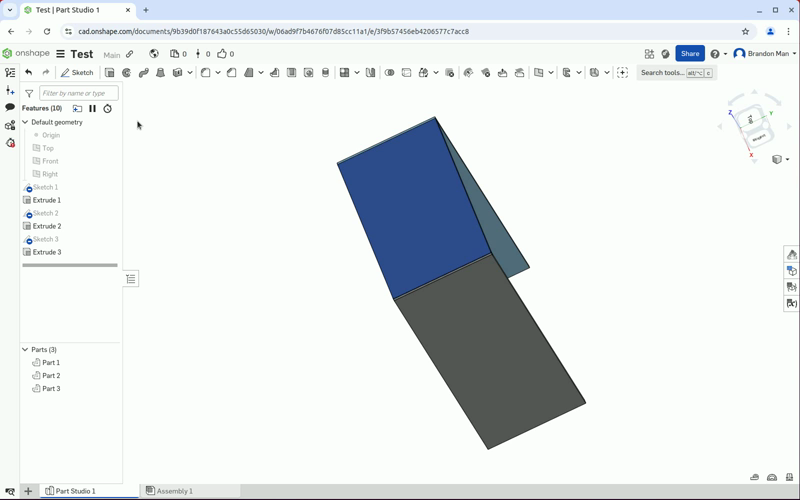
key(up, 2)
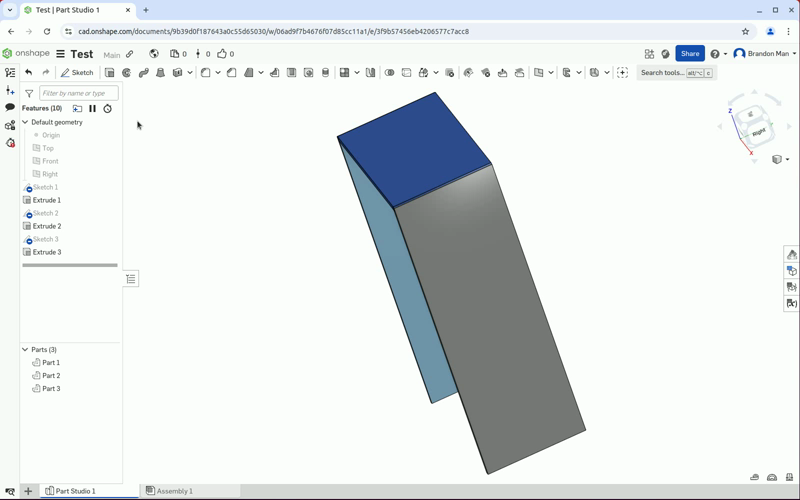
key(right, 2)
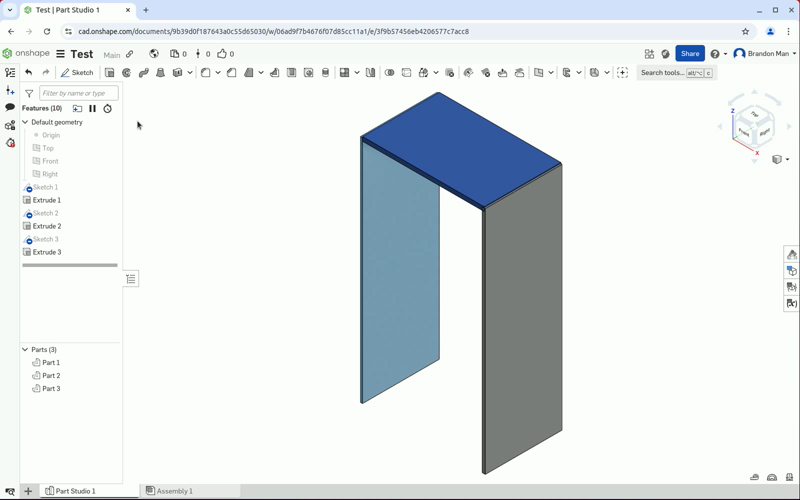
mouse_move(73, 189)
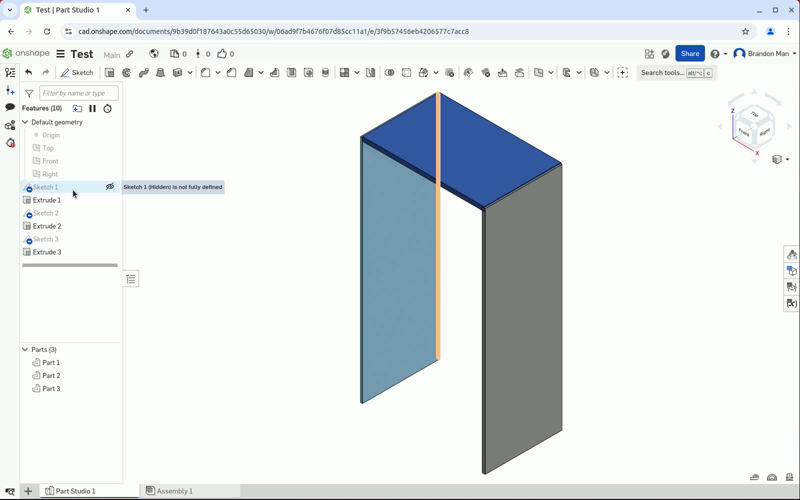
click(73, 189)